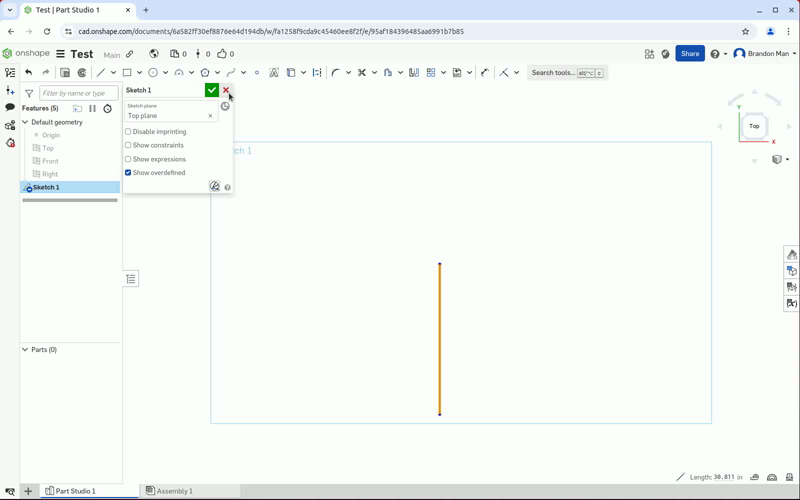
key(shift+h)
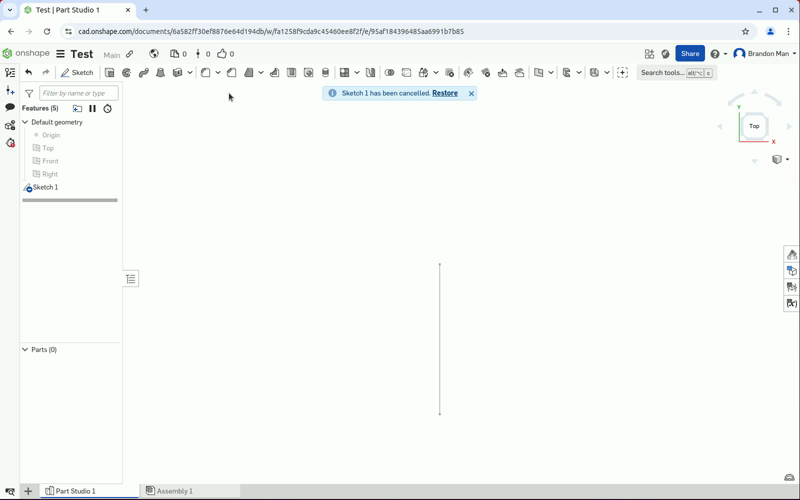
mouse_move(73, 352)
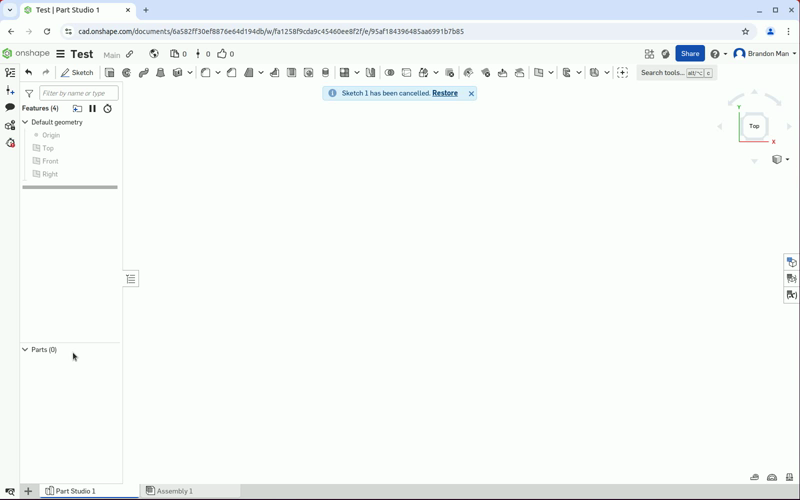
key(y)
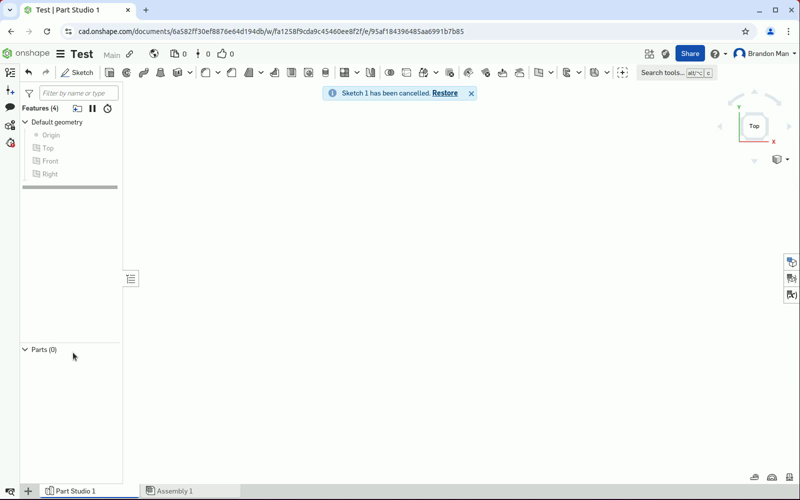
key(shift+p)
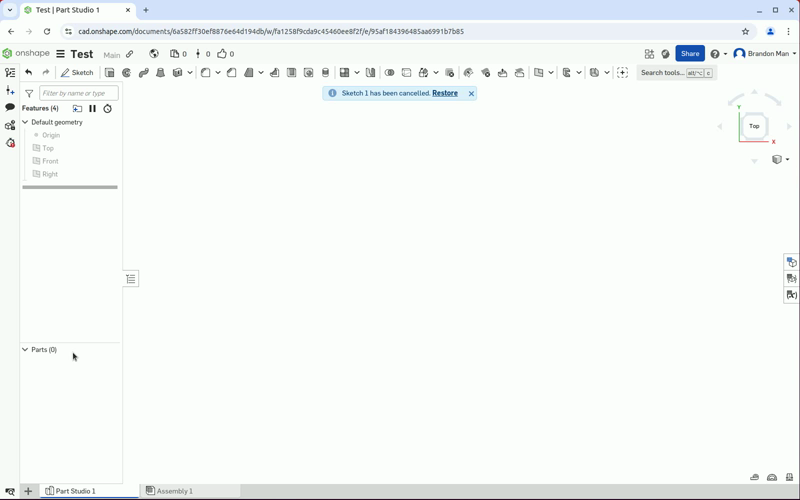
key(space)
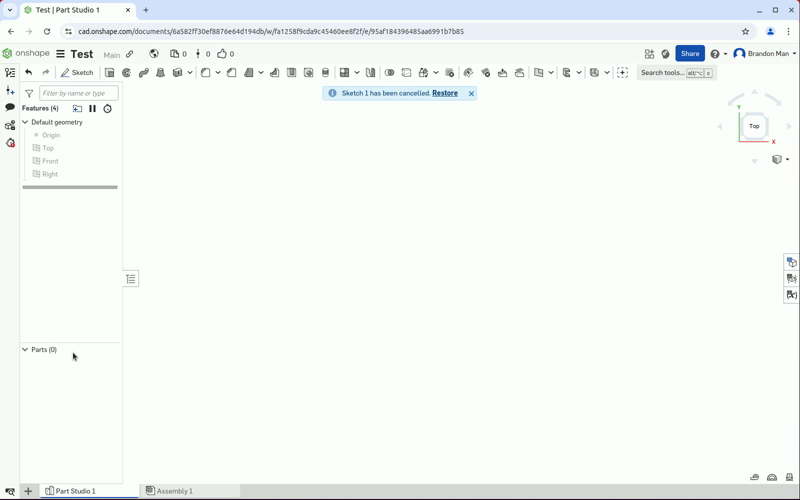
key_down(shift)
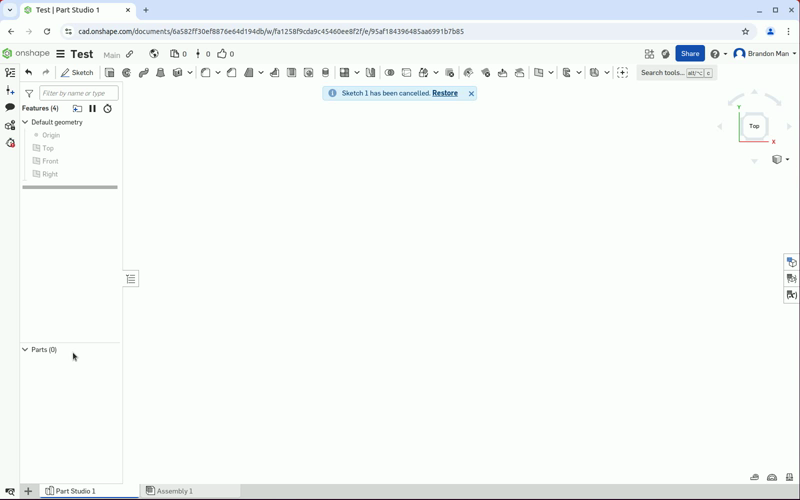
key(up)
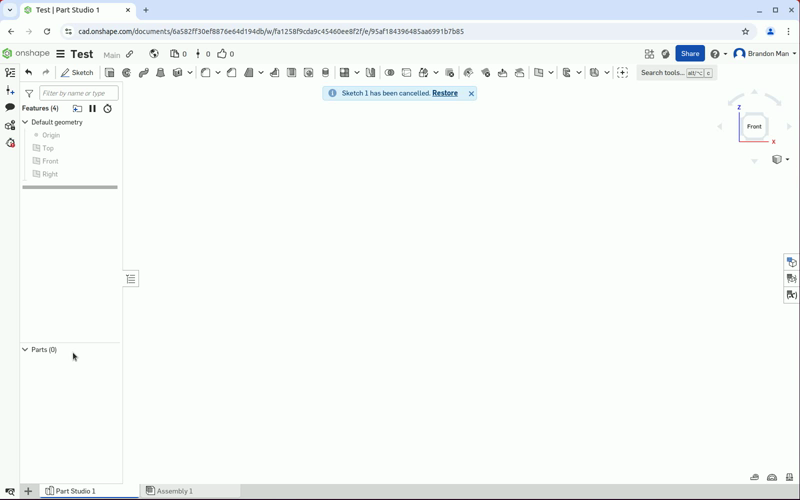
key_up(shift)
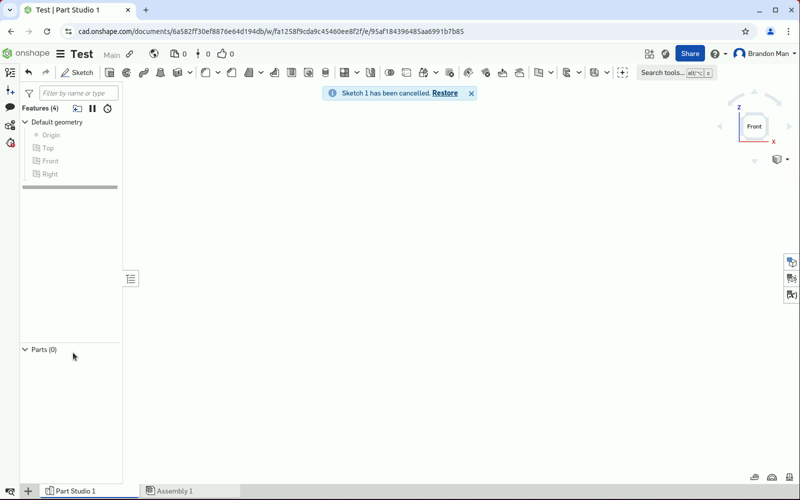
mouse_move(73, 352)
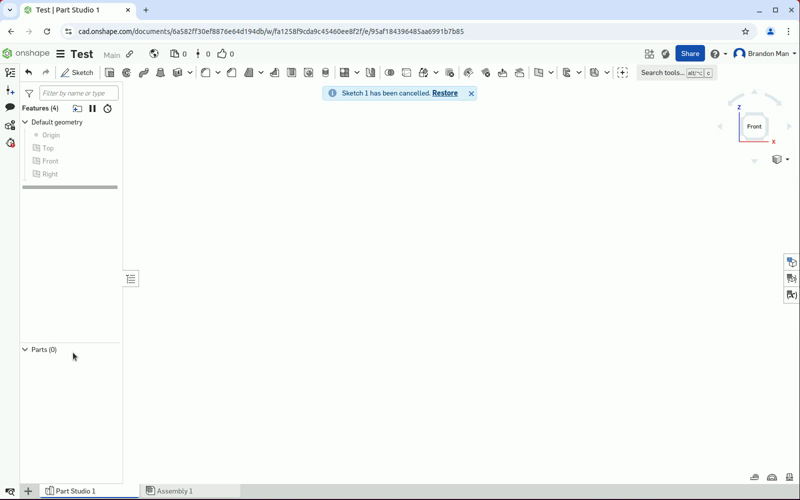
key(shift+y)
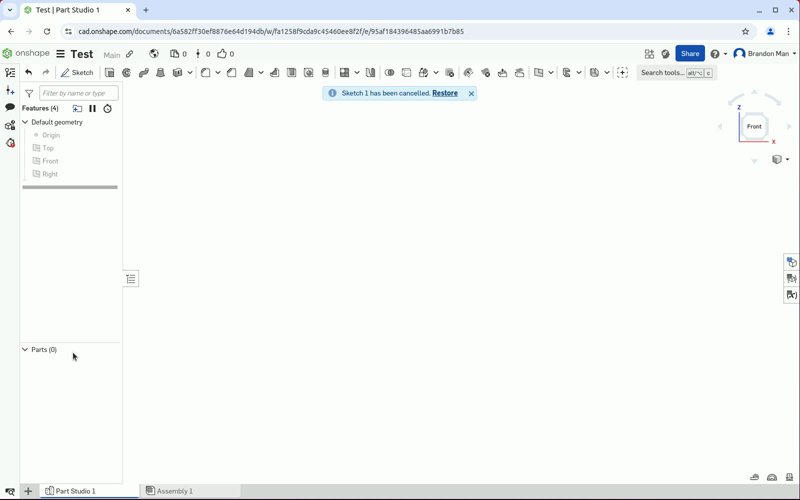
key(shift+s)
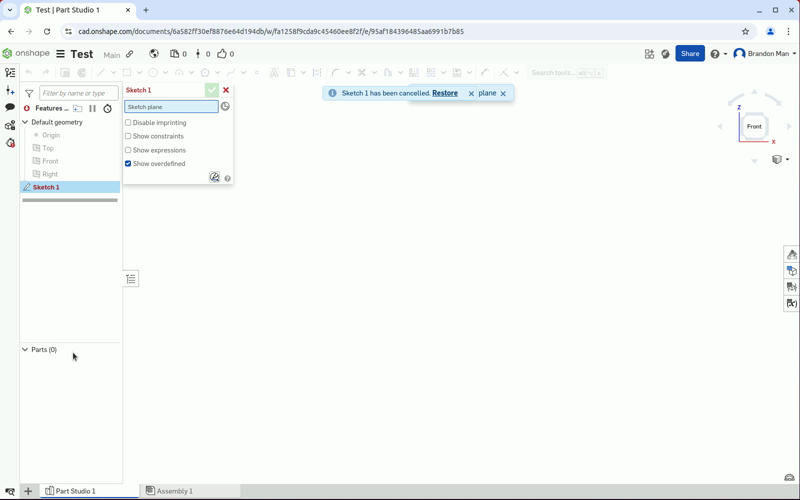
mouse_move(73, 163)
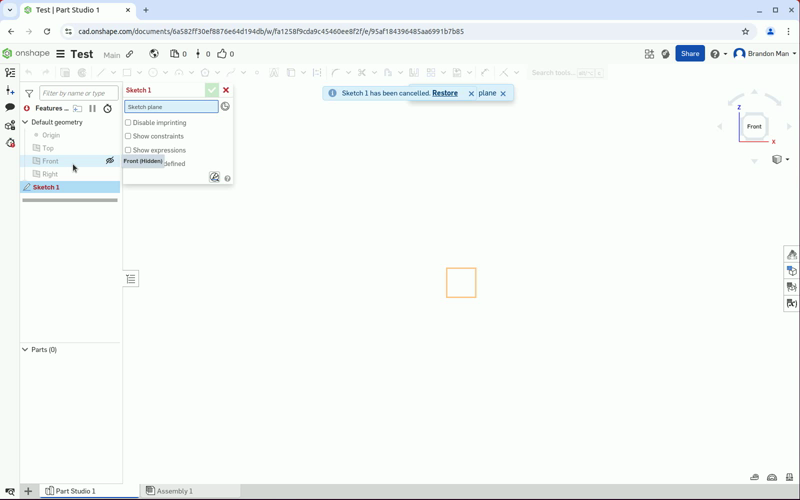
click(73, 163)
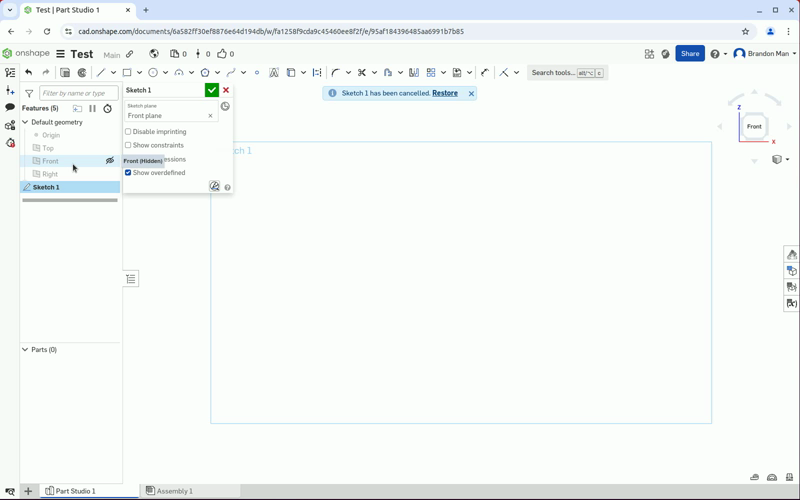
mouse_move(73, 352)
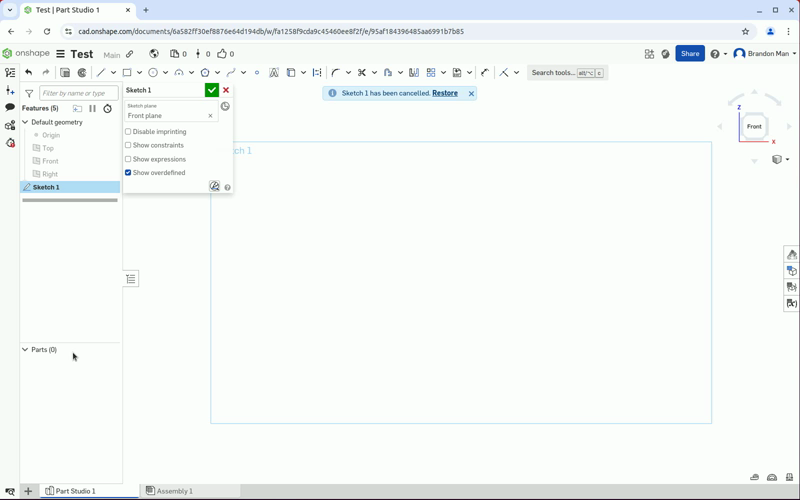
key(y)
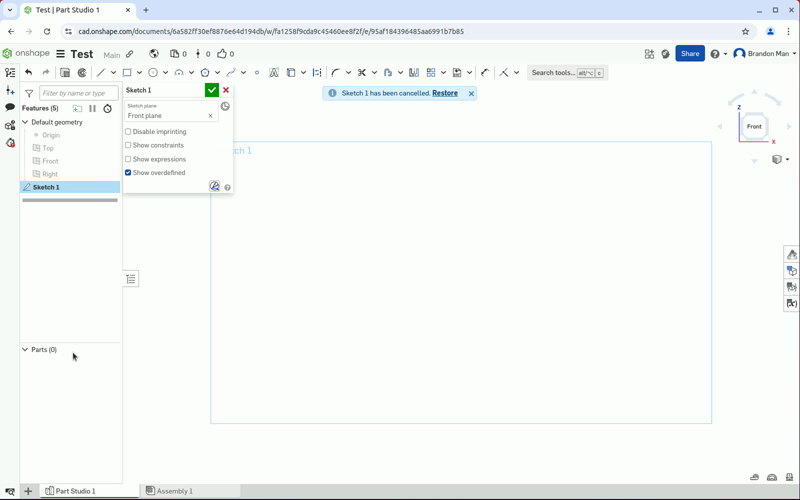
key(l)
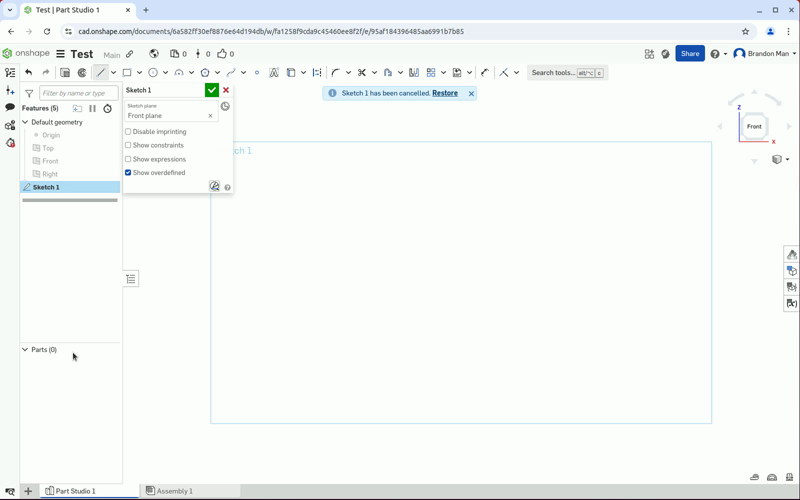
key_down(shift)
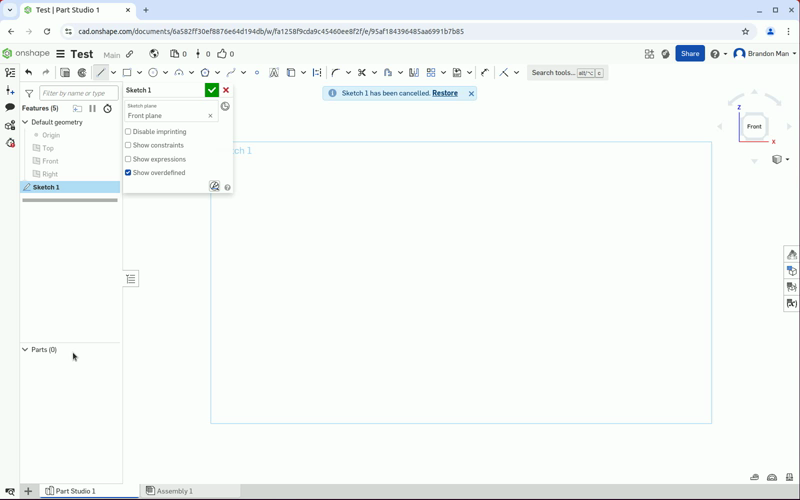
mouse_move(460, 357)
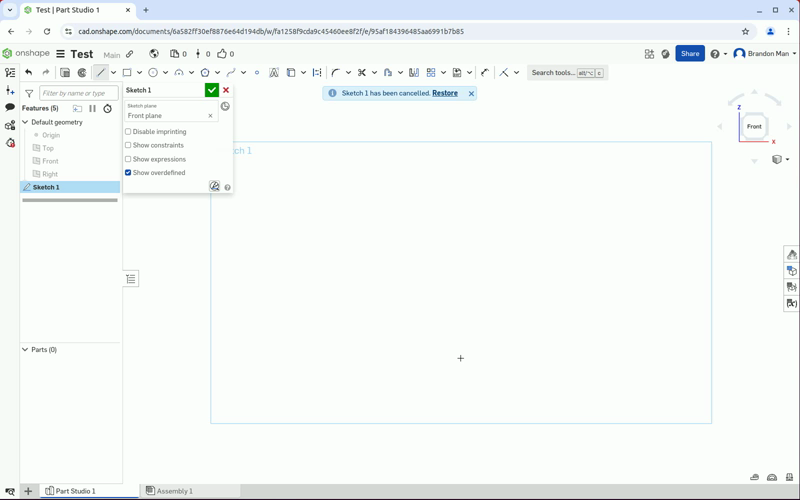
click(460, 357)
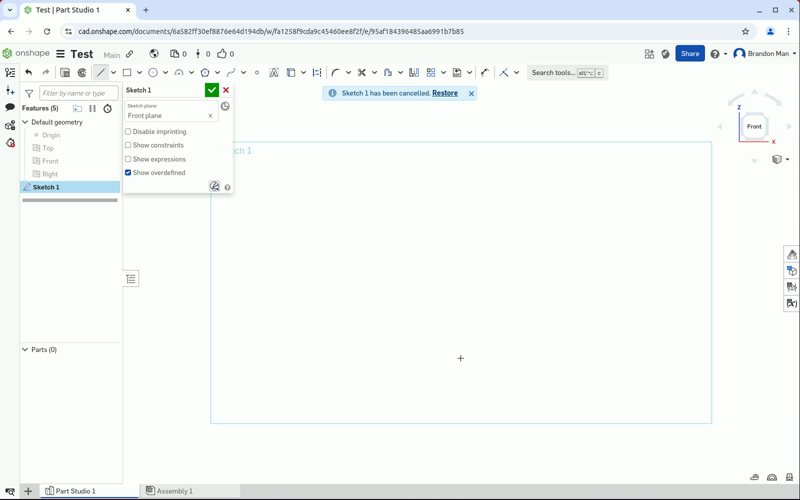
key_up(shift)
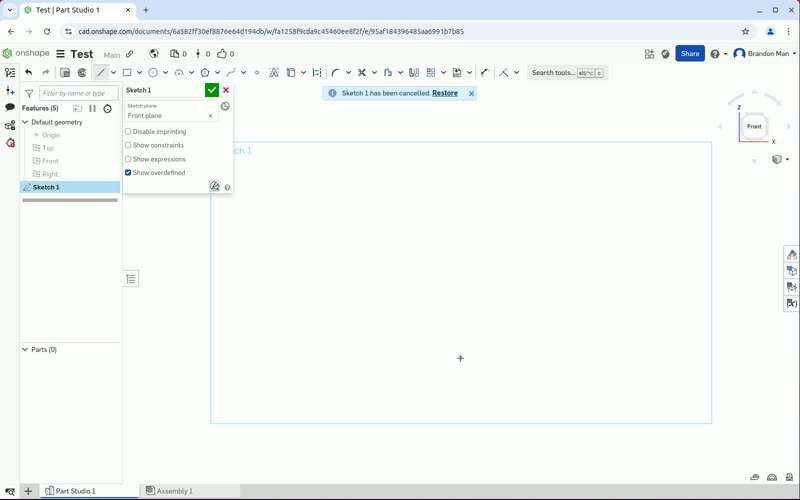
key_down(shift)
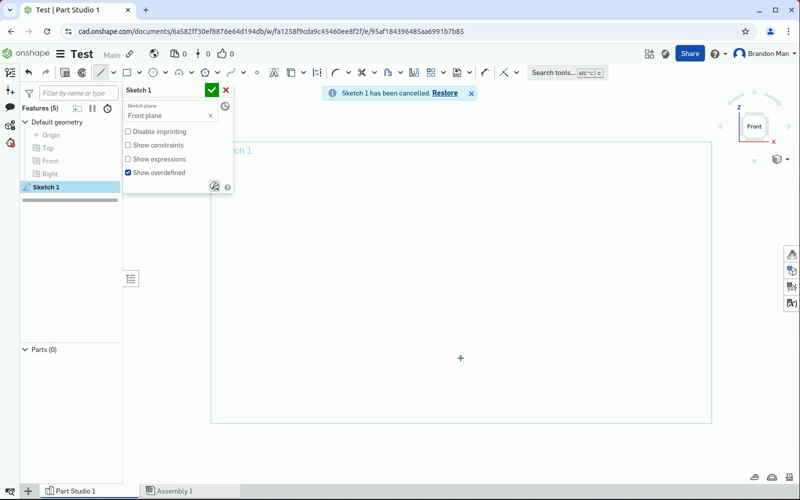
mouse_move(573, 357)
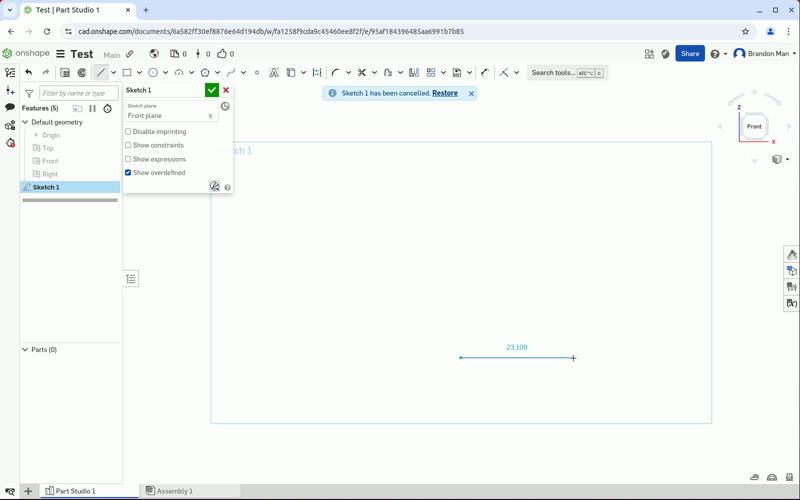
click(573, 357)
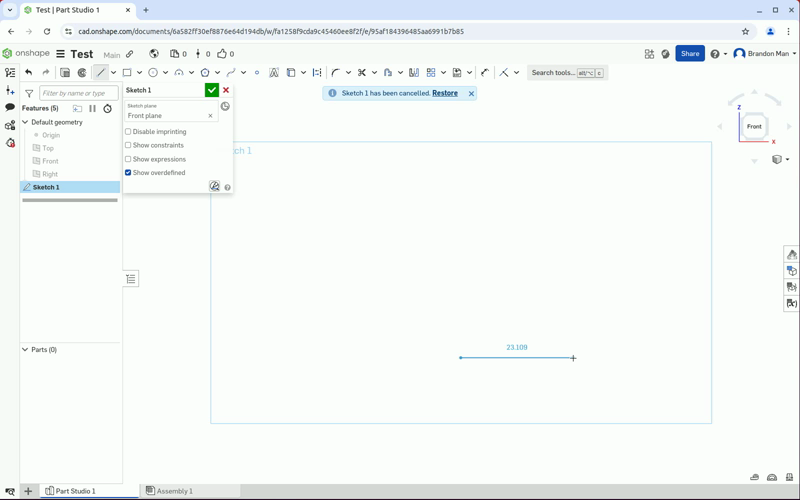
key_up(shift)
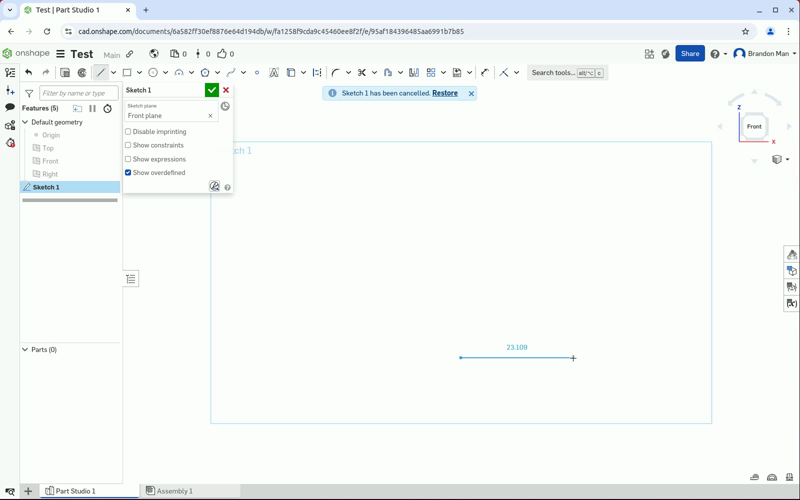
key_down(shift)
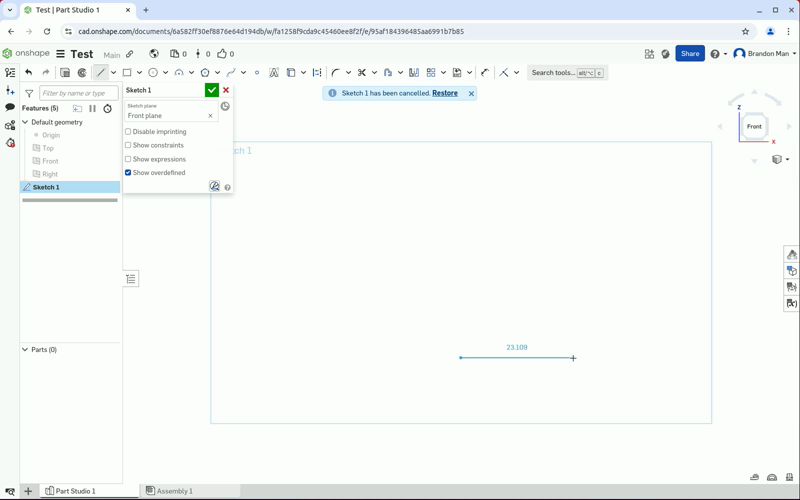
mouse_move(573, 282)
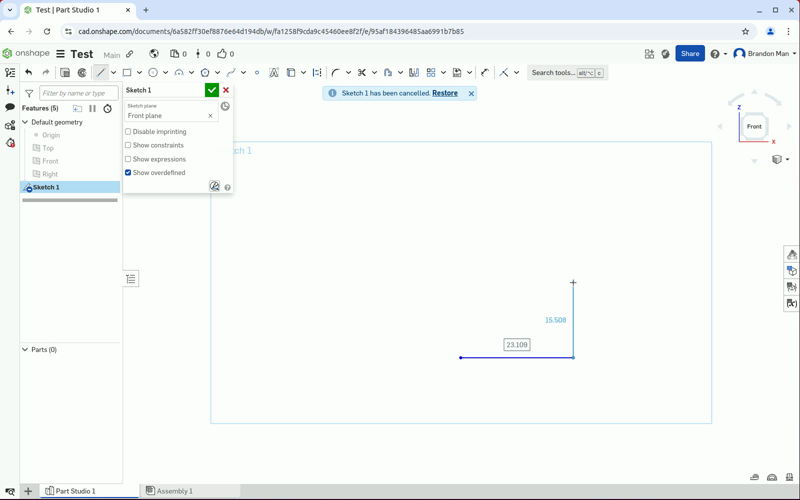
click(573, 282)
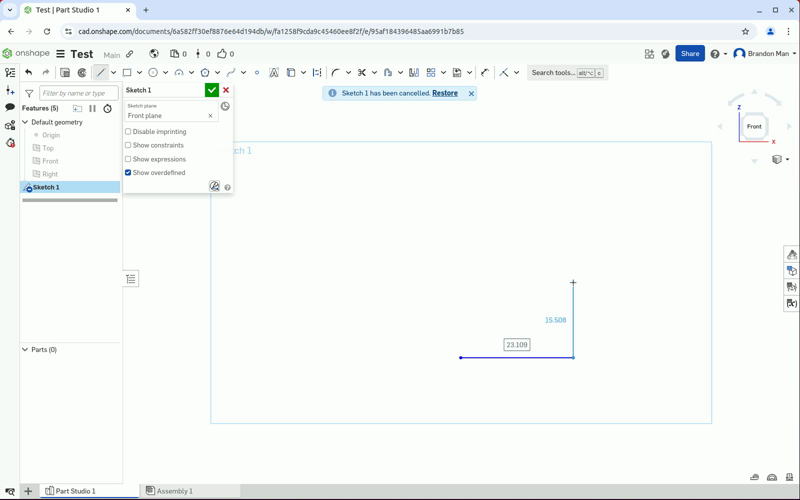
key_up(shift)
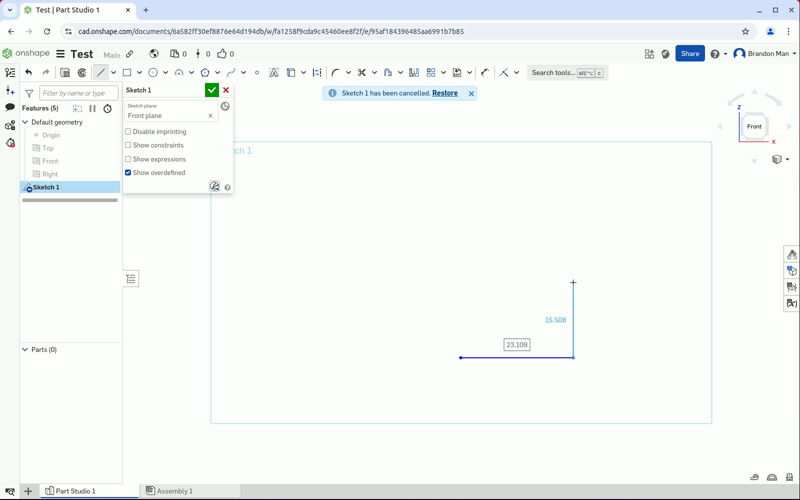
key_down(shift)
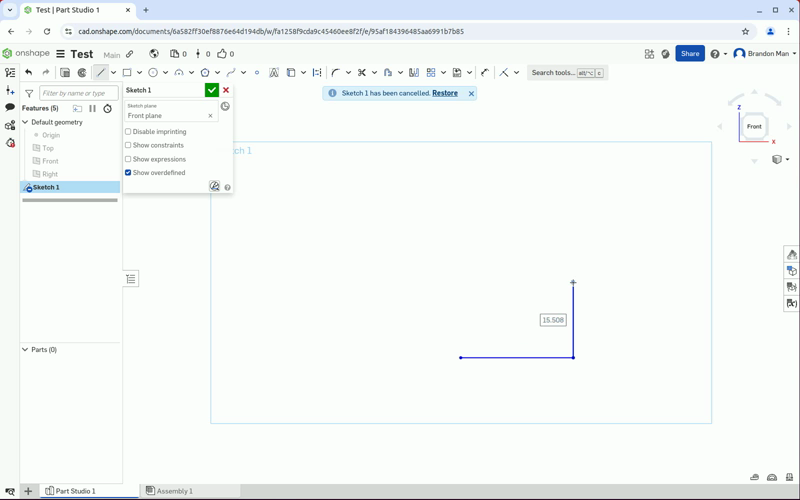
mouse_move(460, 282)
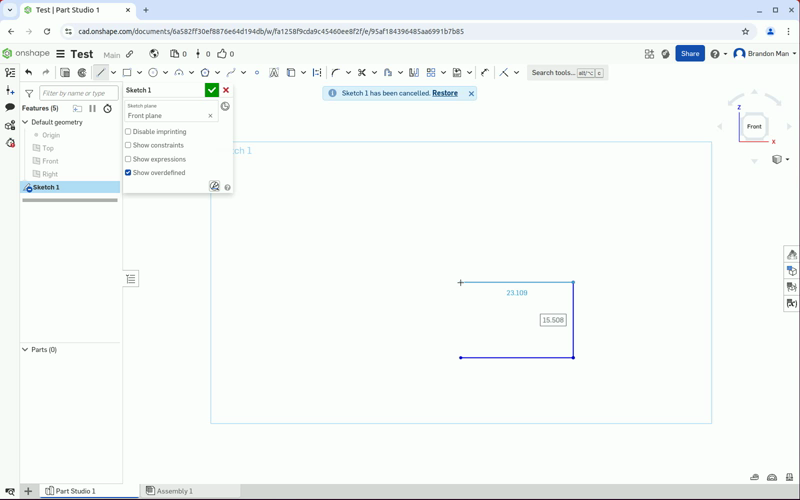
click(460, 282)
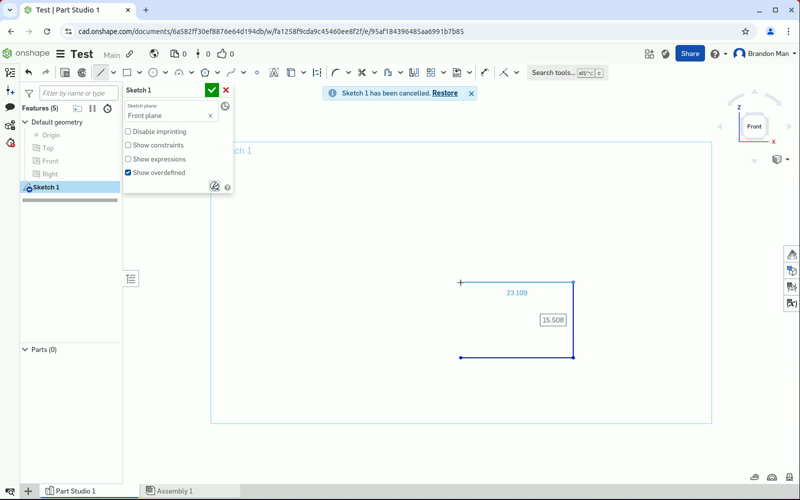
key_up(shift)
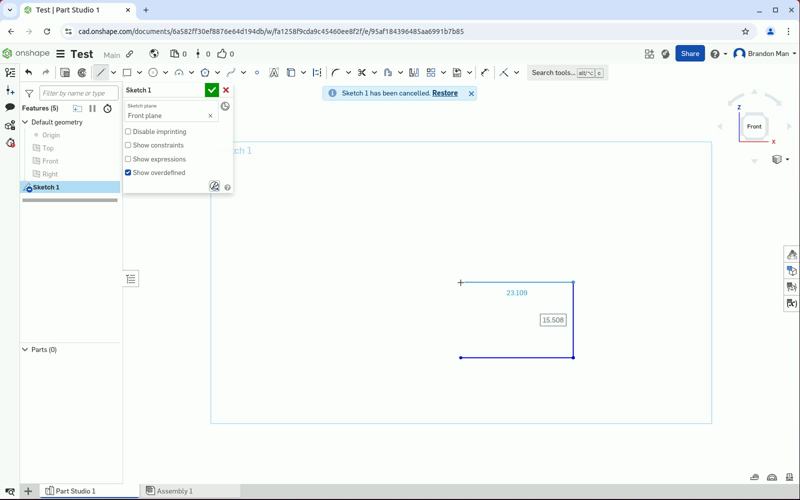
key_down(shift)
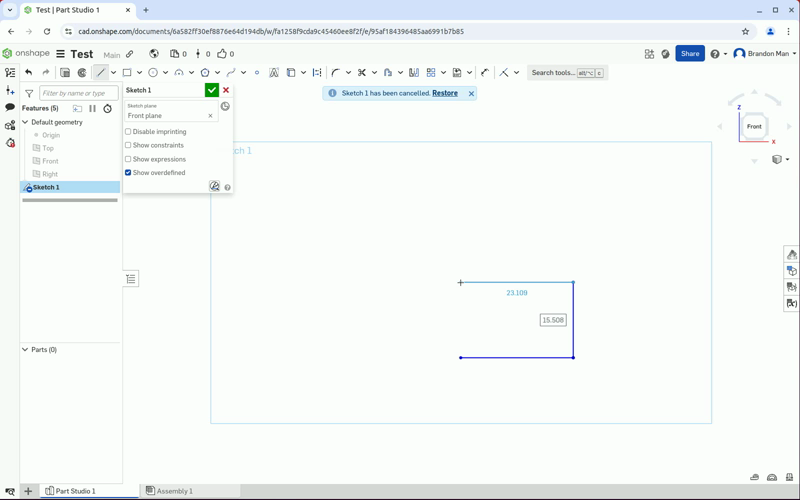
mouse_move(460, 357)
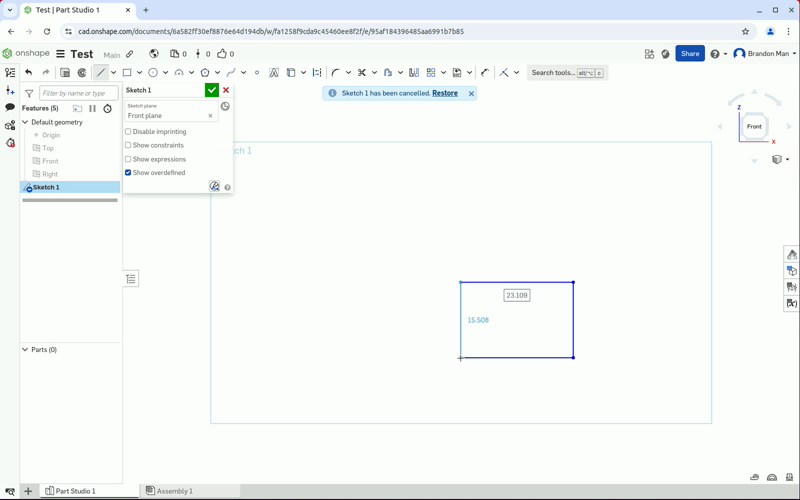
key_up(shift)
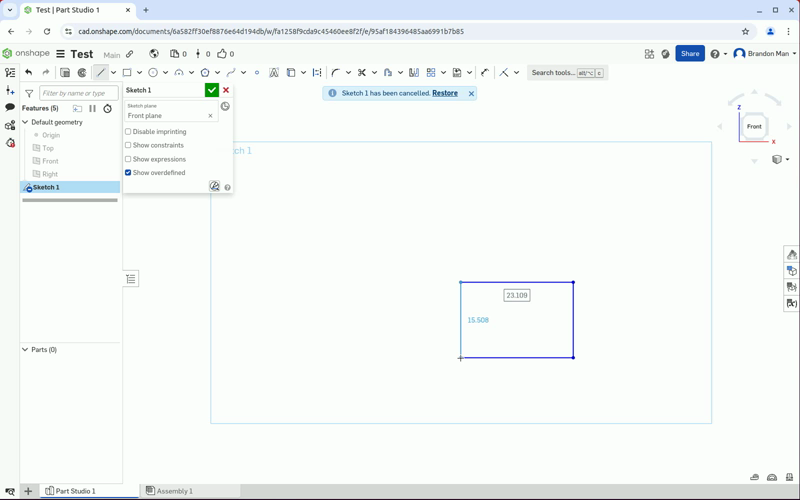
click(460, 357)
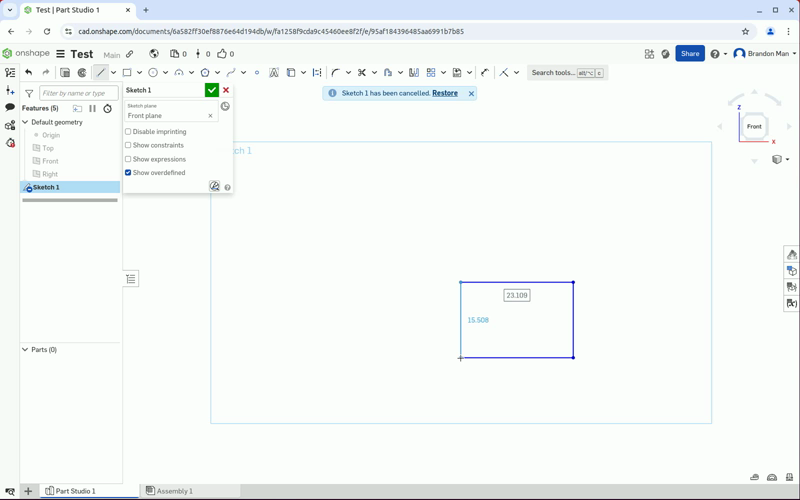
key(esc)
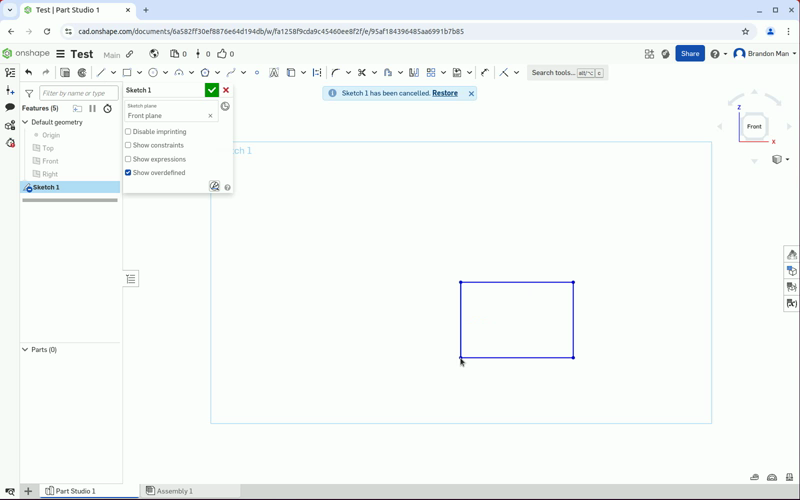
mouse_move(493, 323)
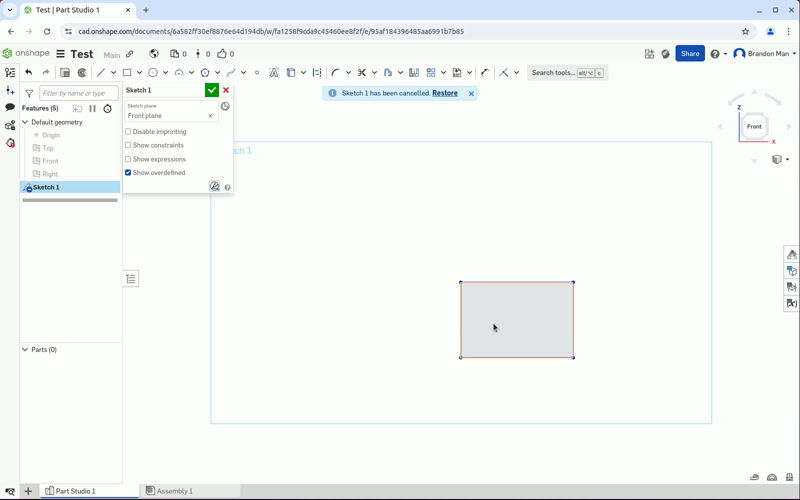
click(493, 323)
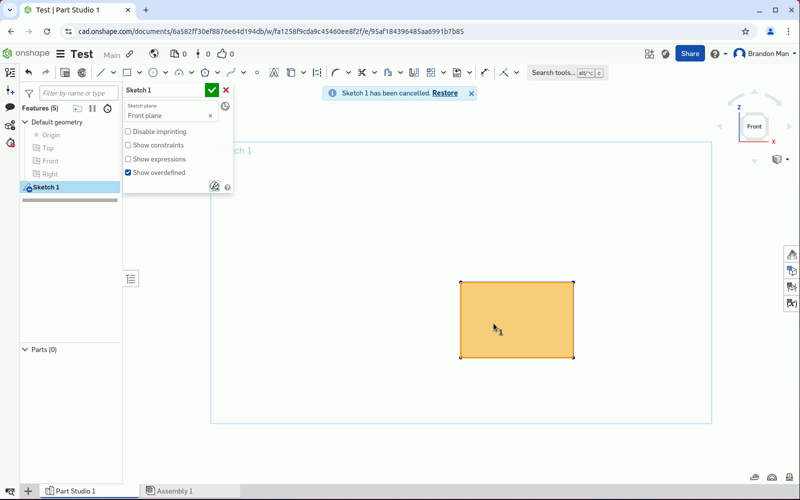
mouse_move(73, 352)
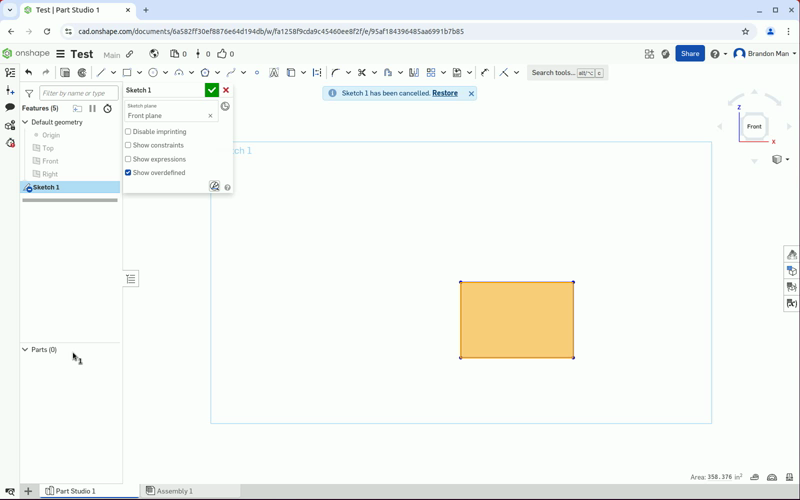
key(shift+y)
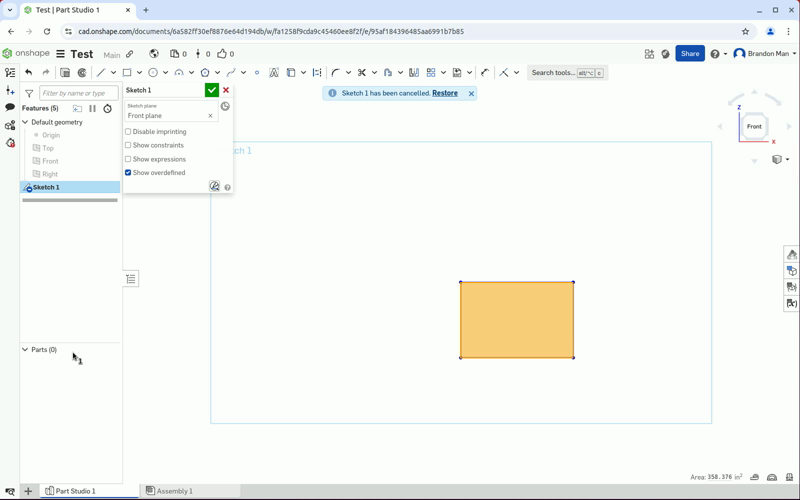
key(shift+e)
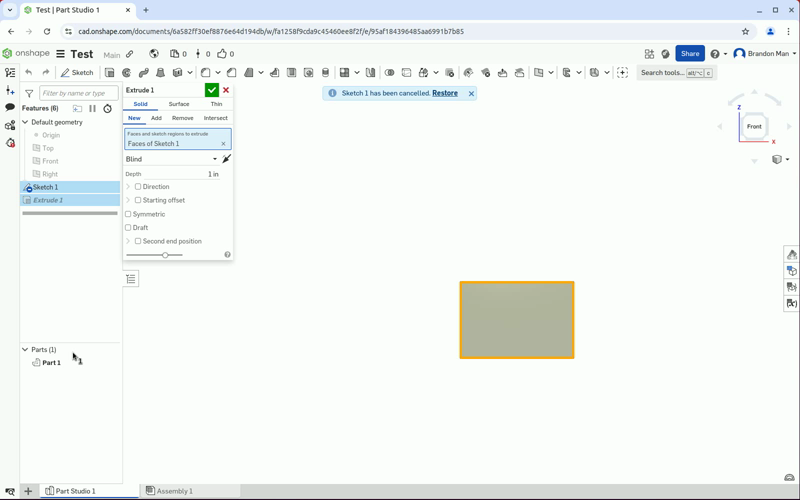
mouse_move(143, 106)
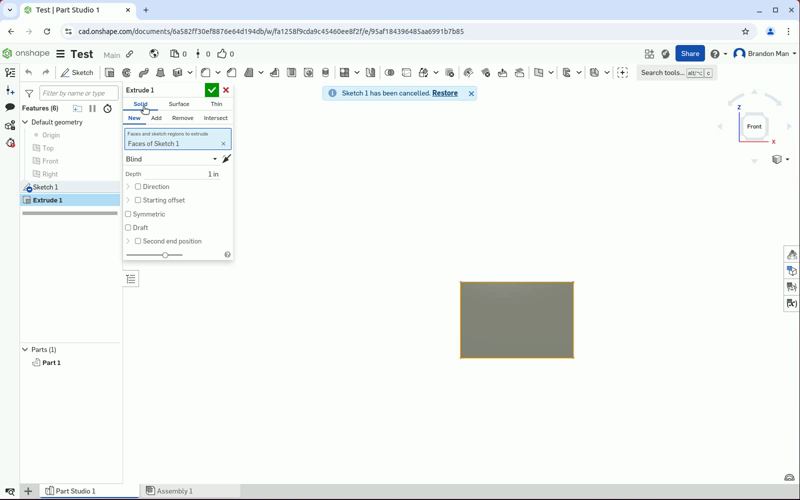
click(143, 106)
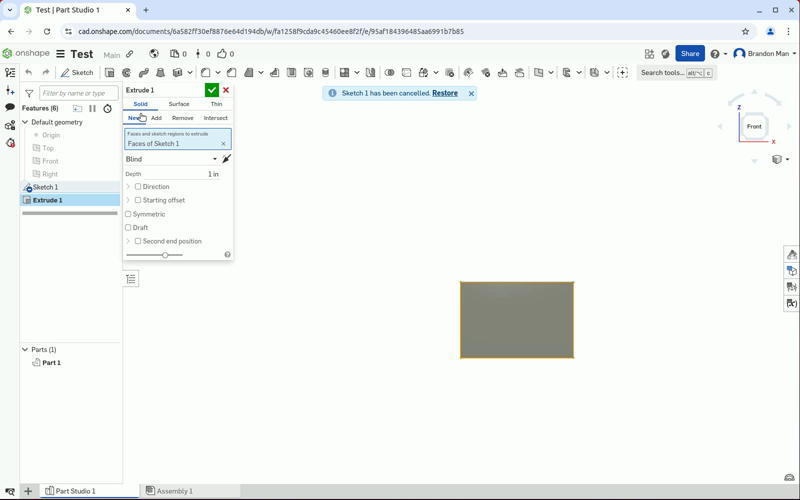
mouse_move(137, 120)
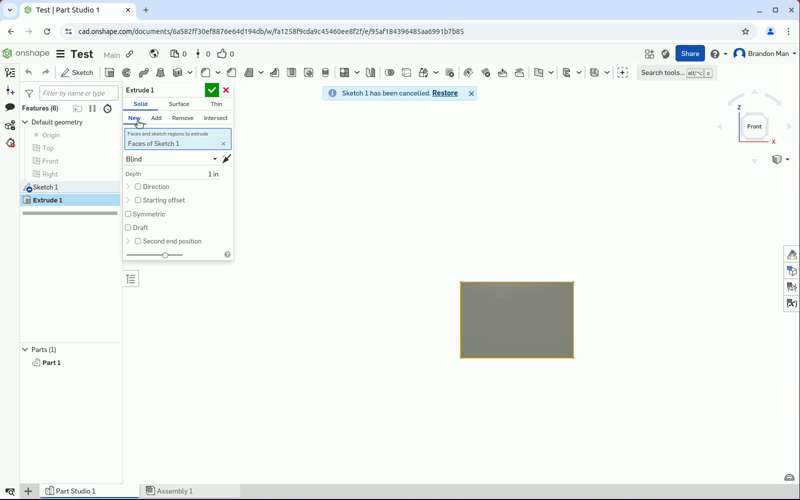
click(137, 120)
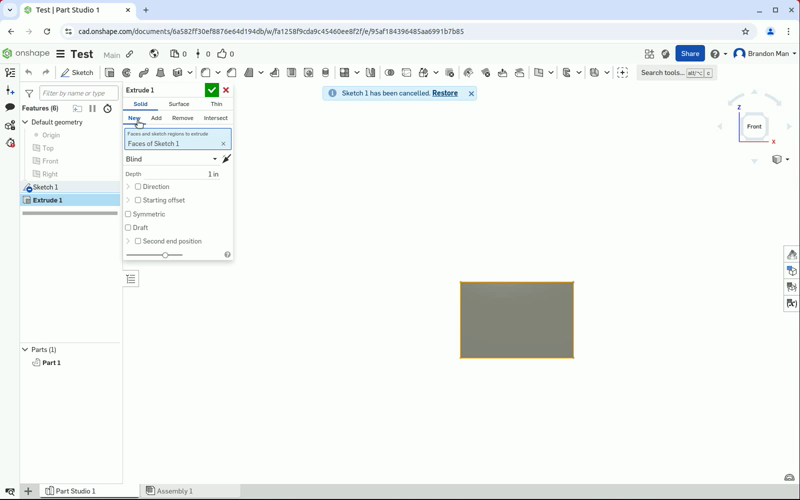
key(tab, 4)
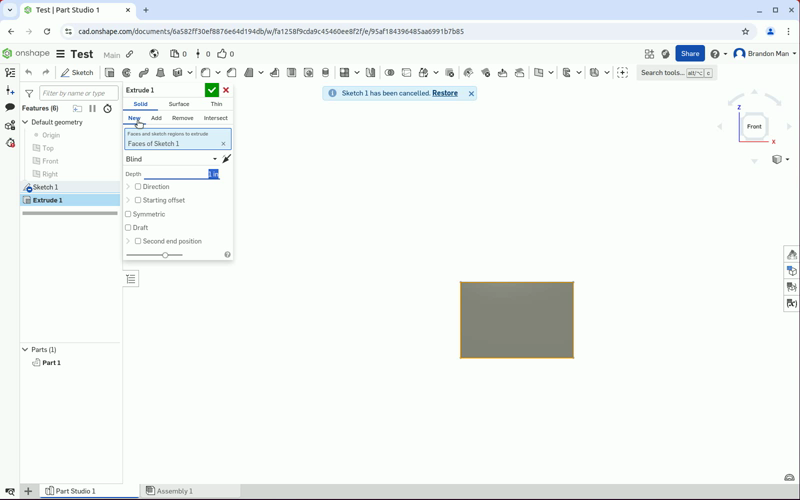
text(10.351)
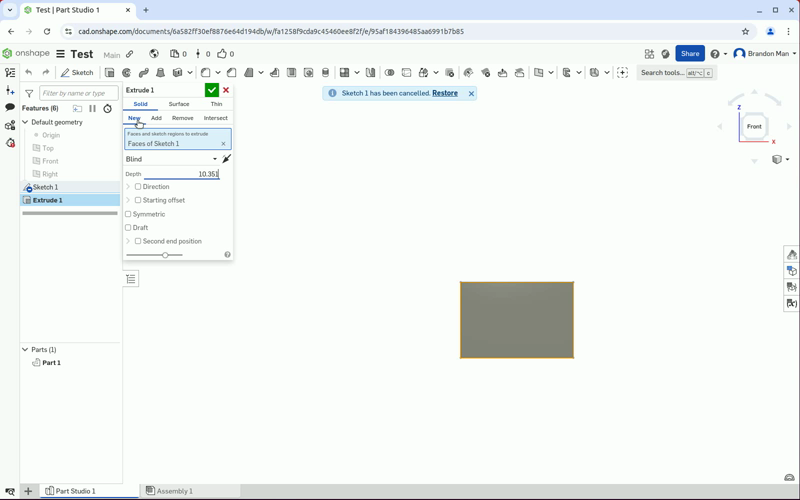
key(enter)
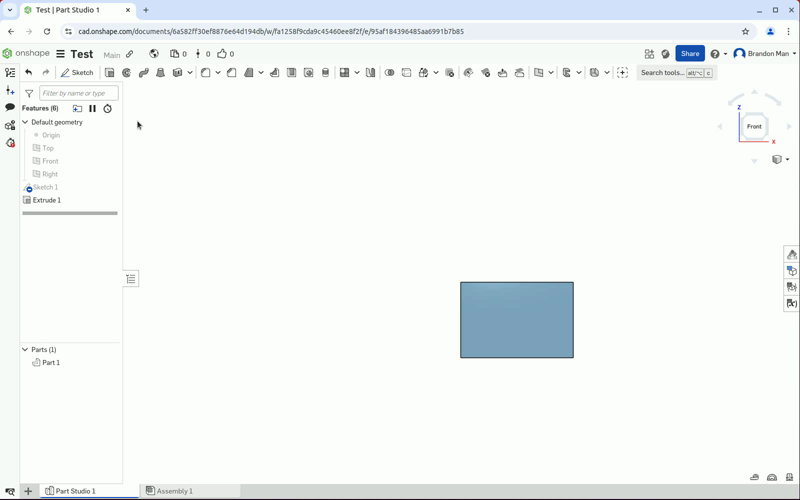
key(shift+h)
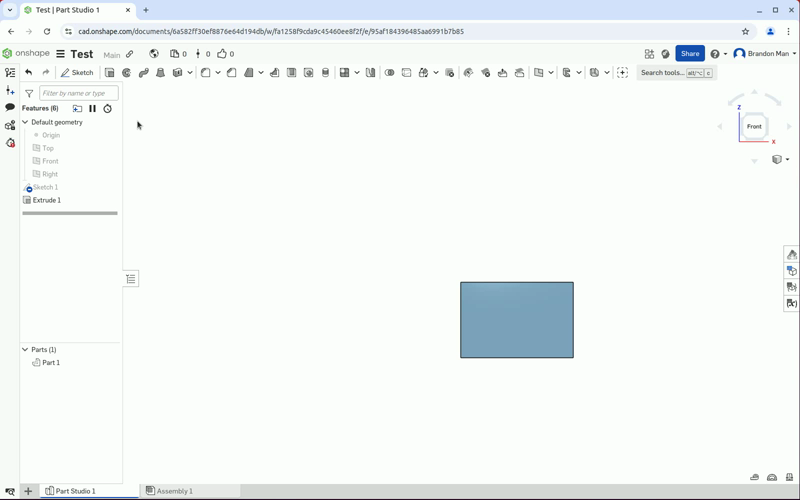
key(shift+h)
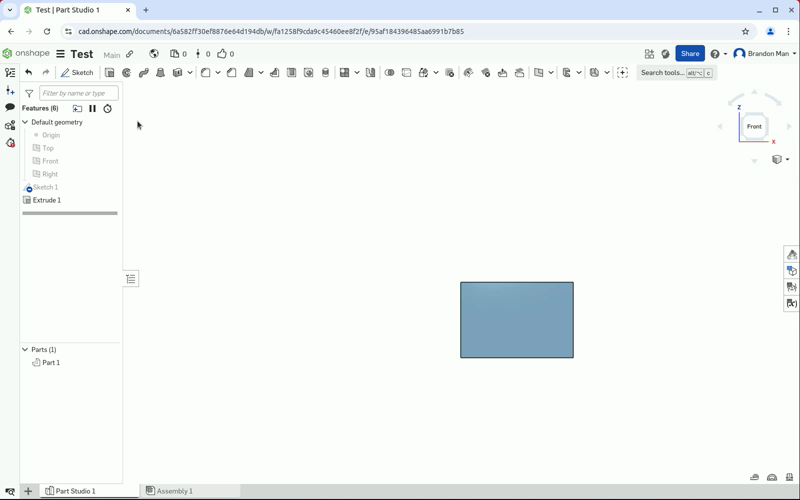
mouse_move(73, 189)
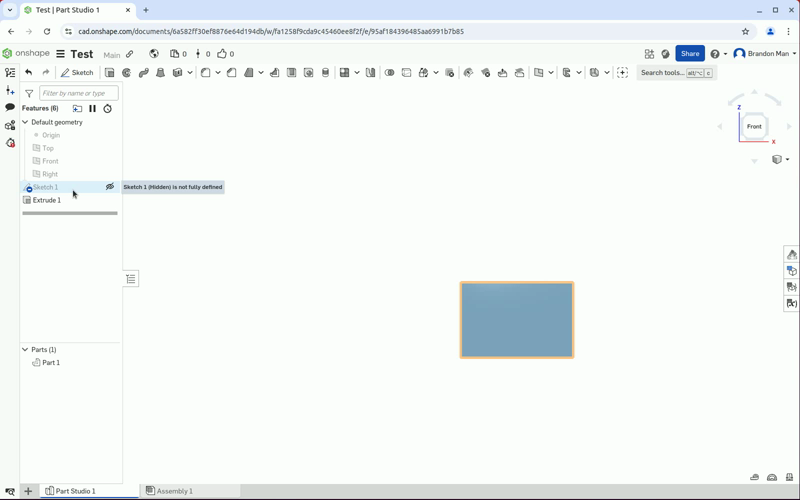
click(73, 189)
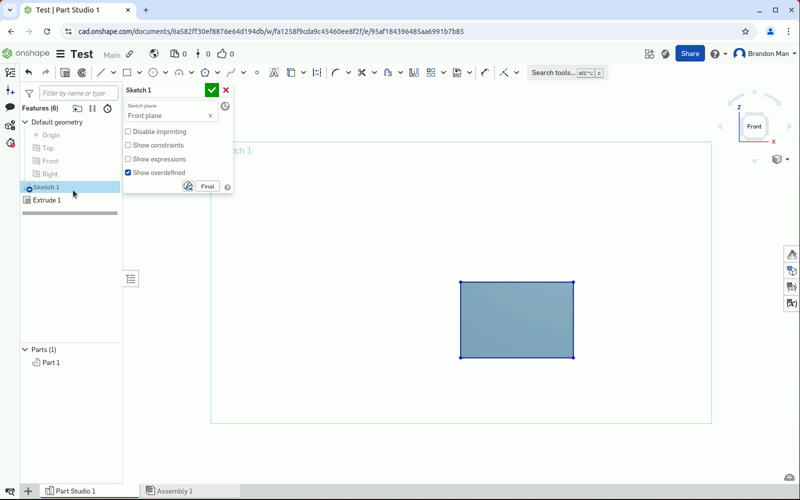
mouse_move(229, 92)
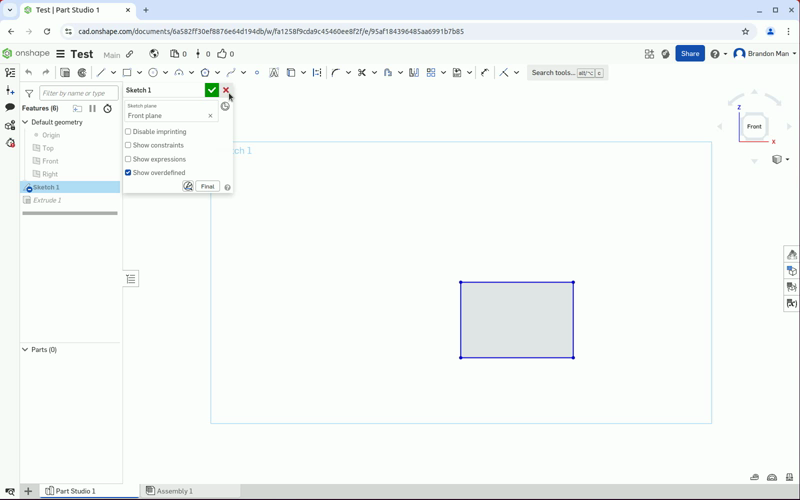
click(229, 92)
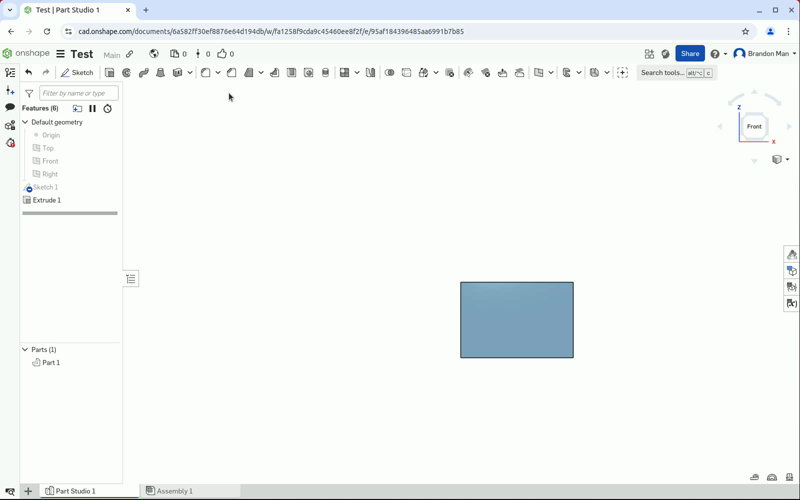
mouse_move(541, 75)
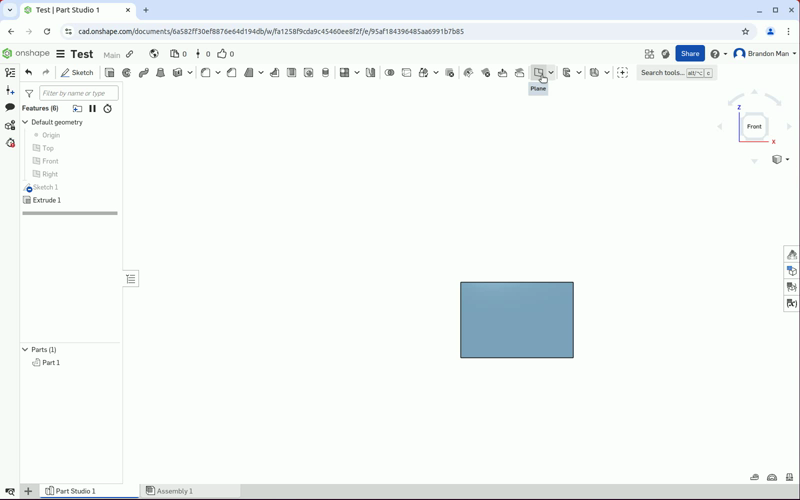
click(541, 75)
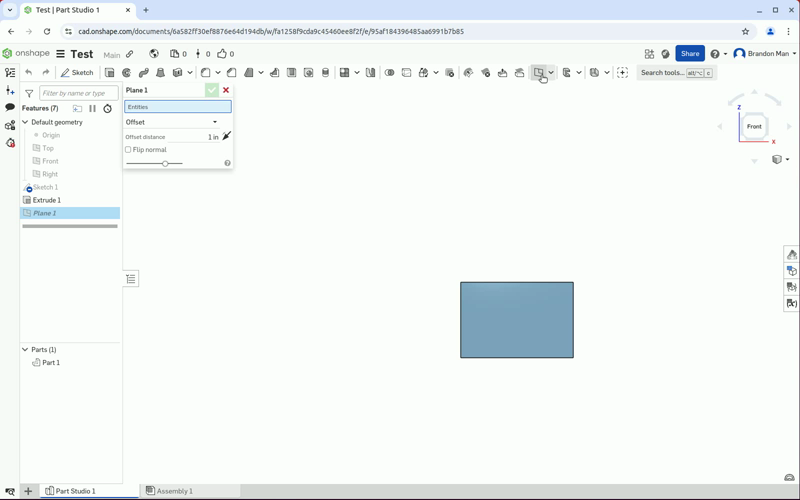
mouse_move(73, 163)
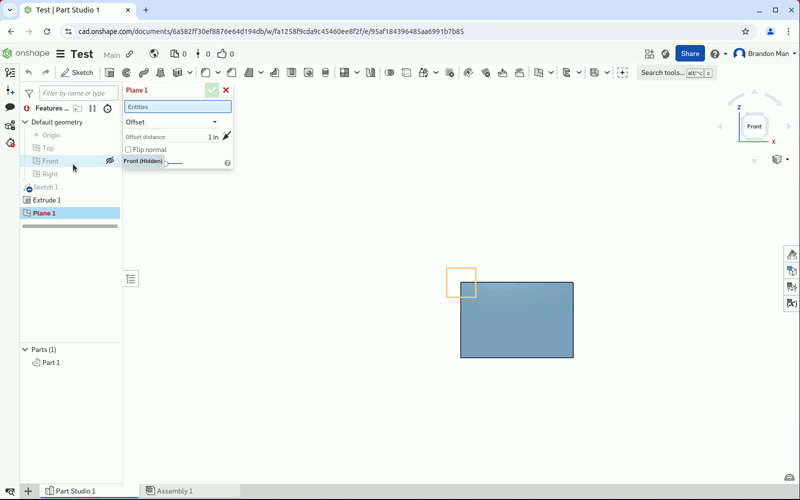
click(73, 163)
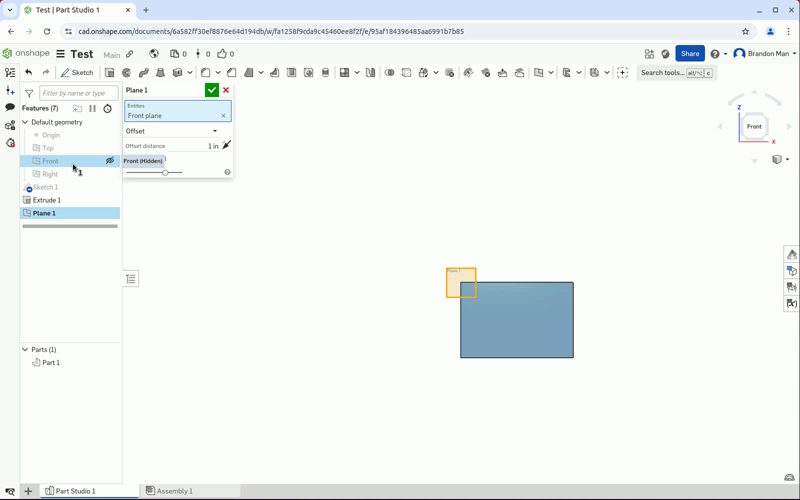
key(tab, 2)
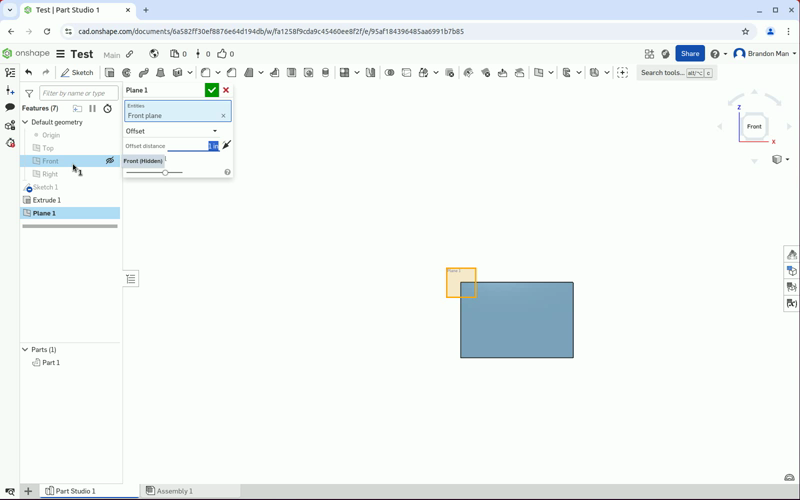
text(10.352)
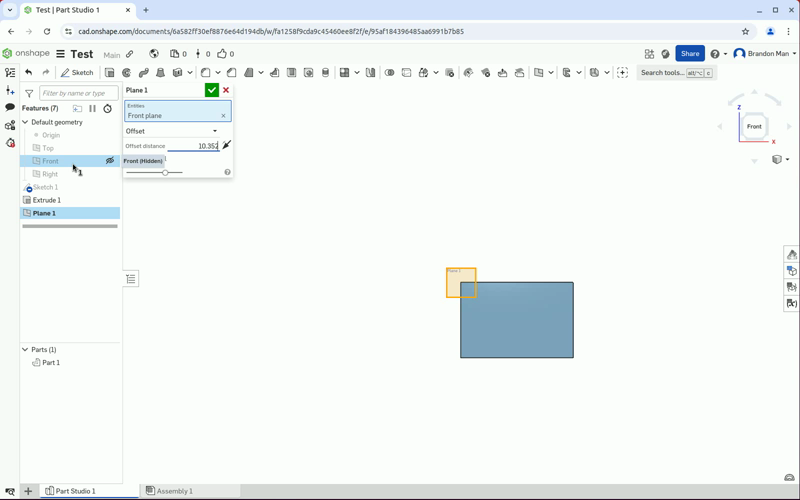
key(enter, 2)
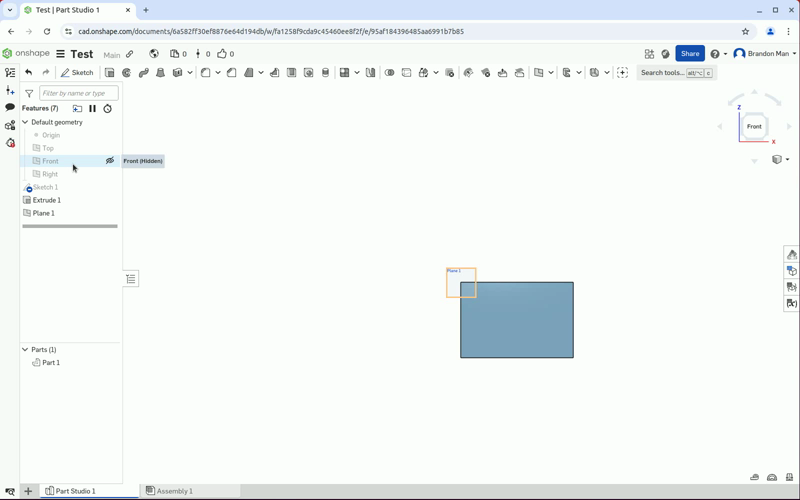
key(shift+s)
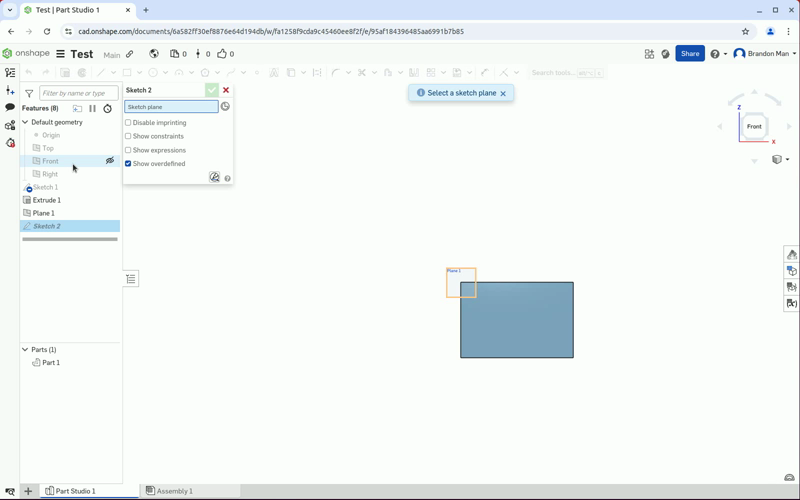
mouse_move(73, 215)
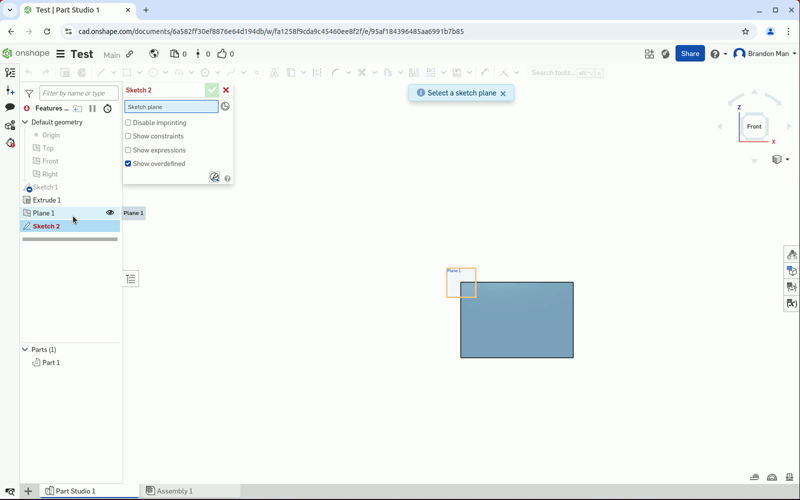
click(73, 215)
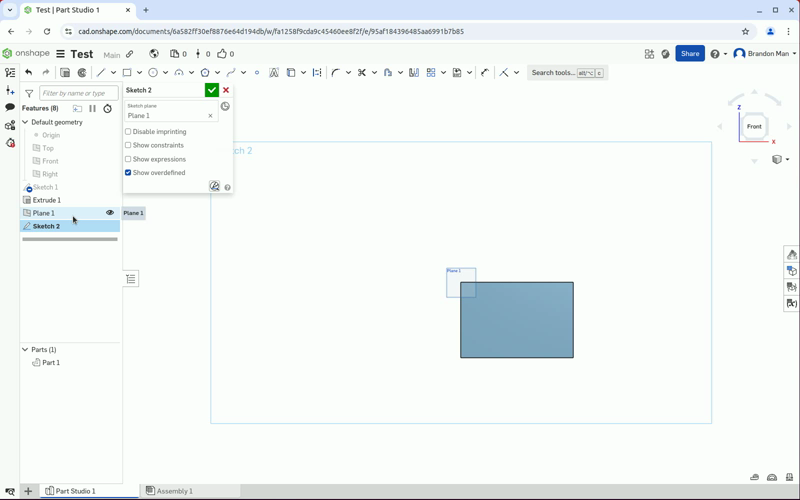
mouse_move(73, 352)
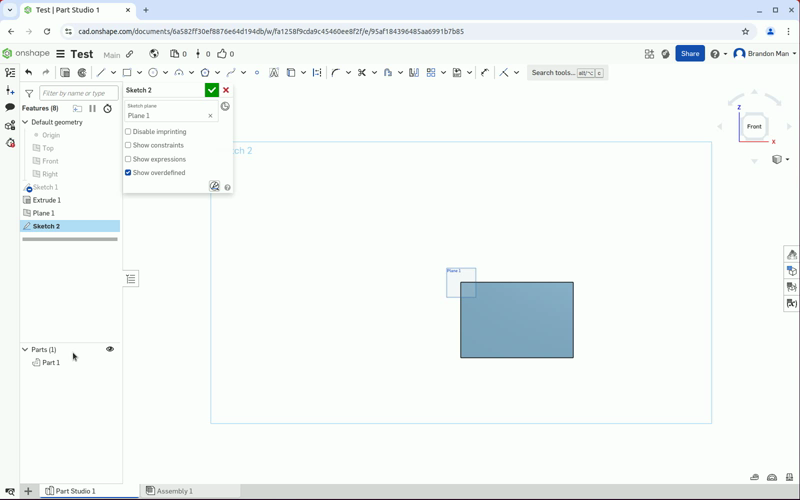
key(y)
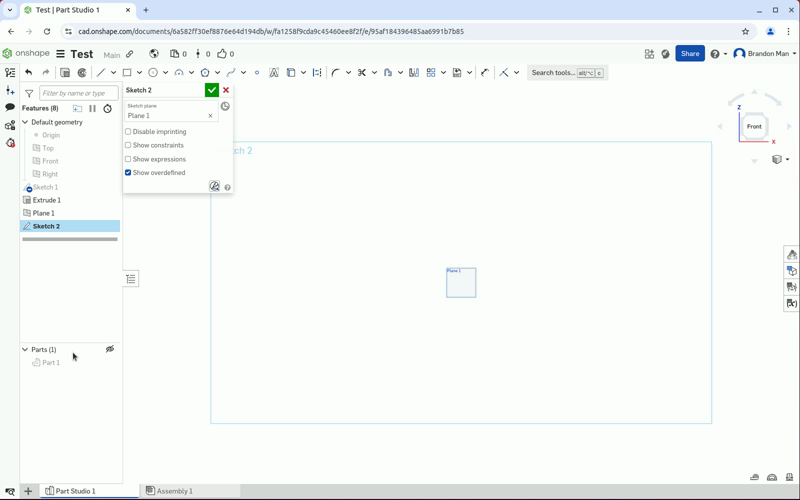
key(l)
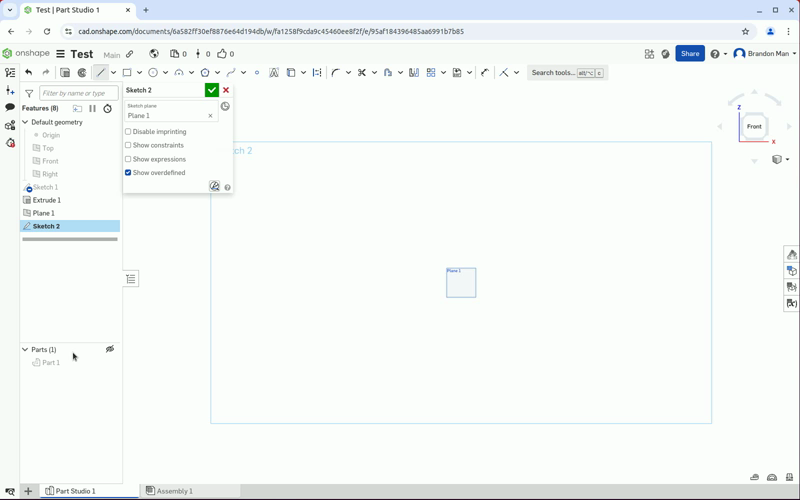
key_down(shift)
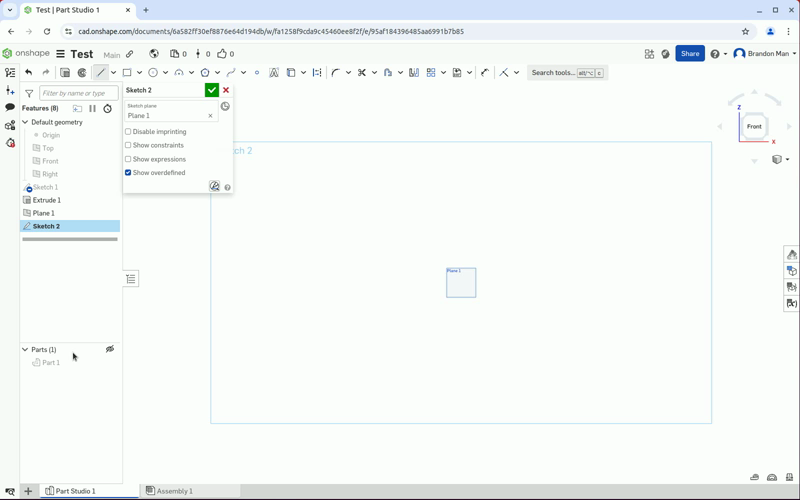
mouse_move(545, 357)
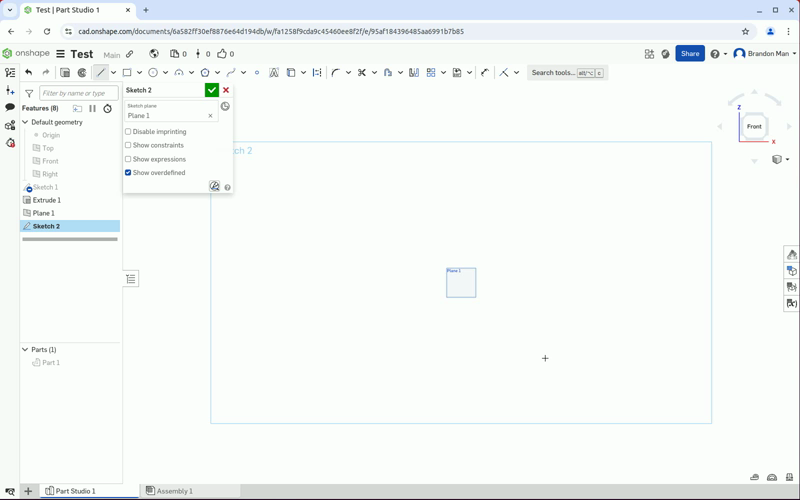
click(545, 357)
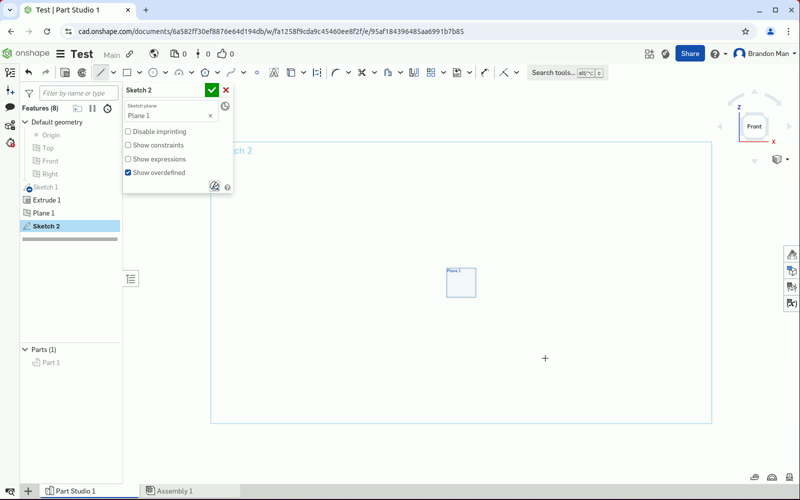
key_up(shift)
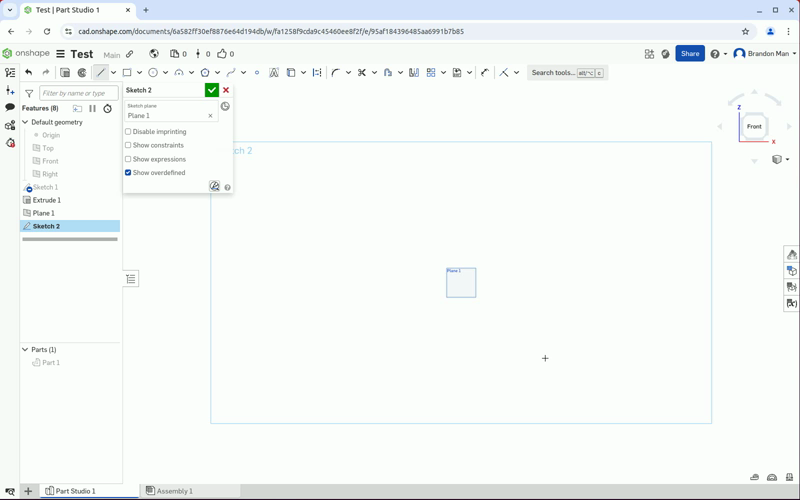
key_down(shift)
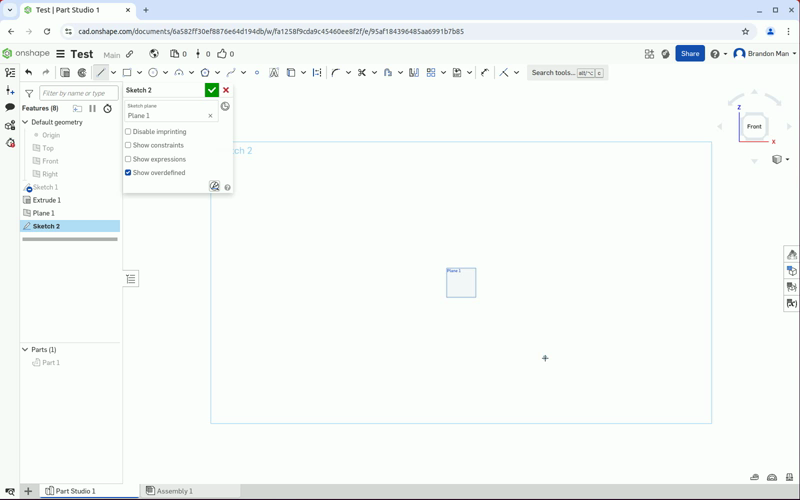
mouse_move(575, 357)
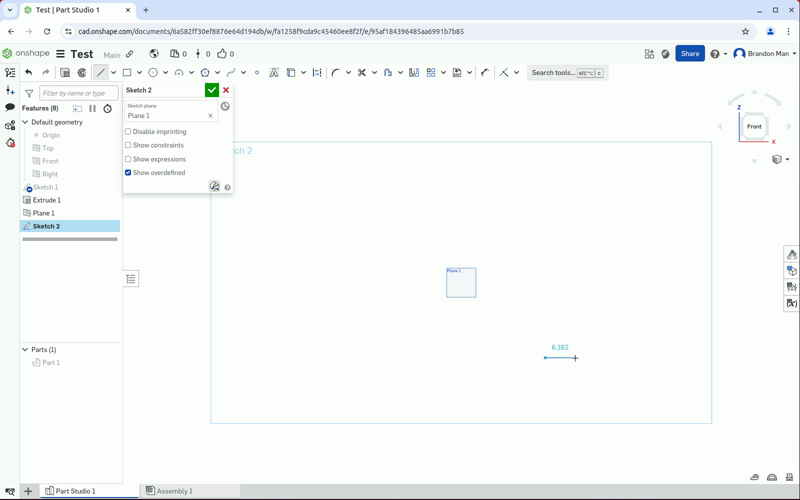
mouse_move(574, 357)
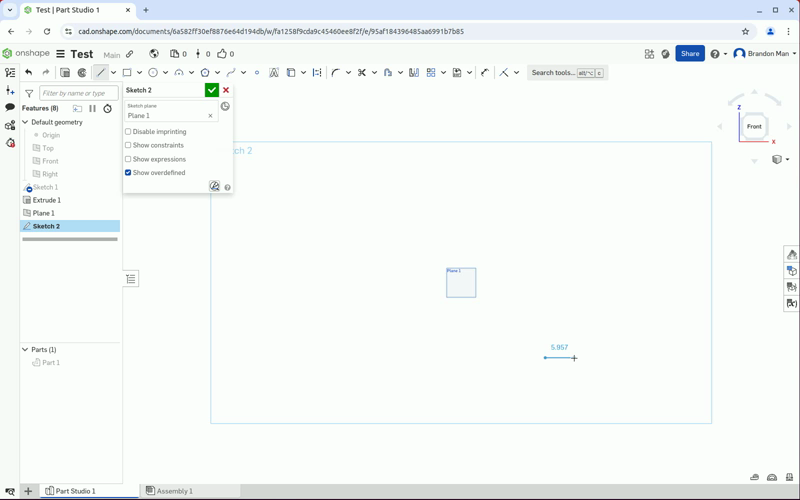
click(574, 357)
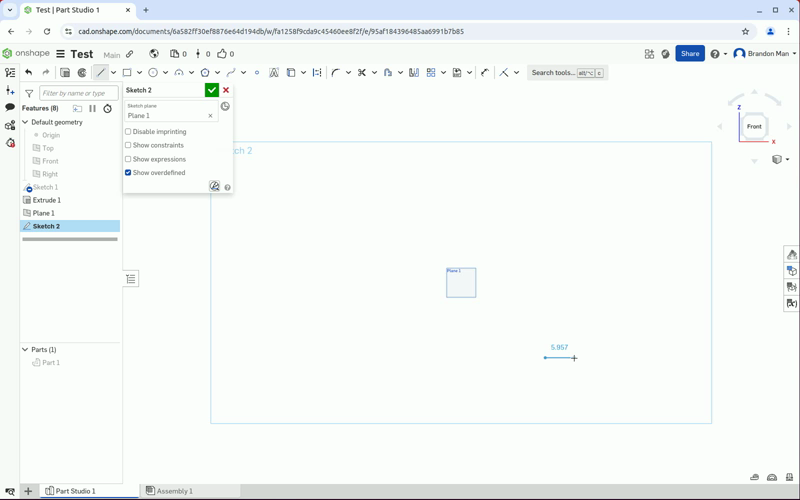
key_up(shift)
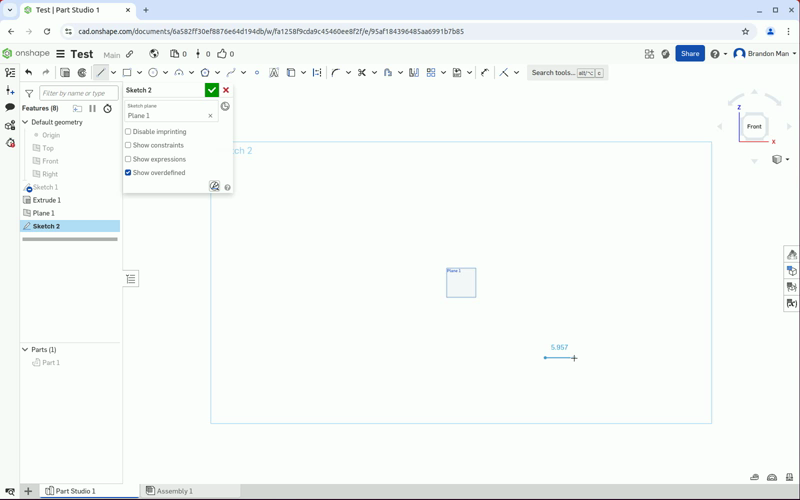
key_down(shift)
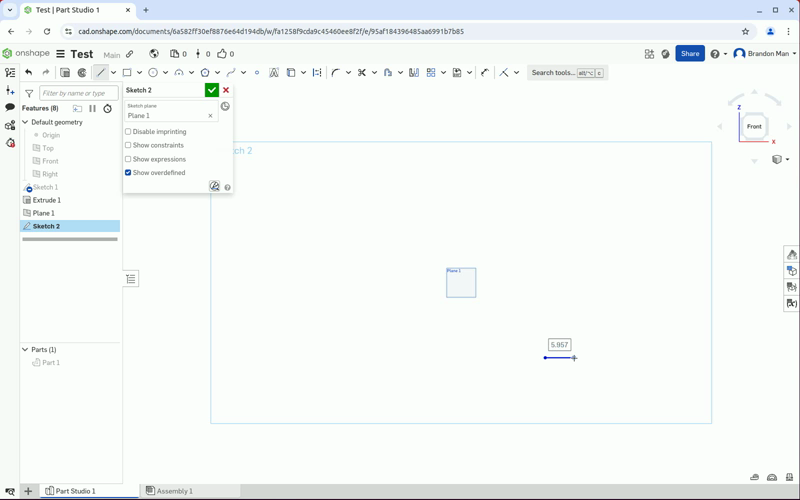
mouse_move(589, 357)
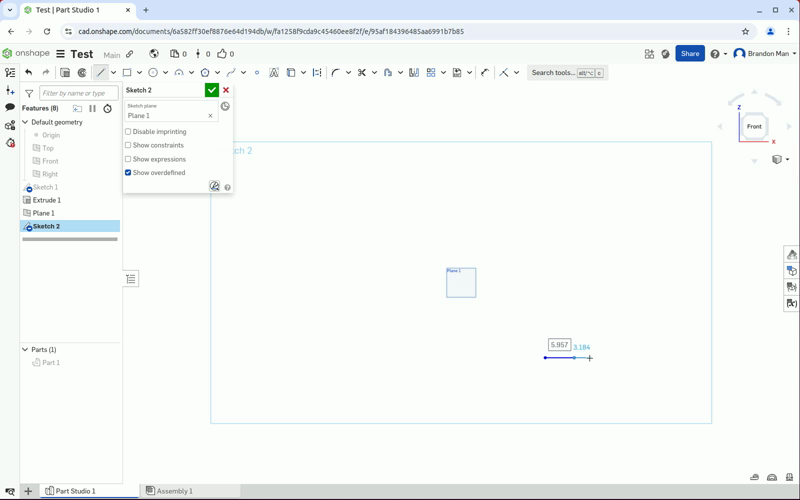
mouse_move(574, 346)
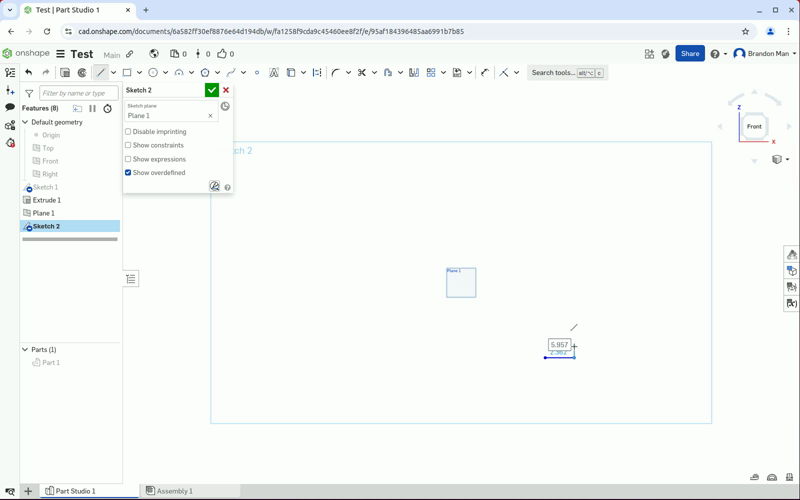
click(574, 346)
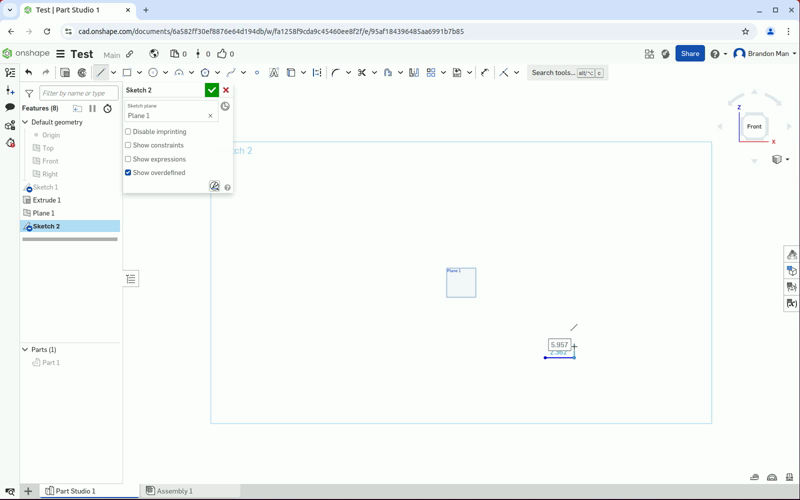
key_up(shift)
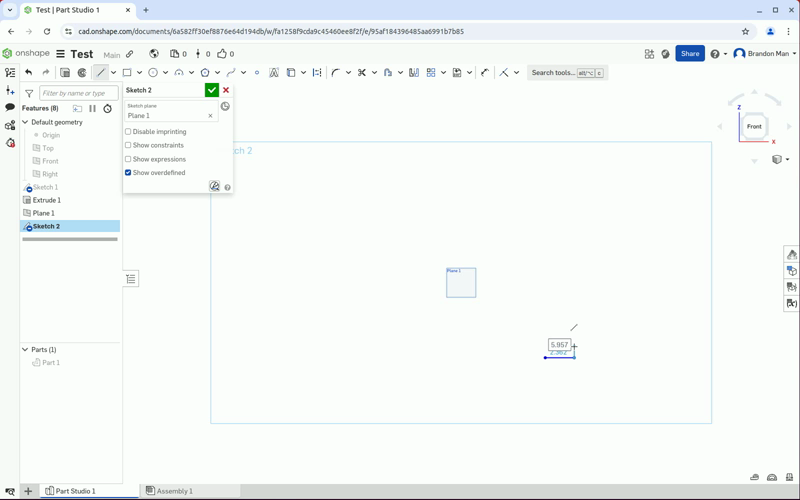
key_down(shift)
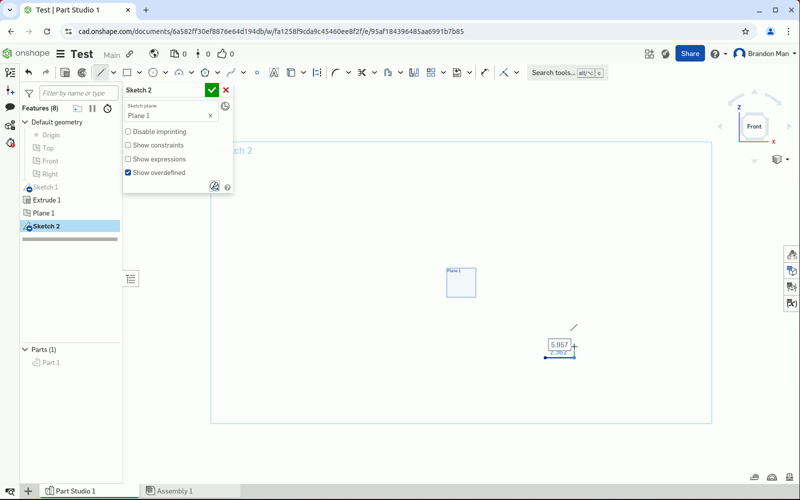
mouse_move(589, 346)
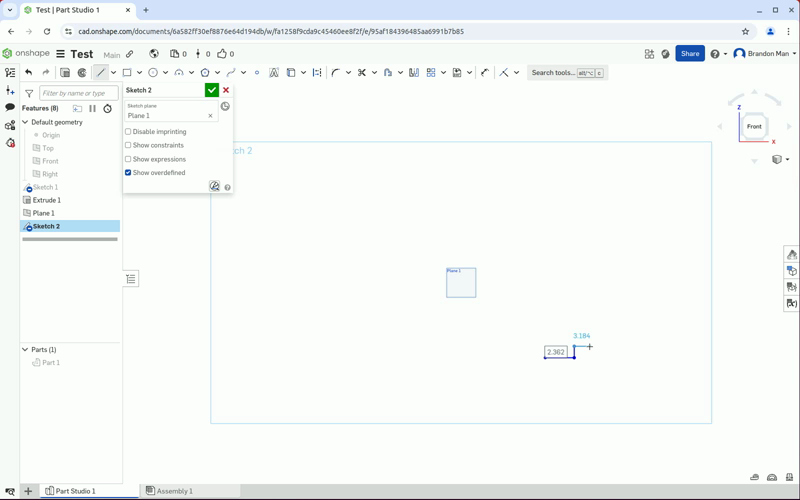
mouse_move(545, 346)
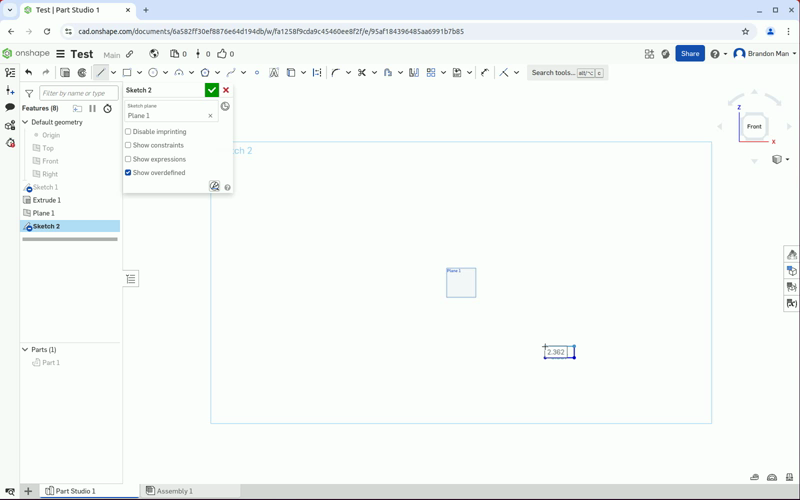
click(545, 346)
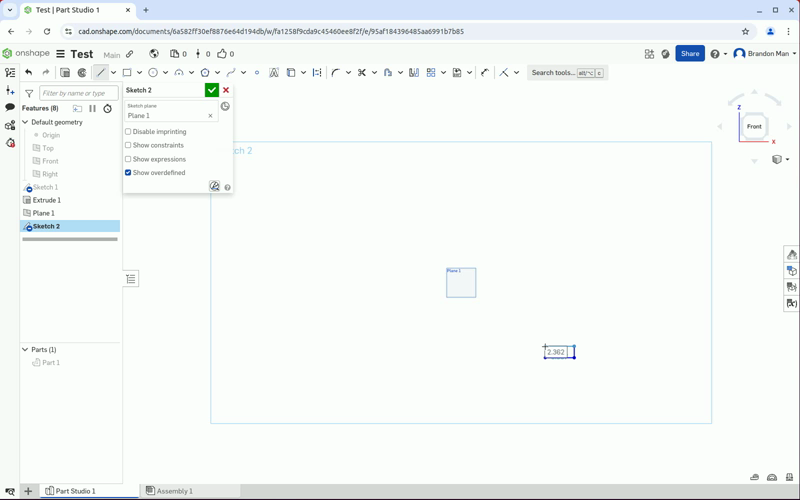
key_up(shift)
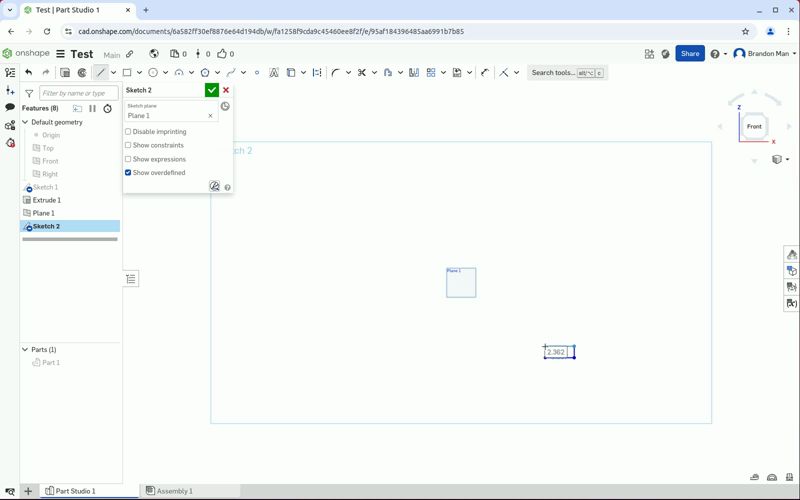
mouse_move(575, 346)
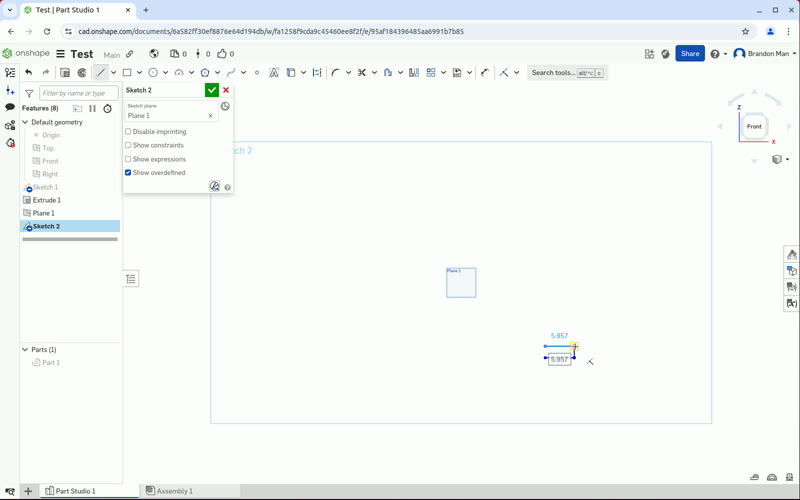
key_down(shift)
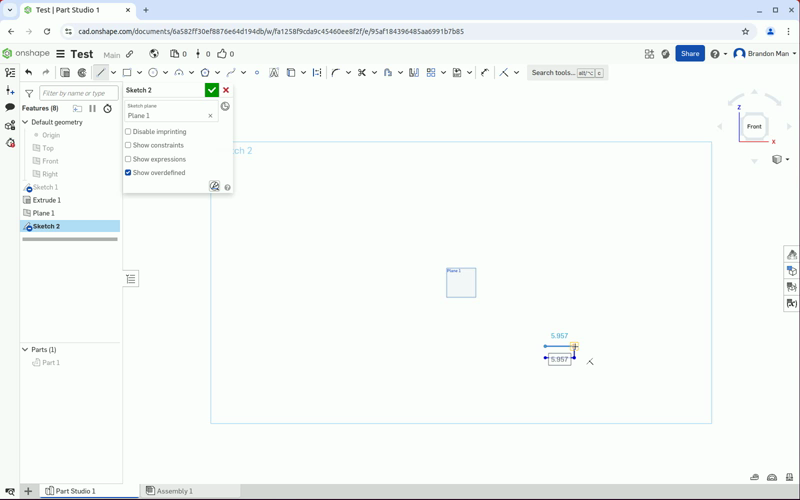
mouse_move(545, 357)
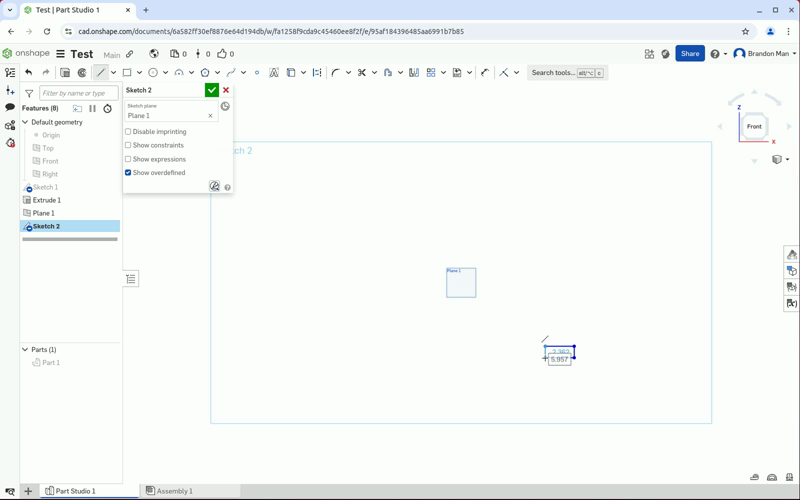
key_up(shift)
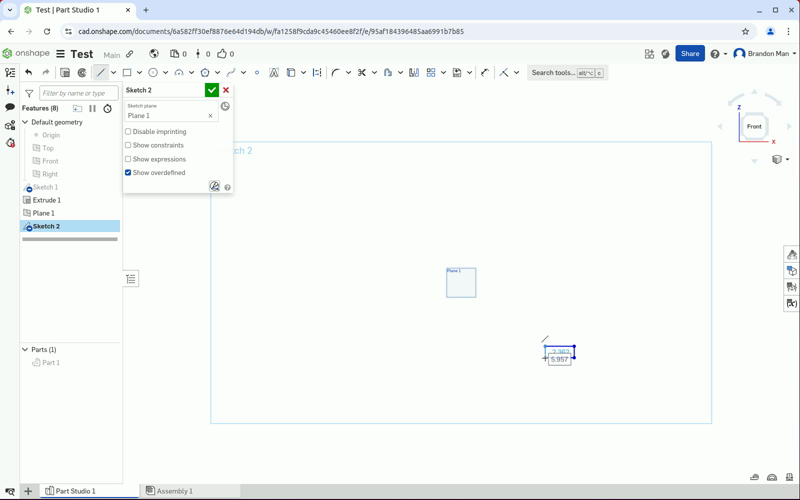
click(545, 357)
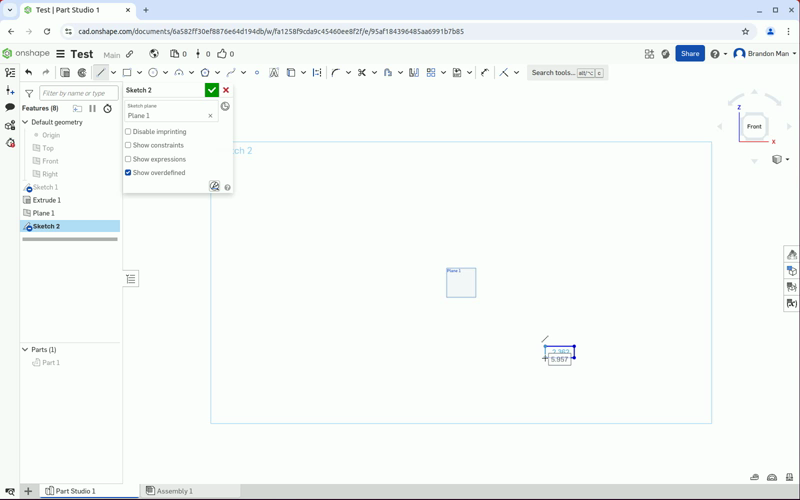
key(esc)
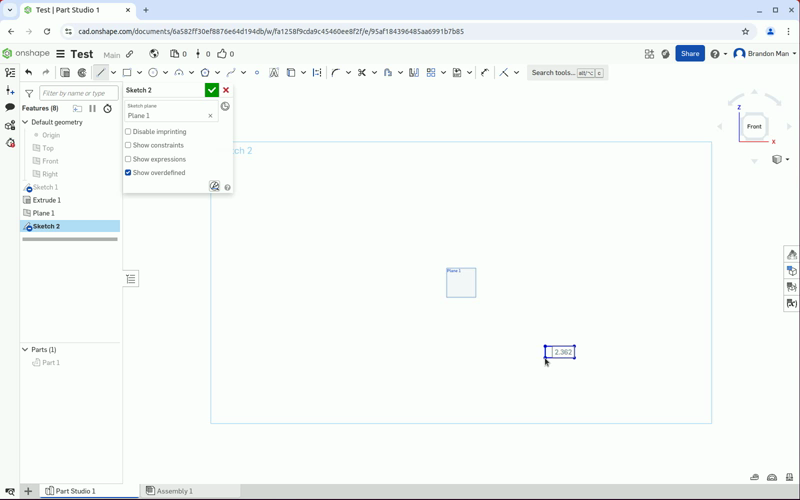
mouse_move(548, 352)
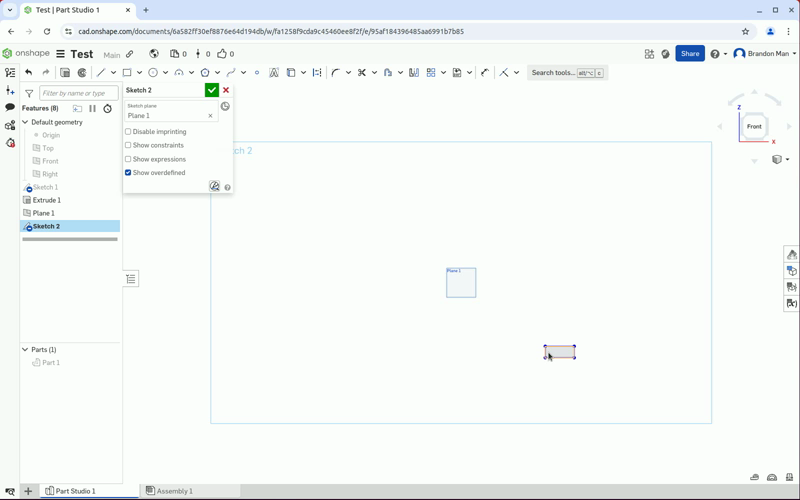
scroll(6)
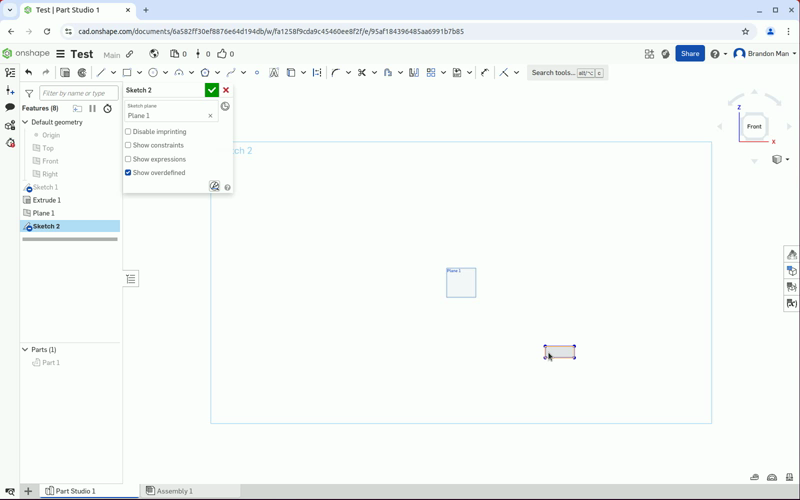
scroll(6)
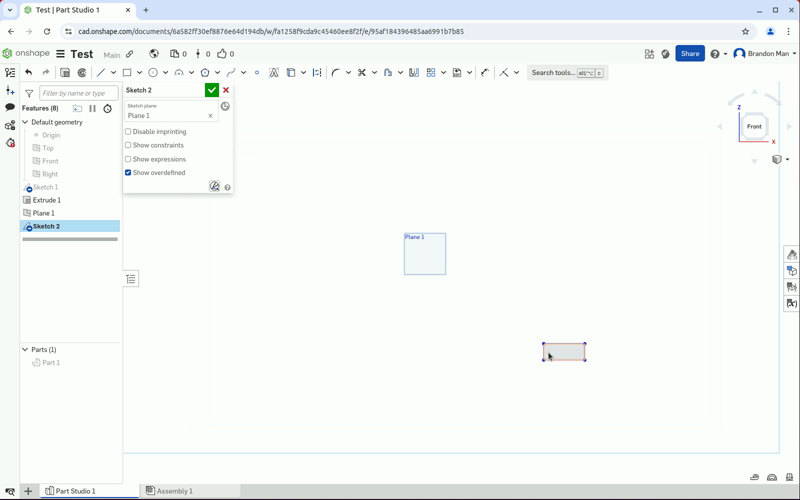
scroll(6)
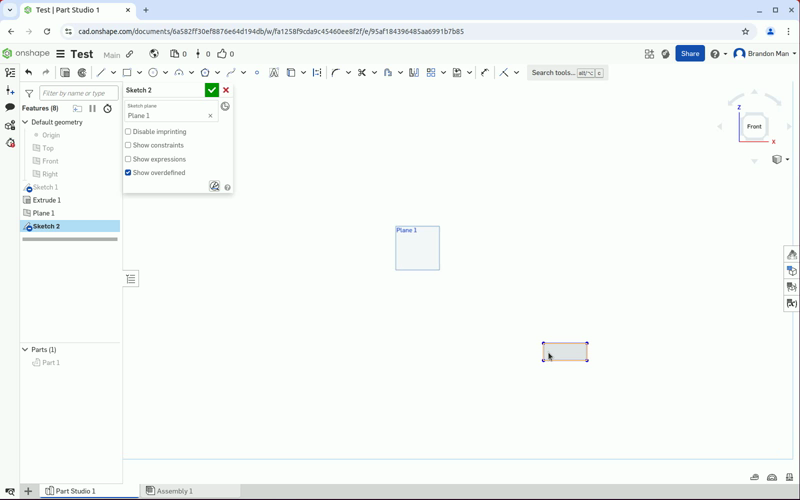
scroll(6)
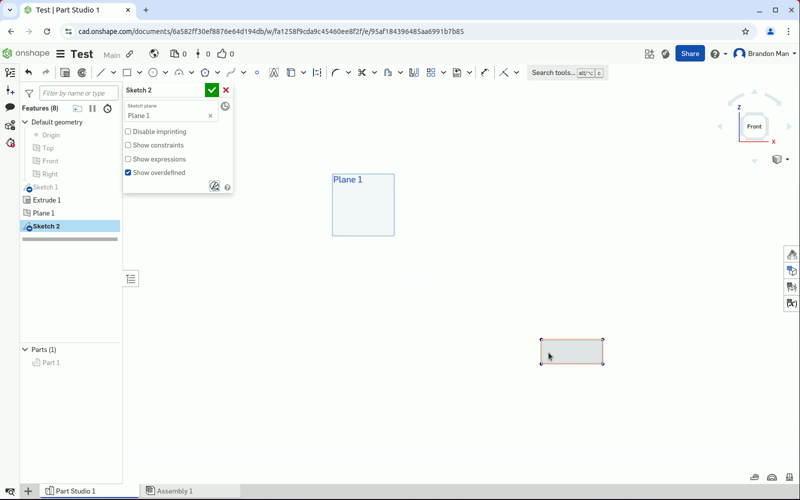
scroll(6)
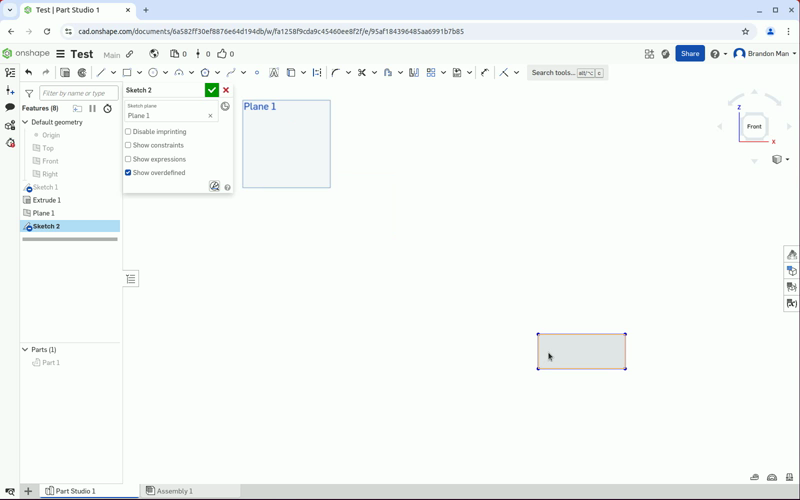
scroll(6)
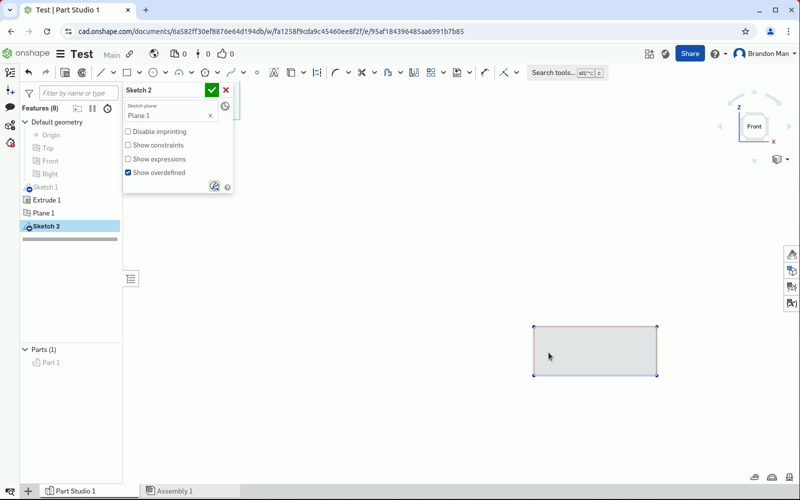
scroll(6)
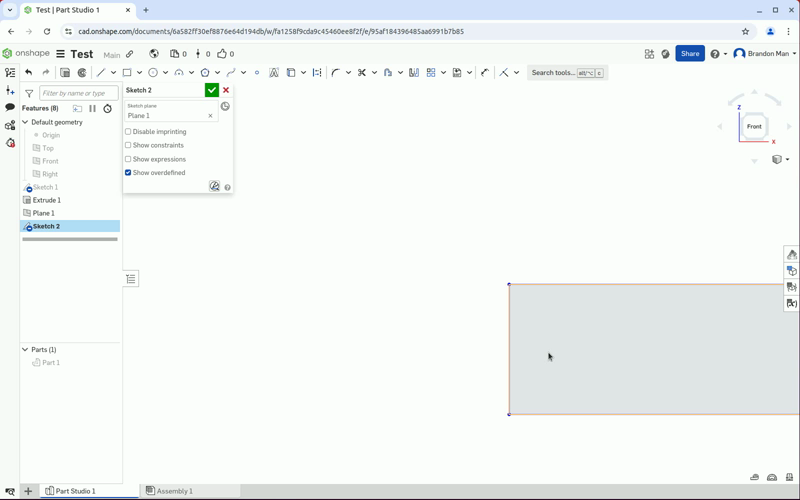
click(548, 352)
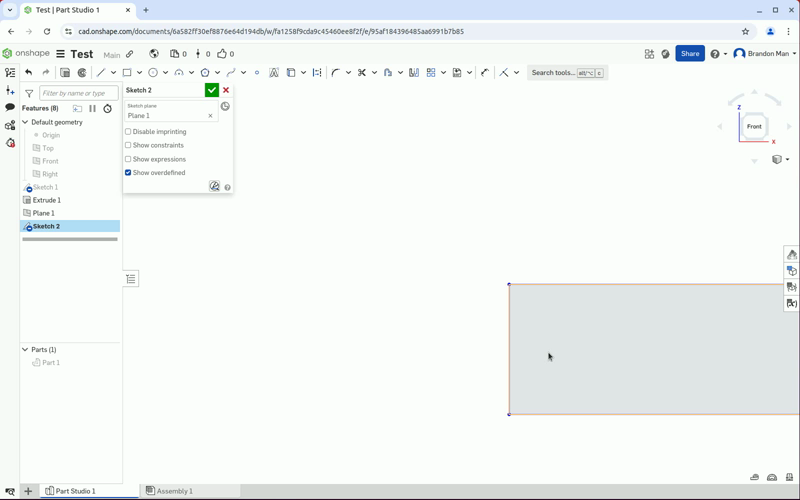
scroll(-6)
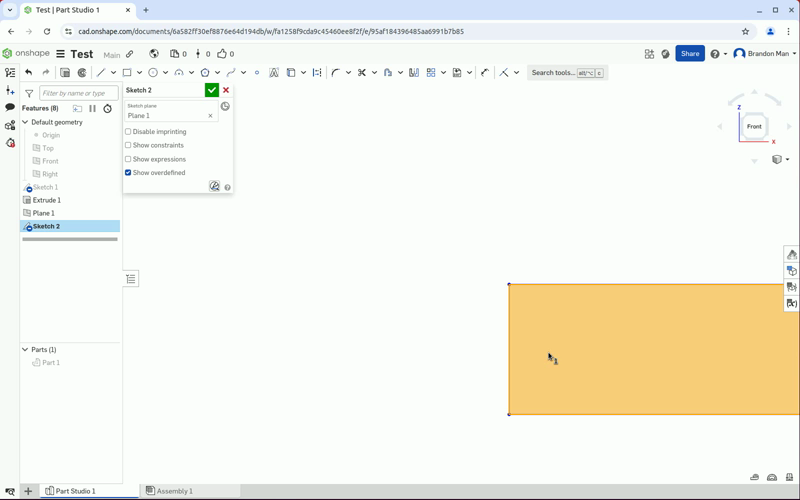
scroll(-6)
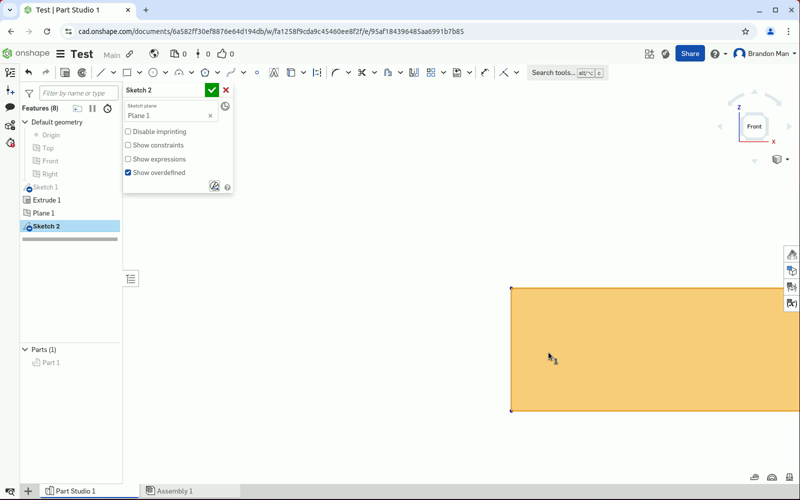
scroll(-6)
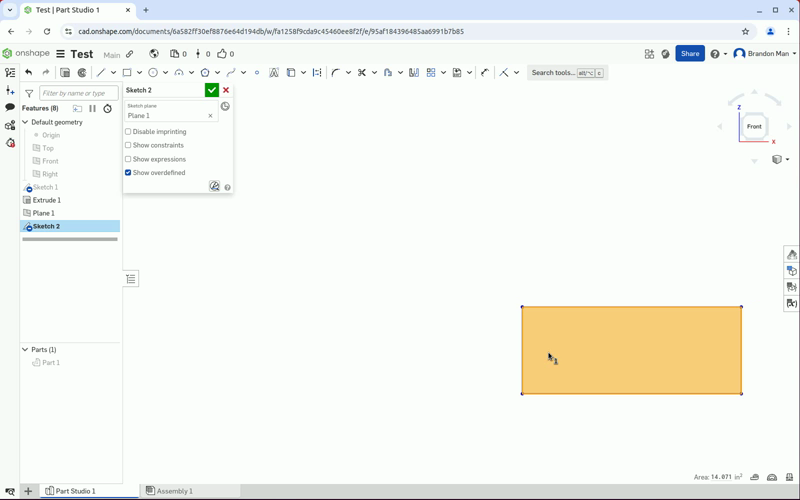
scroll(-6)
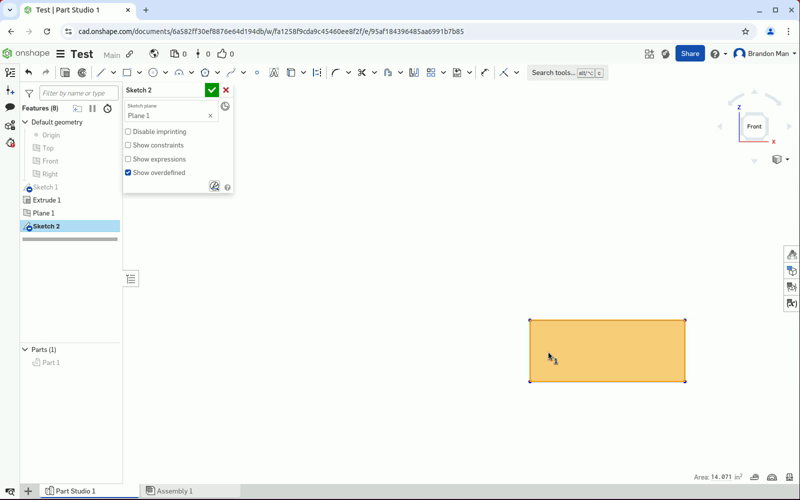
scroll(-6)
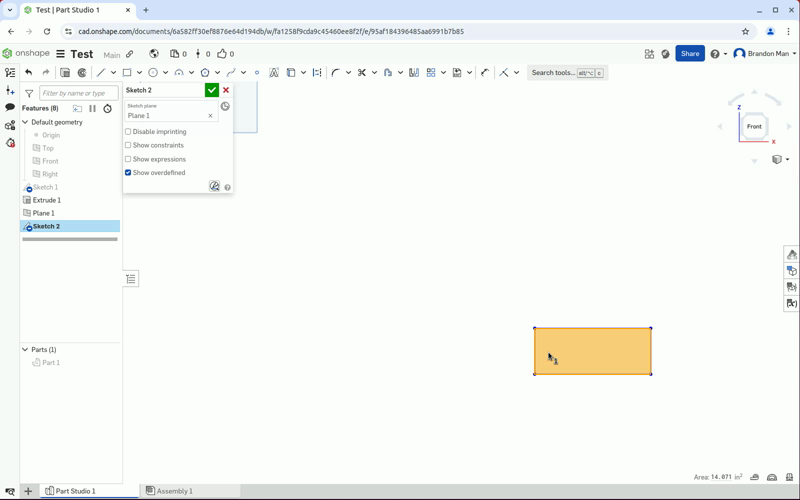
scroll(-6)
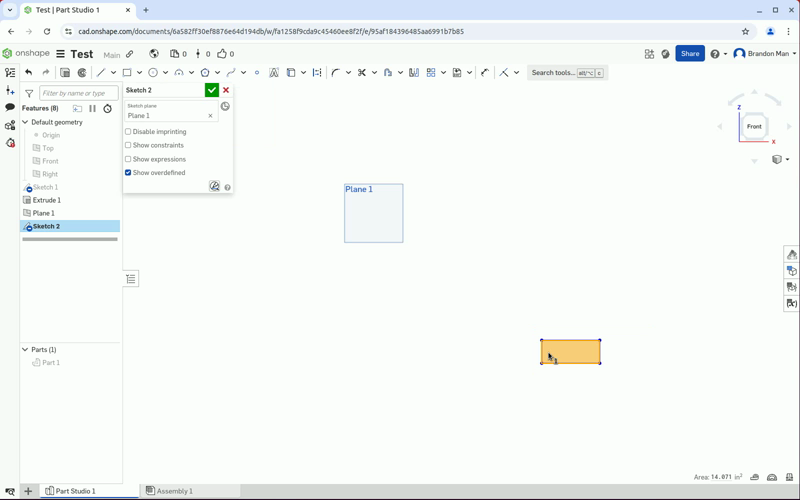
scroll(-6)
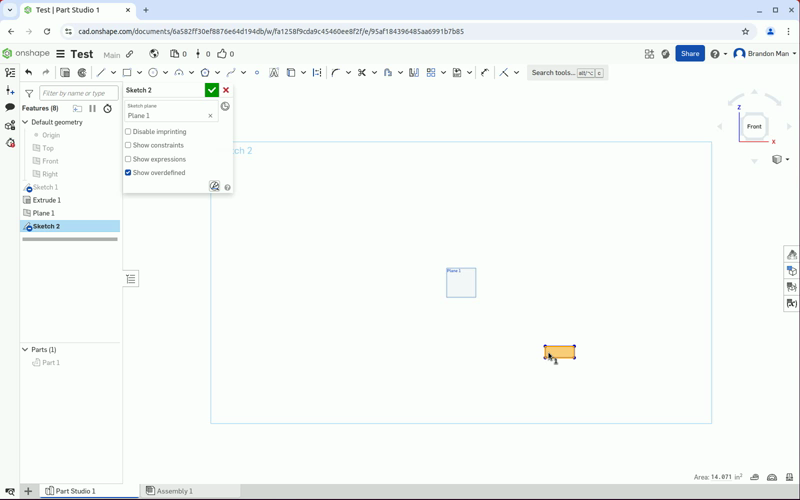
mouse_move(73, 352)
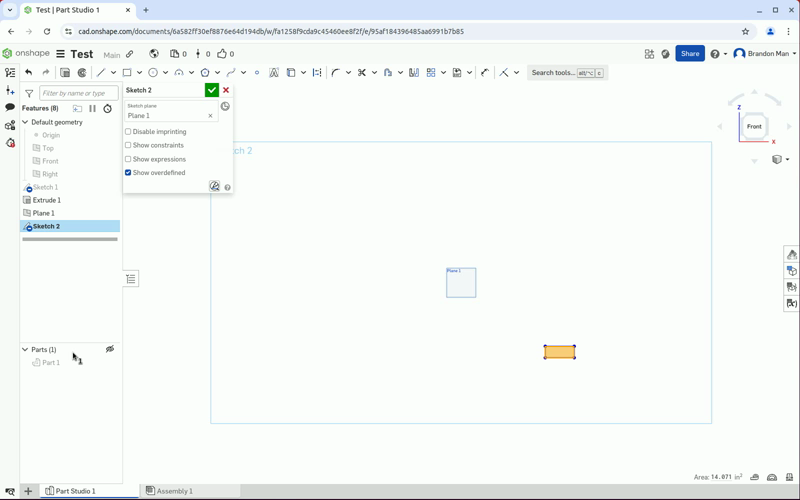
key(shift+y)
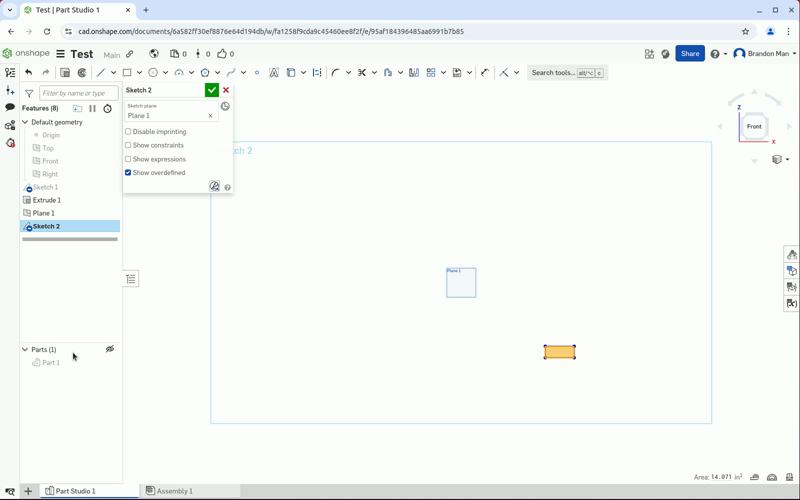
key(shift+e)
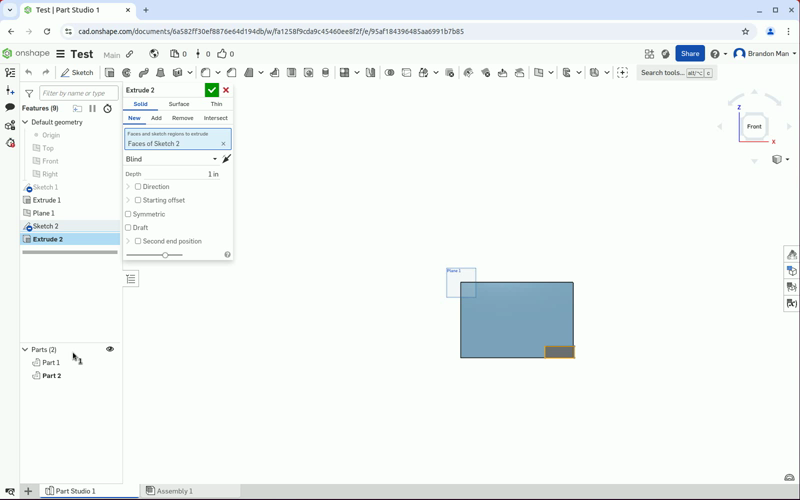
mouse_move(143, 106)
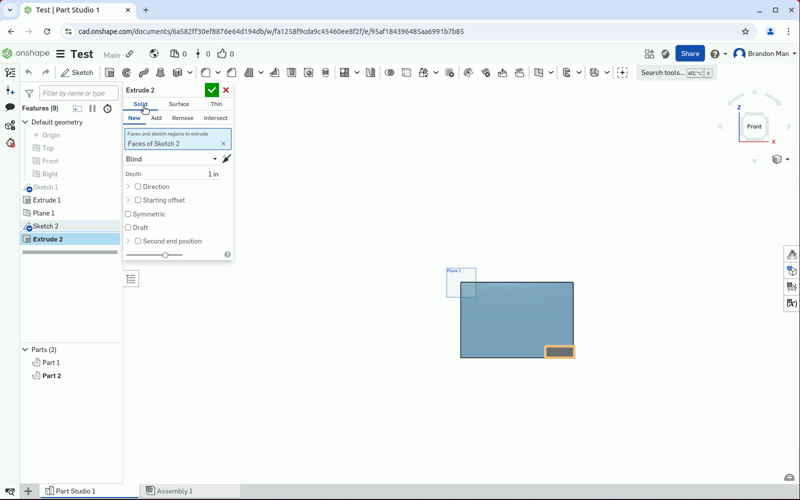
click(143, 106)
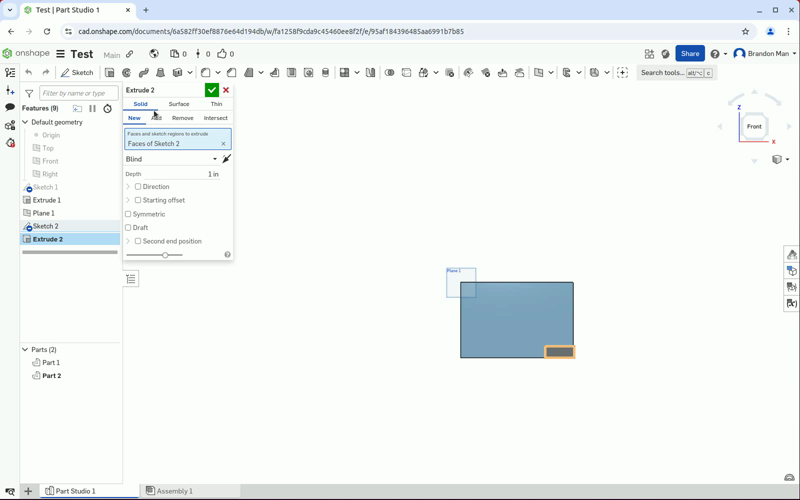
mouse_move(186, 120)
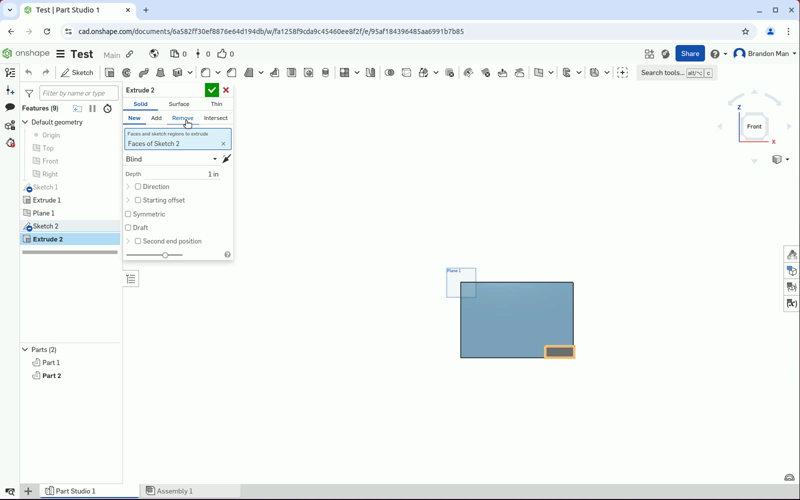
click(186, 120)
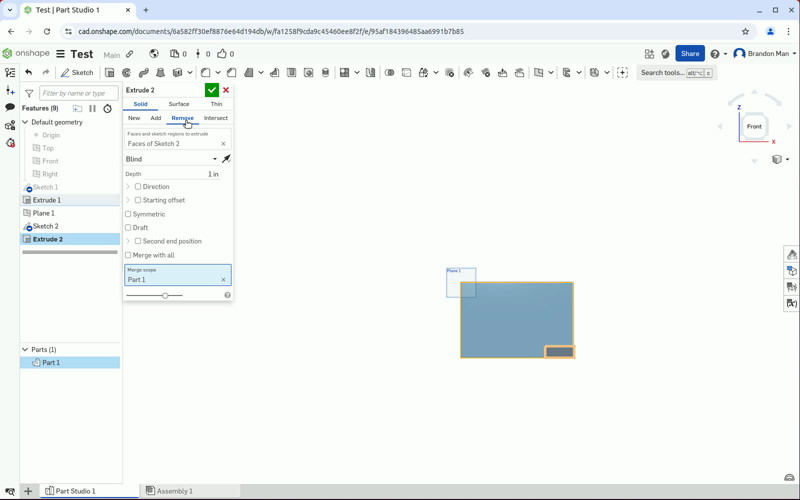
key(tab, 4)
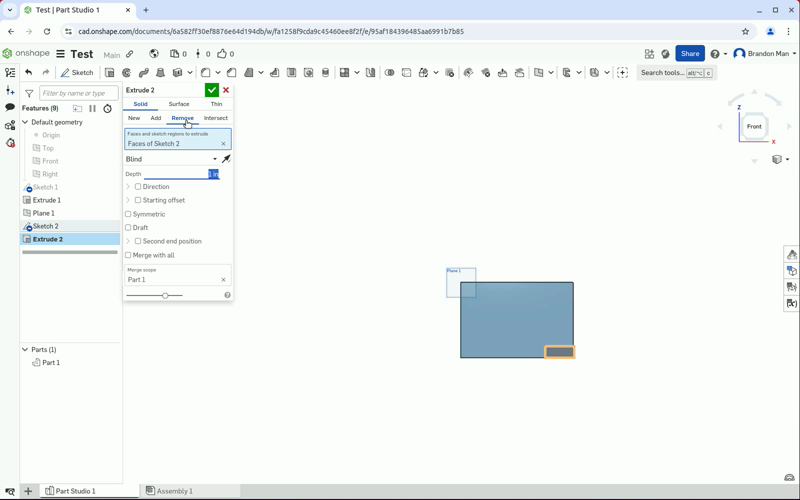
text(10.351)
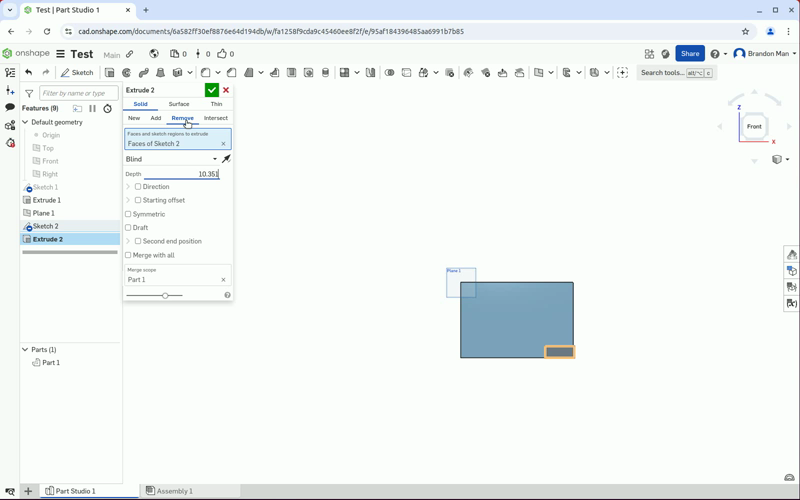
key(tab, 6)
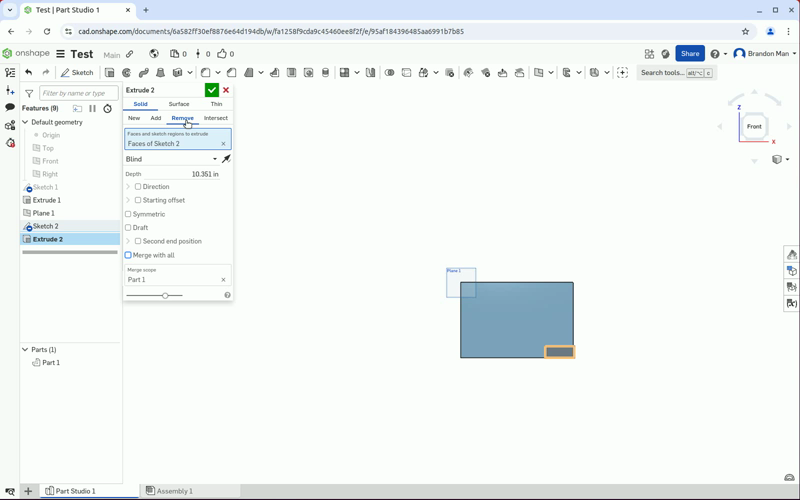
key(space)
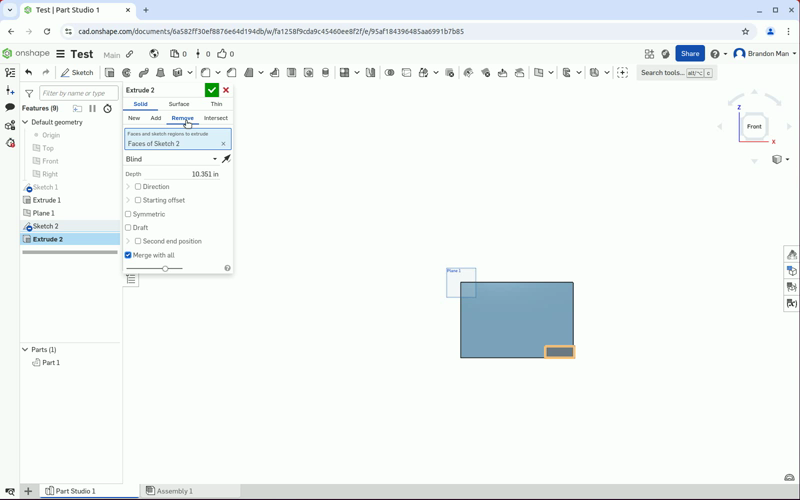
key(enter)
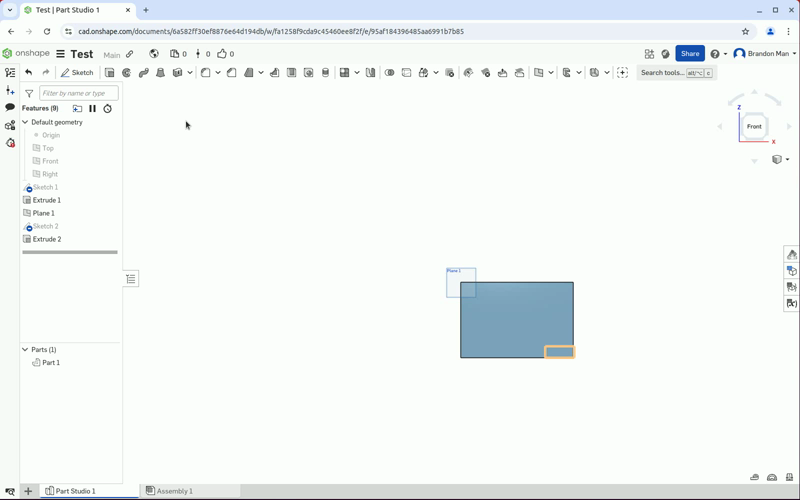
key(shift+h)
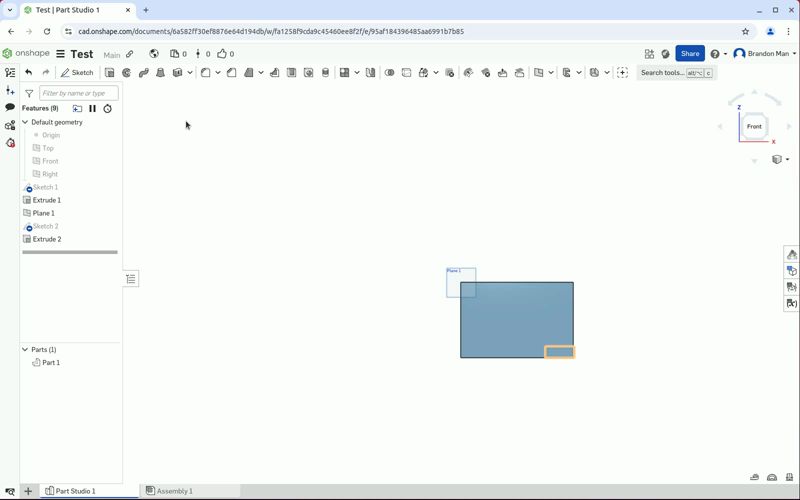
key(shift+h)
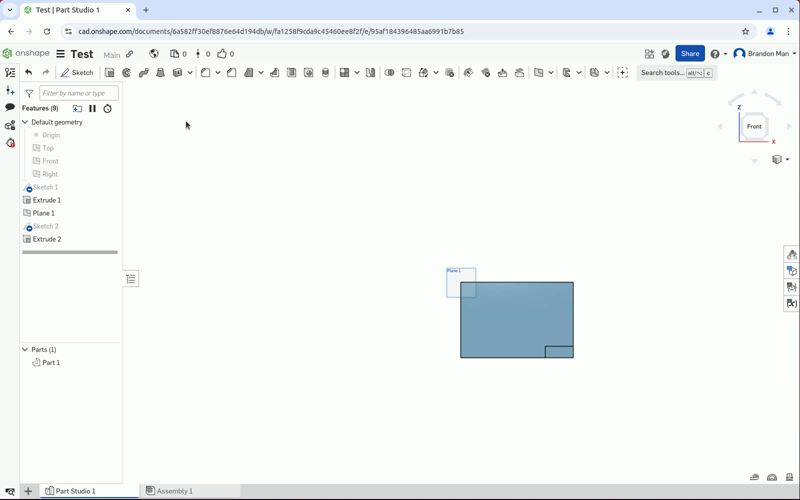
mouse_move(73, 189)
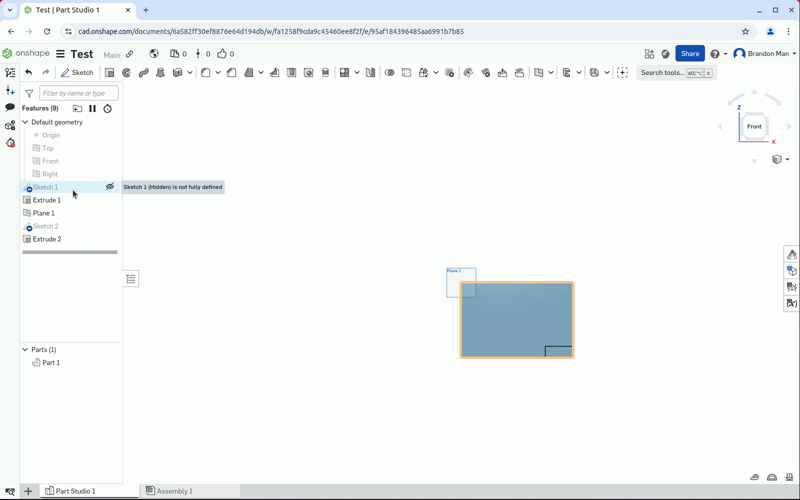
click(73, 189)
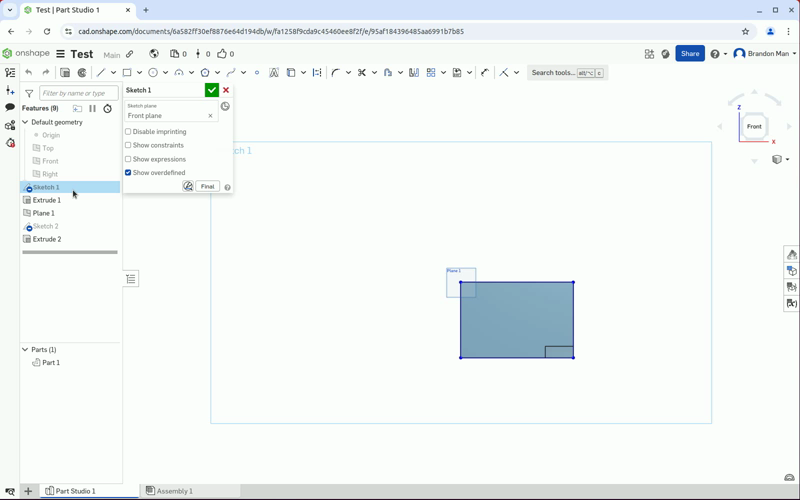
mouse_move(229, 92)
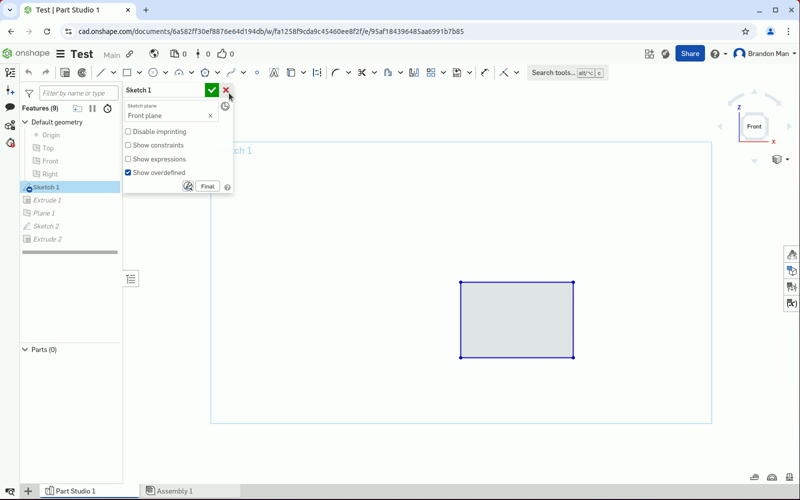
click(229, 92)
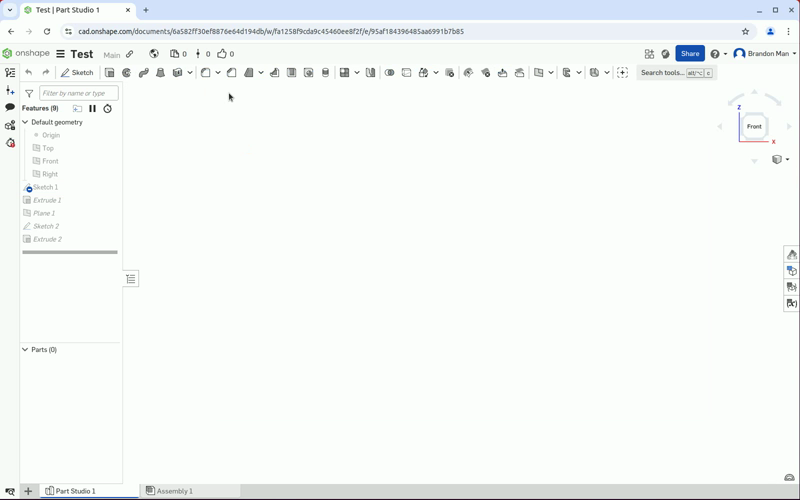
key(shift+s)
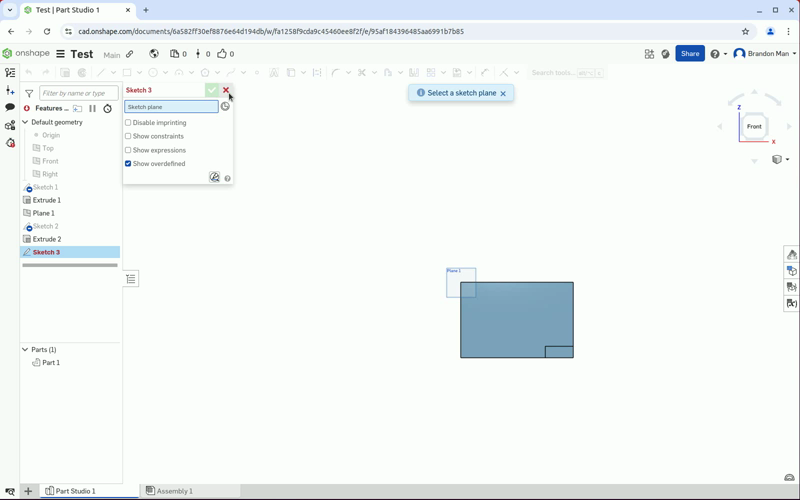
mouse_move(73, 215)
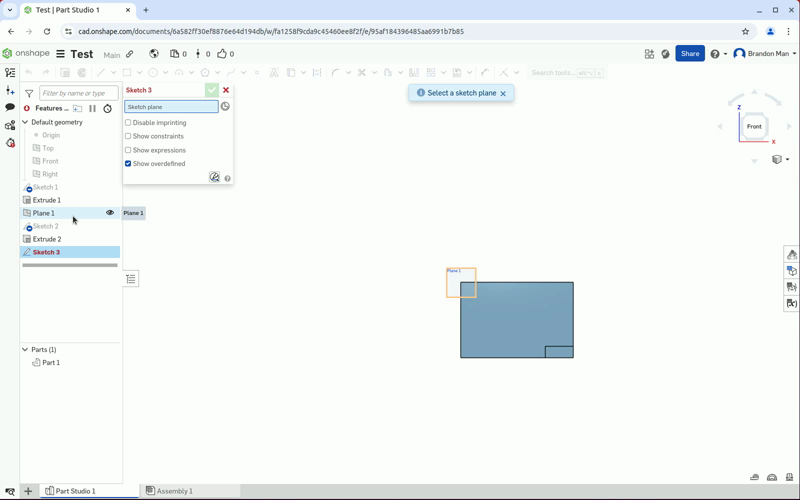
click(73, 215)
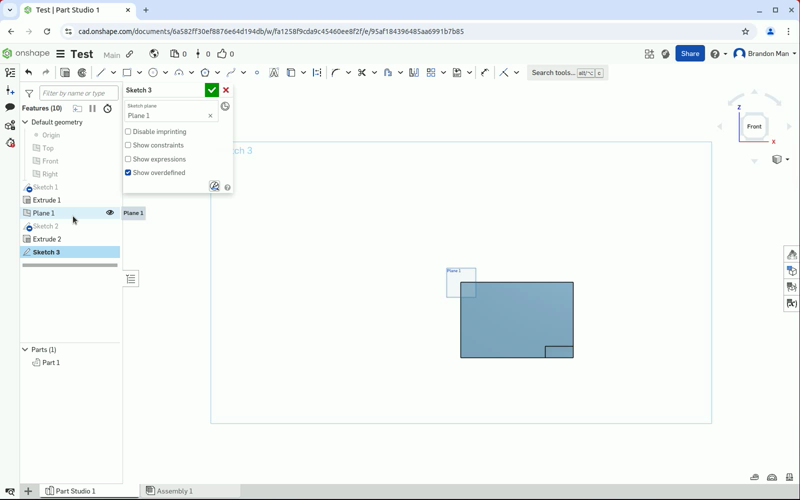
mouse_move(73, 352)
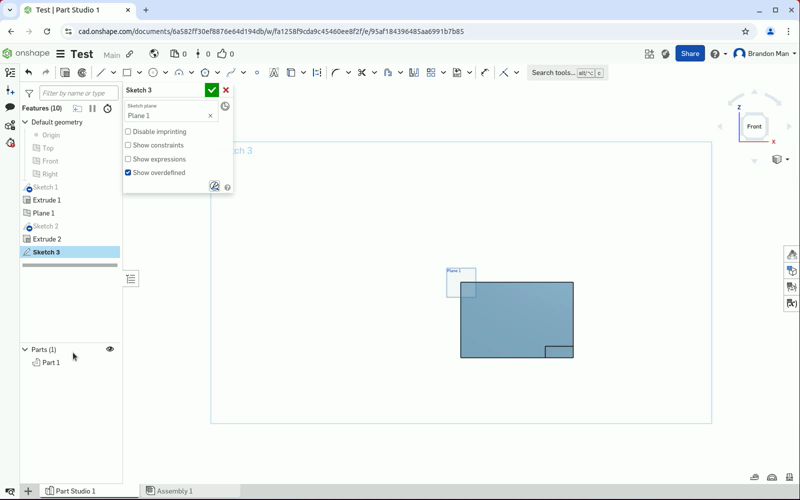
key(y)
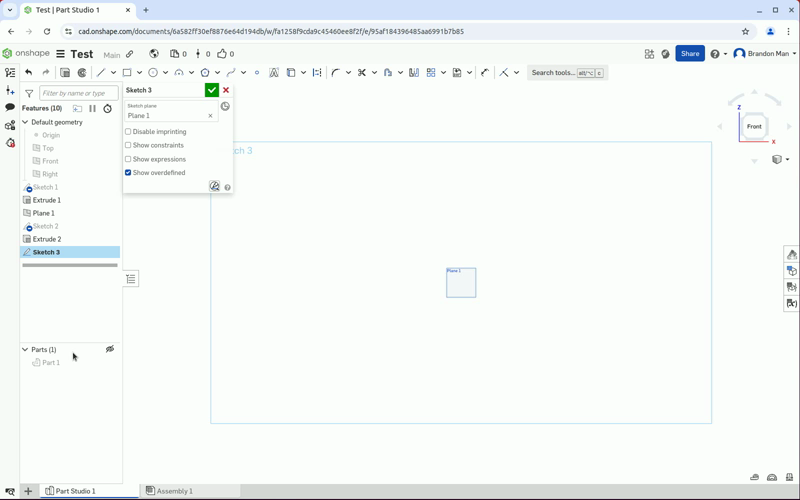
key(l)
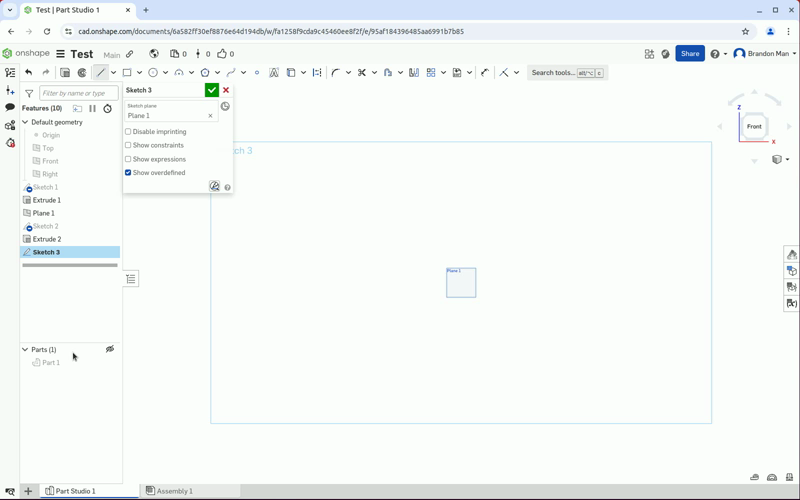
key_down(shift)
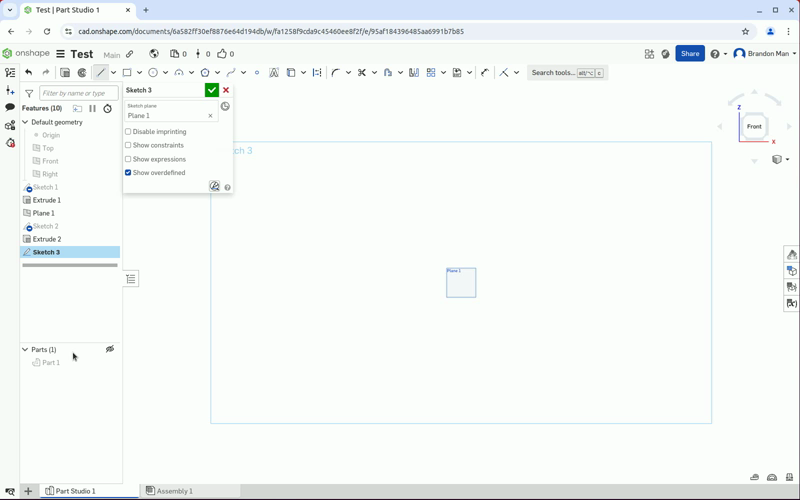
mouse_move(528, 347)
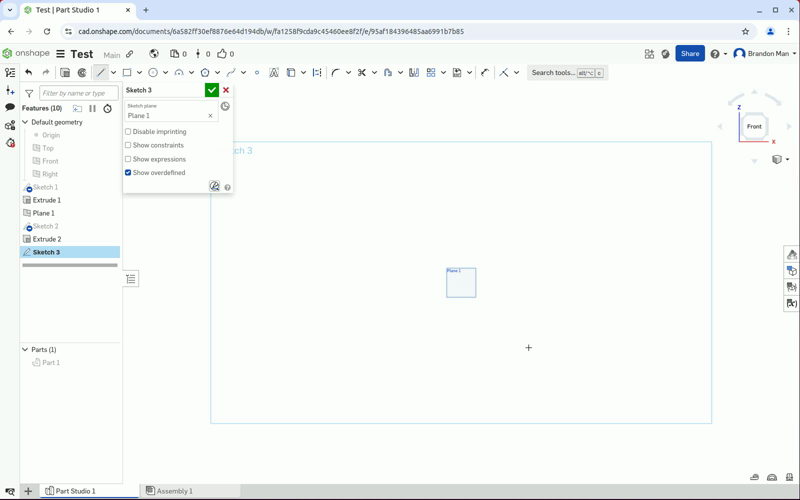
click(528, 347)
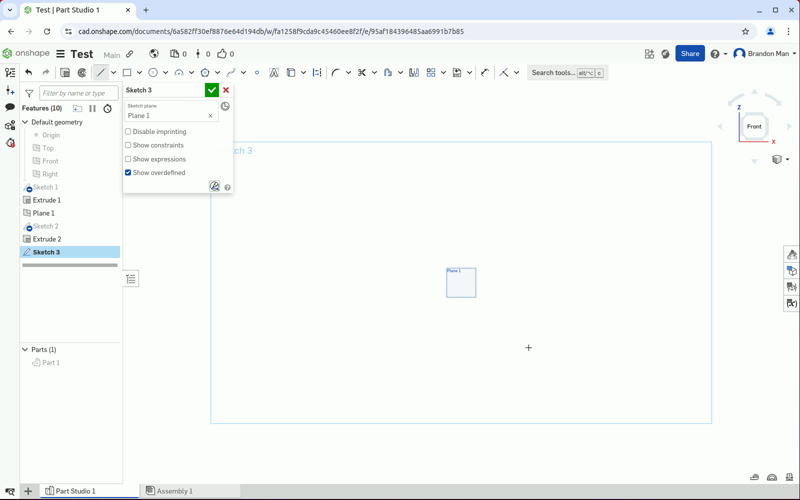
key_up(shift)
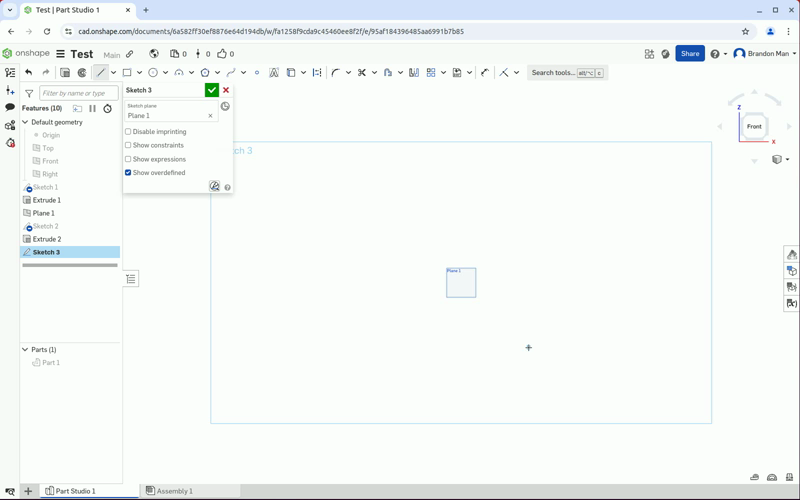
key_down(shift)
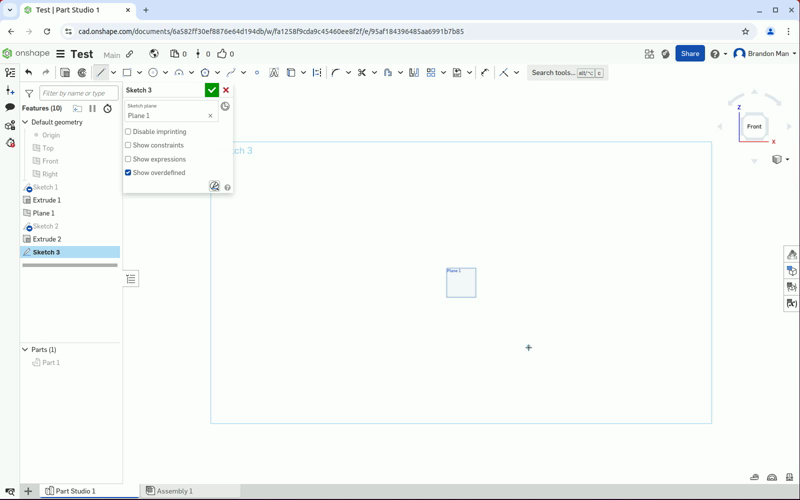
mouse_move(558, 347)
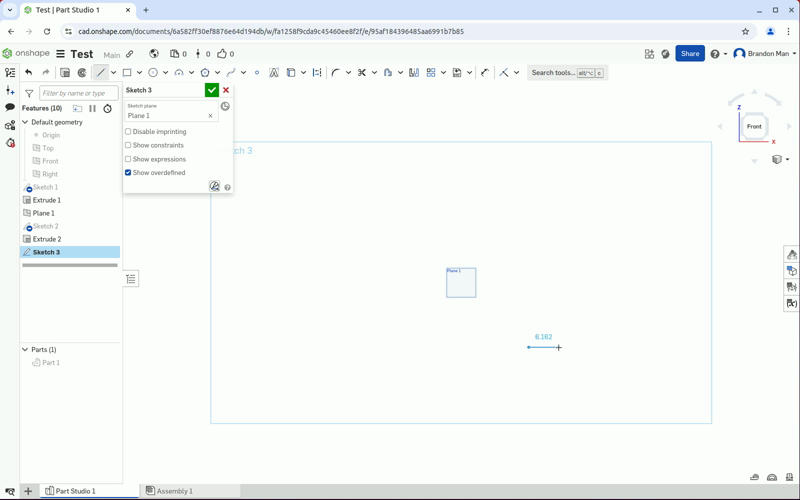
mouse_move(546, 347)
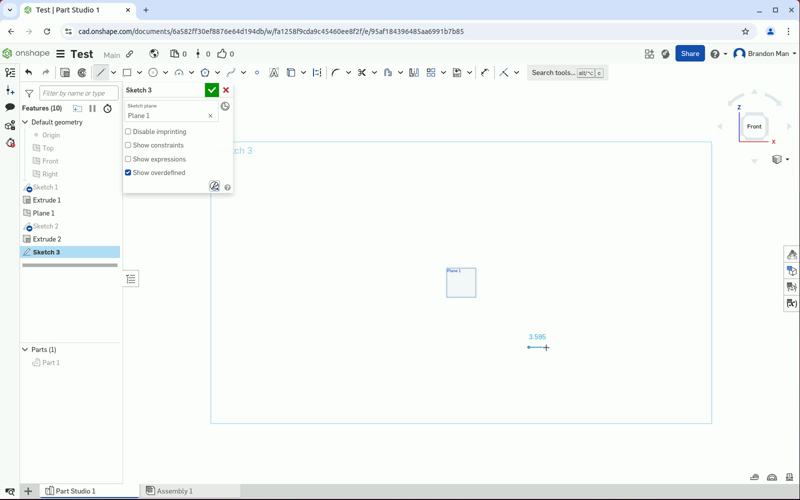
click(546, 347)
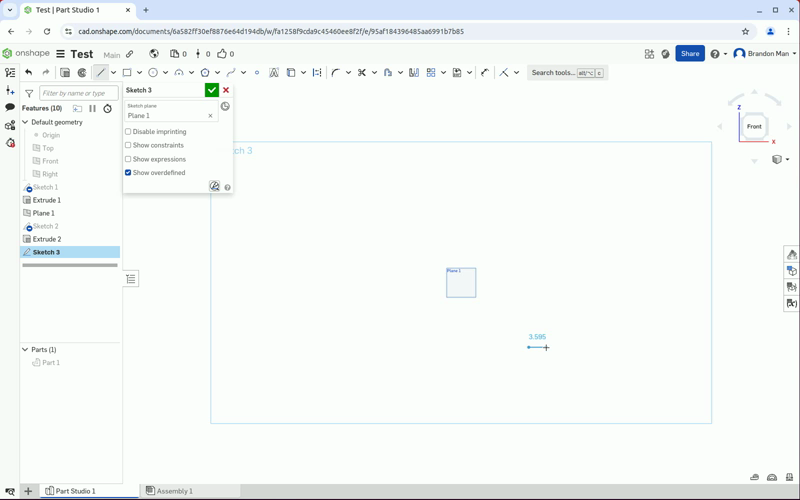
key_up(shift)
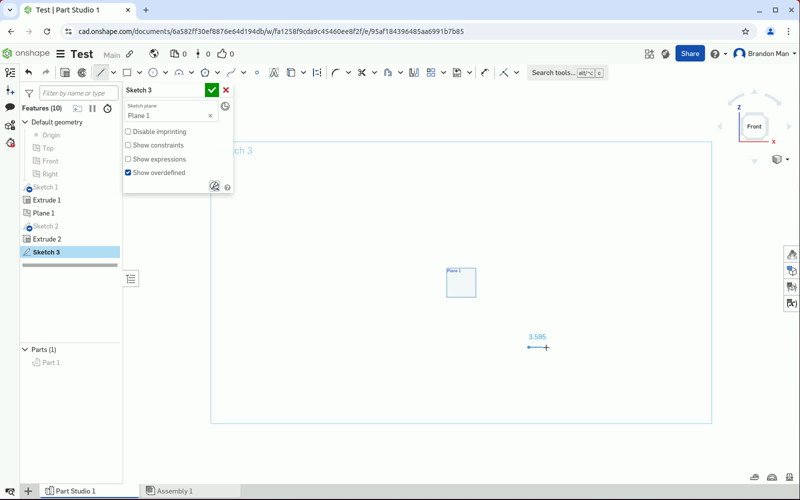
key_down(shift)
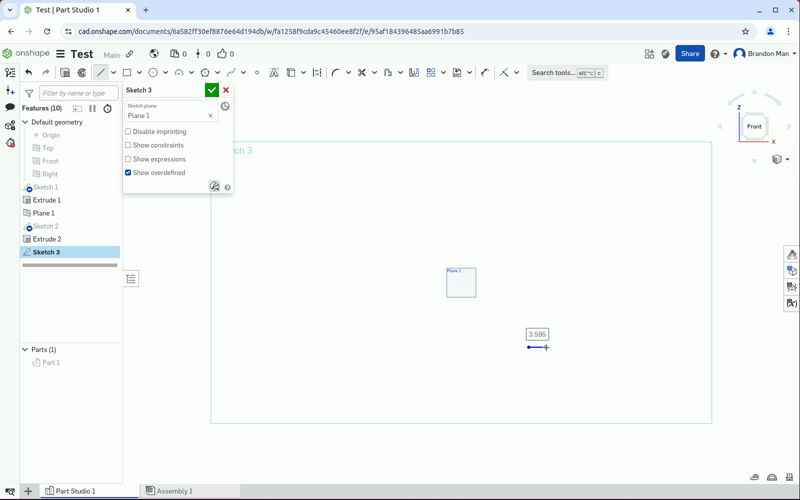
mouse_move(576, 347)
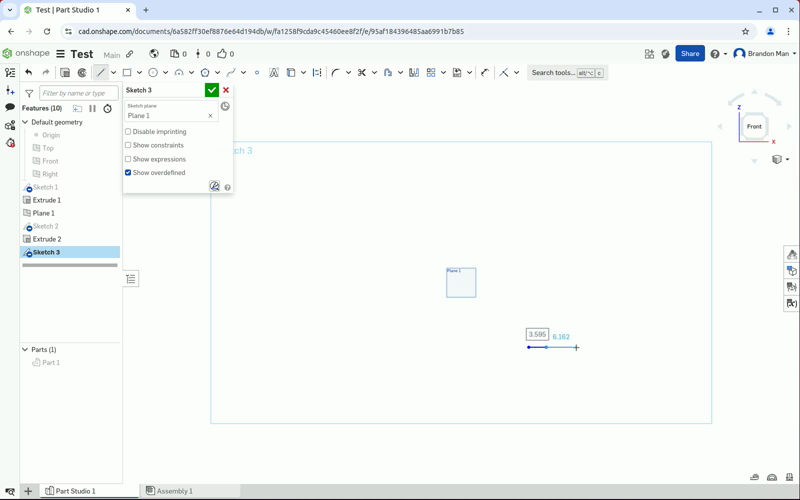
mouse_move(573, 347)
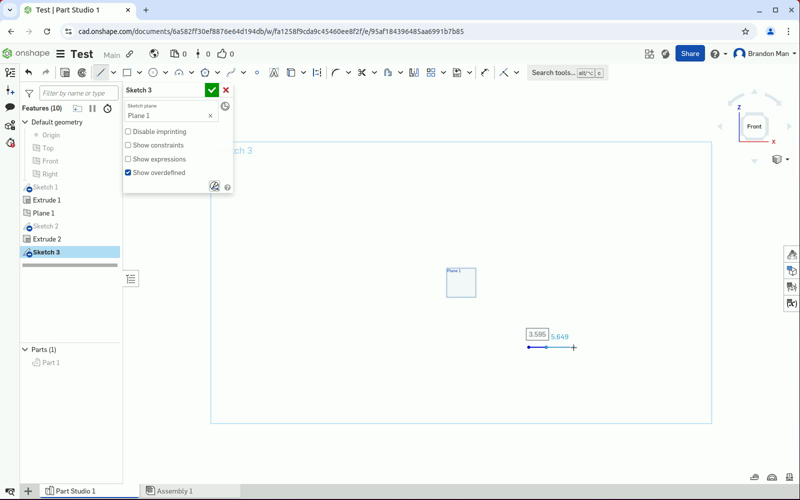
click(573, 347)
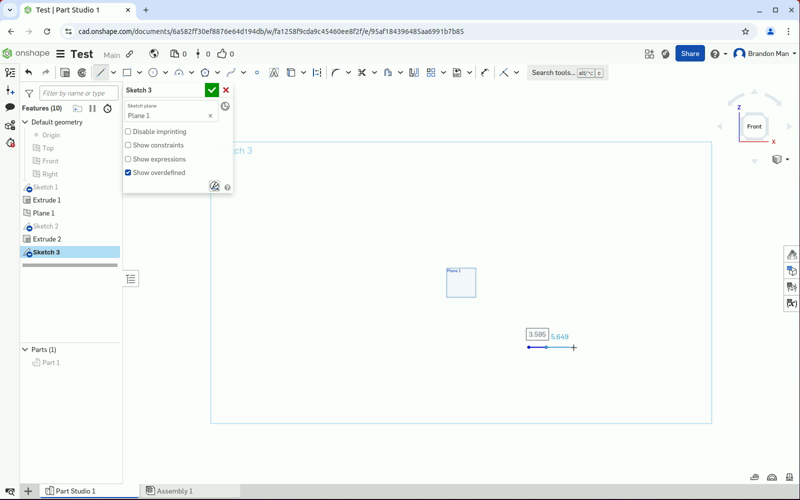
key_up(shift)
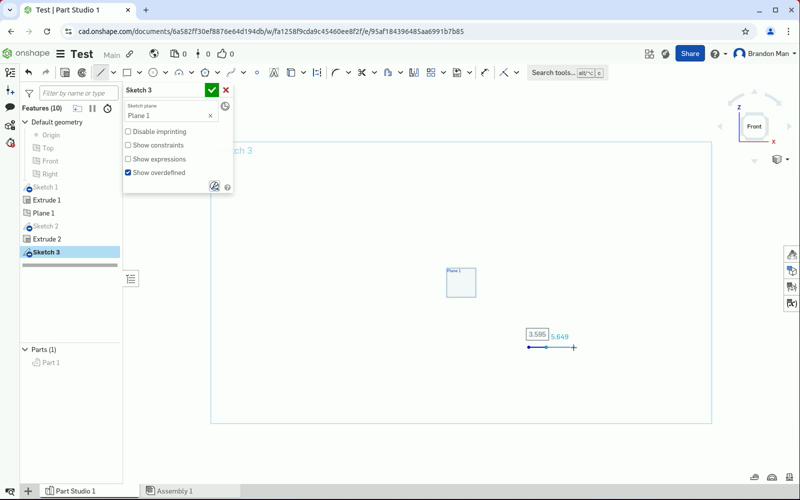
key_down(shift)
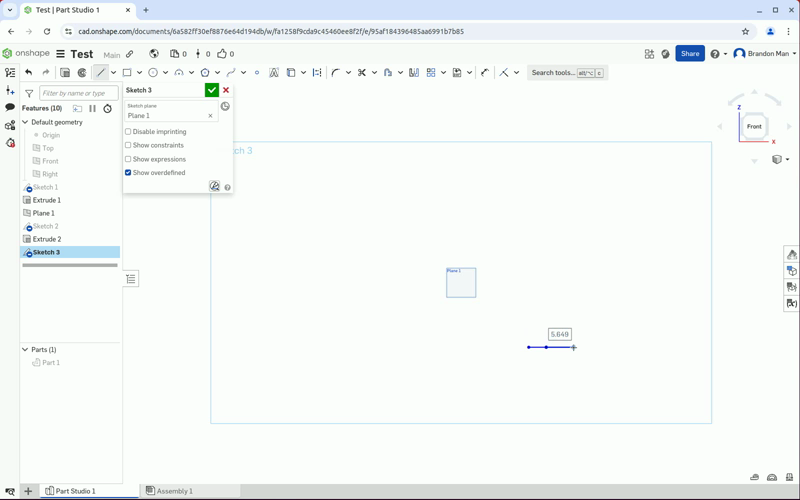
mouse_move(589, 347)
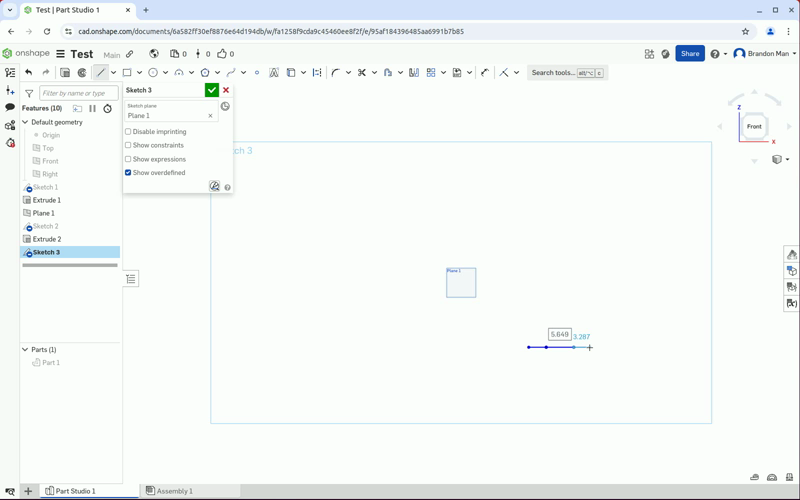
mouse_move(573, 339)
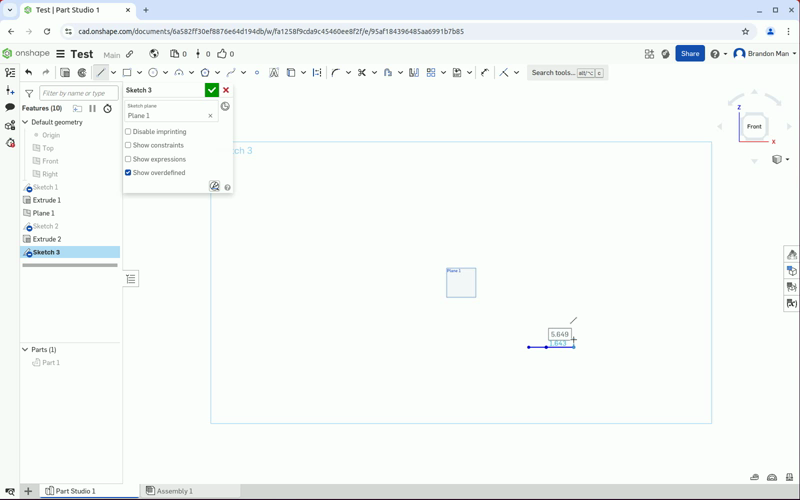
click(573, 339)
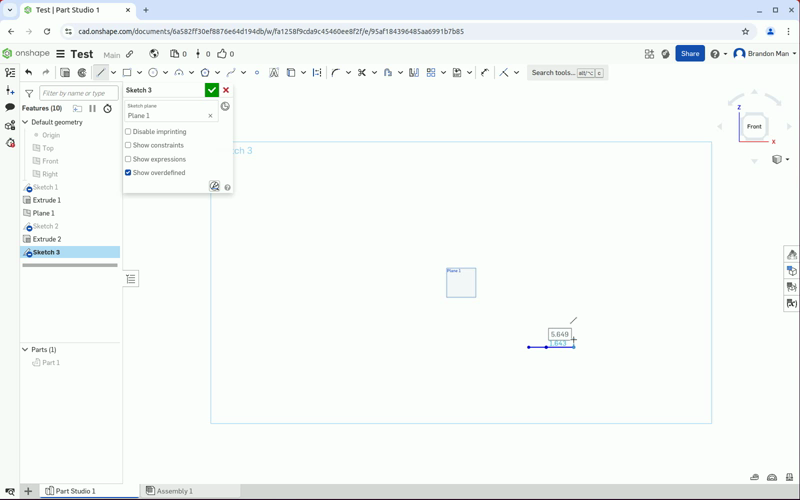
key_up(shift)
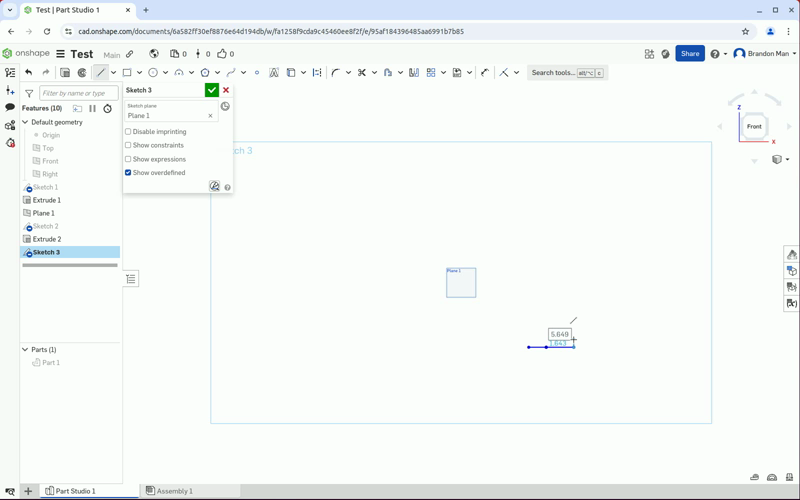
key_down(shift)
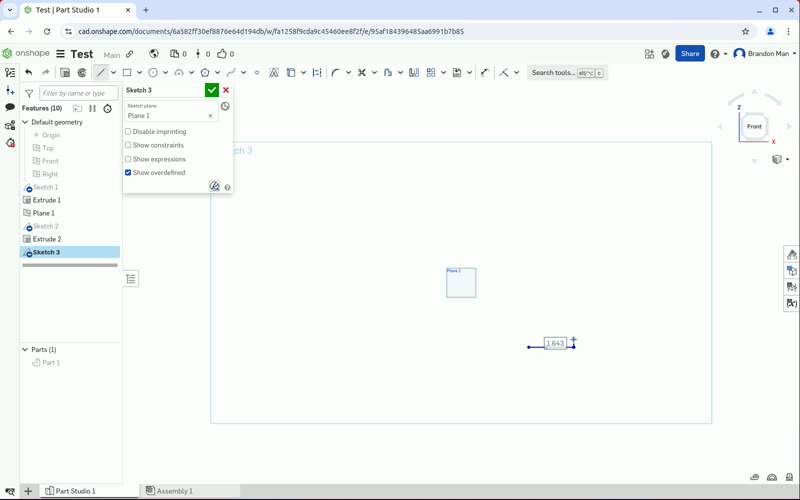
mouse_move(589, 339)
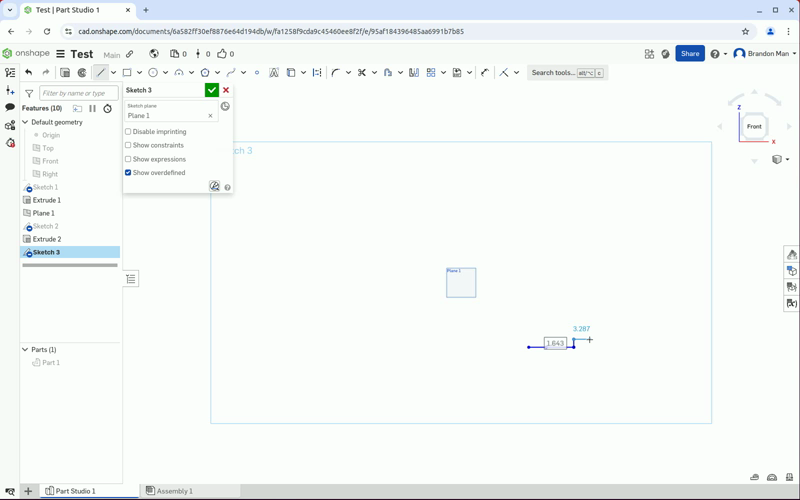
mouse_move(528, 339)
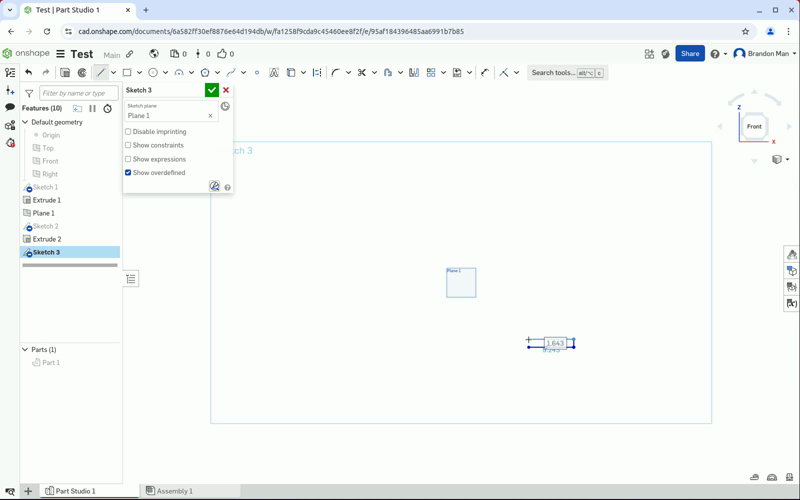
click(528, 339)
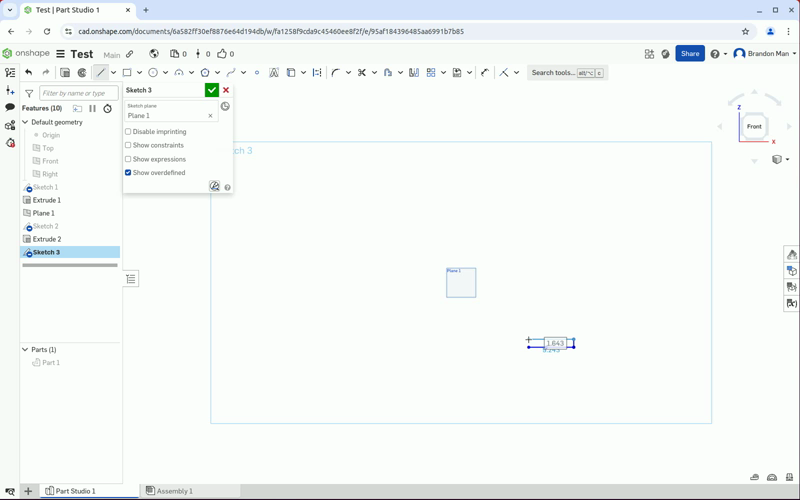
key_up(shift)
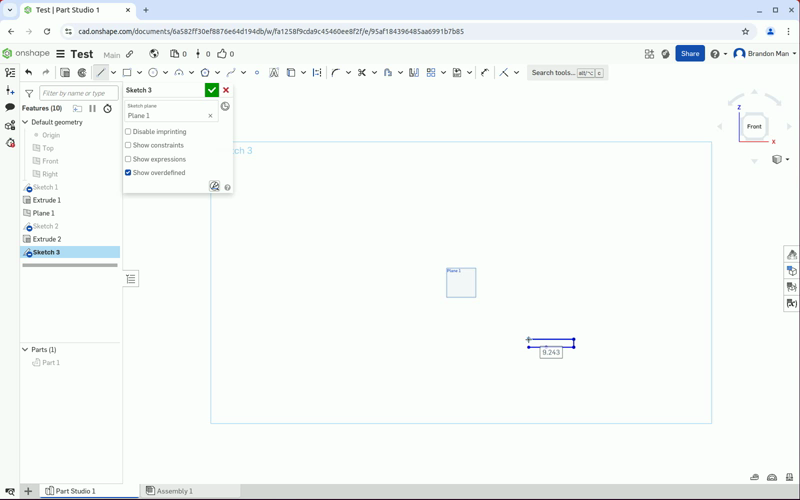
mouse_move(558, 339)
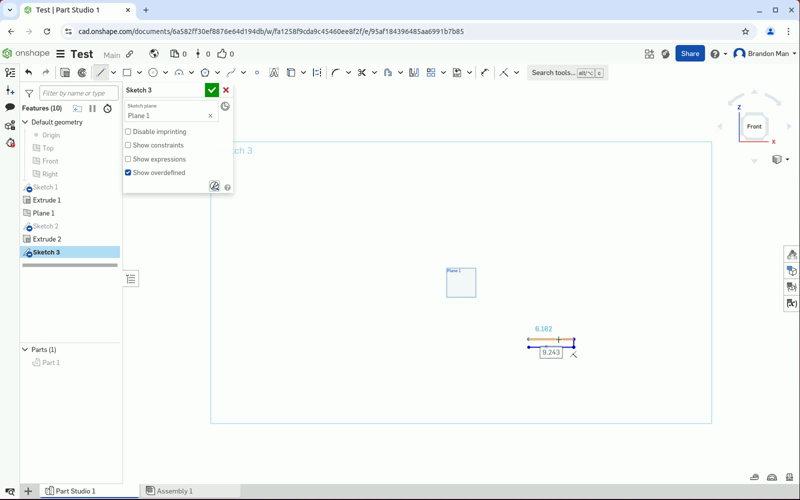
key_down(shift)
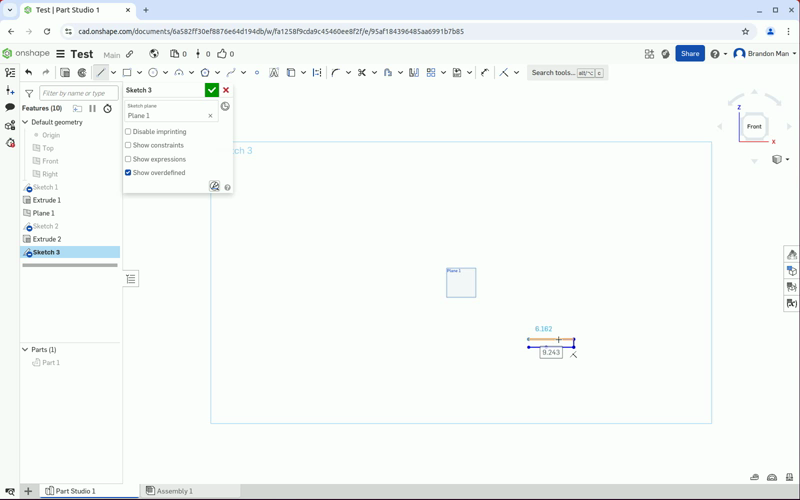
mouse_move(528, 347)
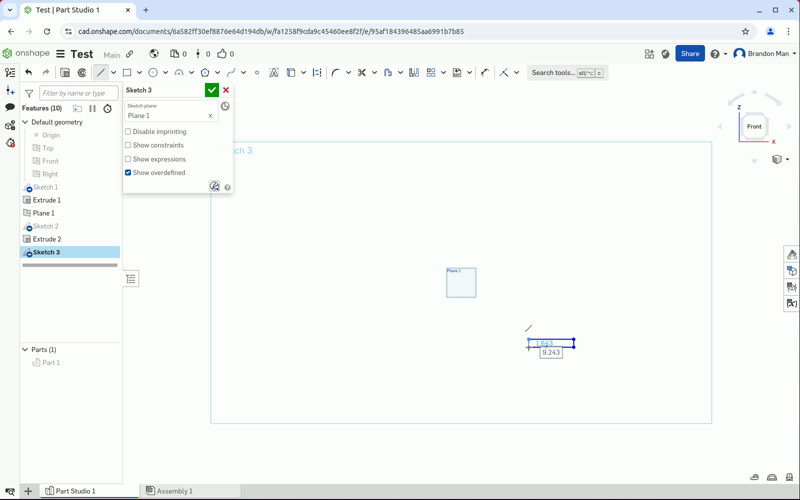
key_up(shift)
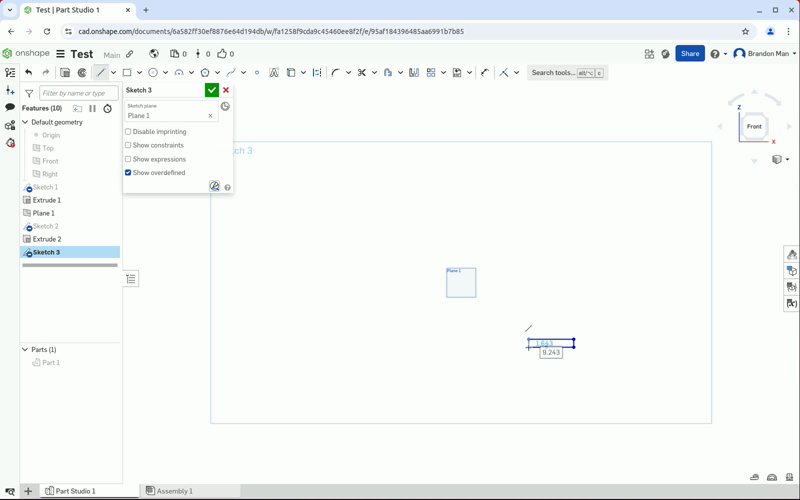
click(528, 347)
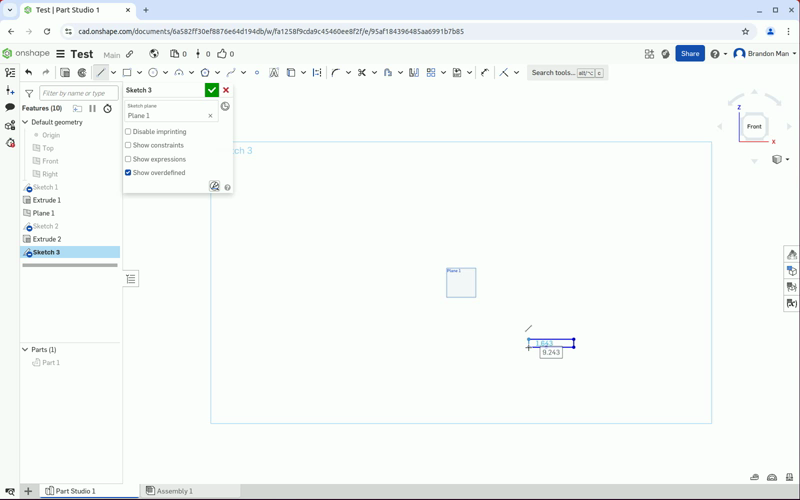
key(esc)
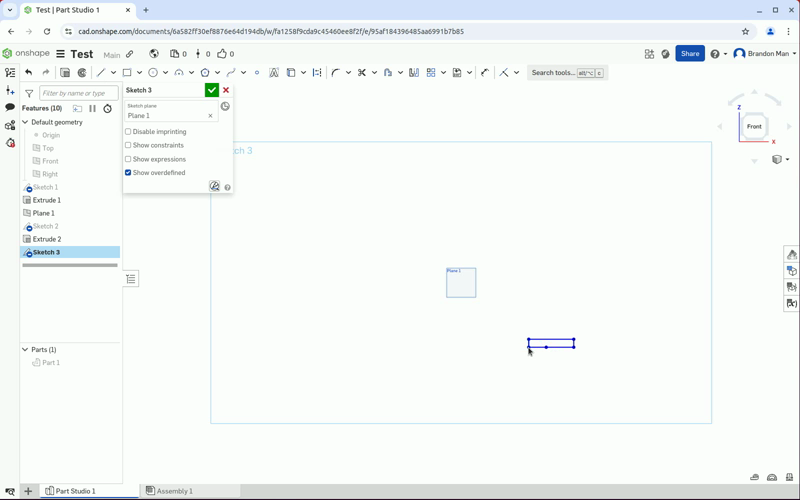
mouse_move(566, 343)
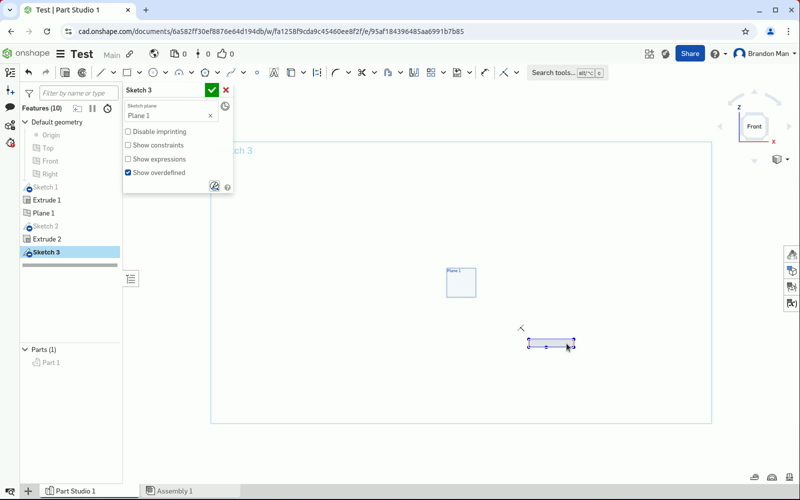
scroll(6)
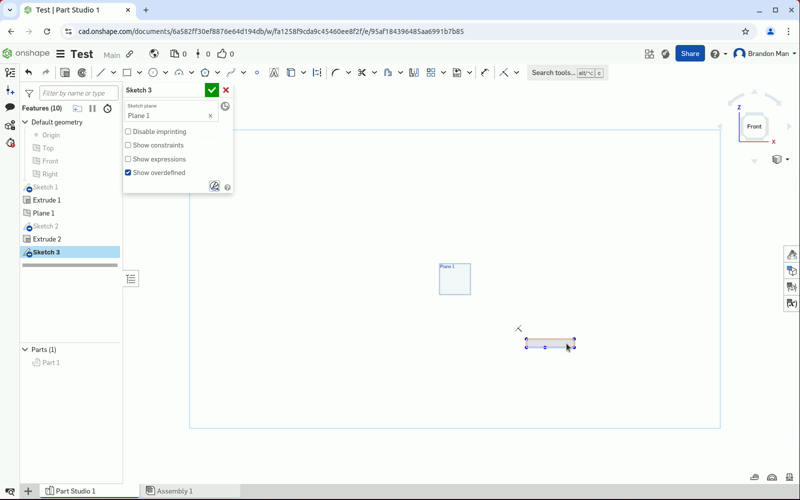
scroll(6)
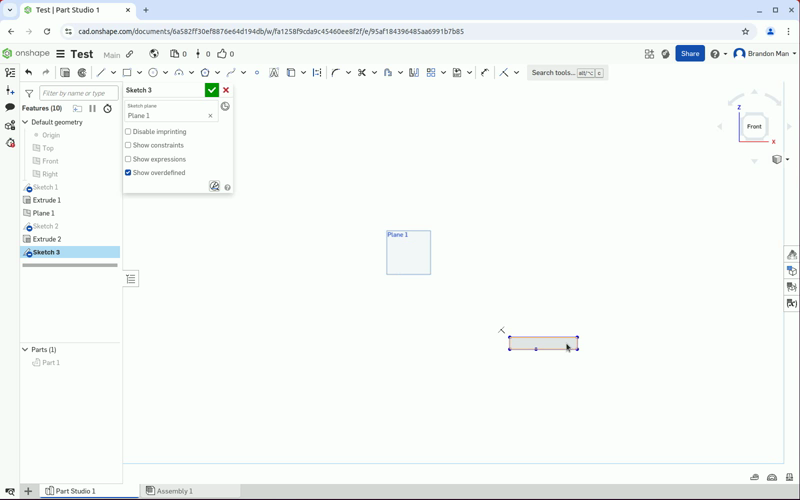
scroll(6)
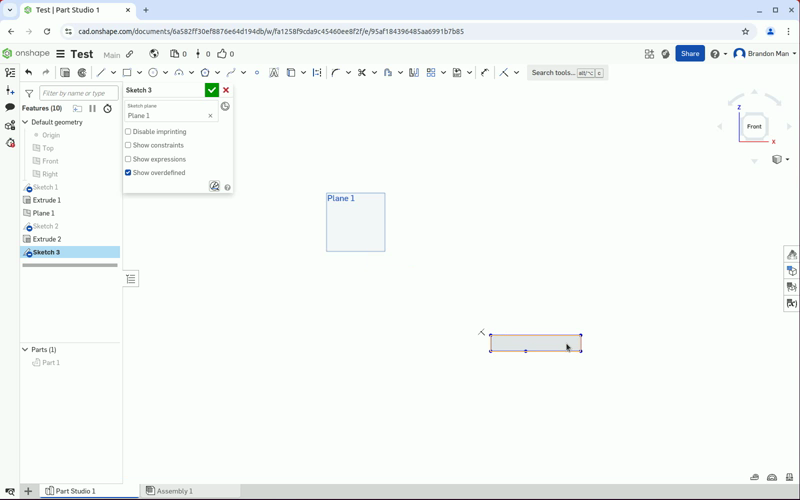
scroll(6)
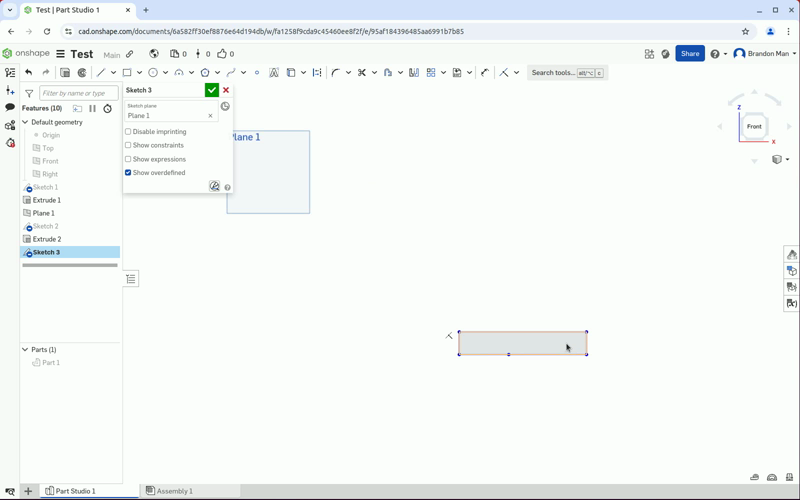
scroll(6)
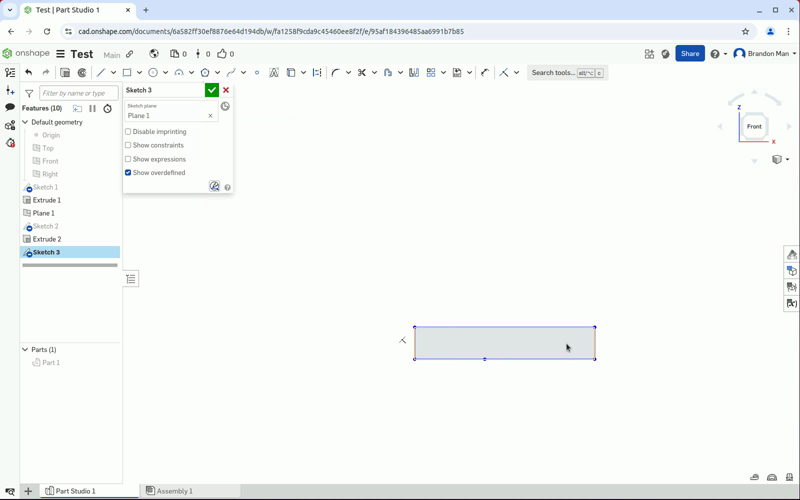
scroll(6)
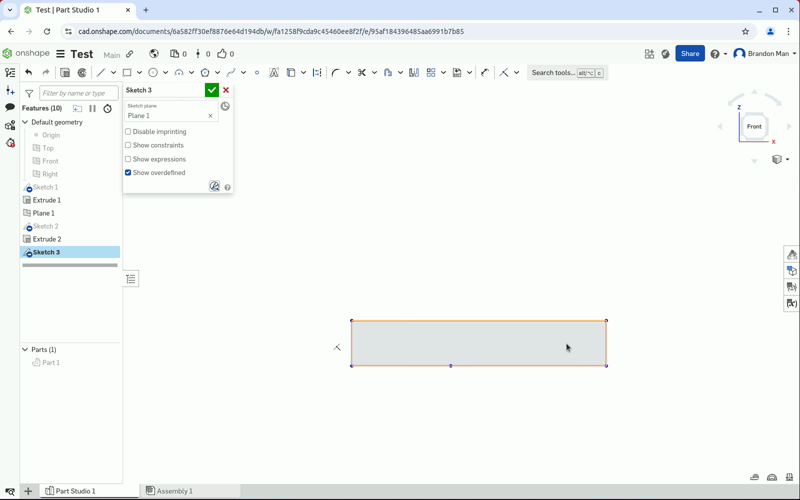
scroll(6)
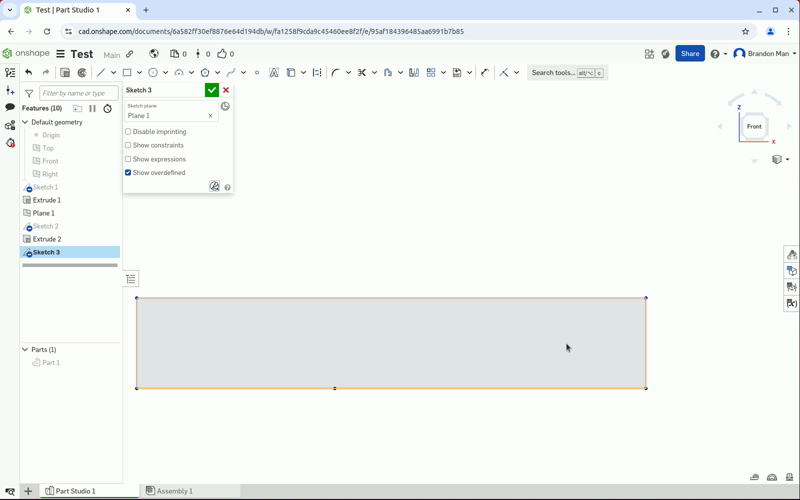
click(566, 343)
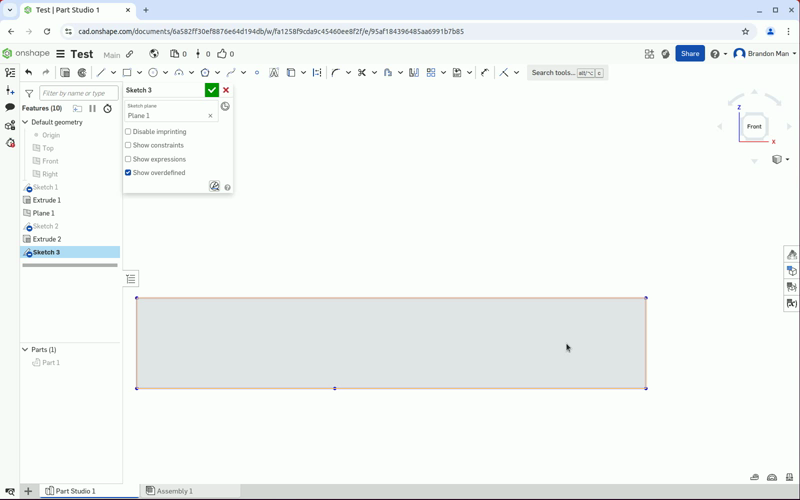
scroll(-6)
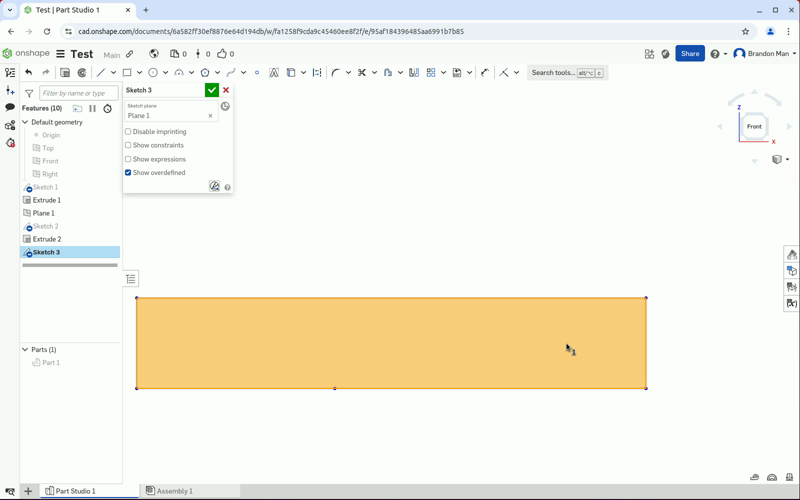
scroll(-6)
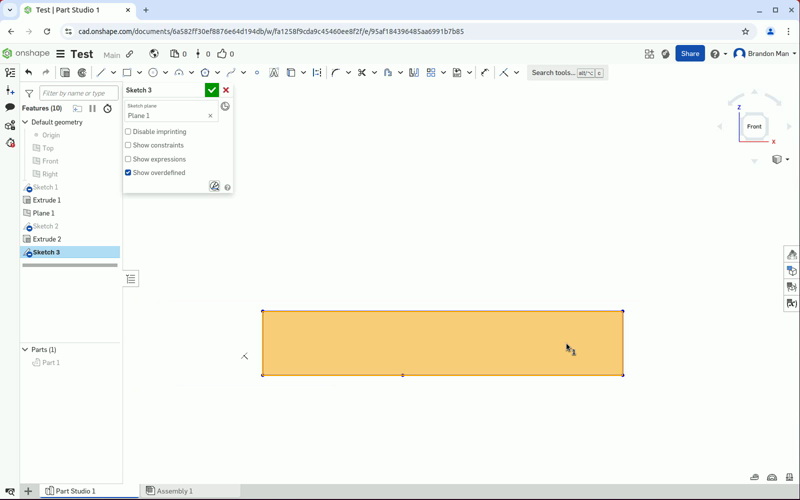
scroll(-6)
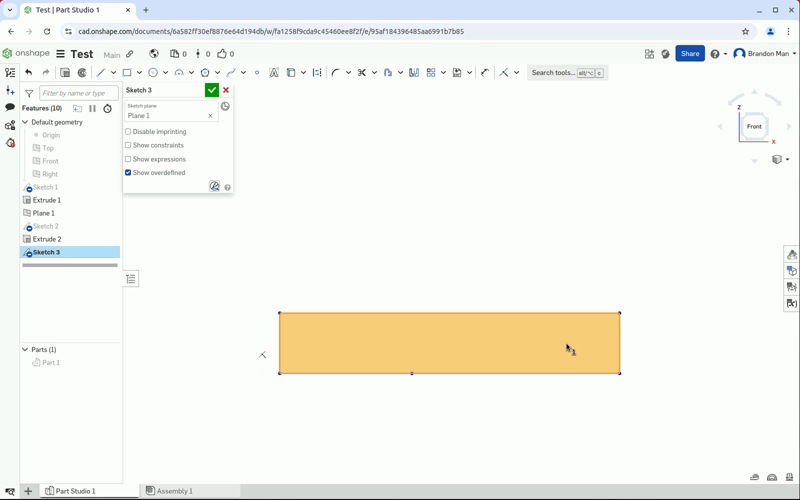
scroll(-6)
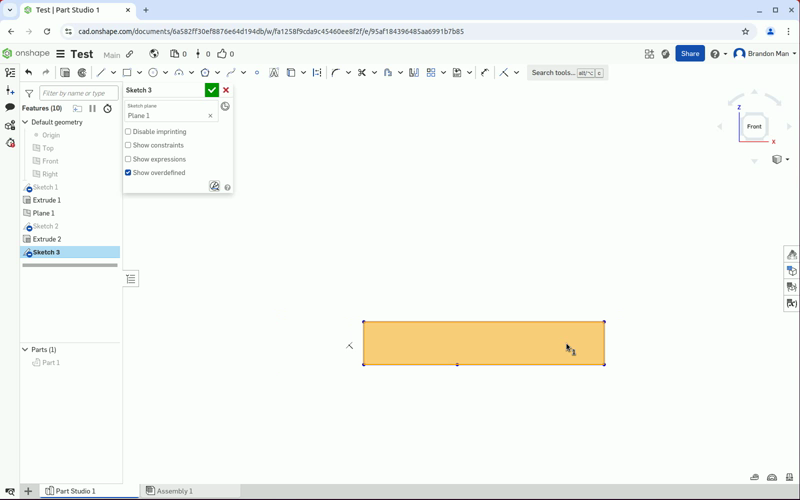
scroll(-6)
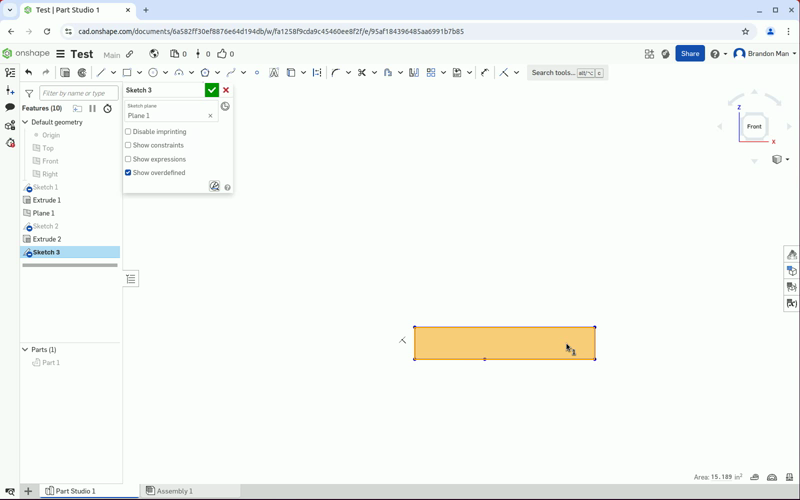
scroll(-6)
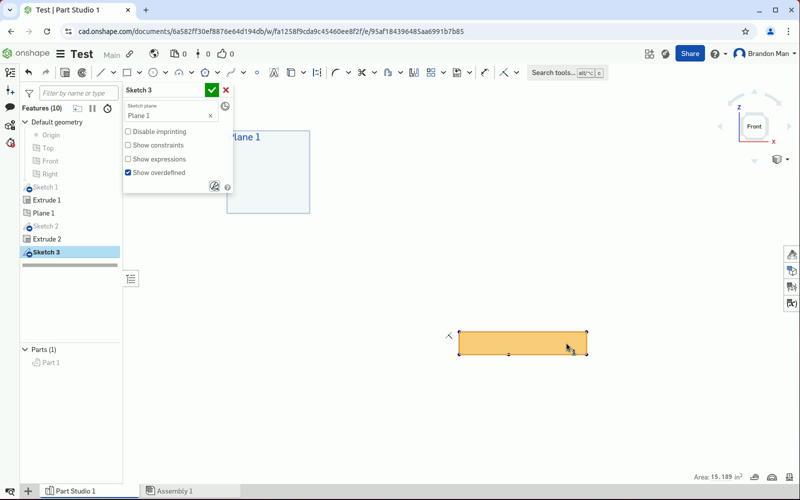
scroll(-6)
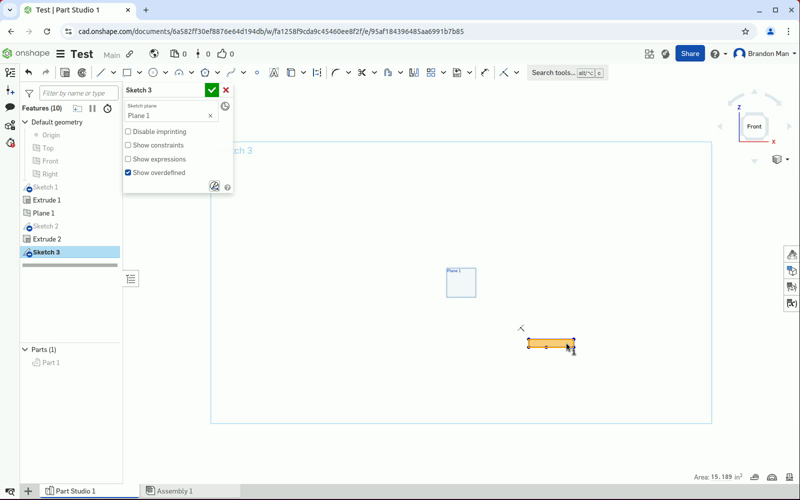
mouse_move(73, 352)
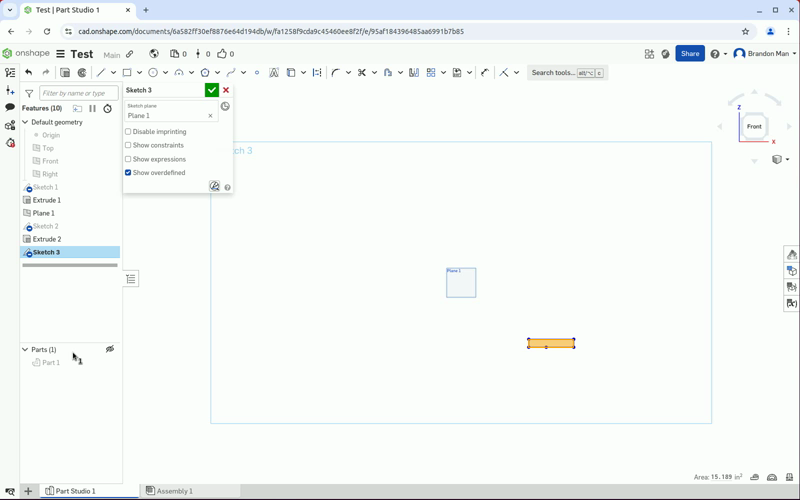
key(shift+y)
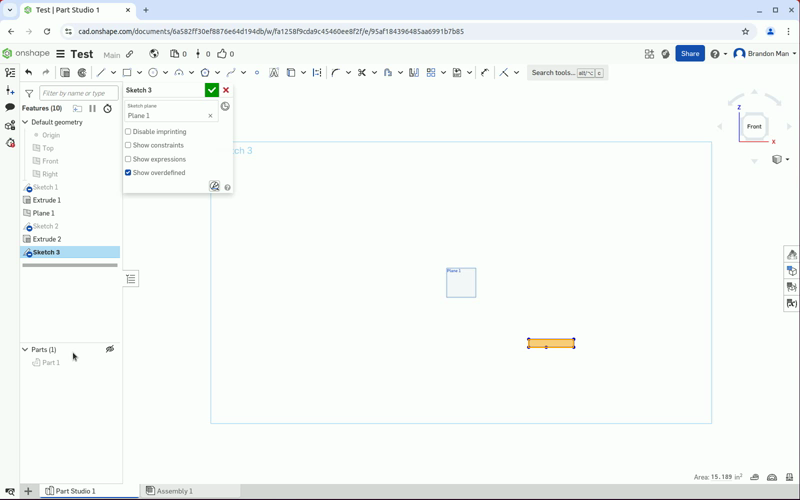
key(shift+e)
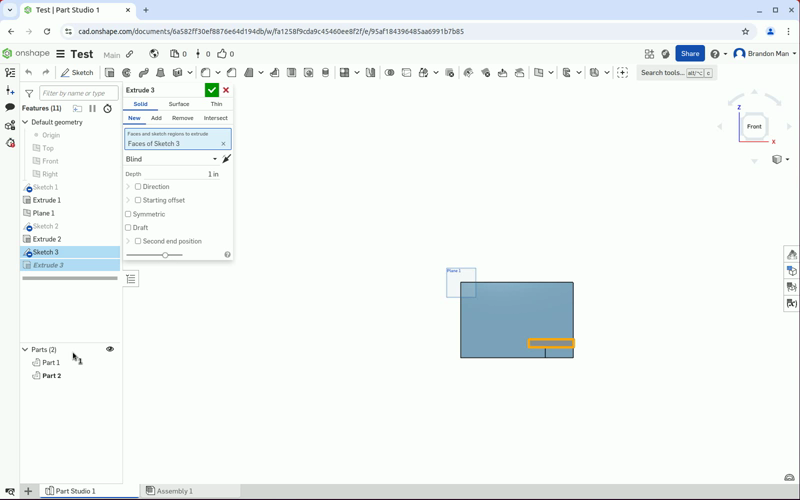
mouse_move(143, 106)
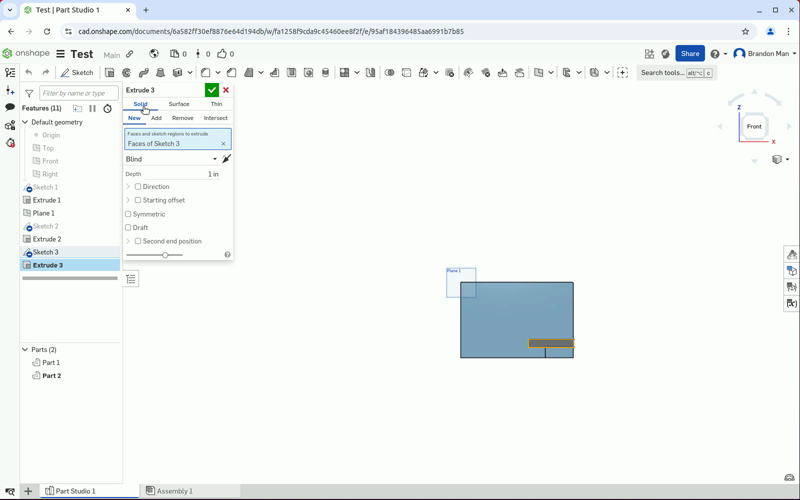
click(143, 106)
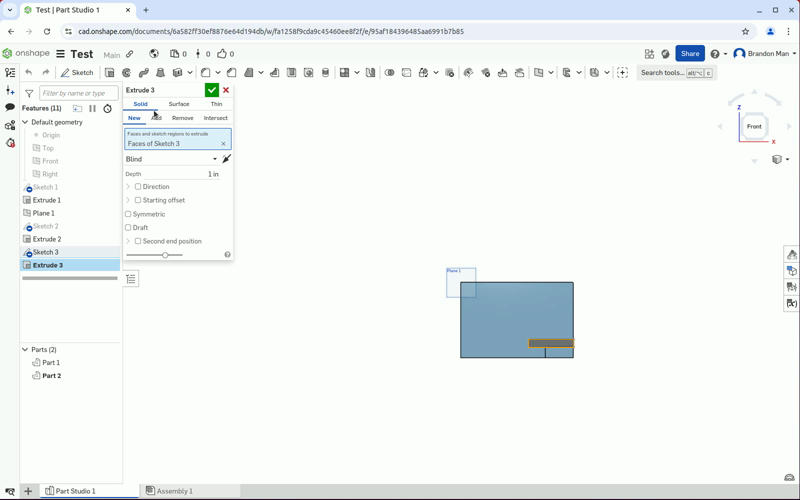
mouse_move(186, 120)
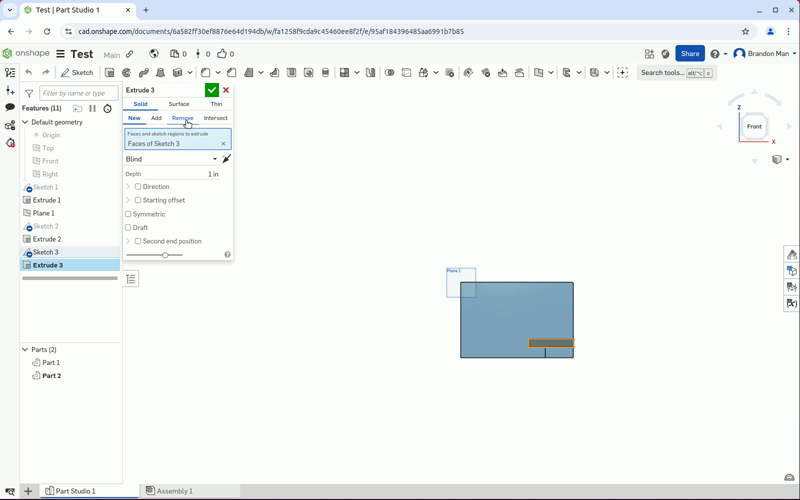
click(186, 120)
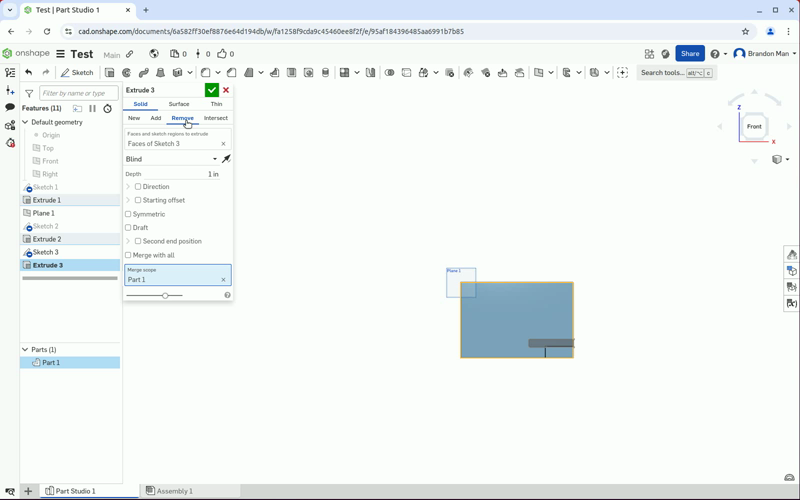
key(tab, 4)
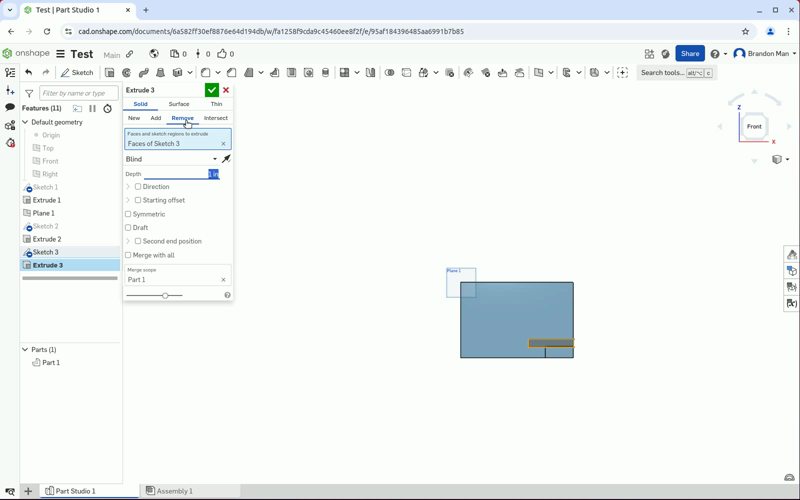
text(10.351)
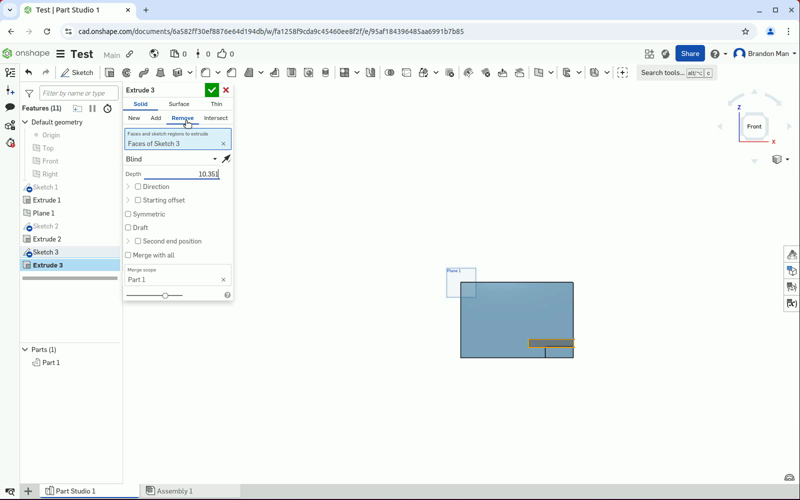
key(tab, 6)
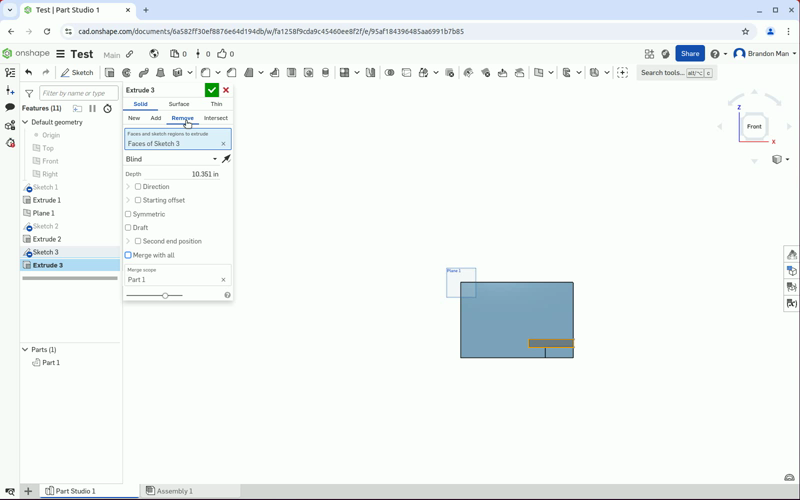
key(space)
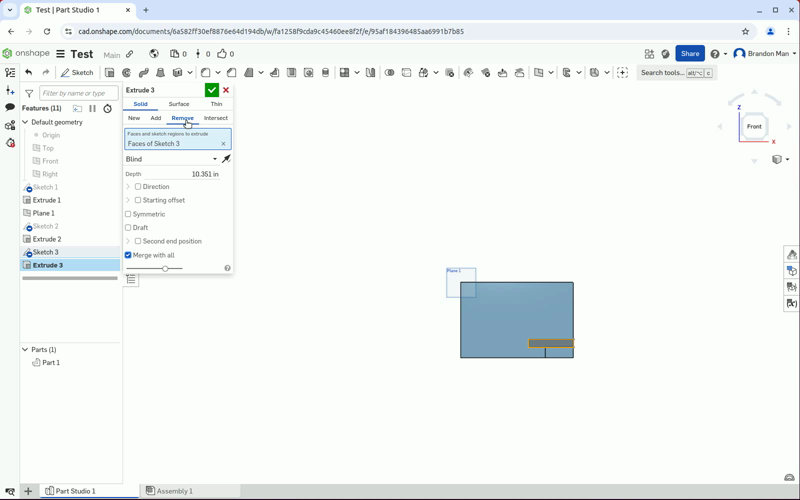
key(enter)
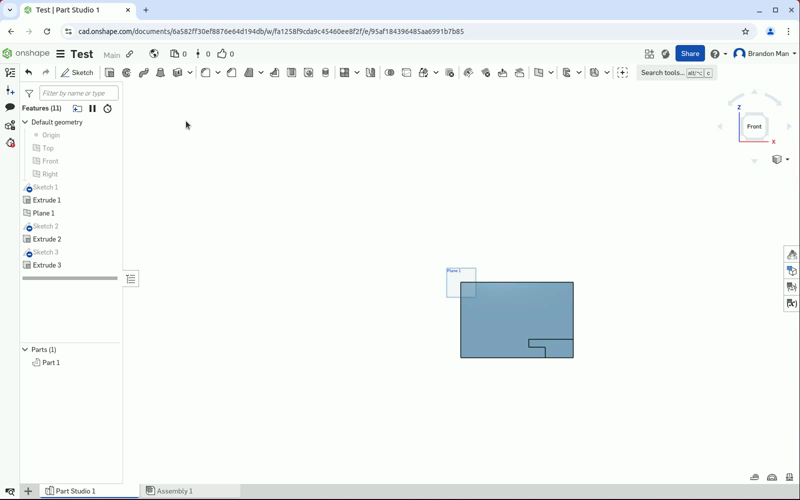
key(shift+h)
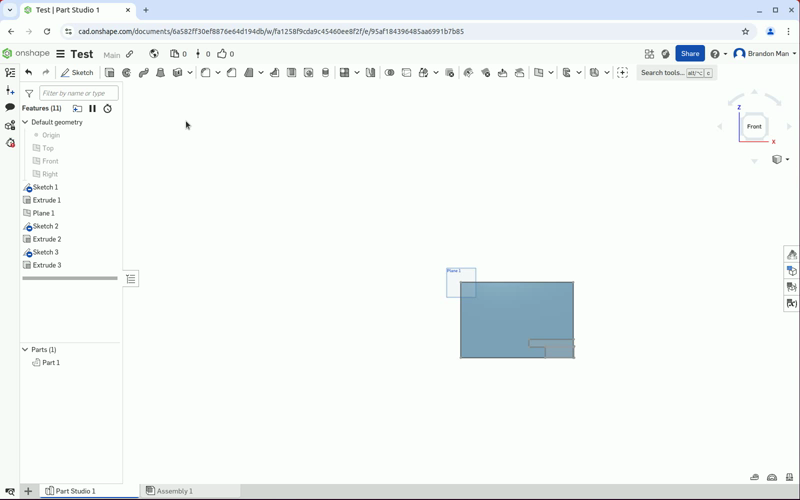
key(shift+h)
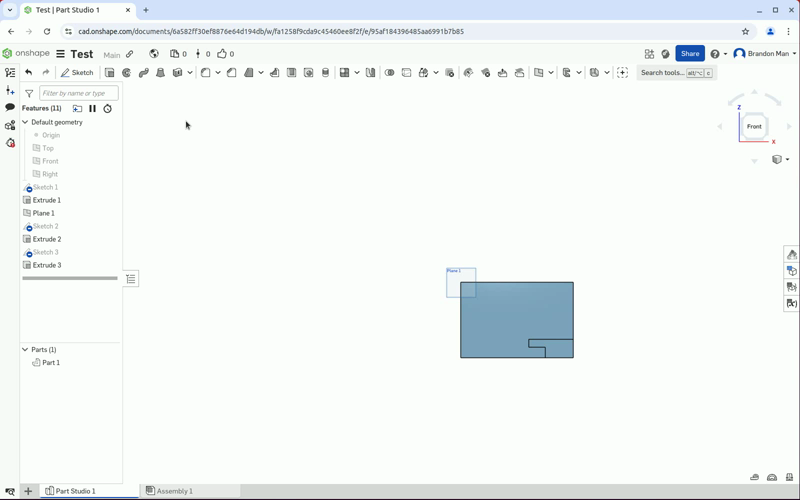
mouse_move(73, 189)
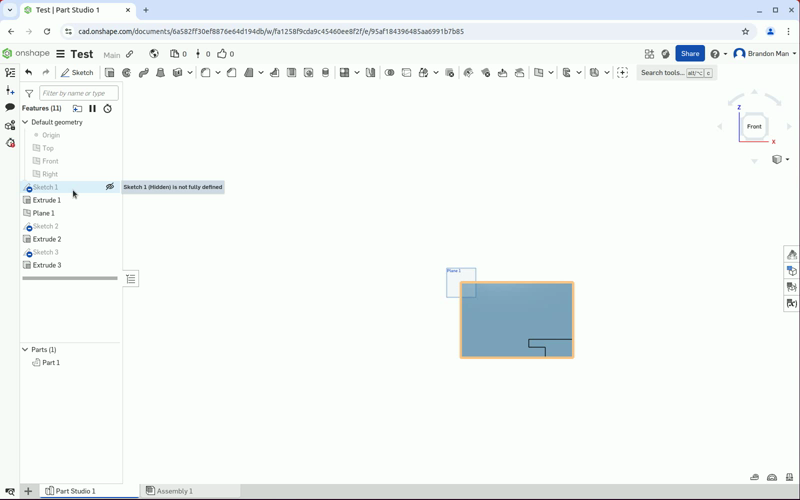
click(73, 189)
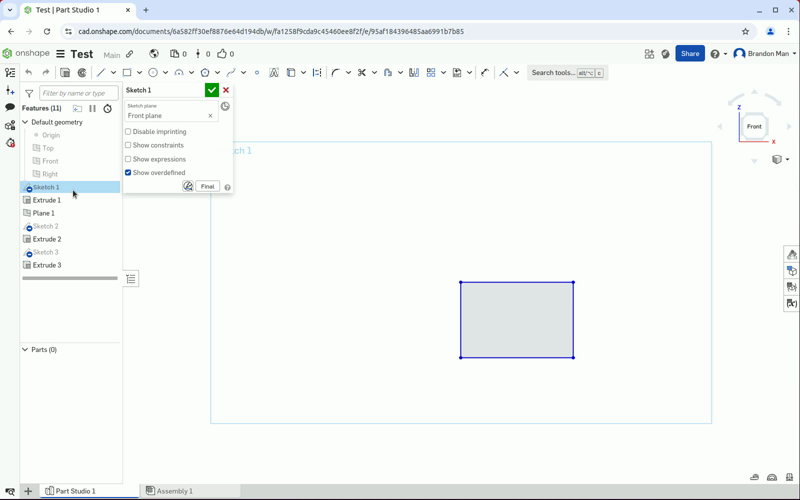
mouse_move(229, 92)
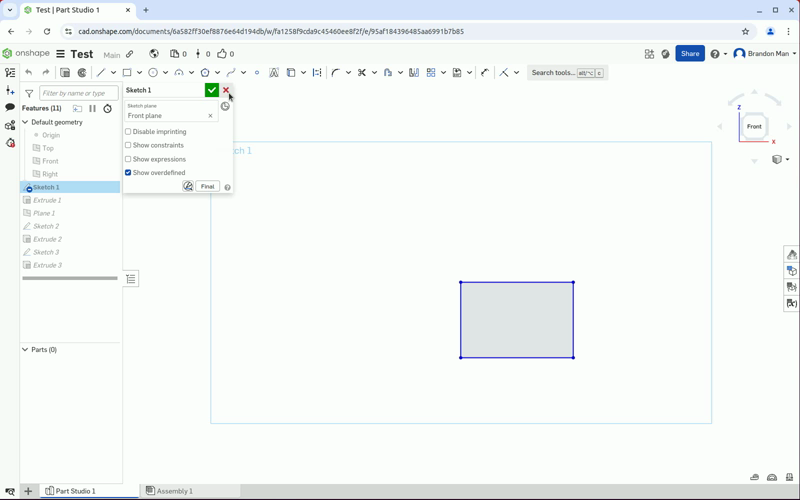
click(229, 92)
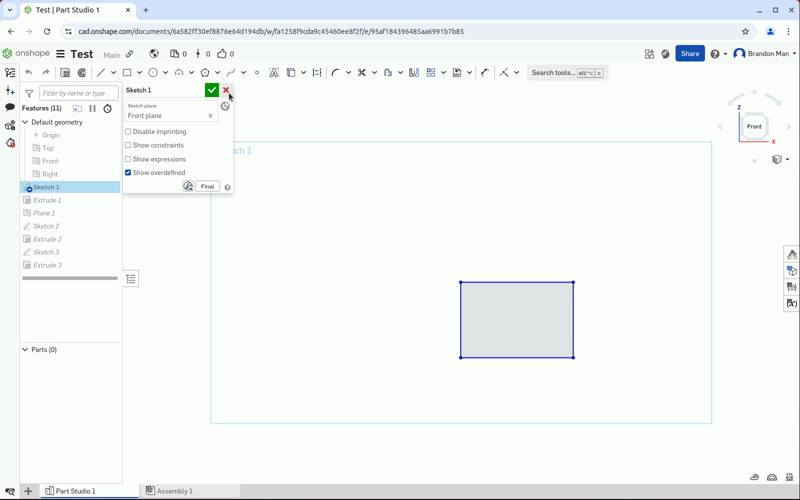
key(shift+s)
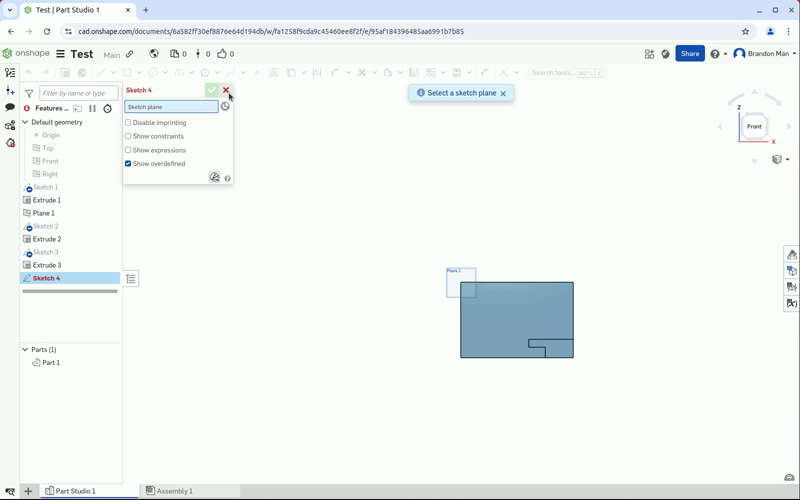
mouse_move(73, 215)
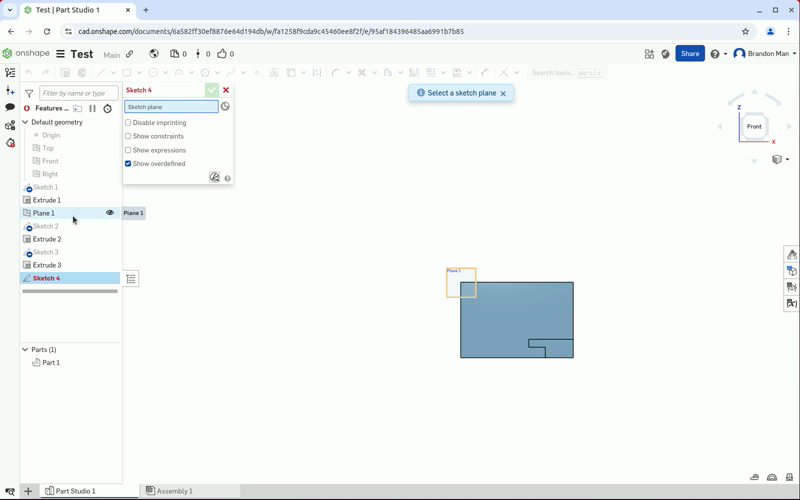
click(73, 215)
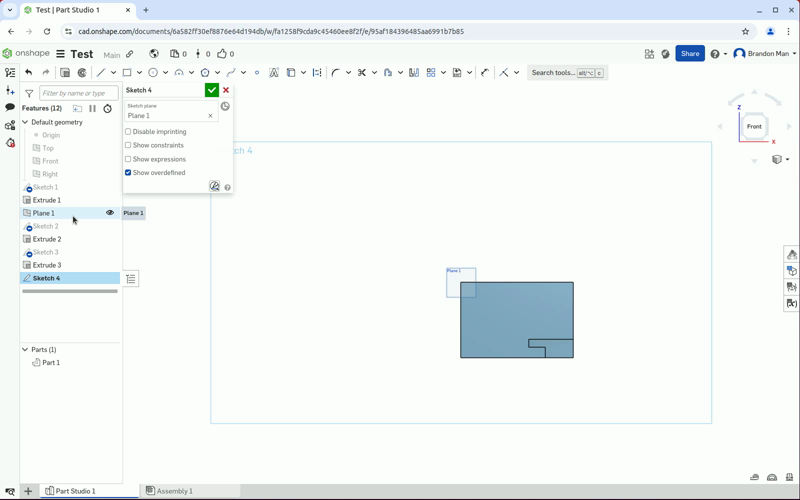
mouse_move(73, 352)
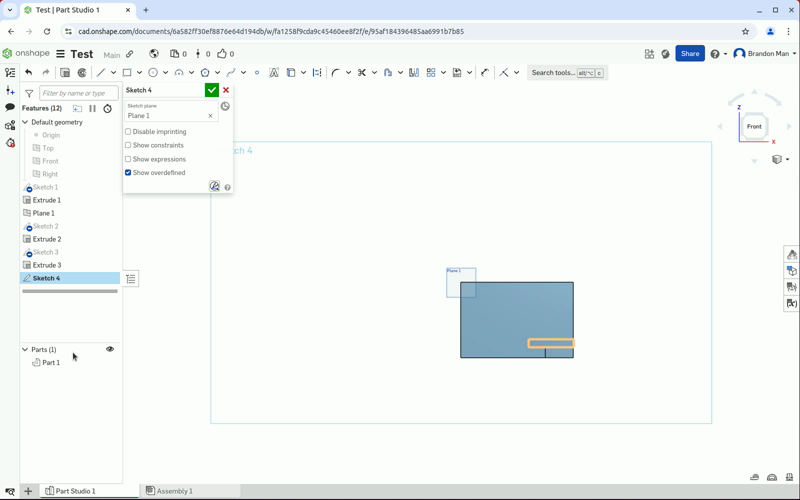
key(y)
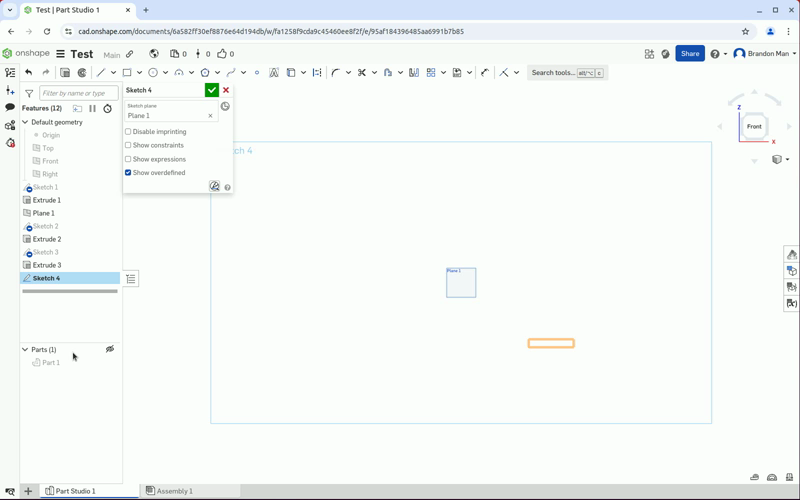
key(l)
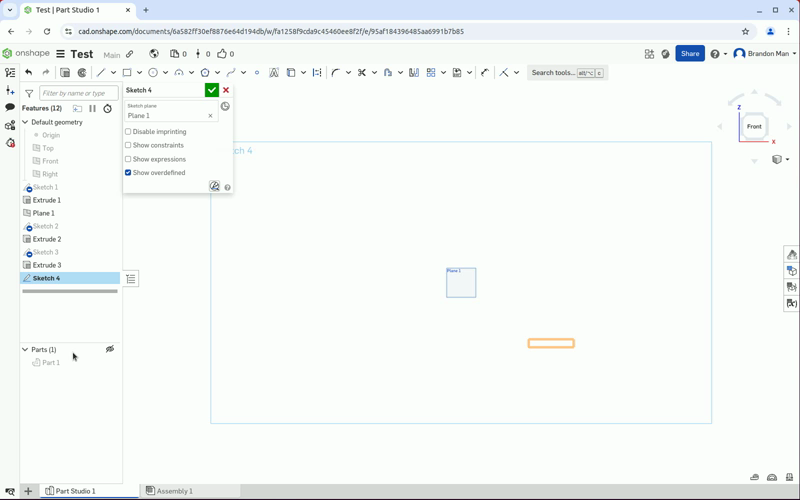
key_down(shift)
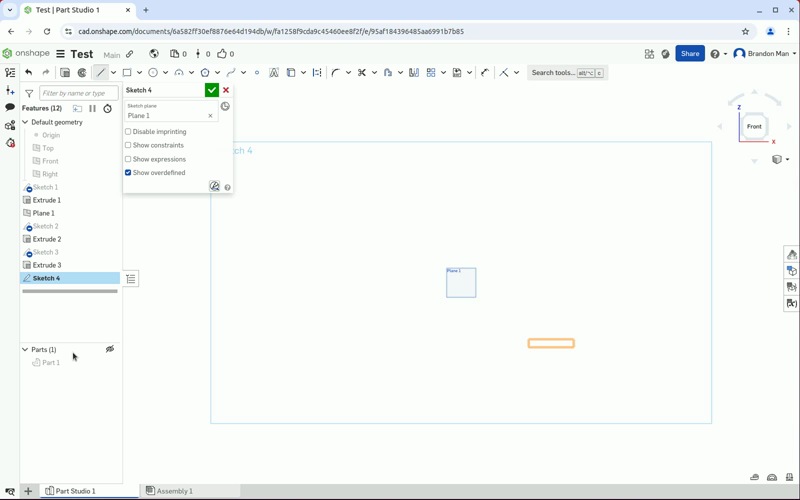
mouse_move(460, 357)
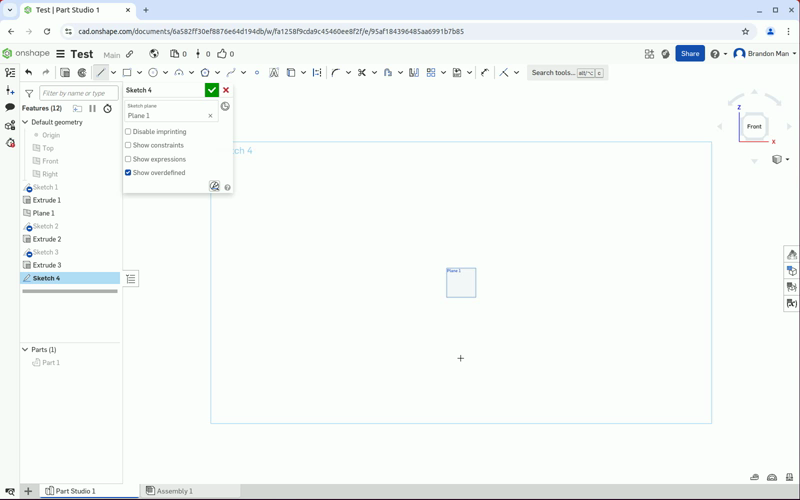
click(460, 357)
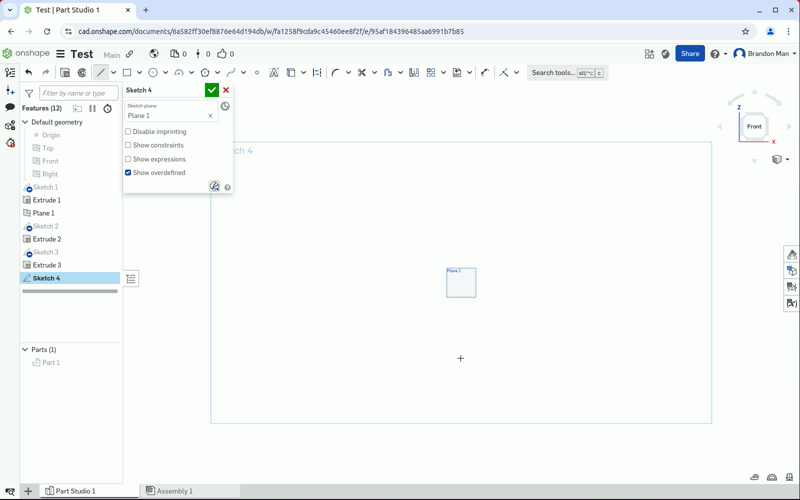
key_up(shift)
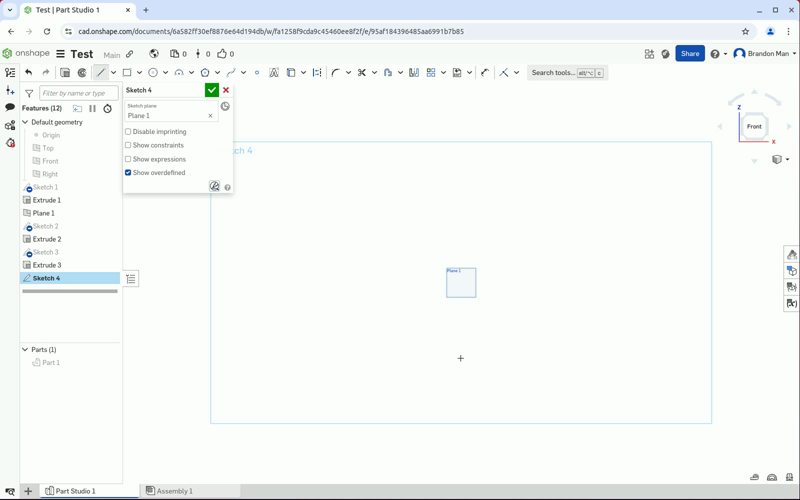
key_down(shift)
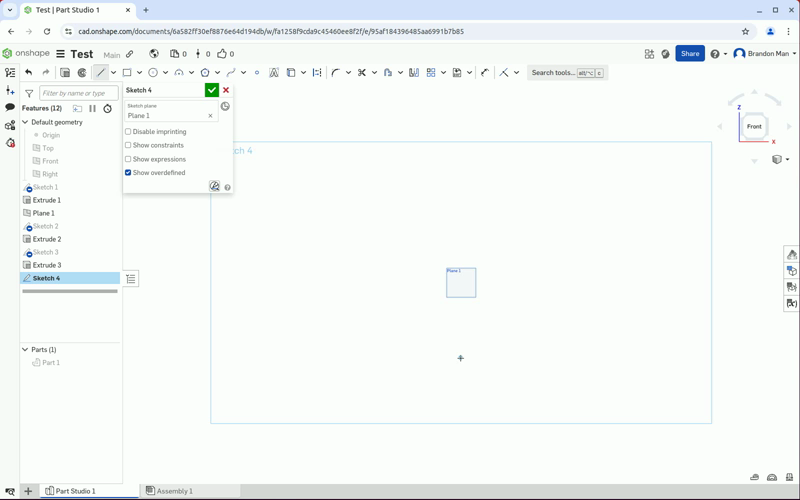
mouse_move(490, 357)
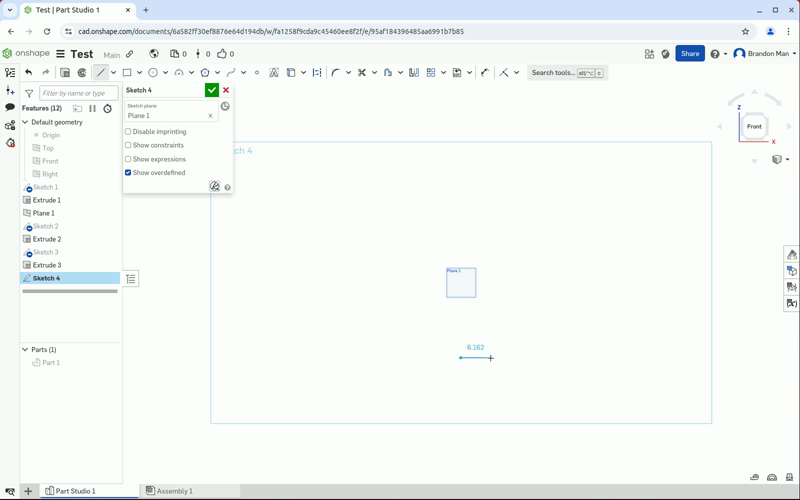
mouse_move(489, 357)
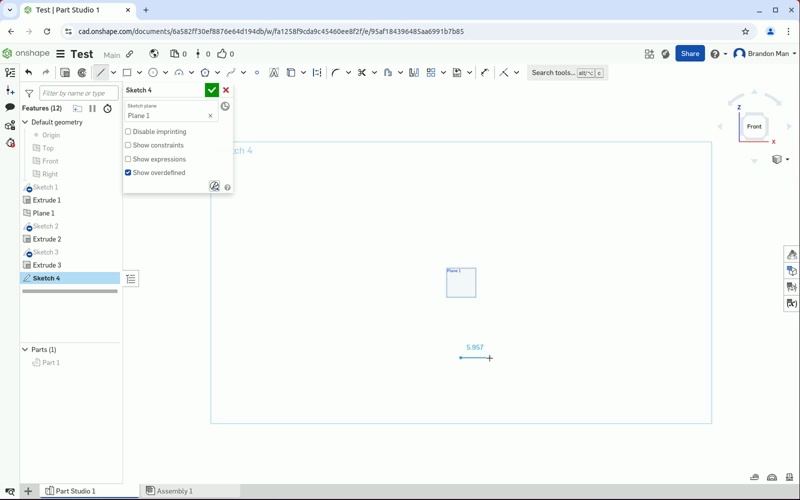
click(489, 357)
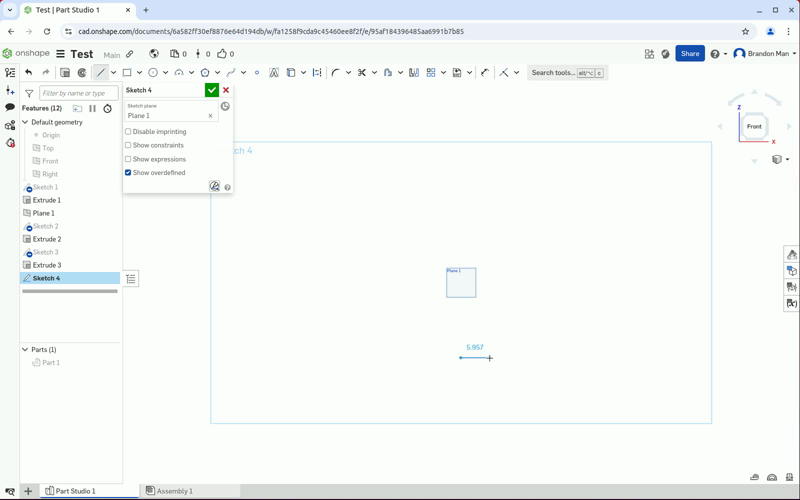
key_up(shift)
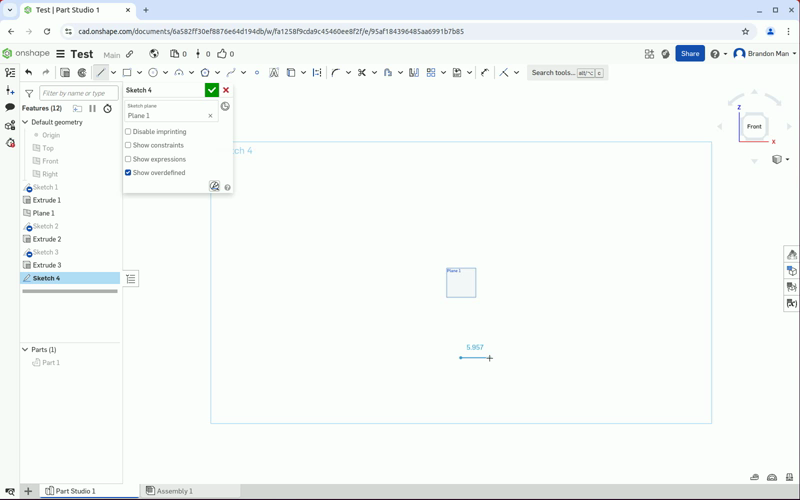
key_down(shift)
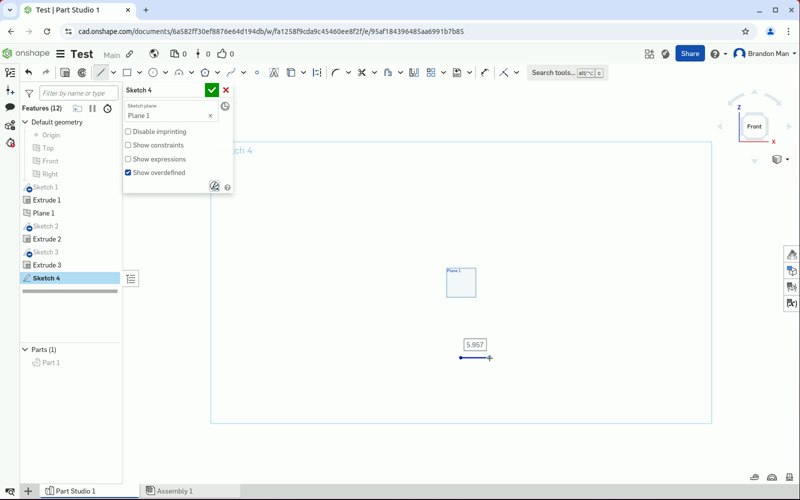
mouse_move(519, 357)
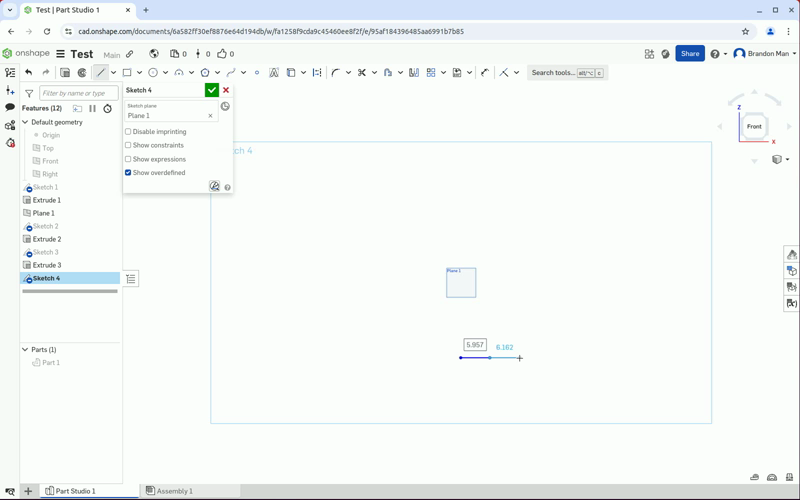
mouse_move(489, 346)
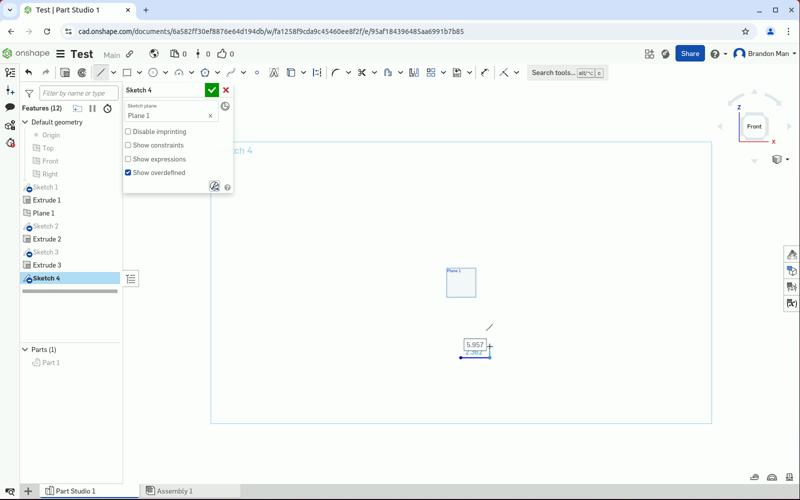
click(489, 346)
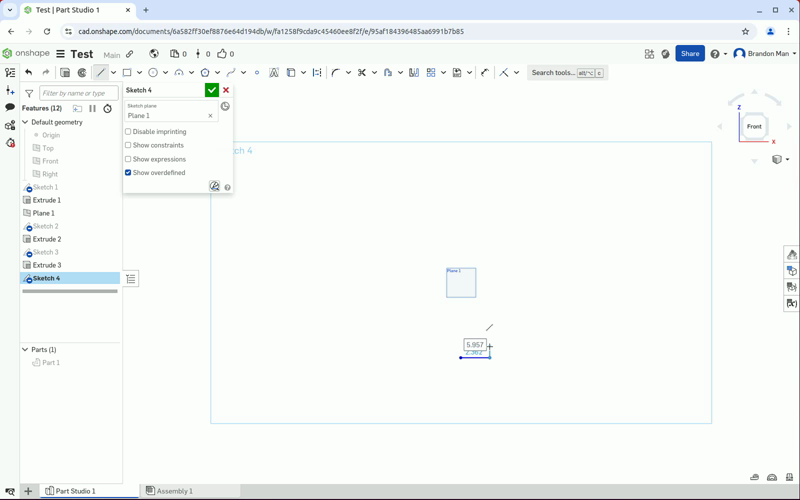
key_up(shift)
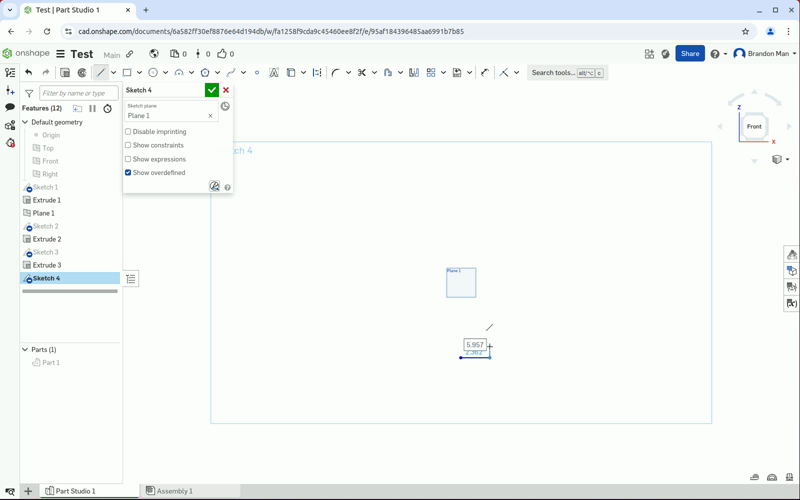
key_down(shift)
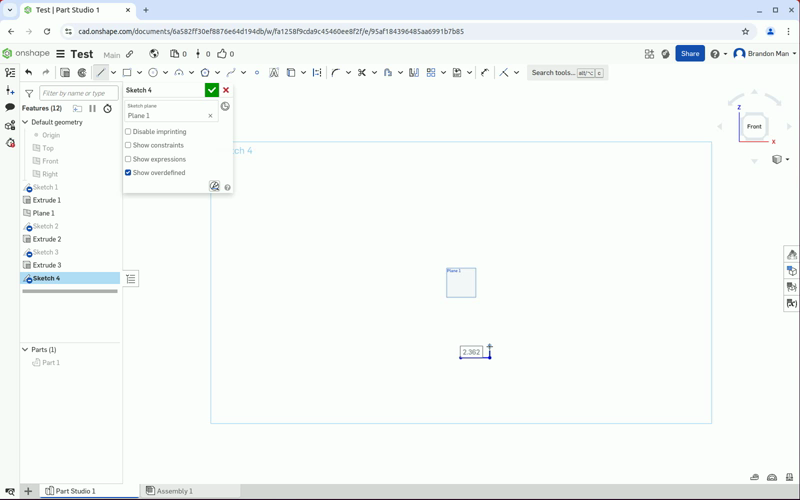
mouse_move(519, 346)
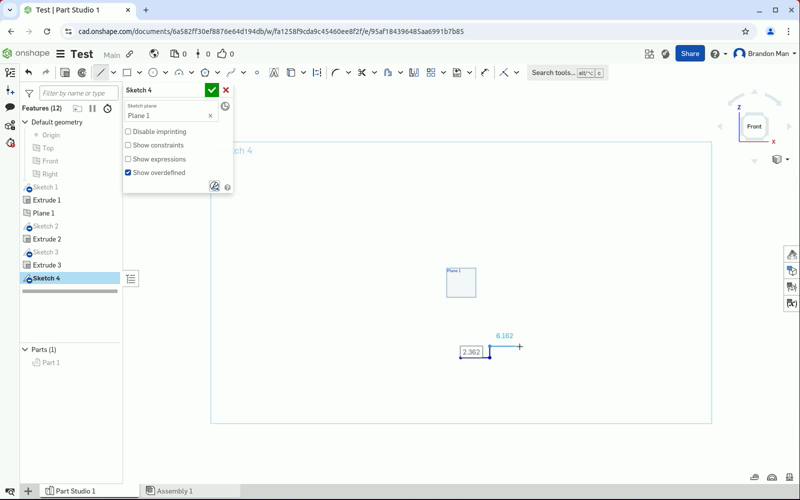
mouse_move(460, 346)
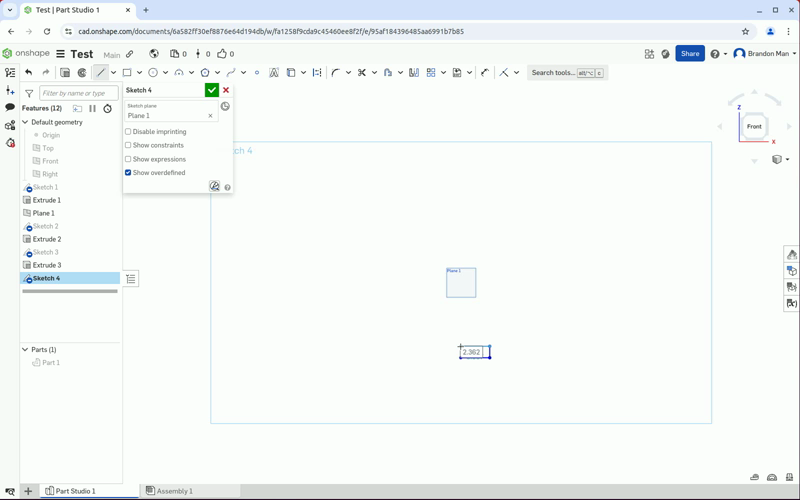
click(460, 346)
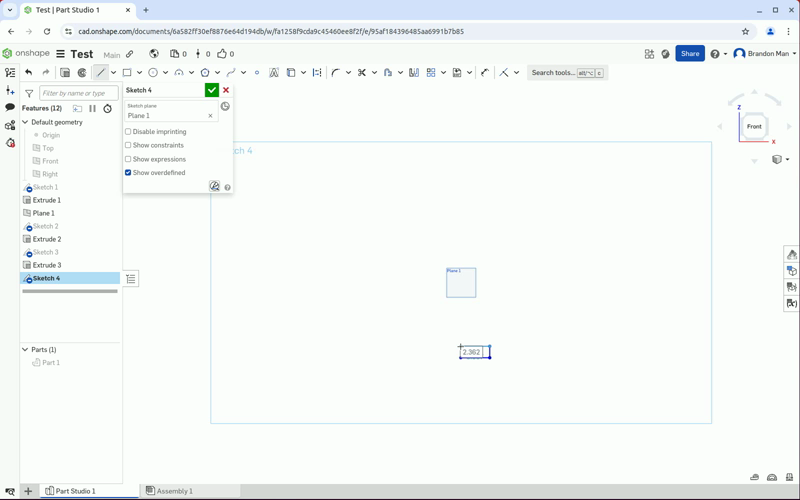
key_up(shift)
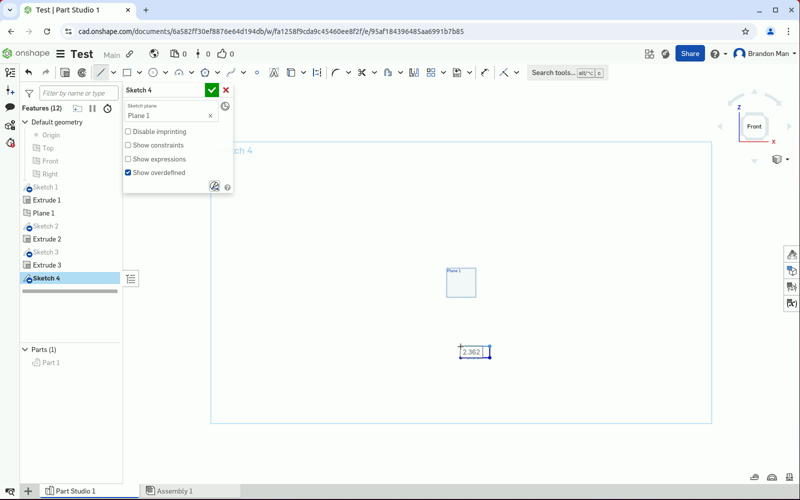
mouse_move(490, 346)
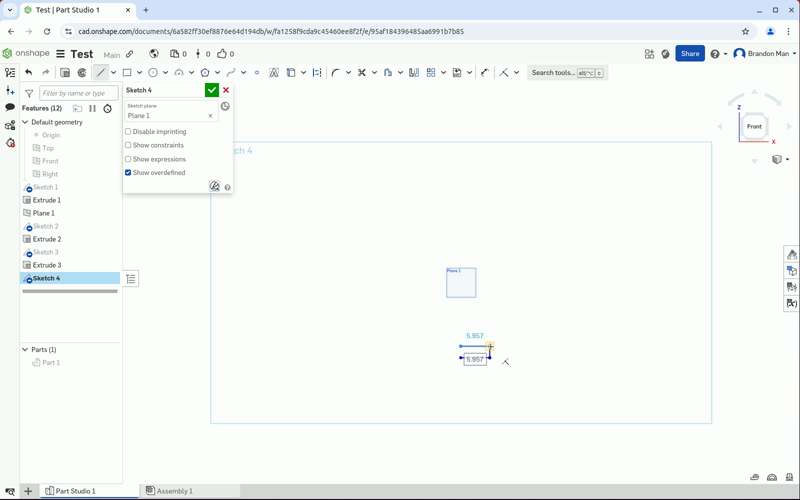
key_down(shift)
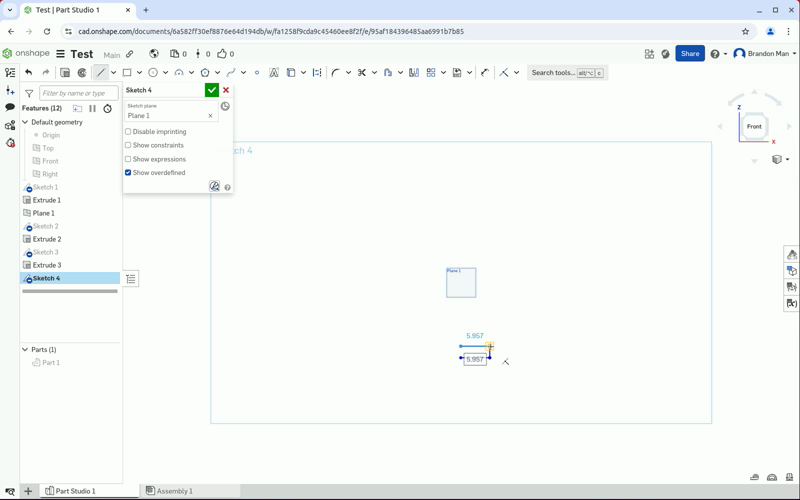
mouse_move(460, 357)
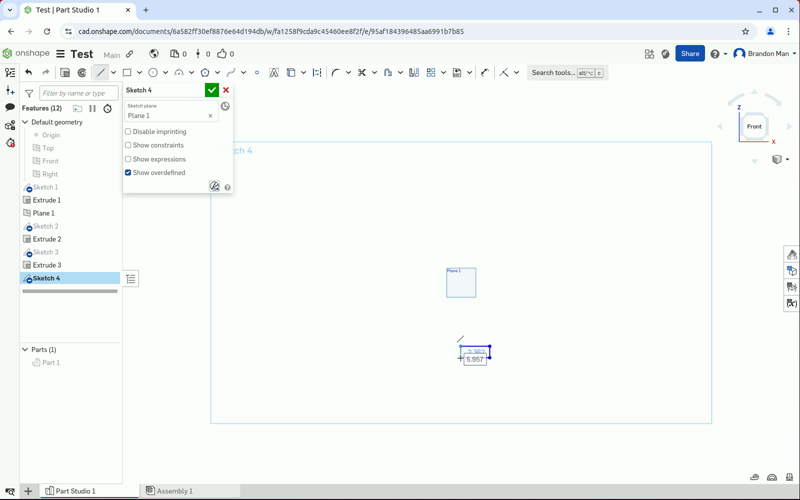
key_up(shift)
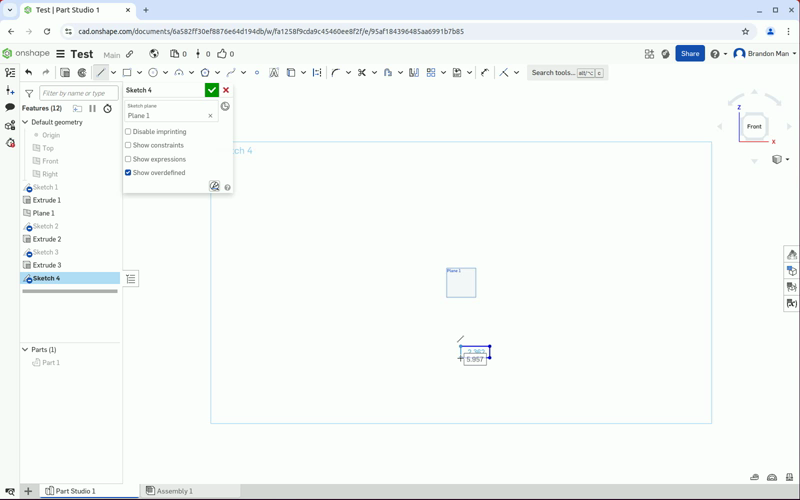
click(460, 357)
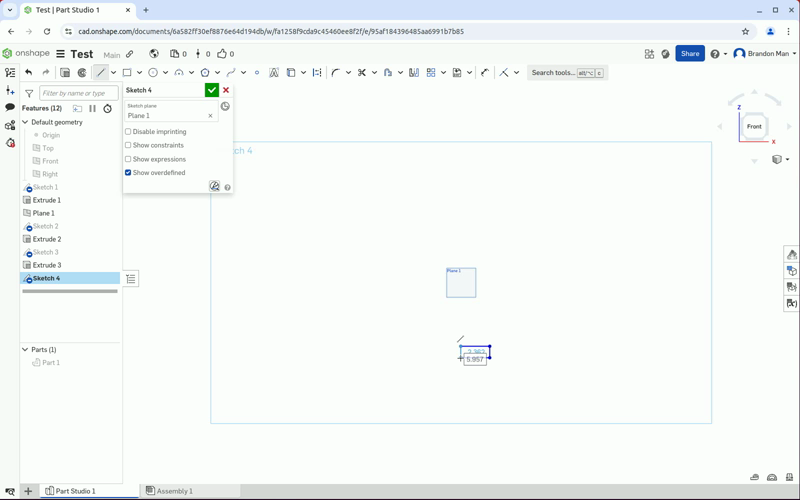
key(esc)
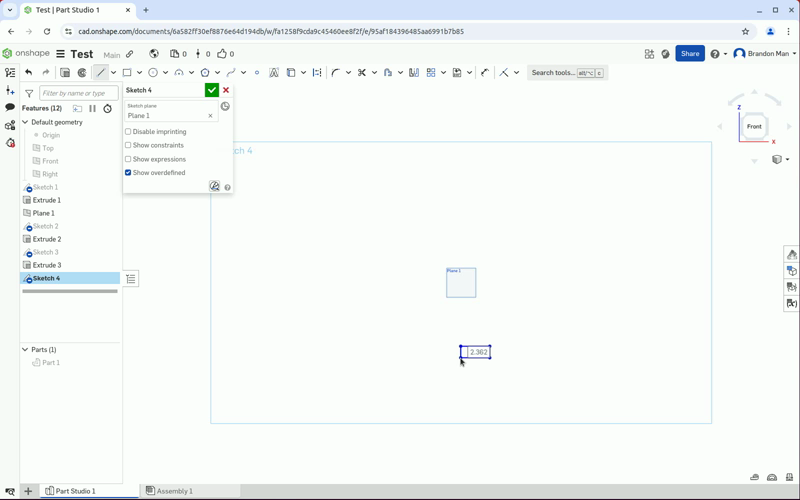
mouse_move(475, 354)
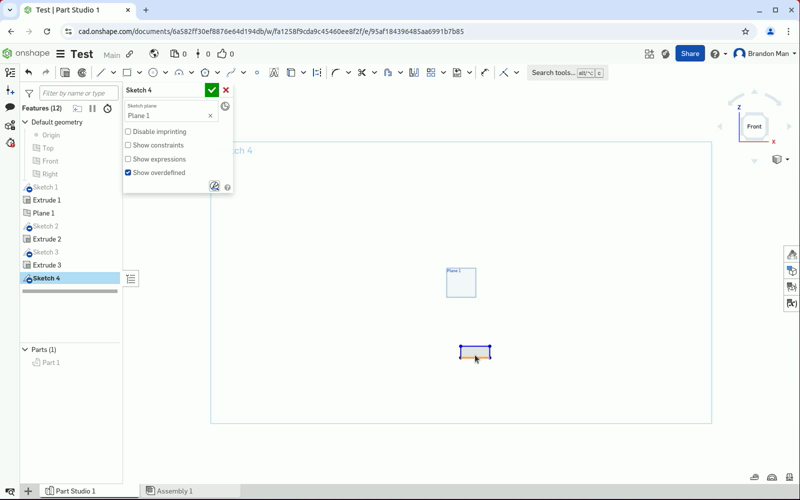
scroll(6)
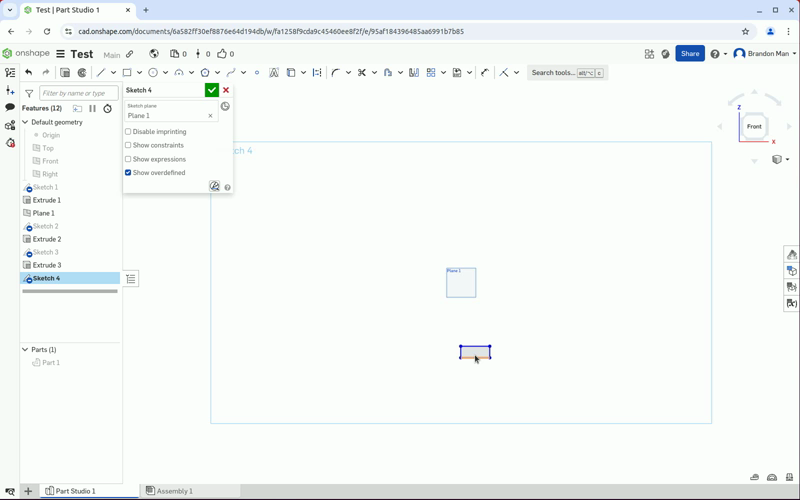
scroll(6)
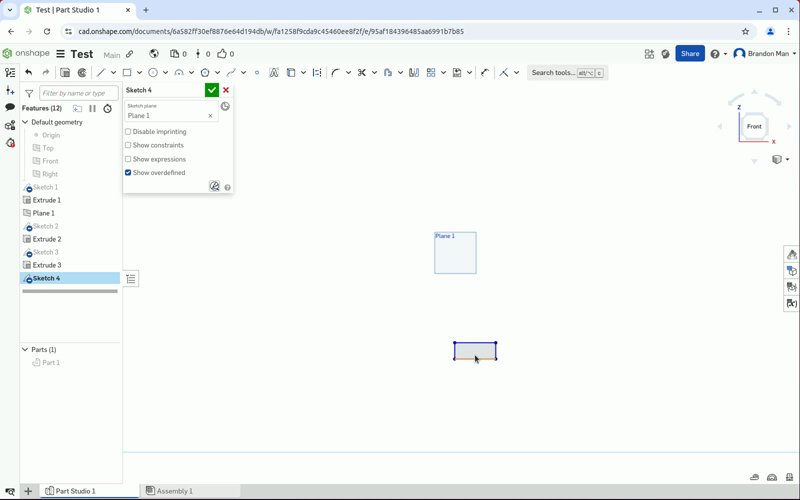
scroll(6)
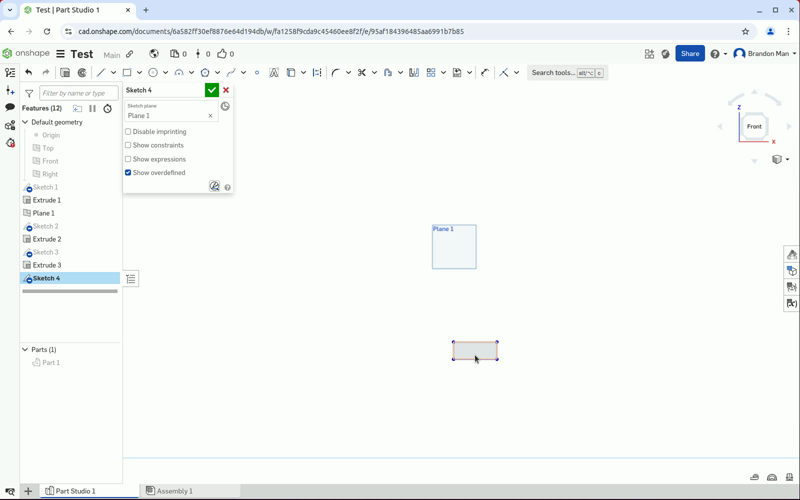
scroll(6)
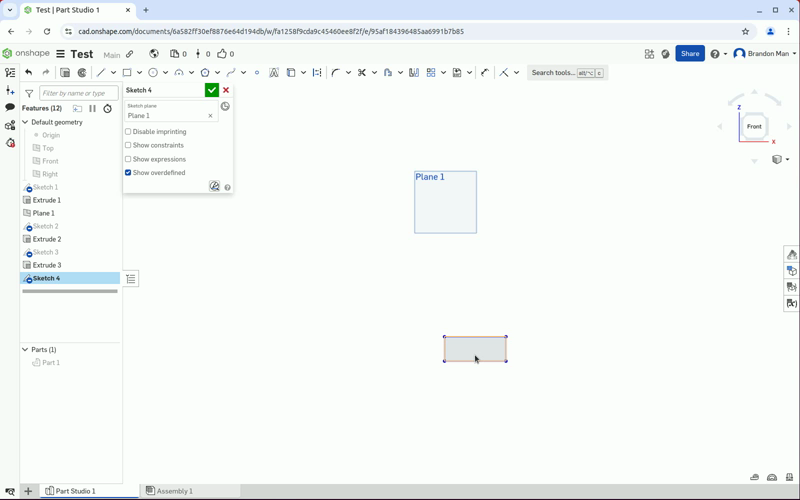
scroll(6)
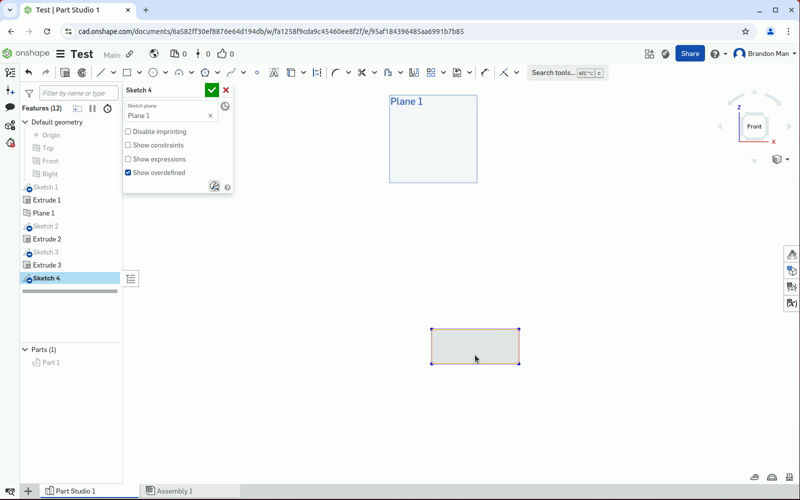
scroll(6)
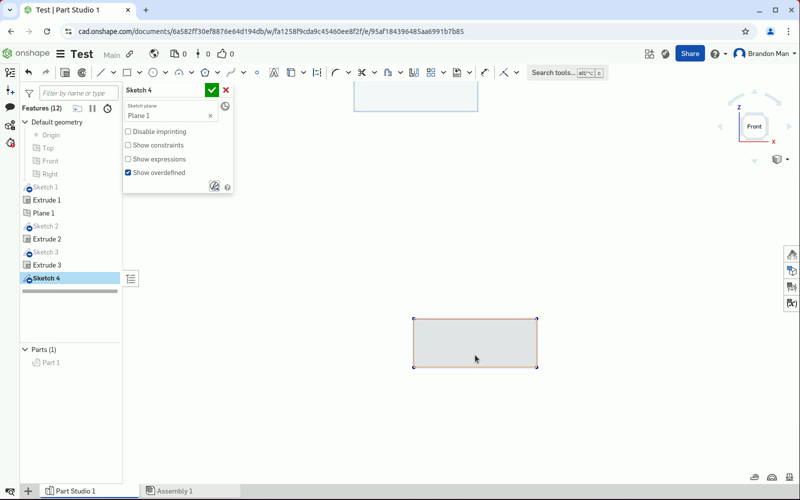
scroll(6)
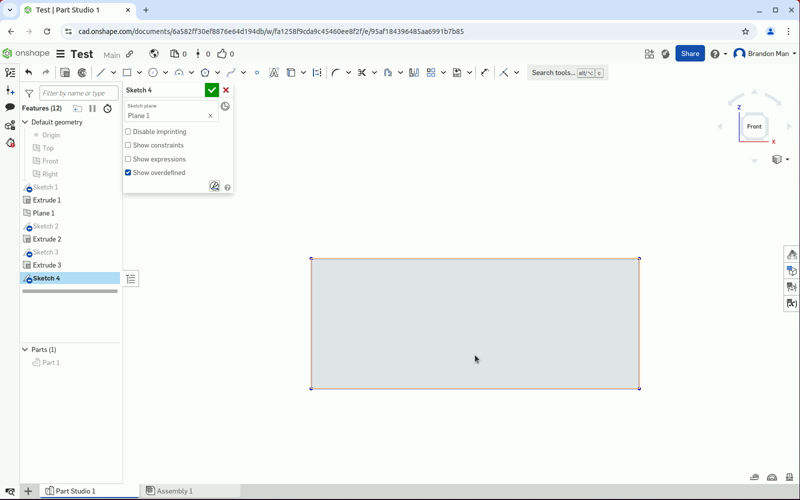
click(475, 354)
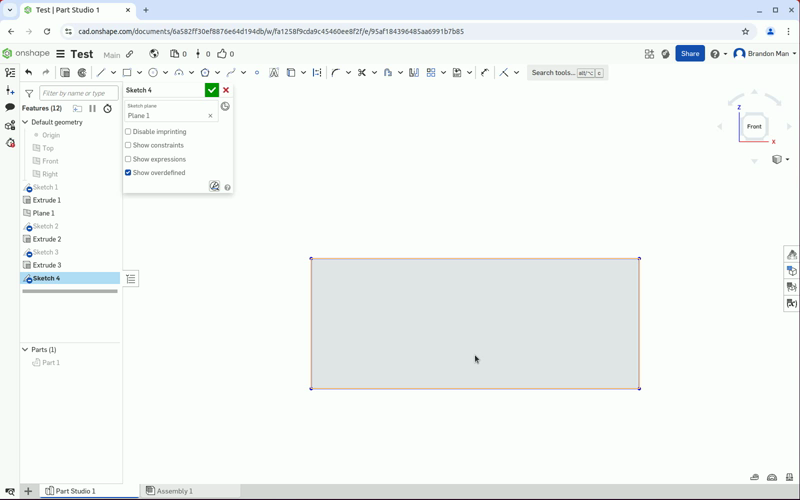
scroll(-6)
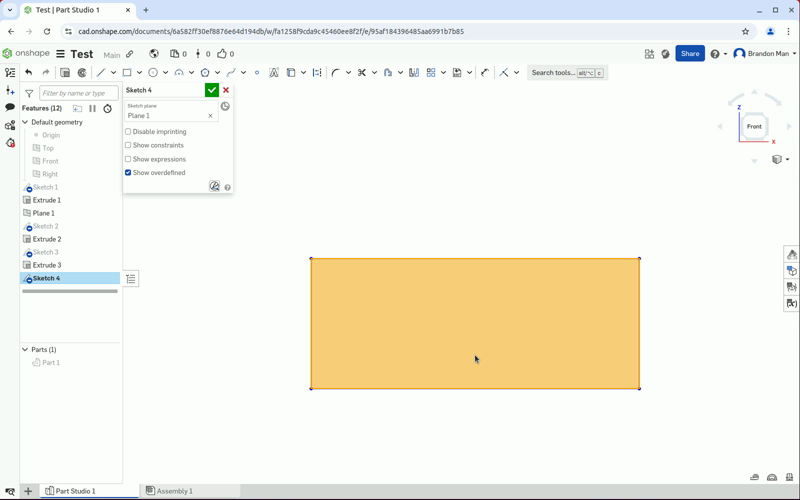
scroll(-6)
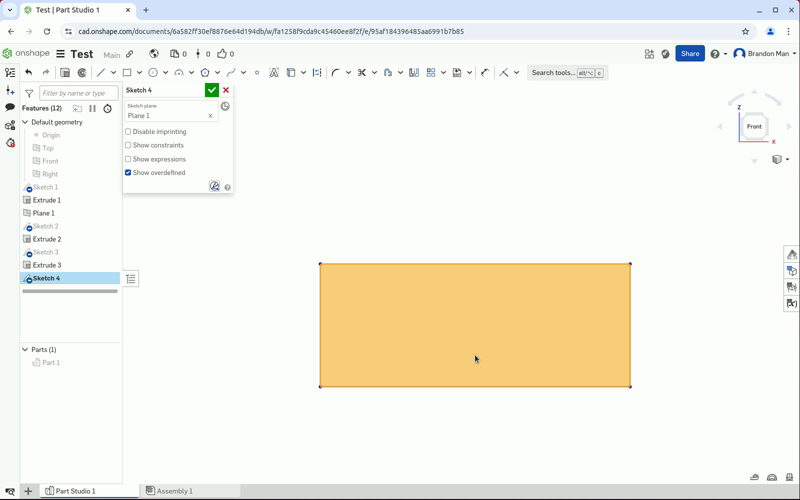
scroll(-6)
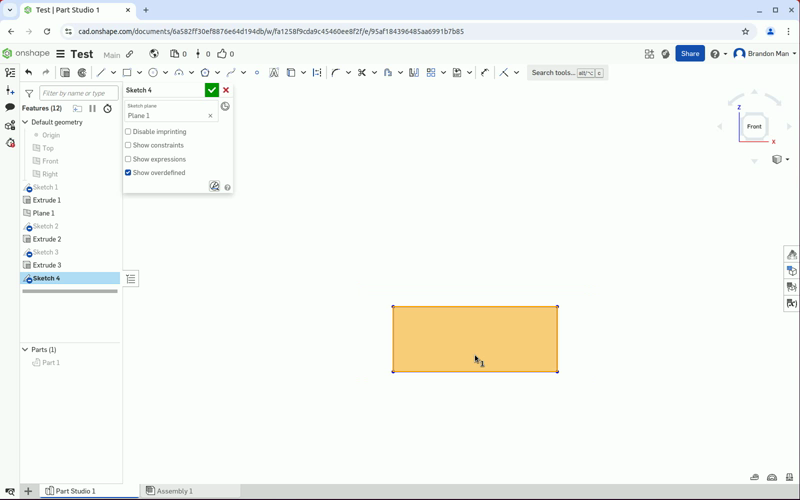
scroll(-6)
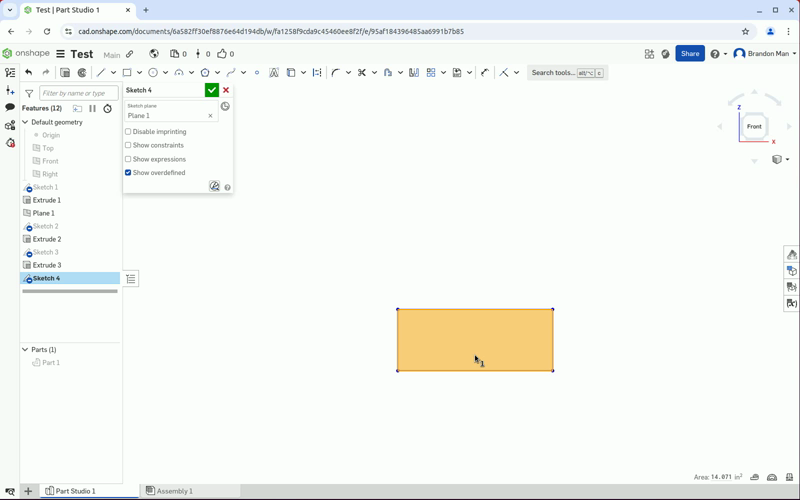
scroll(-6)
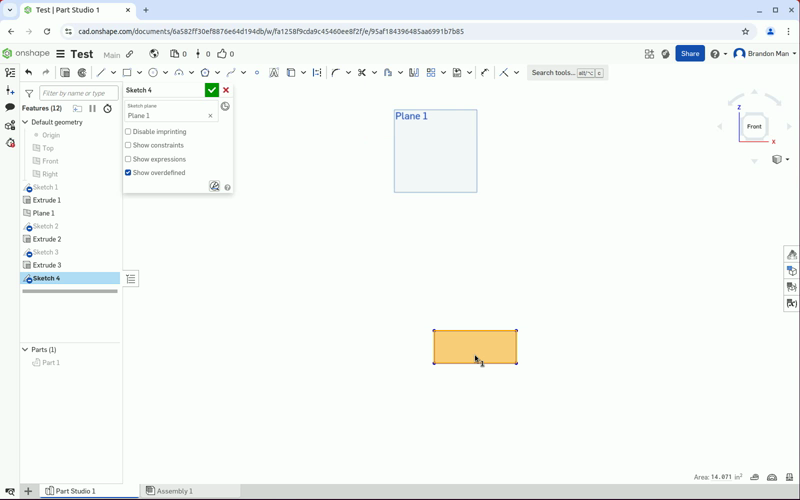
scroll(-6)
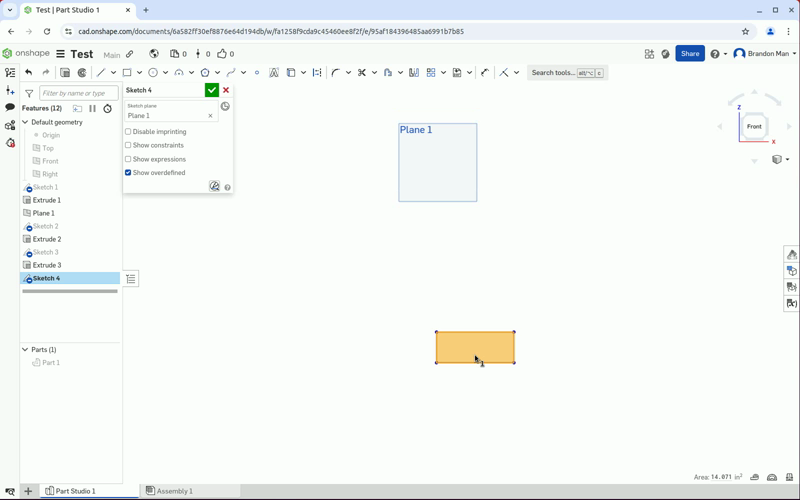
scroll(-6)
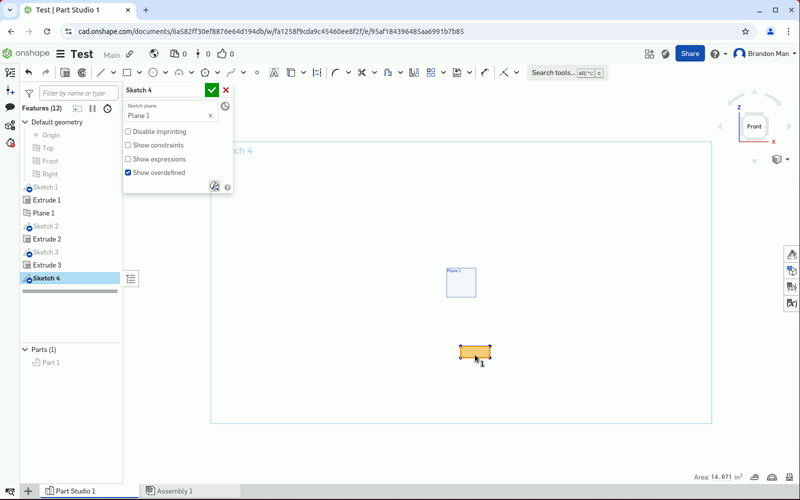
mouse_move(73, 352)
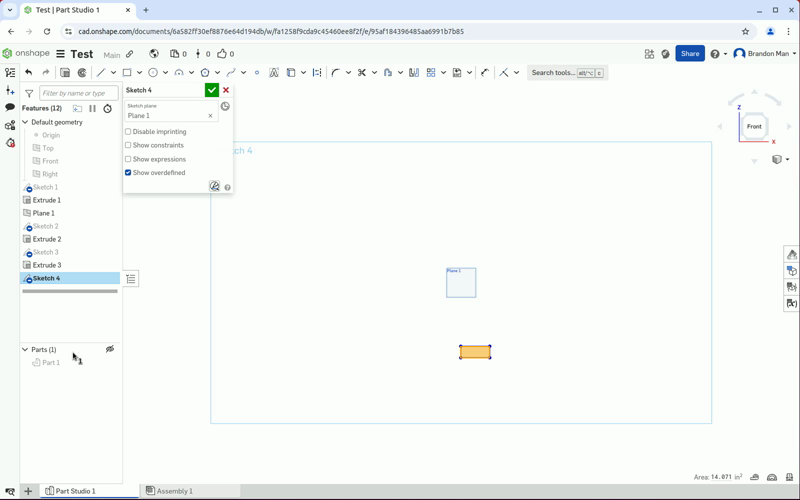
key(shift+y)
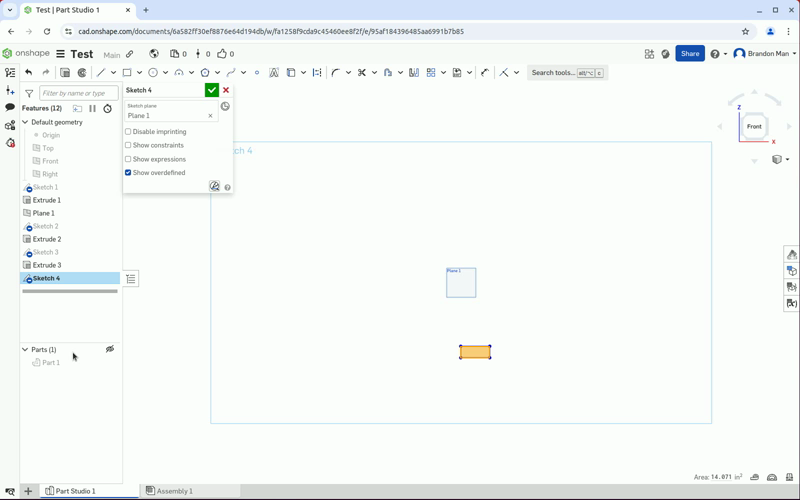
key(shift+e)
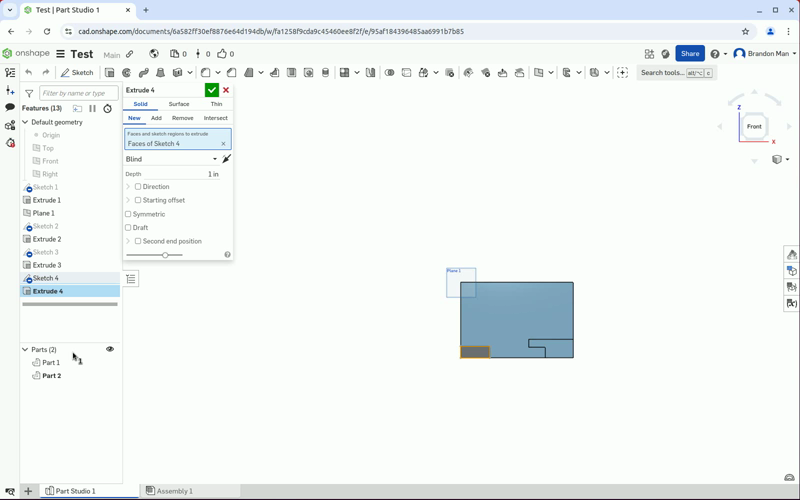
mouse_move(143, 106)
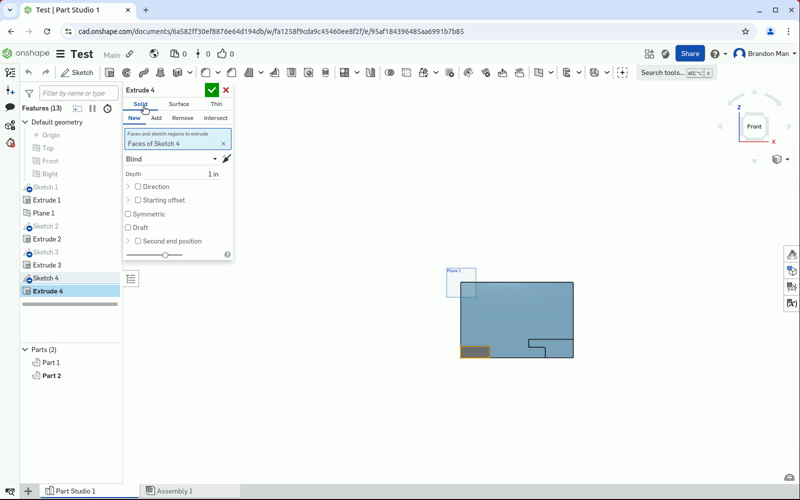
click(143, 106)
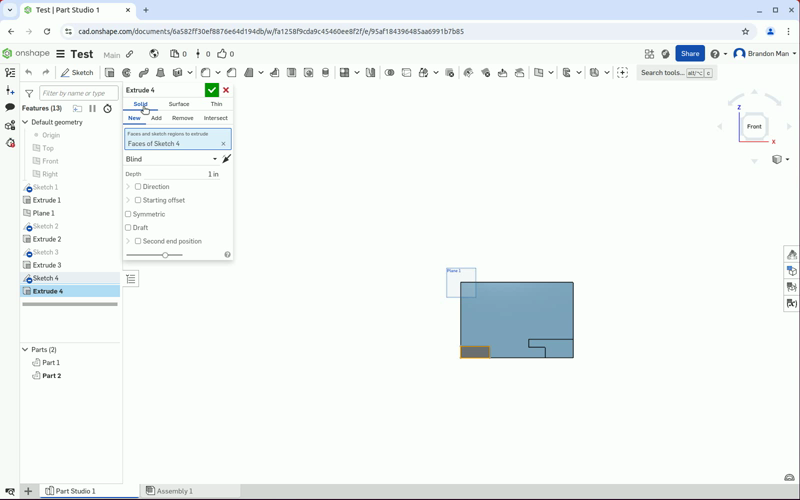
mouse_move(186, 120)
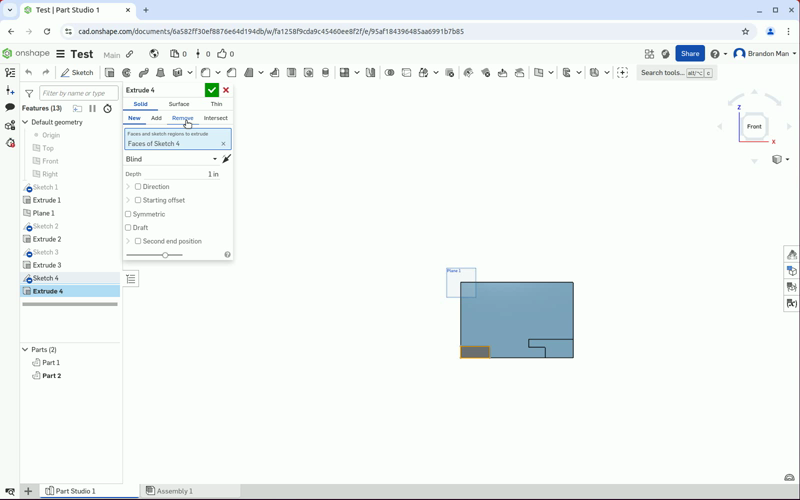
click(186, 120)
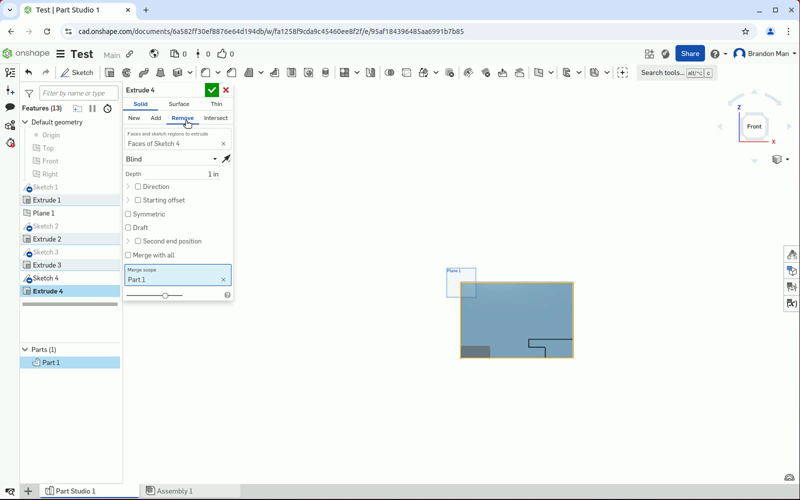
key(tab, 4)
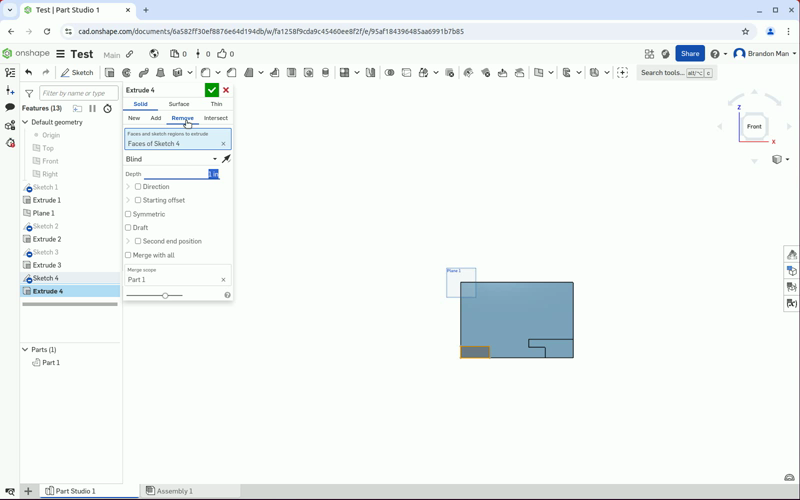
text(10.351)
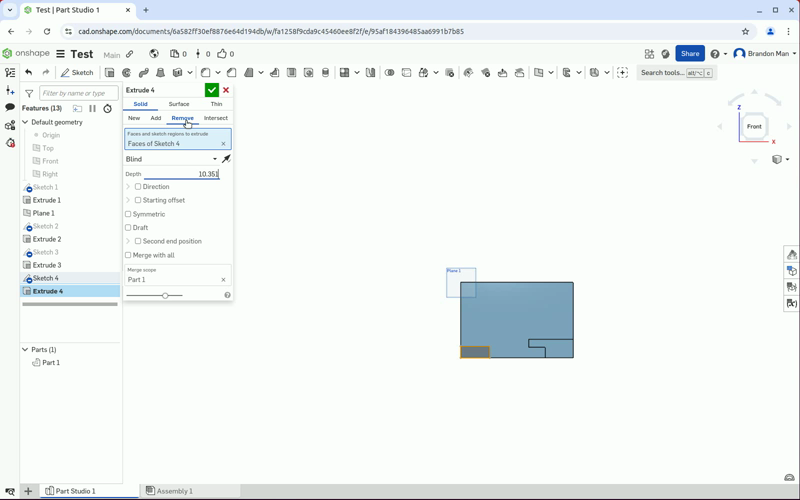
key(tab, 6)
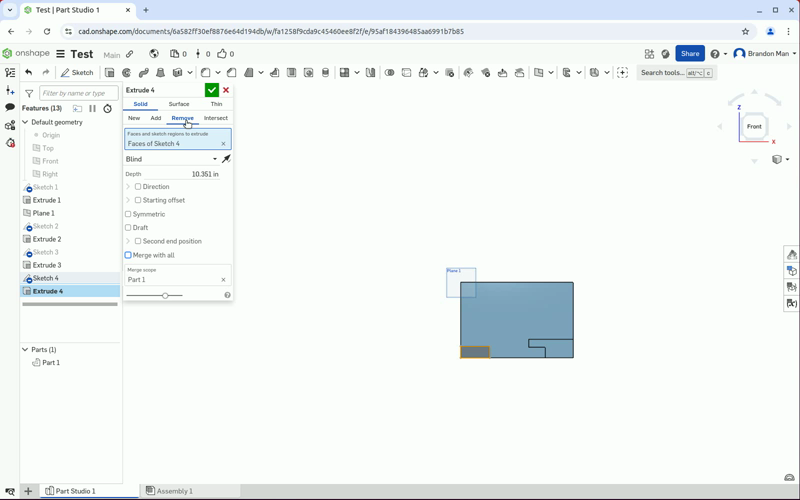
key(space)
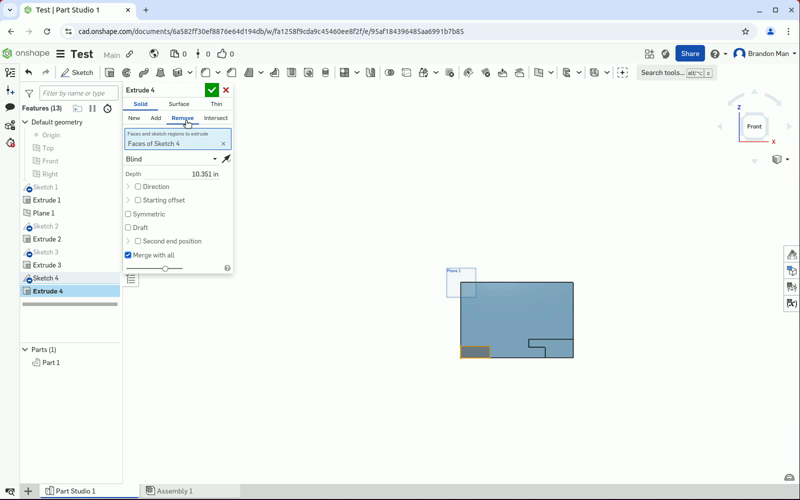
key(enter)
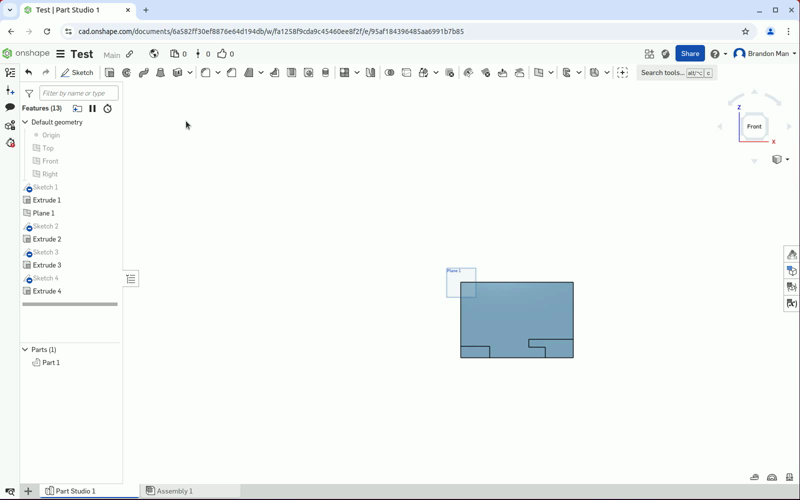
key(shift+h)
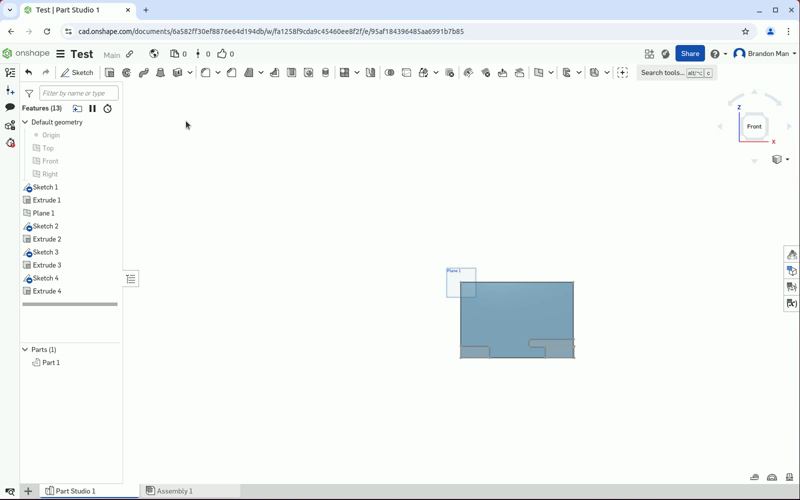
key(shift+h)
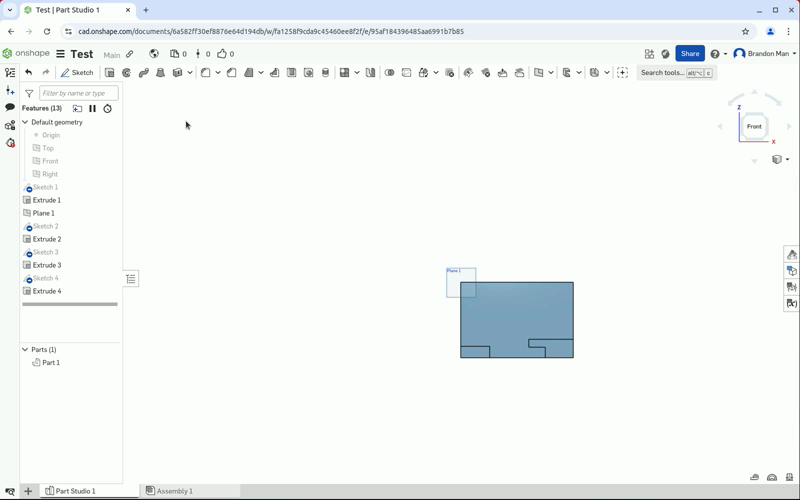
mouse_move(73, 189)
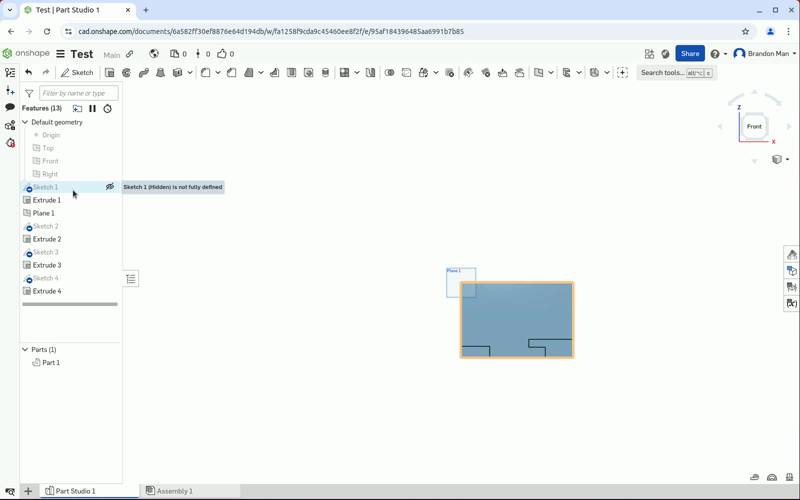
click(73, 189)
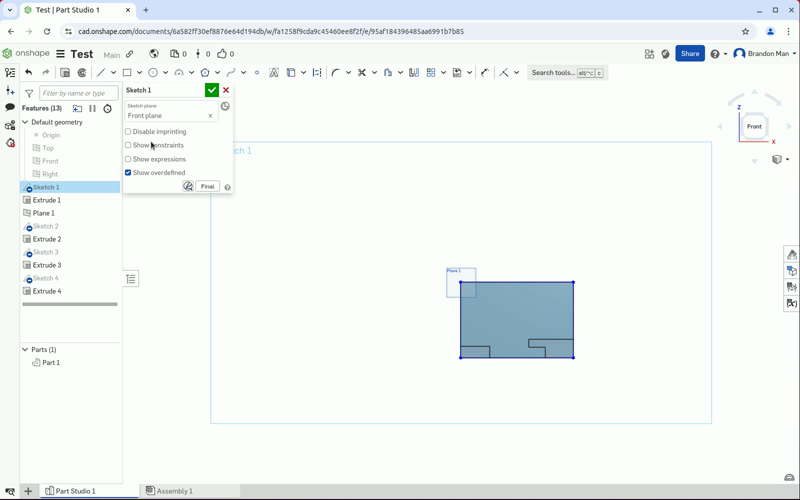
mouse_move(229, 92)
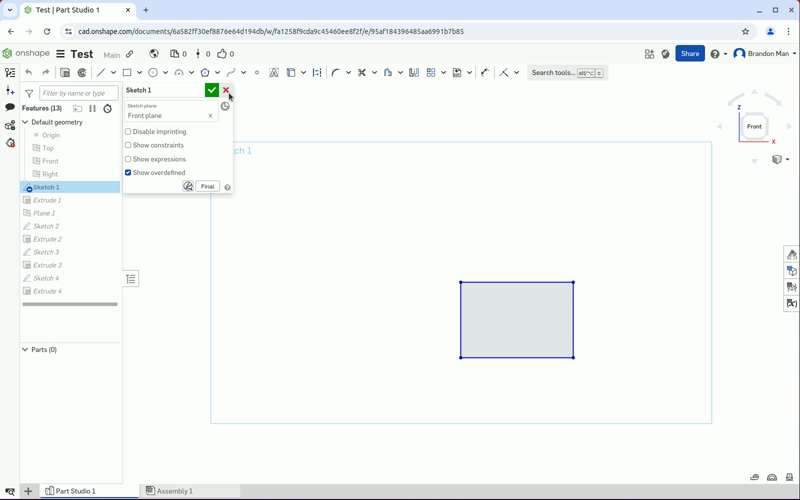
click(229, 92)
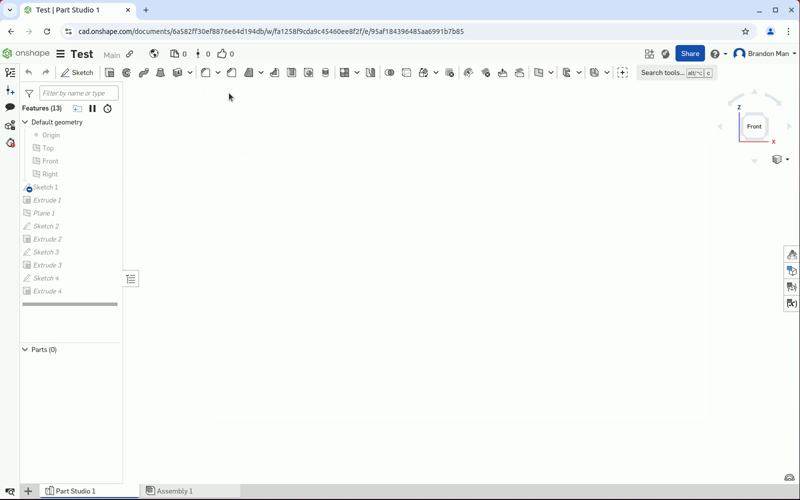
key(shift+s)
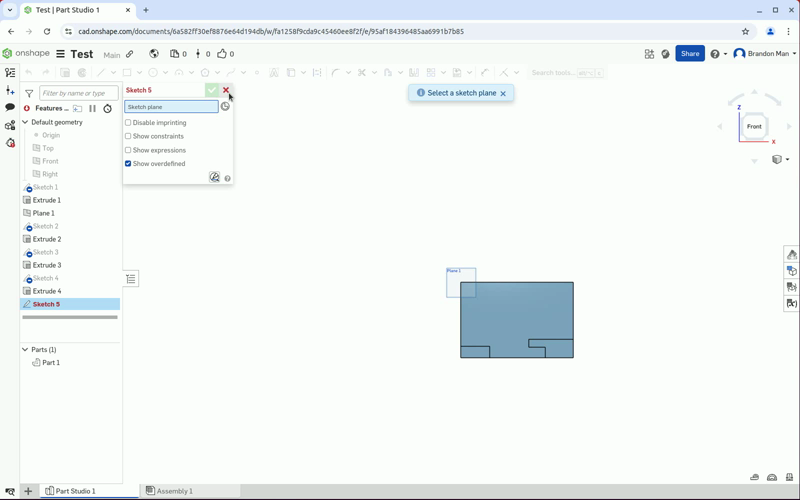
mouse_move(73, 215)
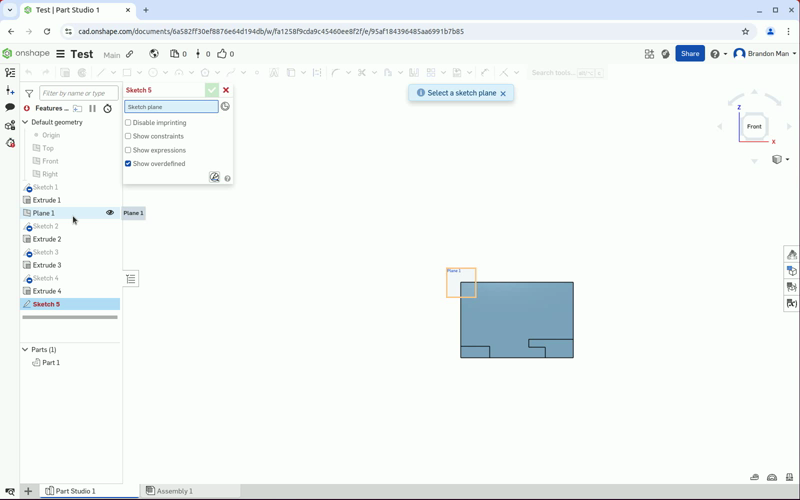
click(73, 215)
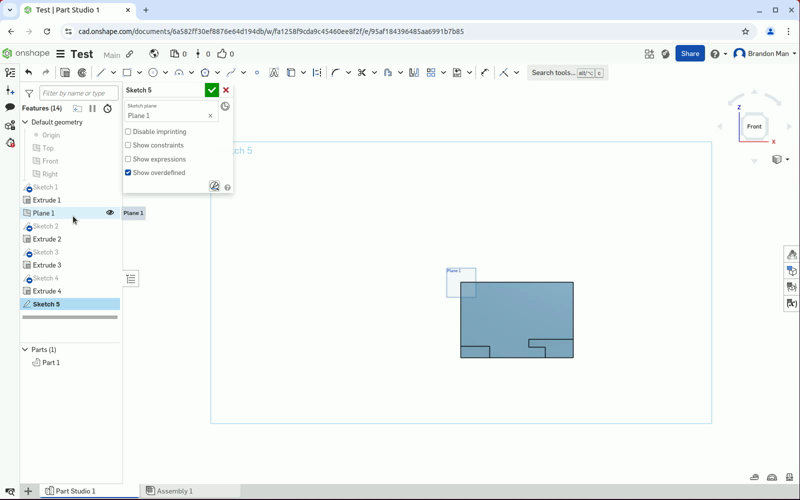
mouse_move(73, 352)
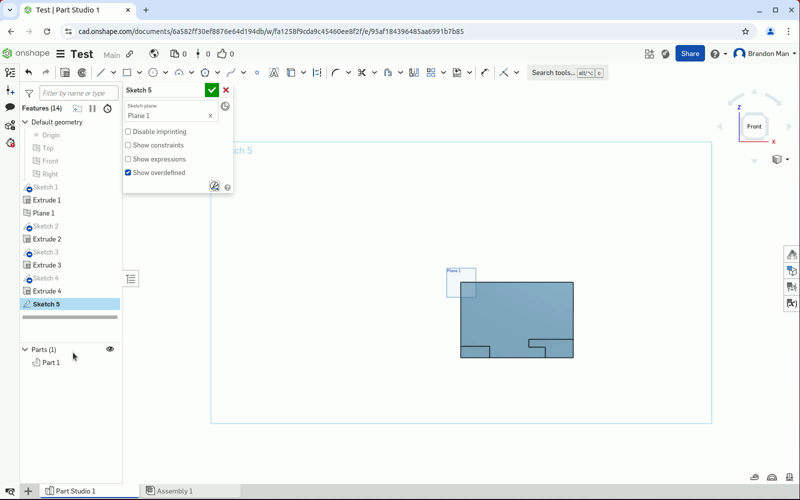
key(y)
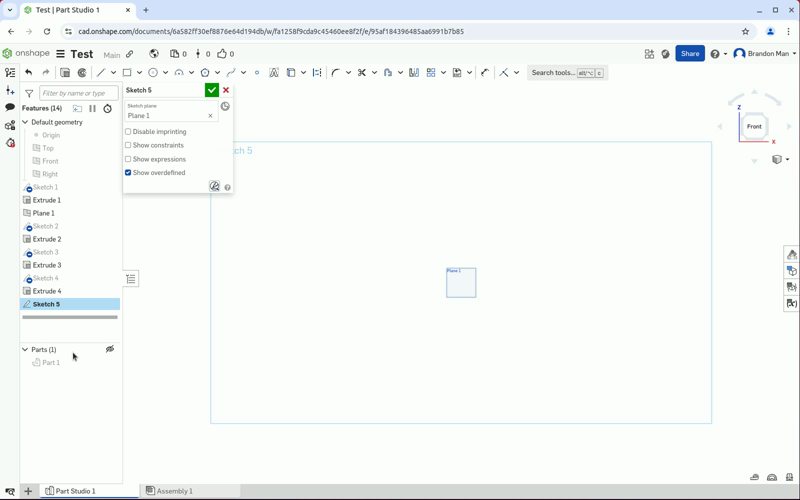
key(l)
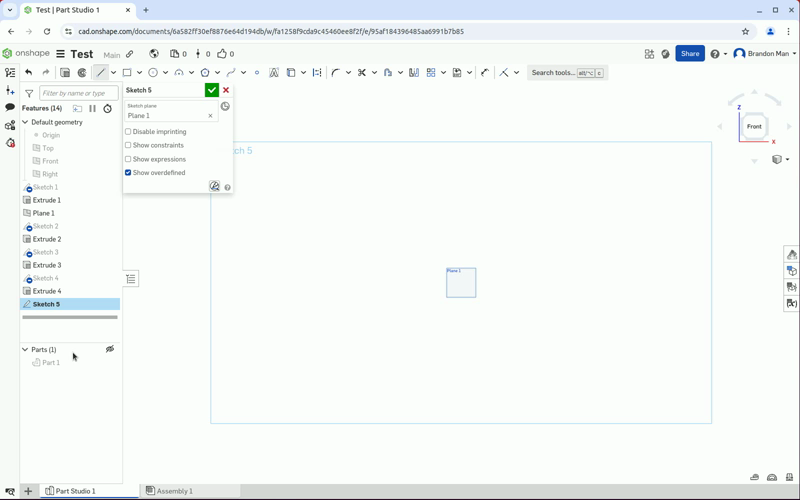
key_down(shift)
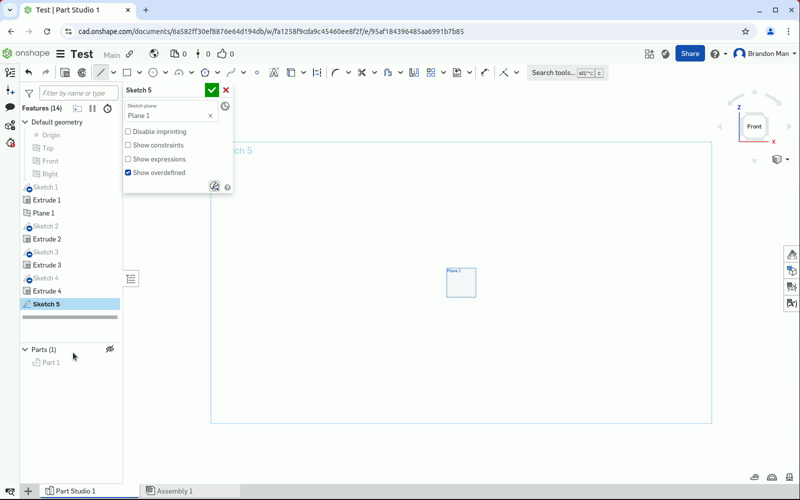
mouse_move(460, 347)
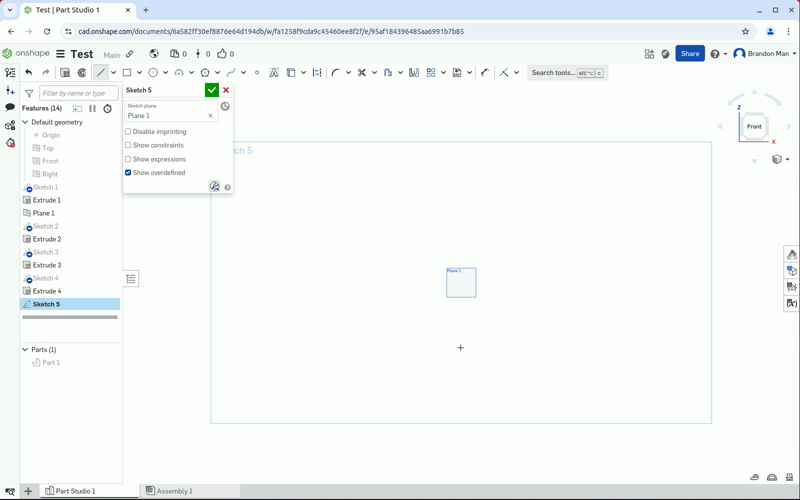
click(460, 347)
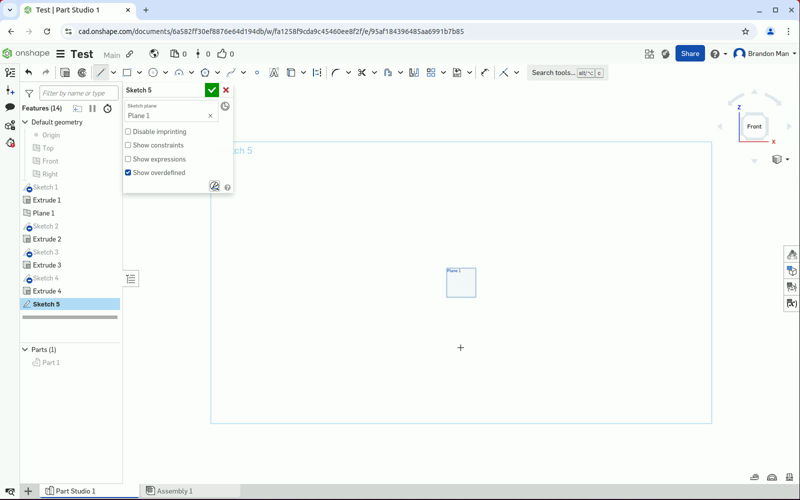
key_up(shift)
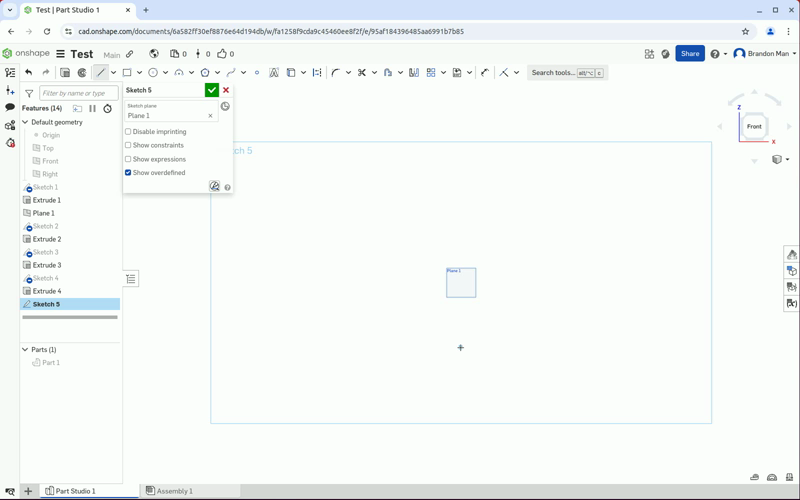
key_down(shift)
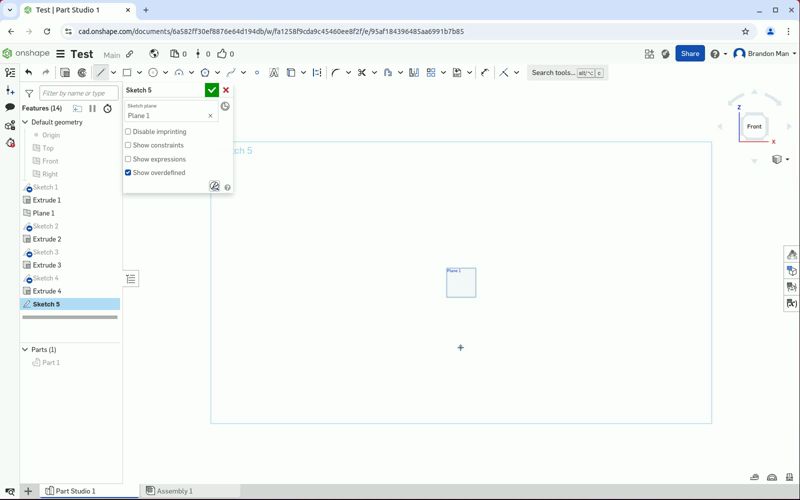
mouse_move(490, 347)
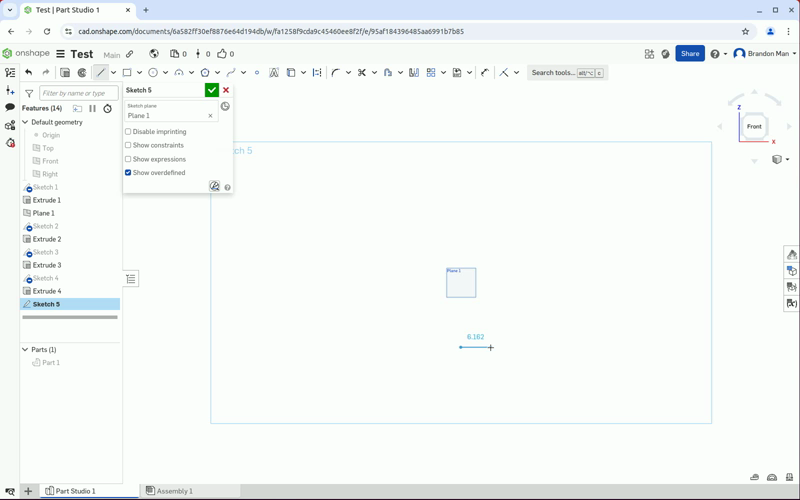
mouse_move(489, 347)
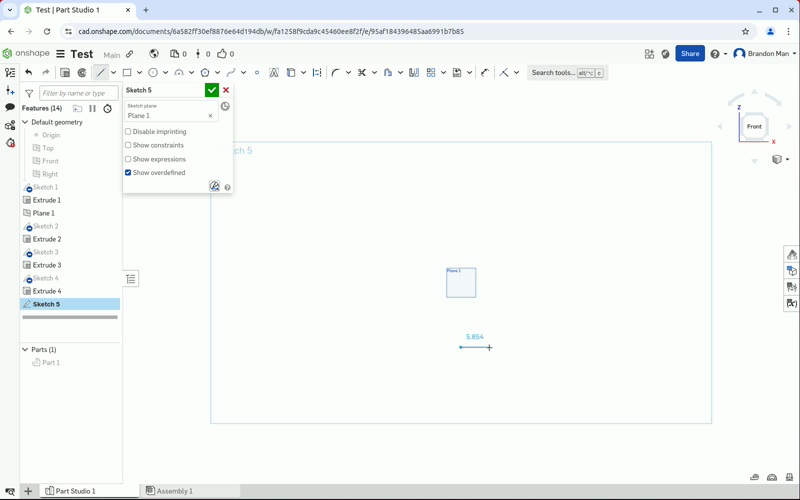
click(489, 347)
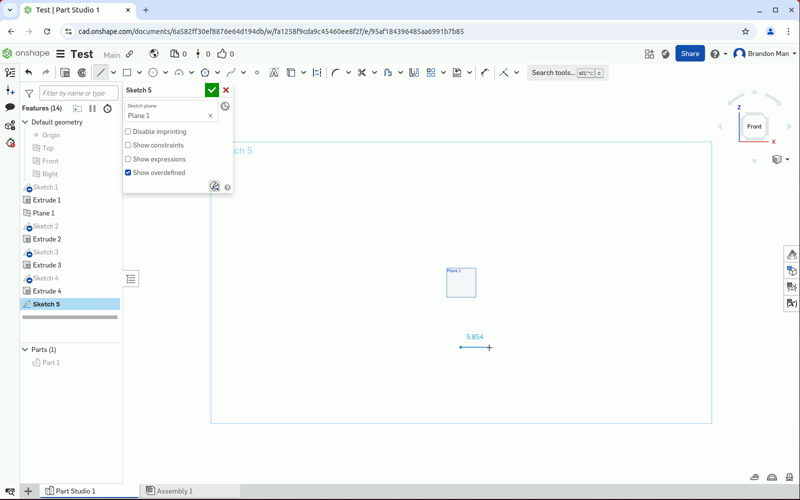
key_up(shift)
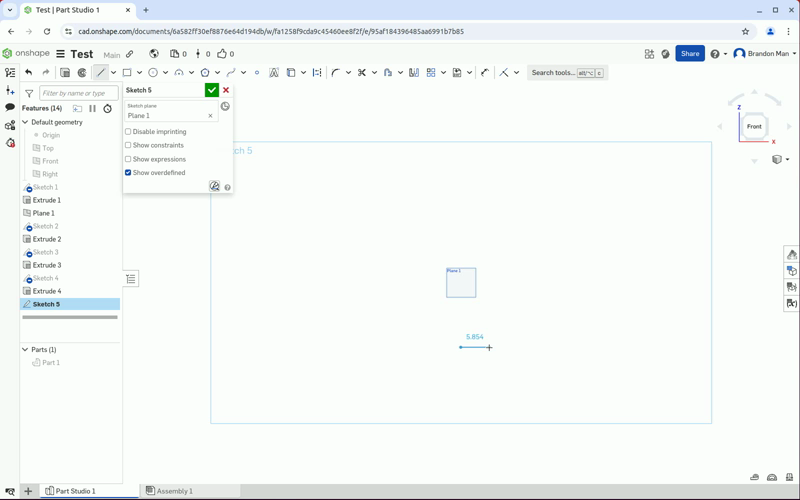
key_down(shift)
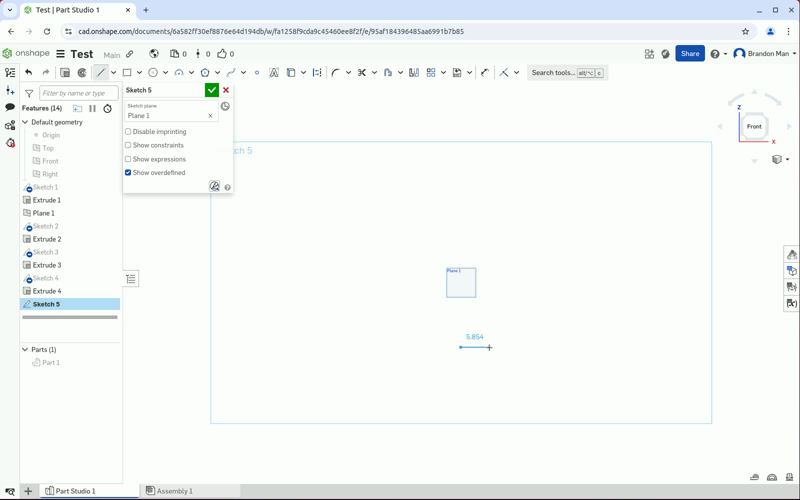
mouse_move(519, 347)
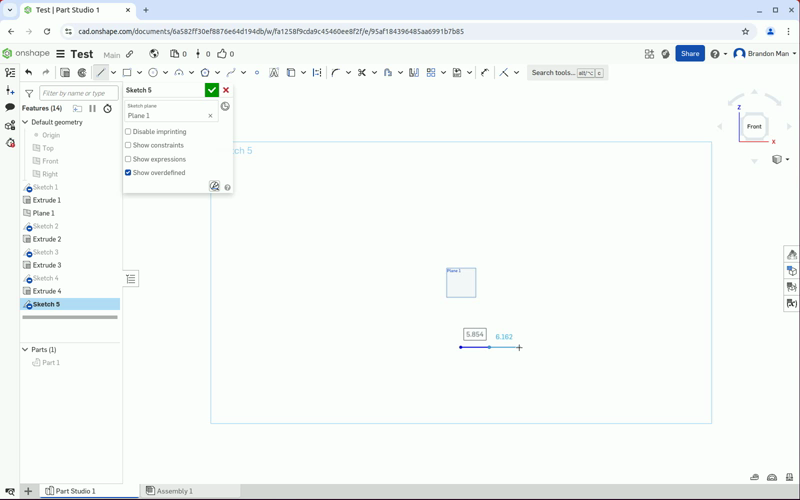
mouse_move(506, 347)
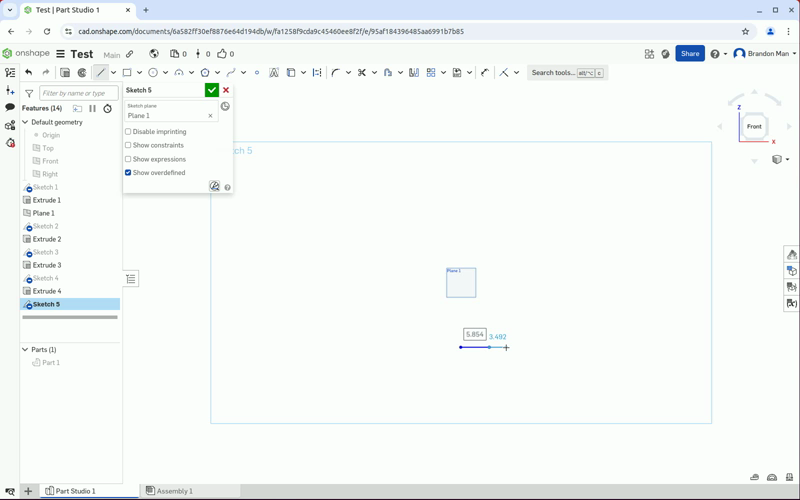
click(506, 347)
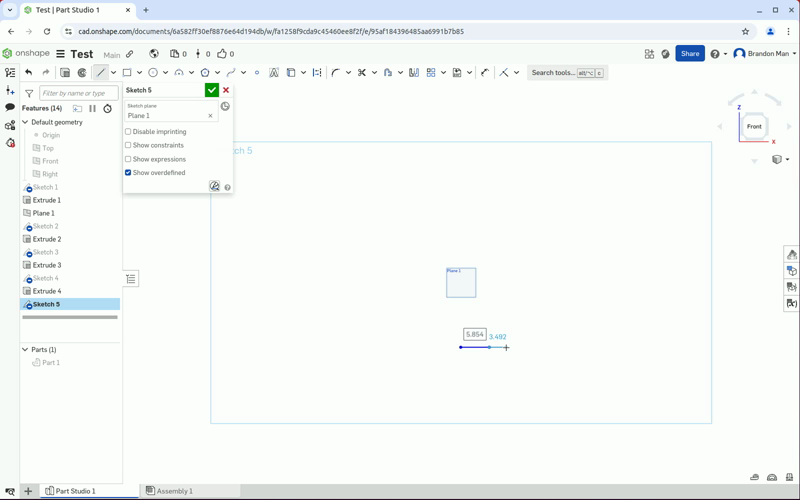
key_up(shift)
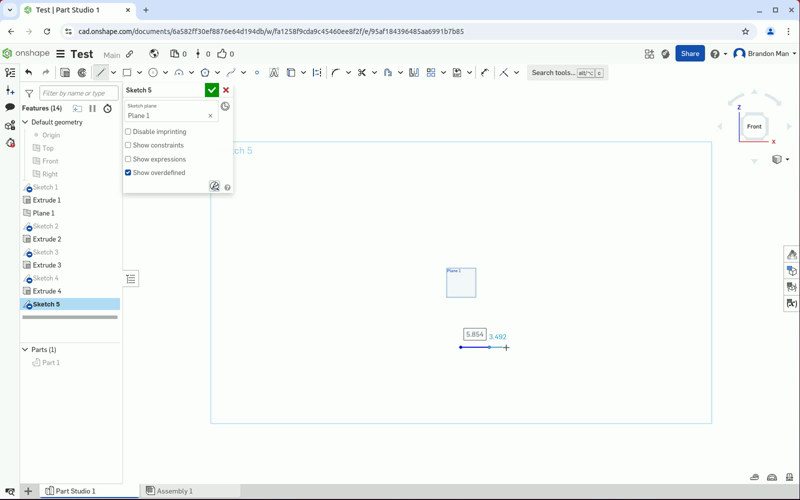
key_down(shift)
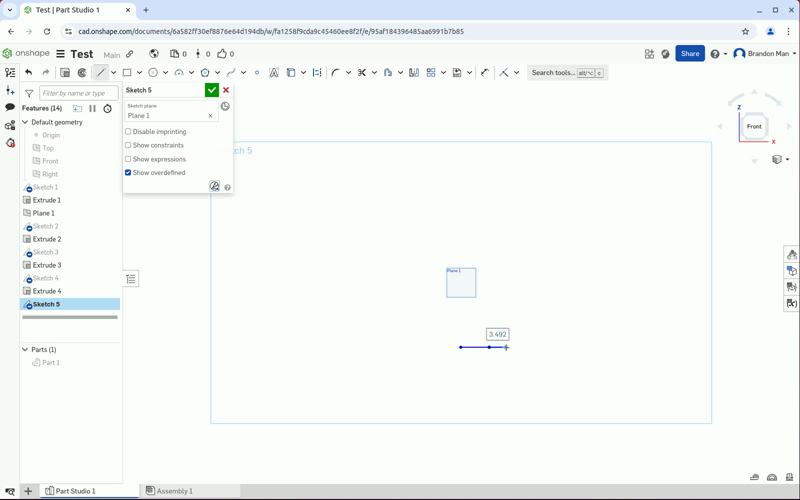
mouse_move(536, 347)
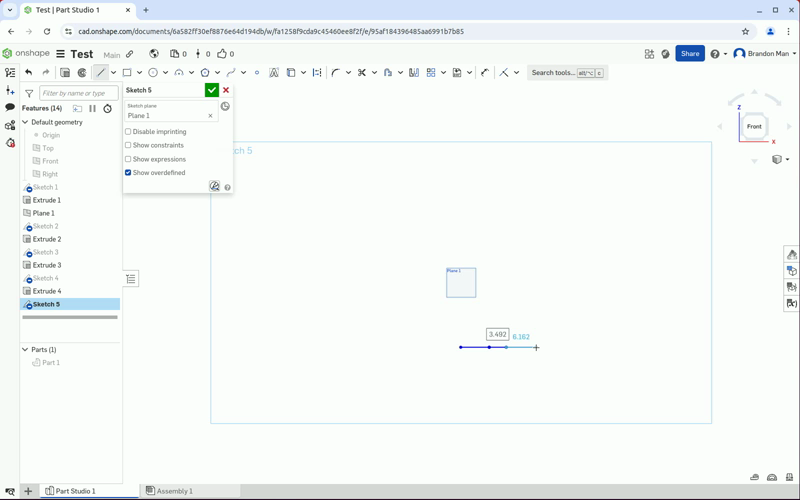
mouse_move(506, 339)
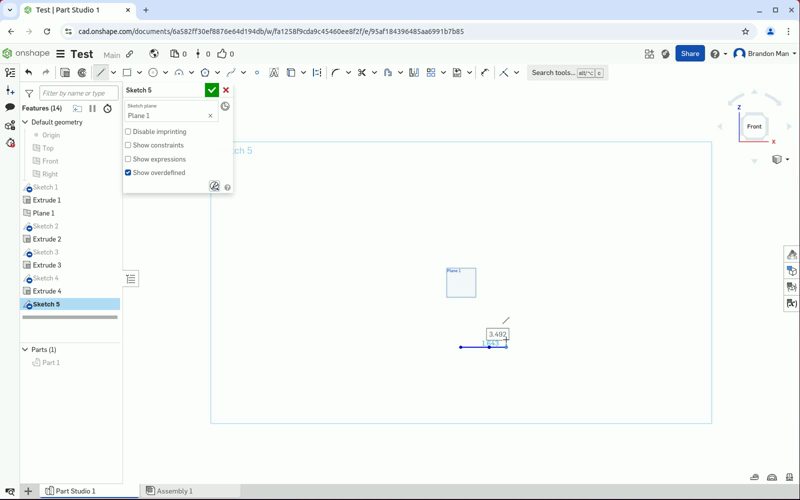
click(506, 339)
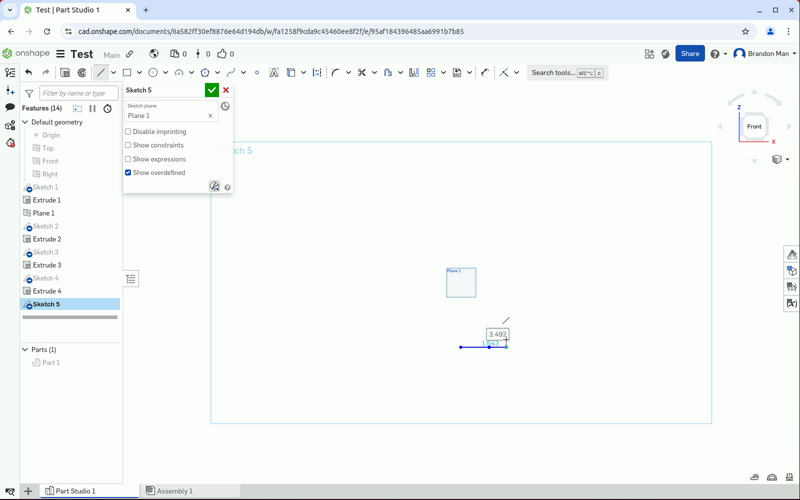
key_up(shift)
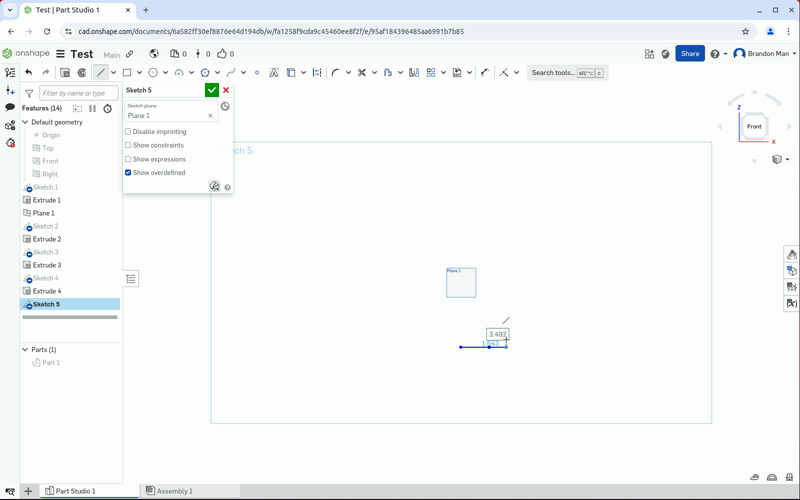
key_down(shift)
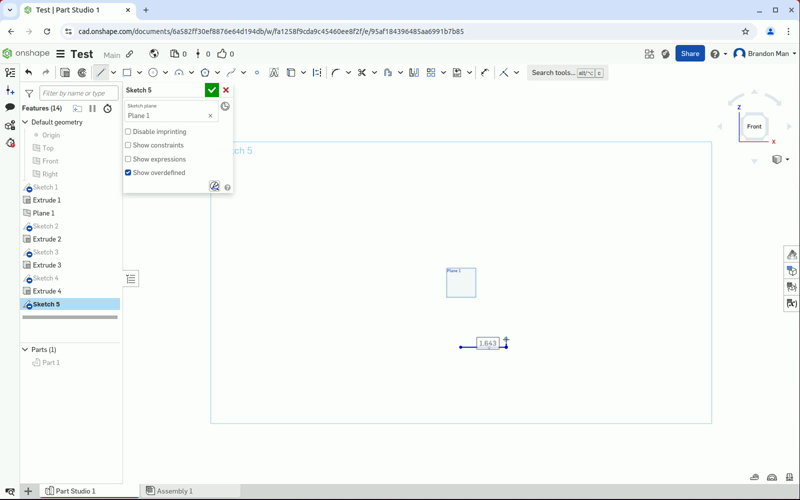
mouse_move(536, 339)
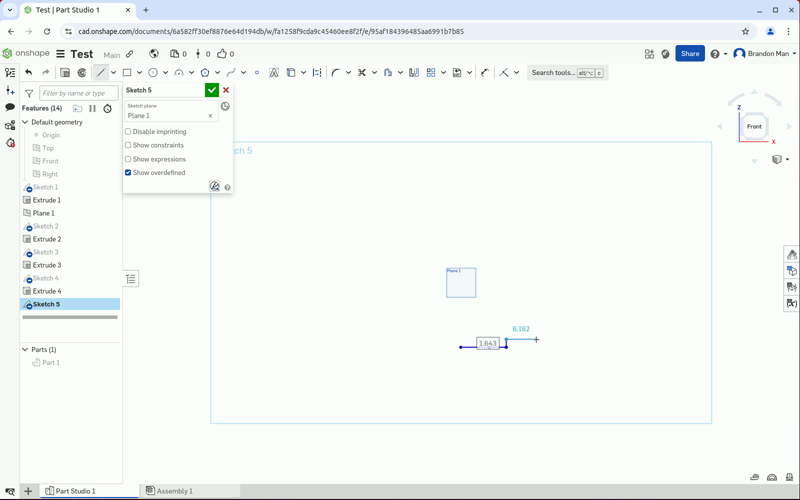
mouse_move(460, 339)
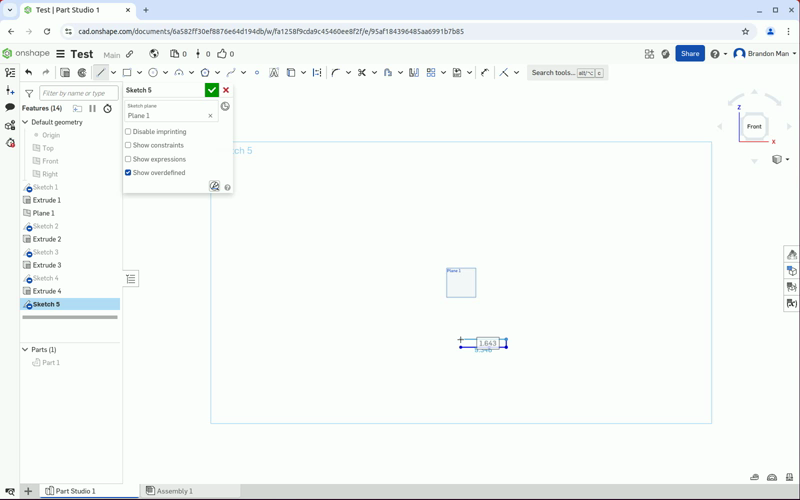
click(460, 339)
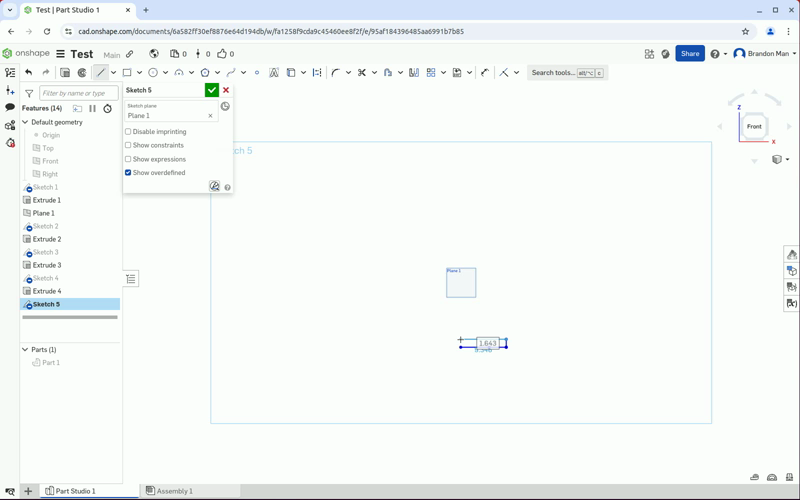
key_up(shift)
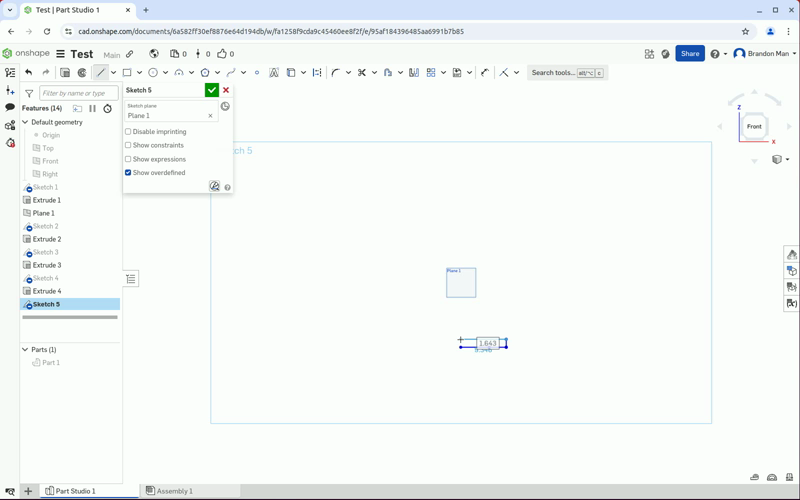
mouse_move(490, 339)
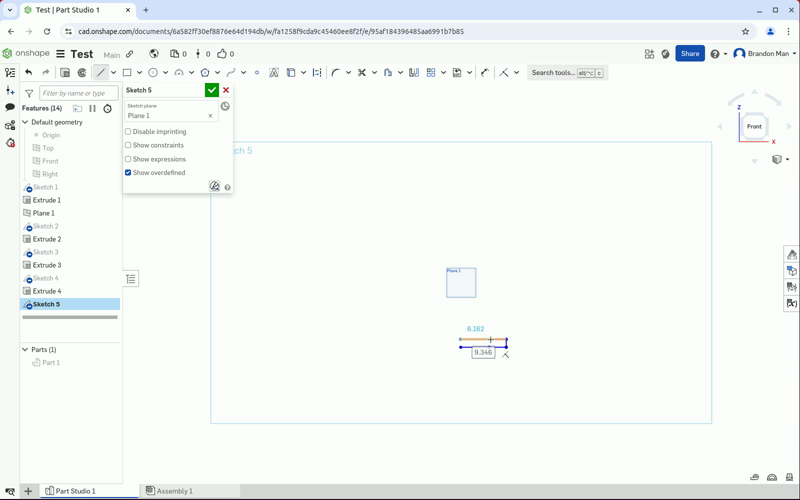
key_down(shift)
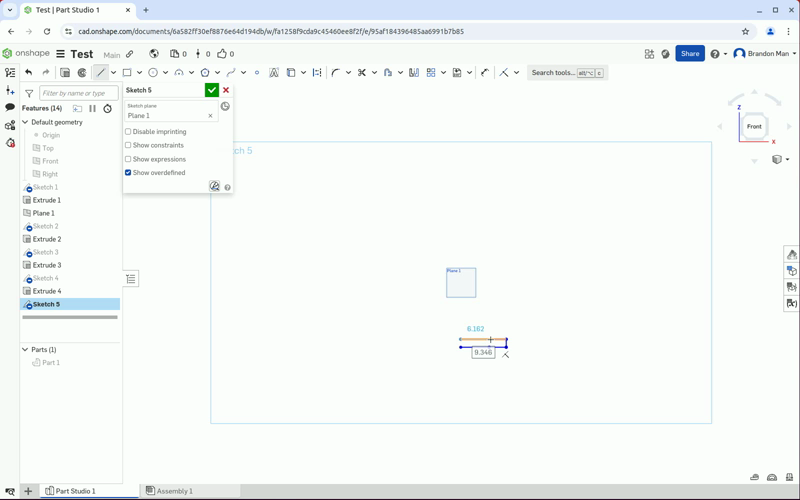
mouse_move(460, 347)
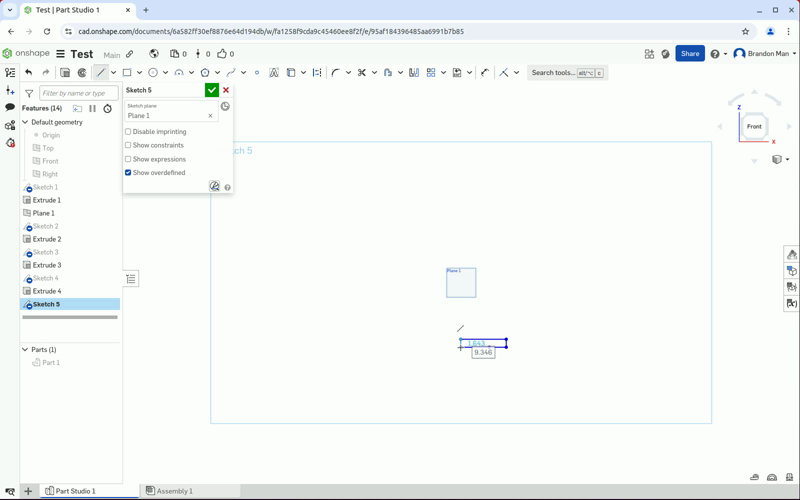
key_up(shift)
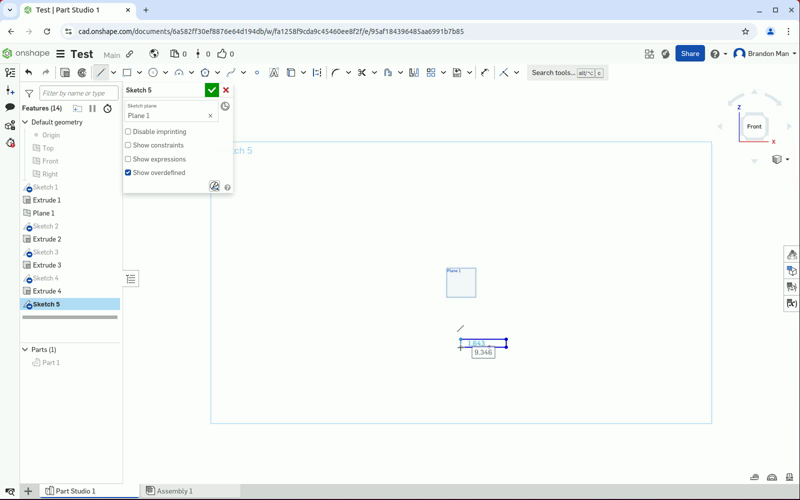
click(460, 347)
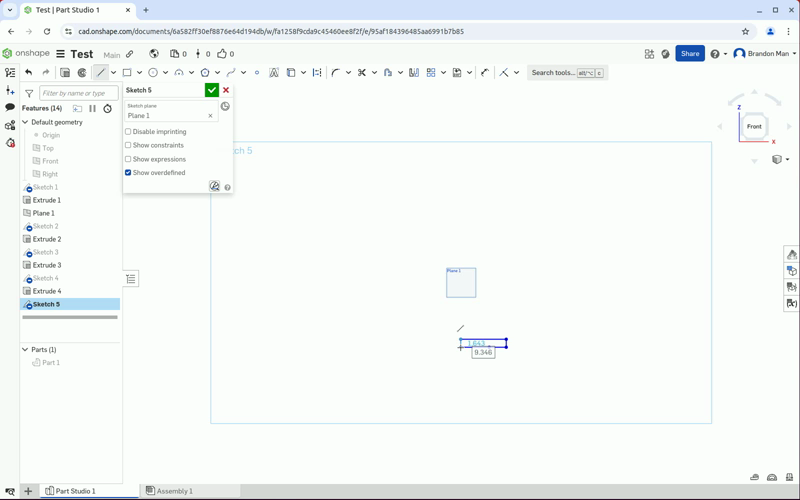
key(esc)
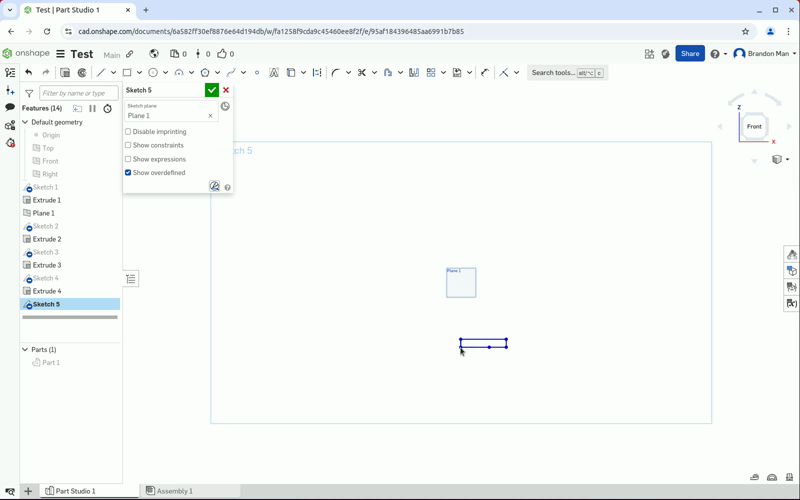
mouse_move(476, 343)
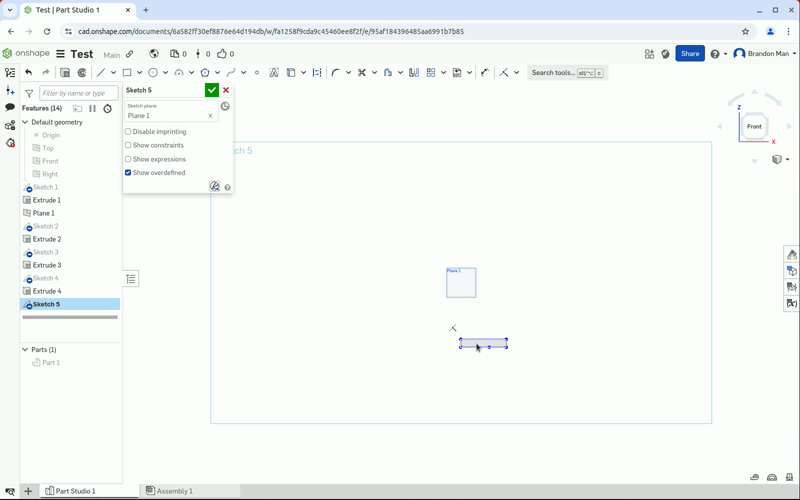
scroll(6)
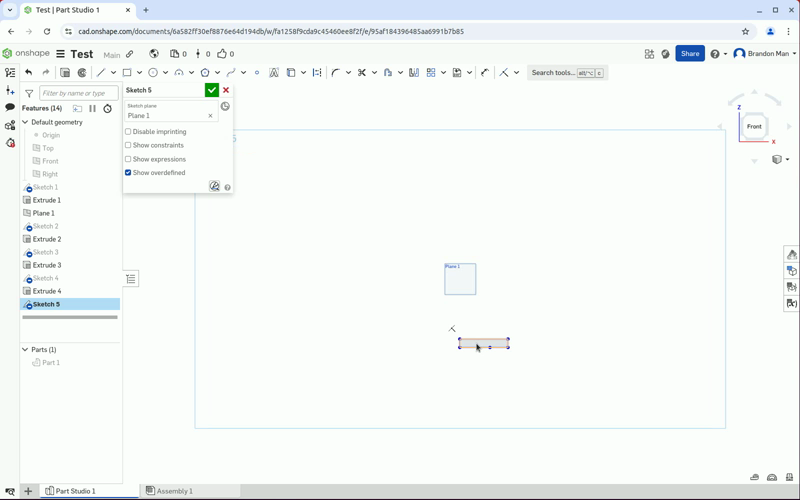
scroll(6)
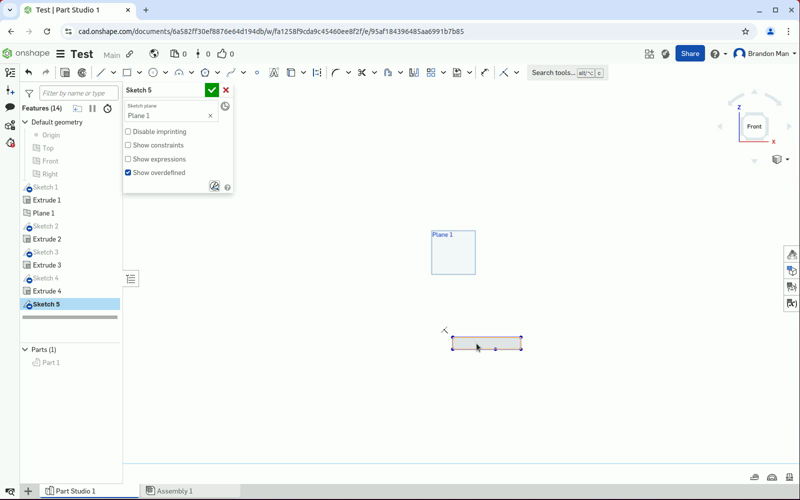
scroll(6)
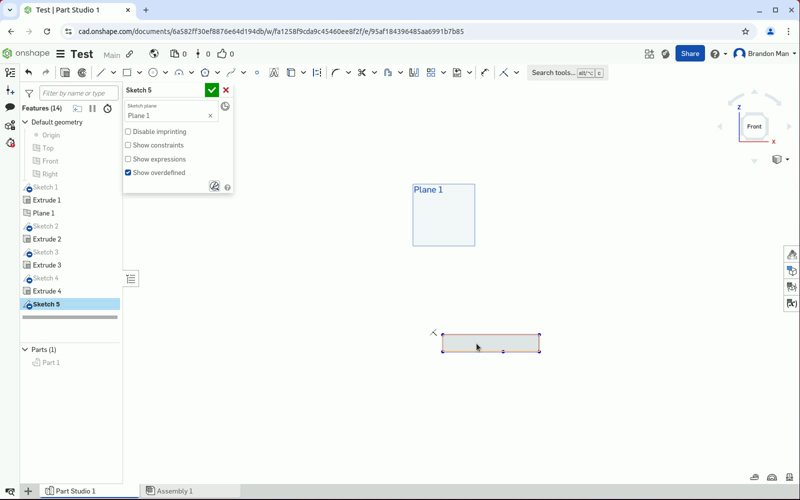
scroll(6)
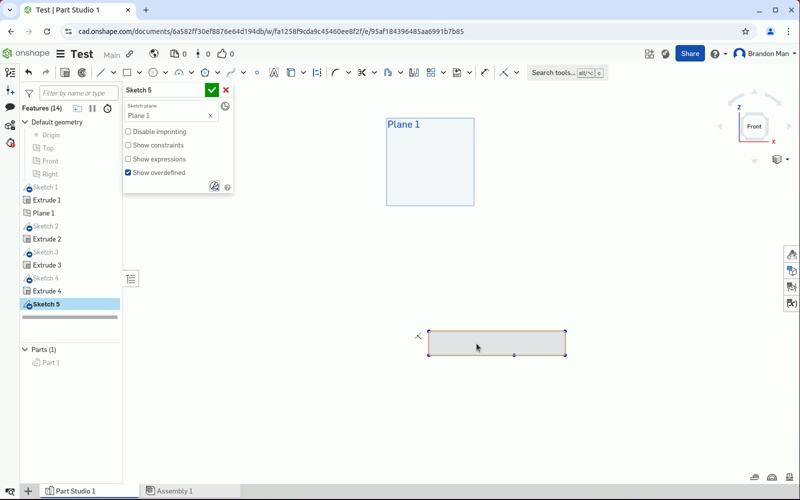
scroll(6)
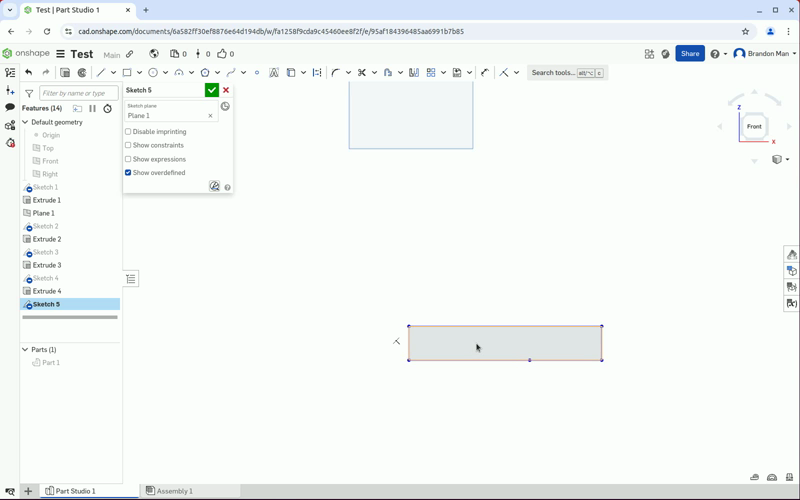
scroll(6)
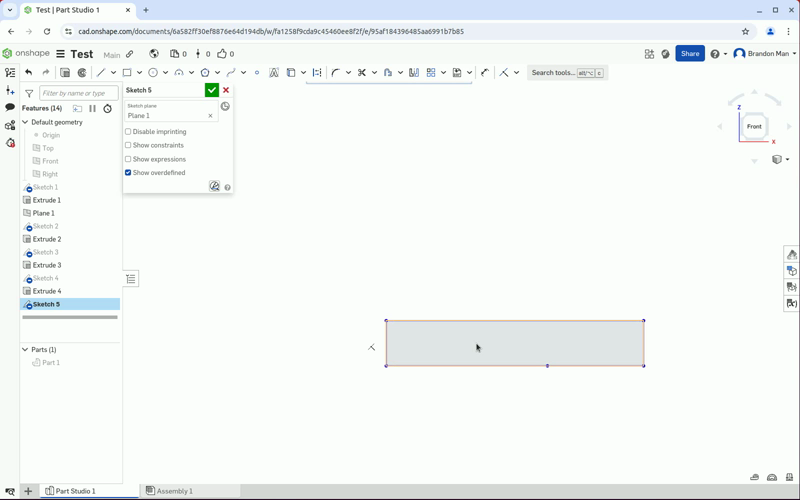
scroll(6)
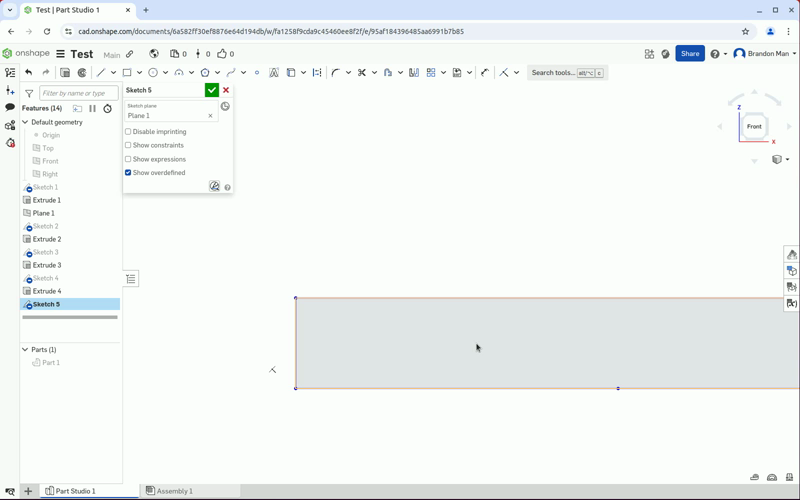
click(476, 343)
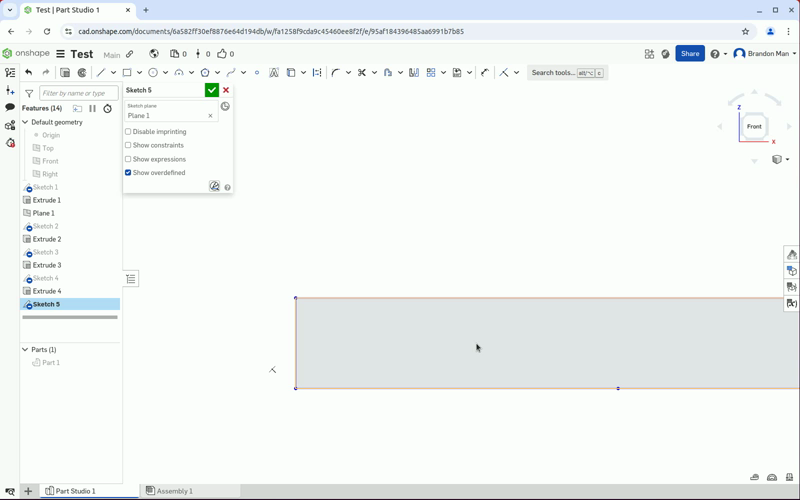
scroll(-6)
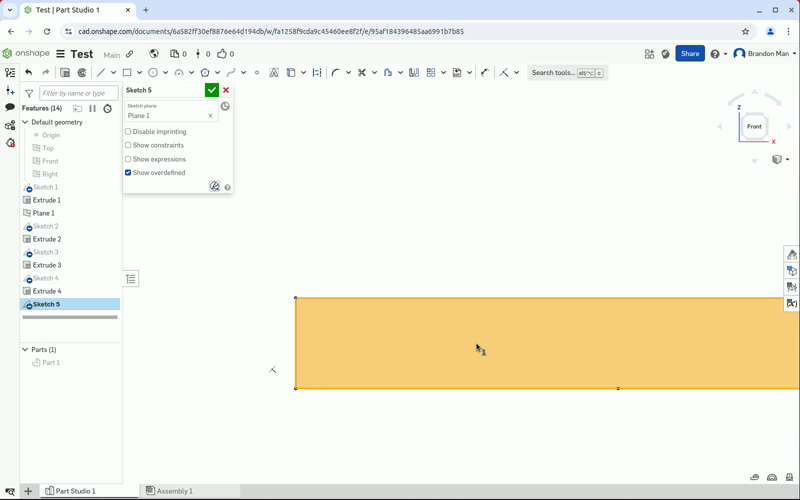
scroll(-6)
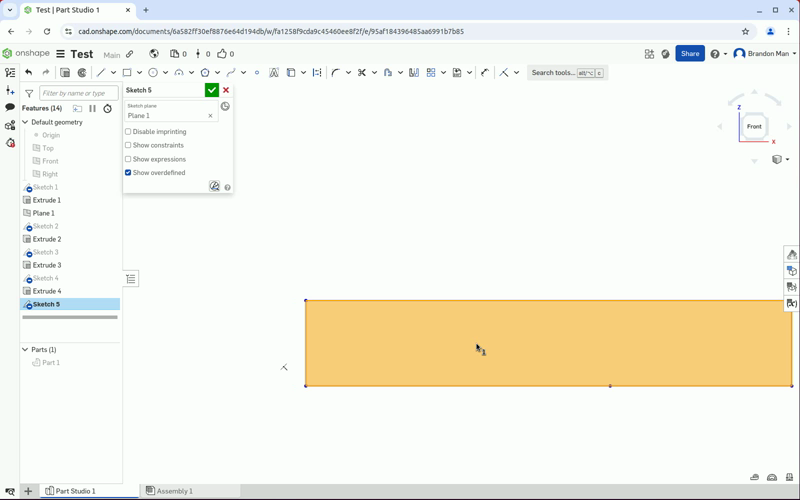
scroll(-6)
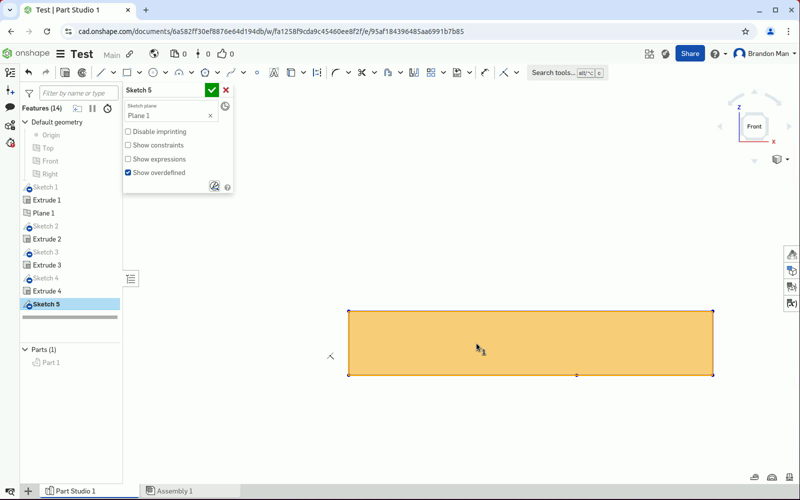
scroll(-6)
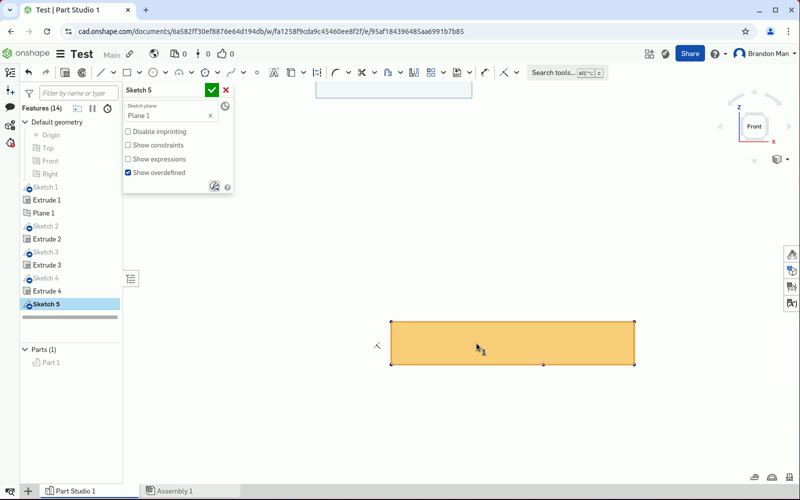
scroll(-6)
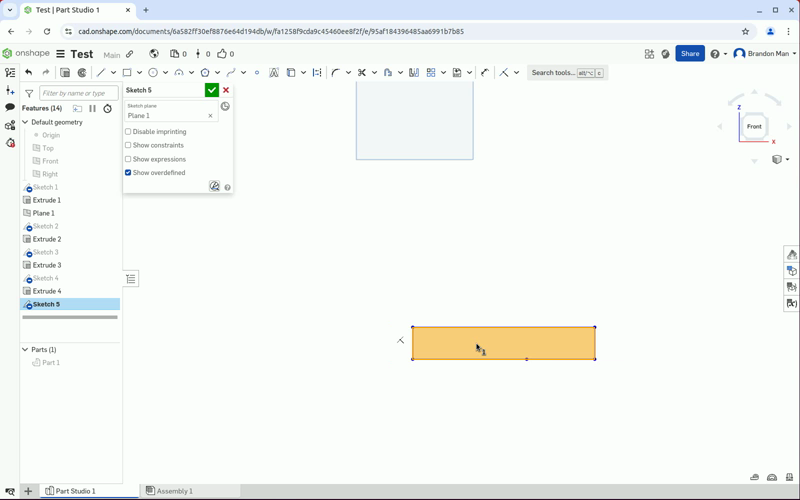
scroll(-6)
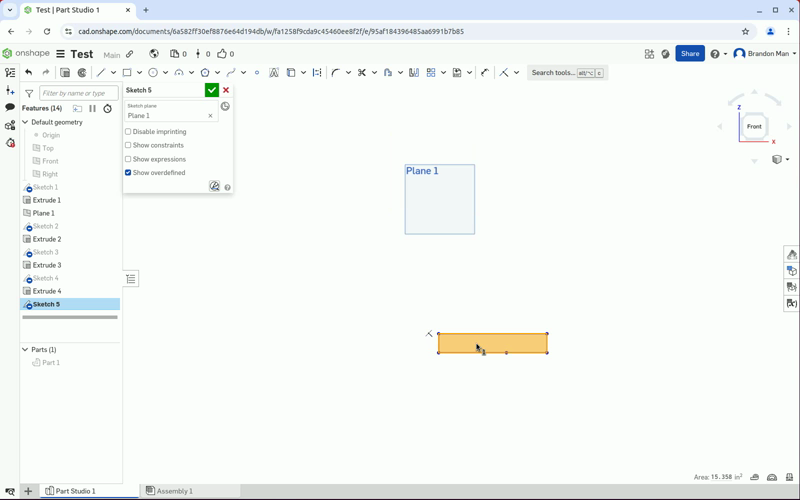
scroll(-6)
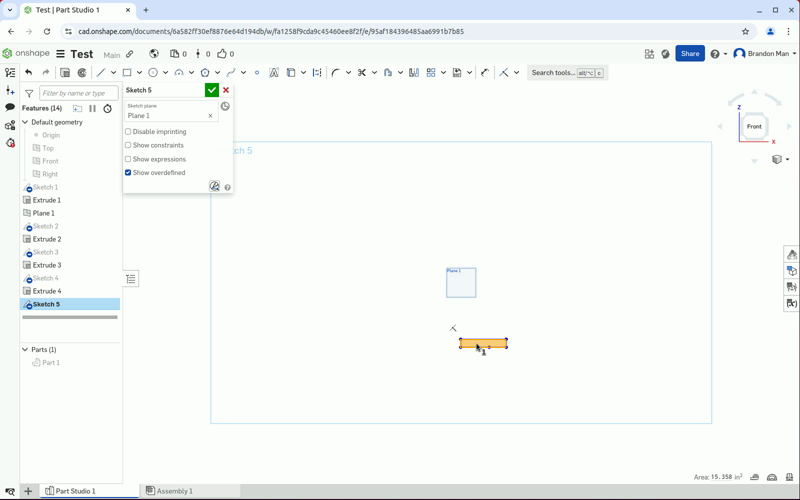
mouse_move(73, 352)
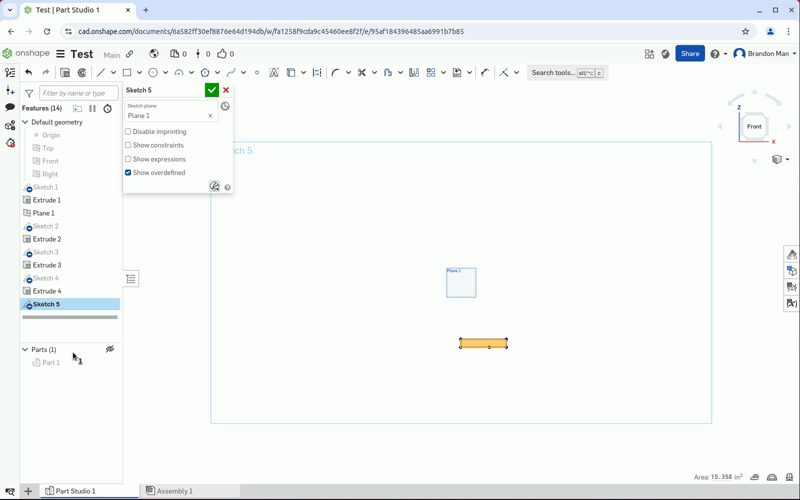
key(shift+y)
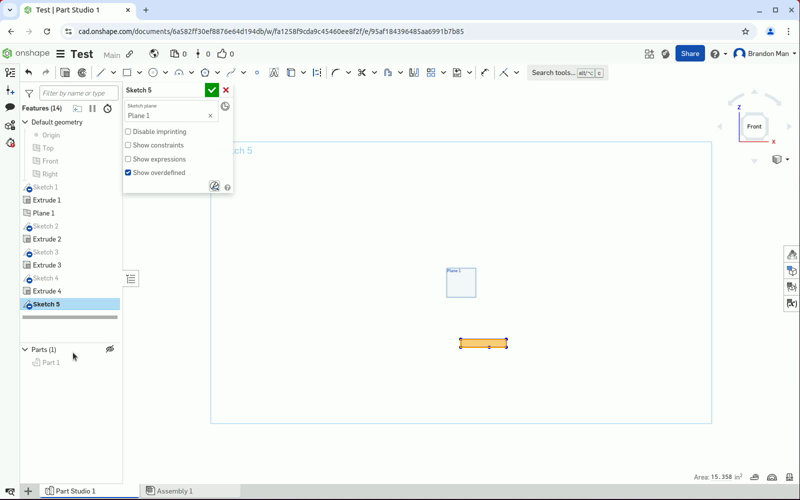
key(shift+e)
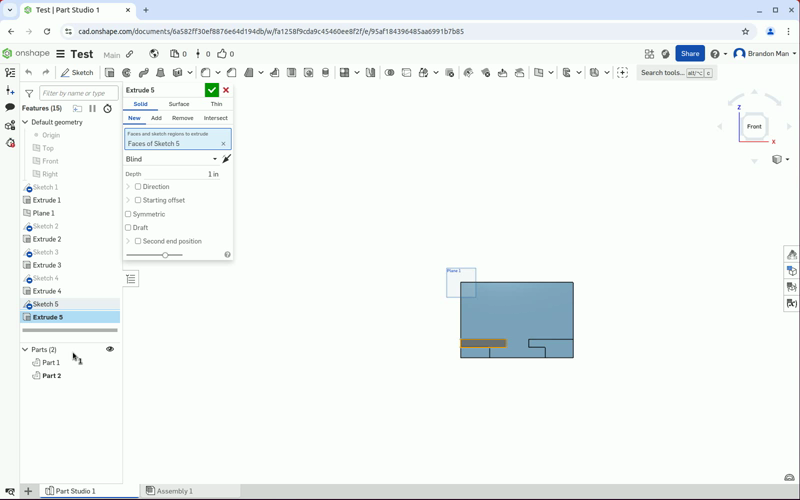
mouse_move(143, 106)
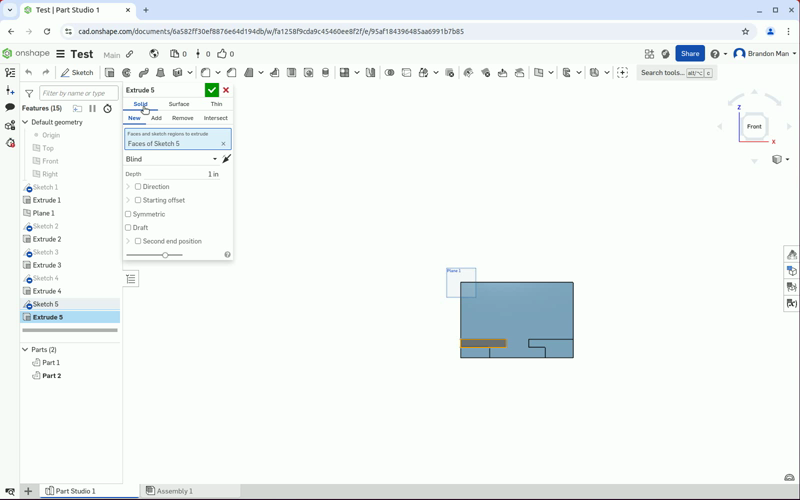
click(143, 106)
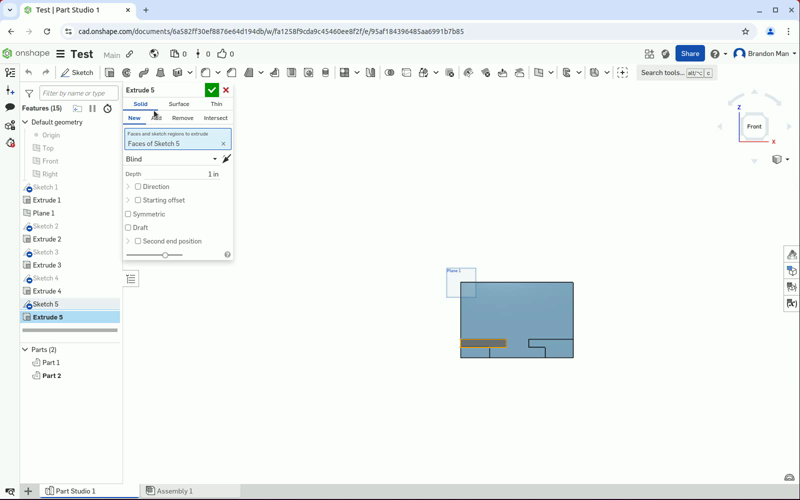
mouse_move(186, 120)
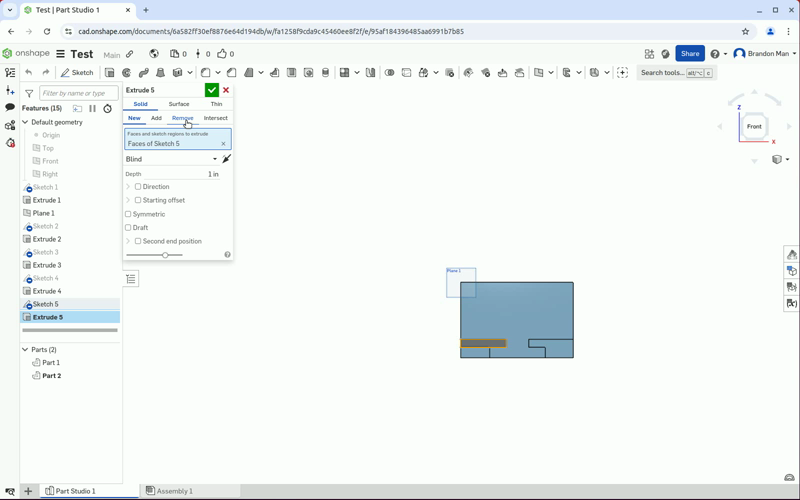
click(186, 120)
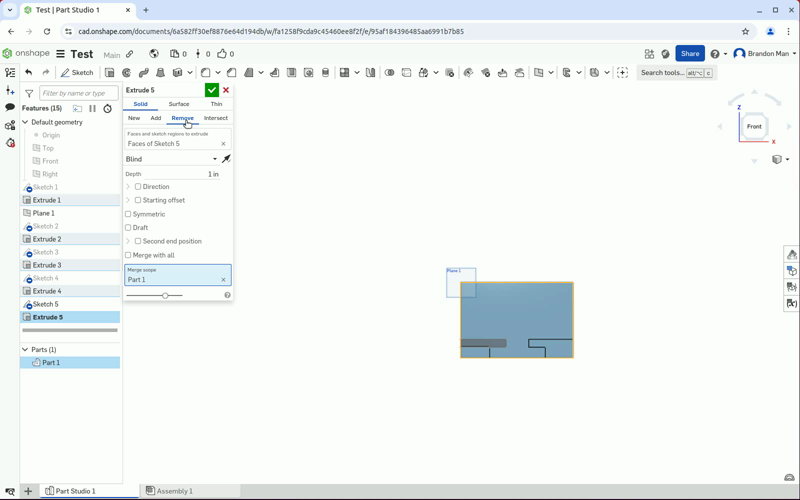
key(tab, 4)
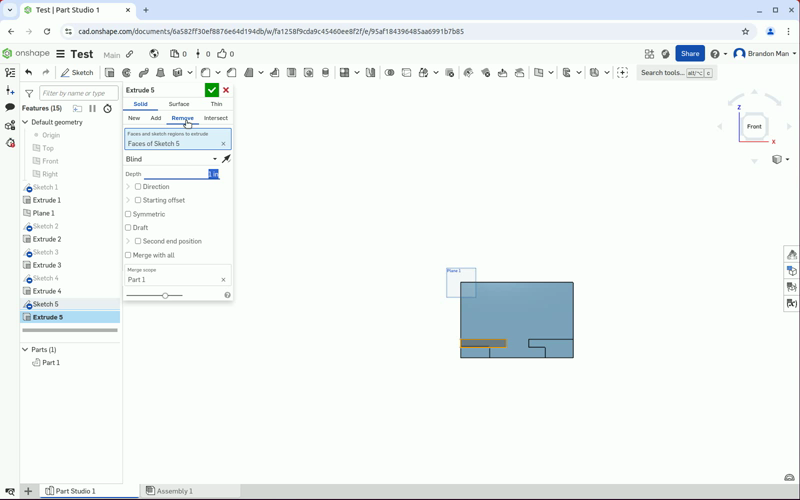
text(10.351)
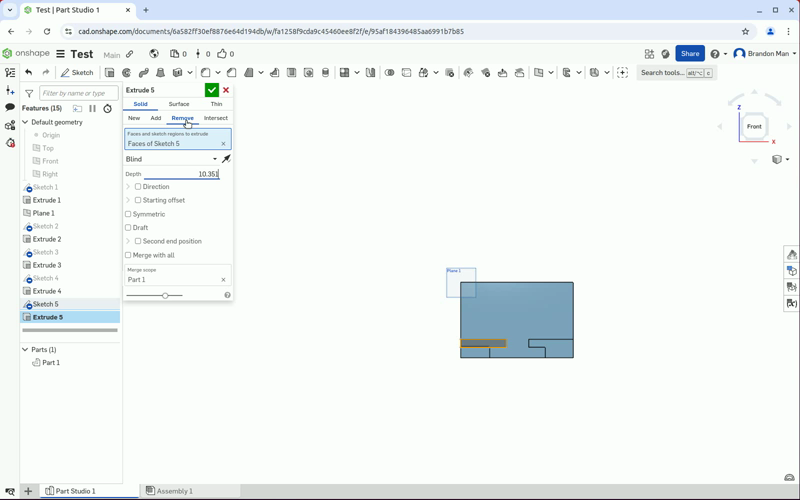
key(tab, 6)
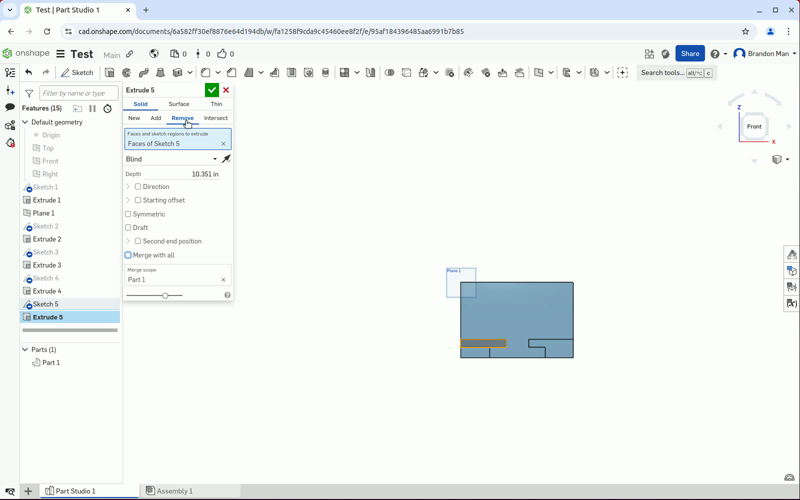
key(space)
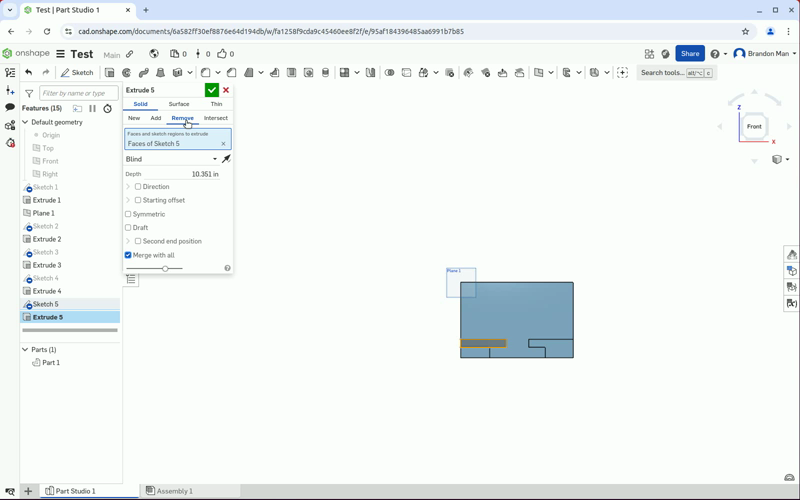
key(enter)
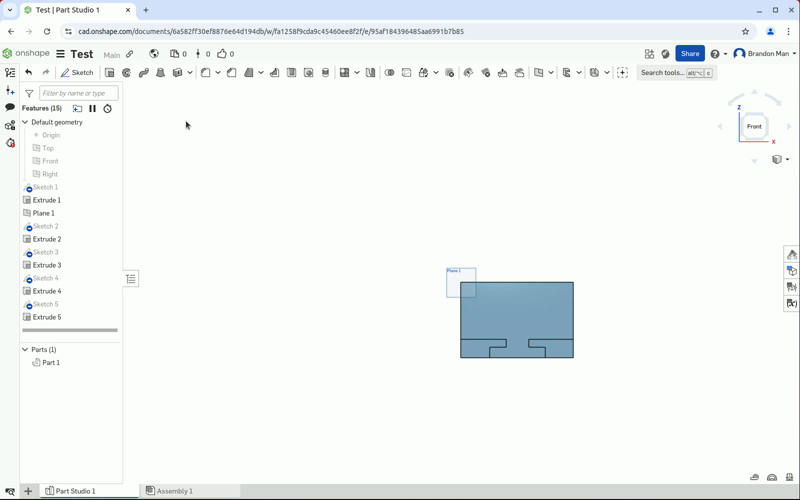
key(shift+h)
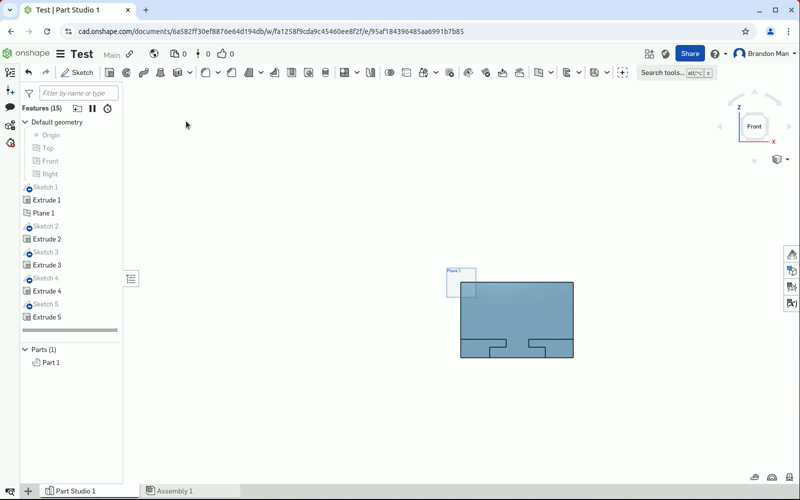
key(shift+h)
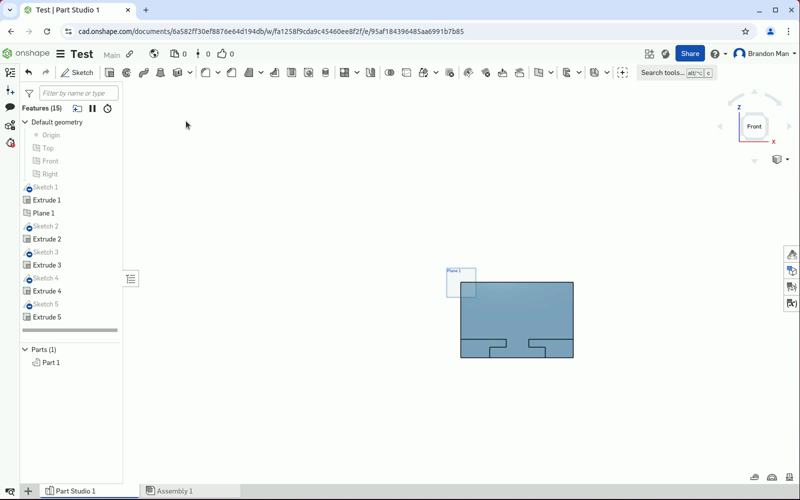
mouse_move(73, 189)
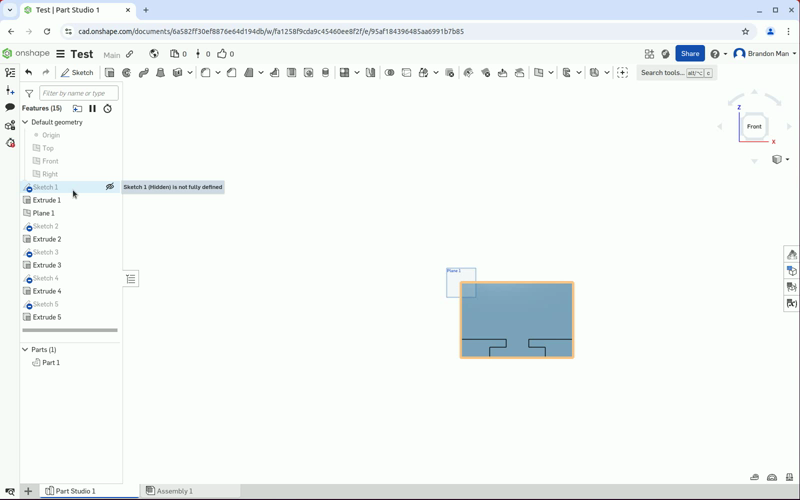
click(73, 189)
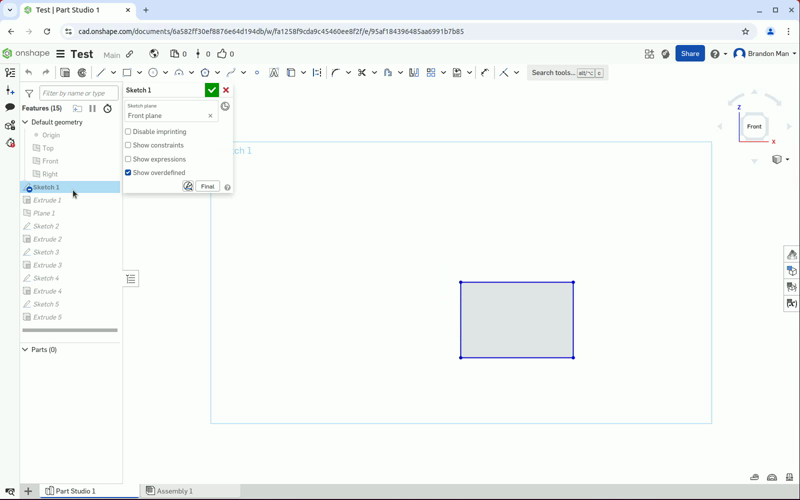
mouse_move(229, 92)
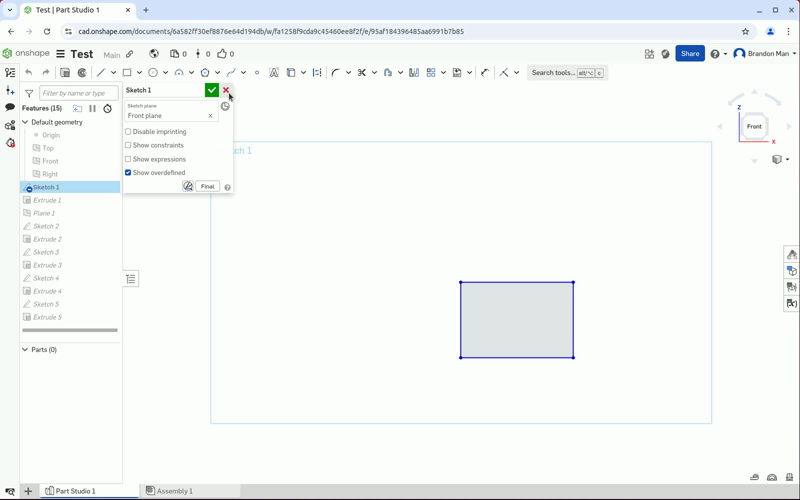
click(229, 92)
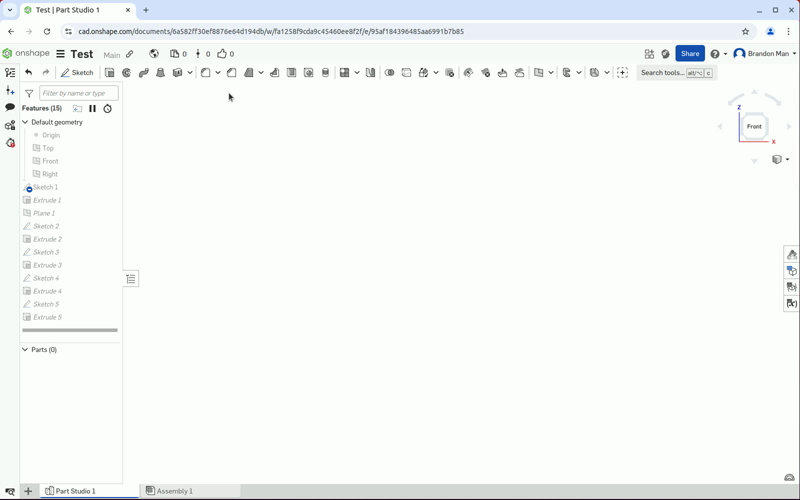
key(shift+s)
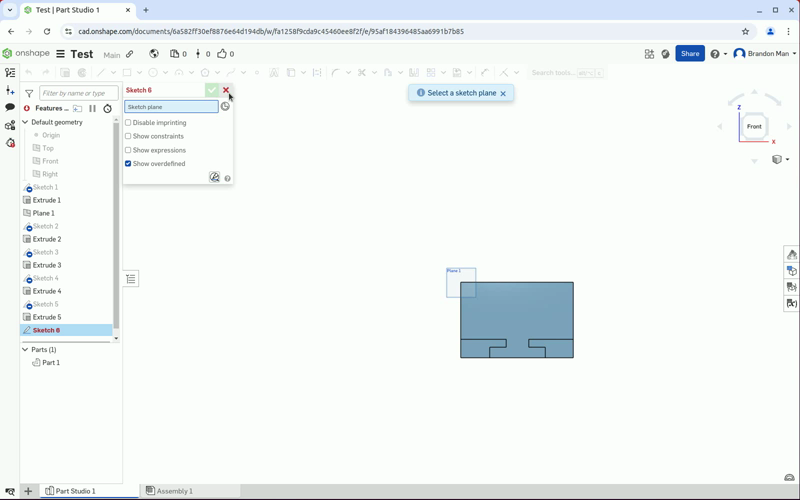
mouse_move(69, 215)
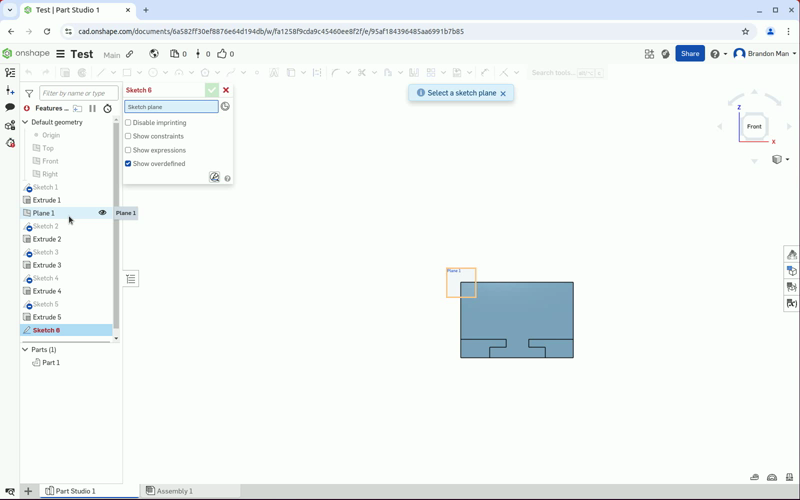
click(69, 215)
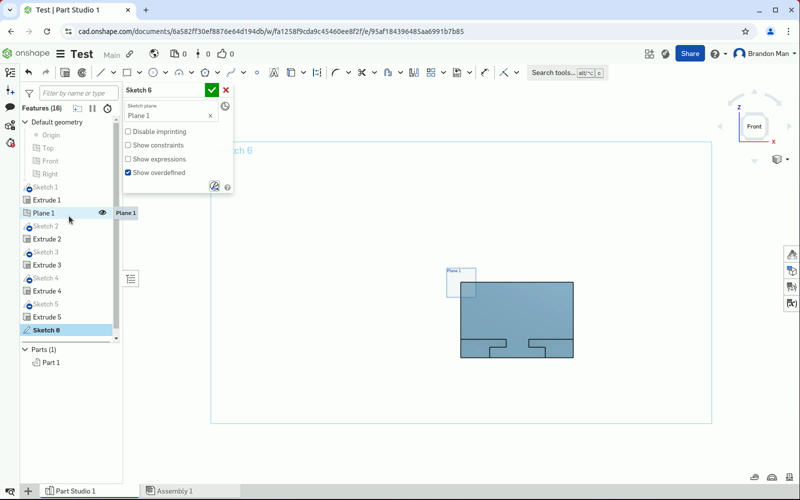
mouse_move(73, 352)
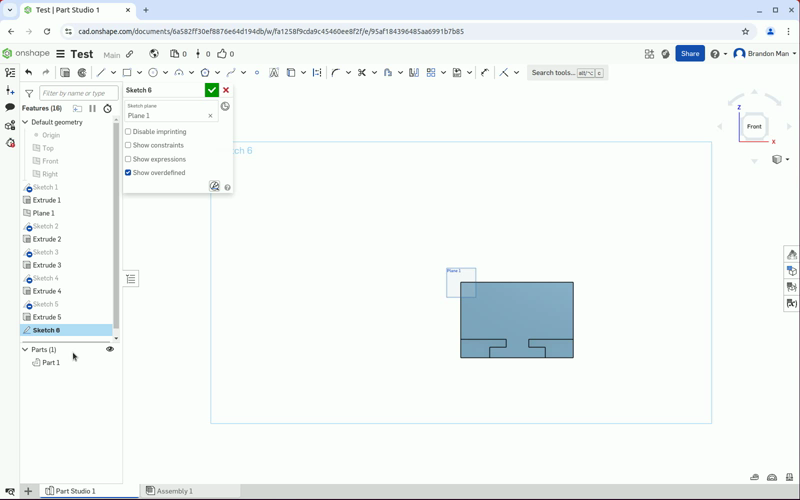
key(y)
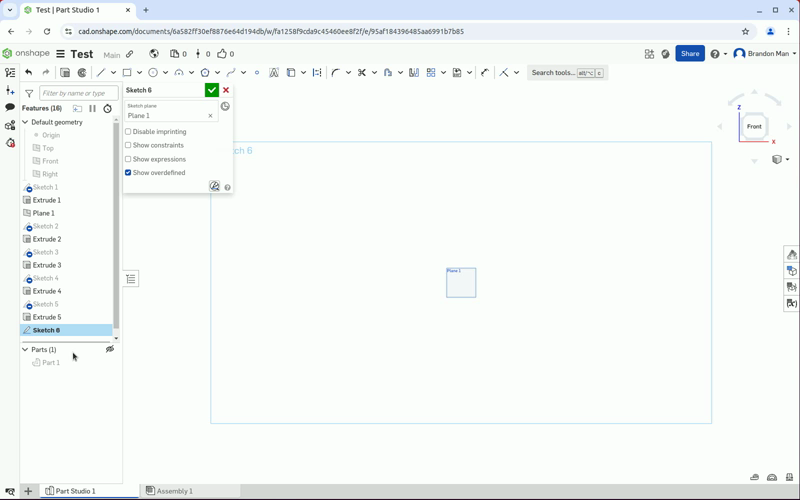
key(c)
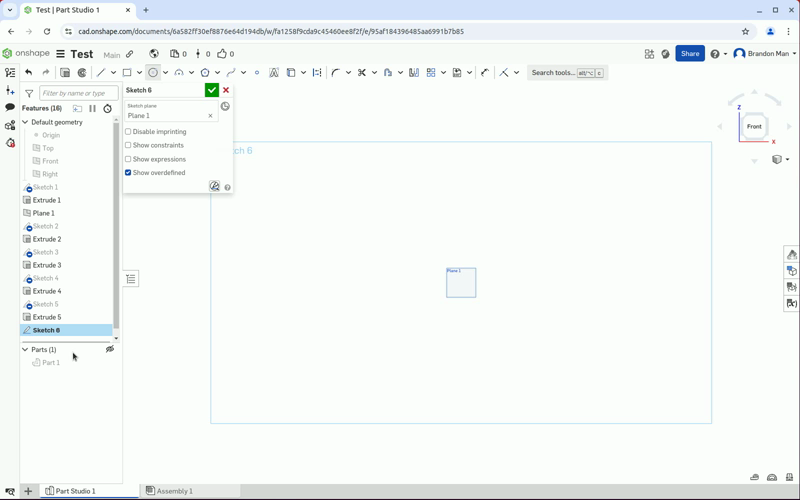
key_down(shift)
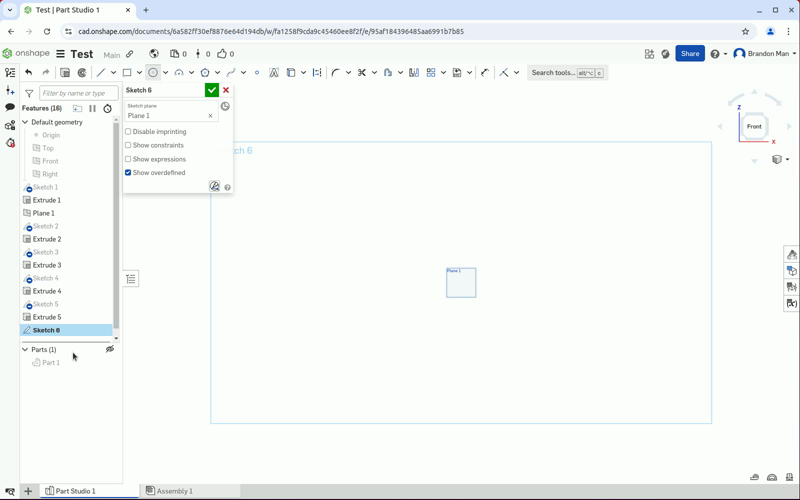
mouse_move(517, 305)
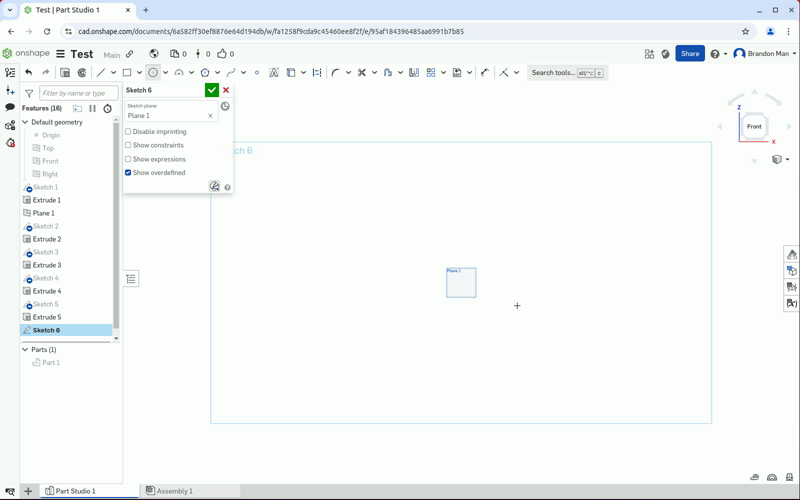
click(517, 305)
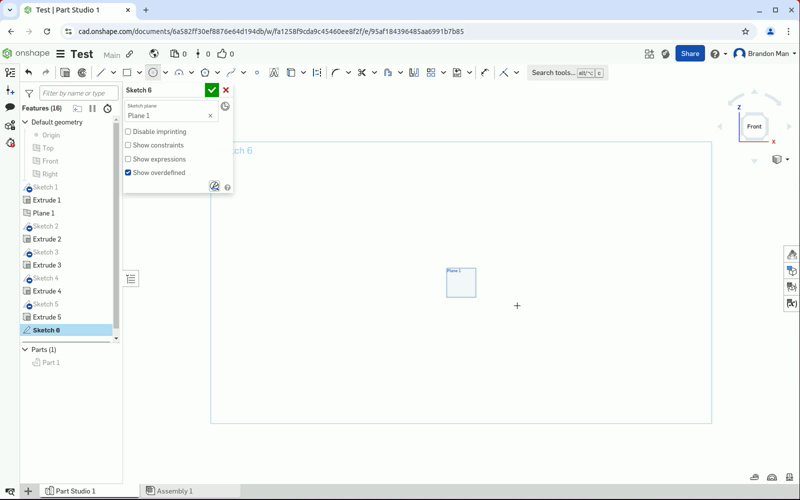
key_up(shift)
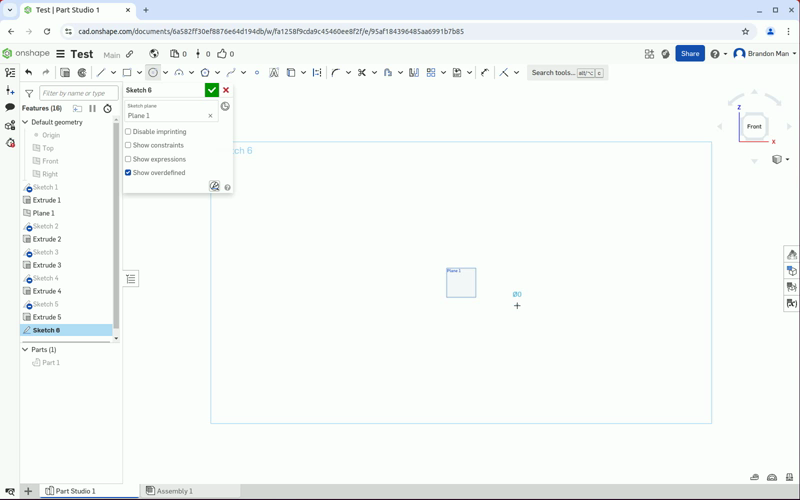
mouse_move(528, 305)
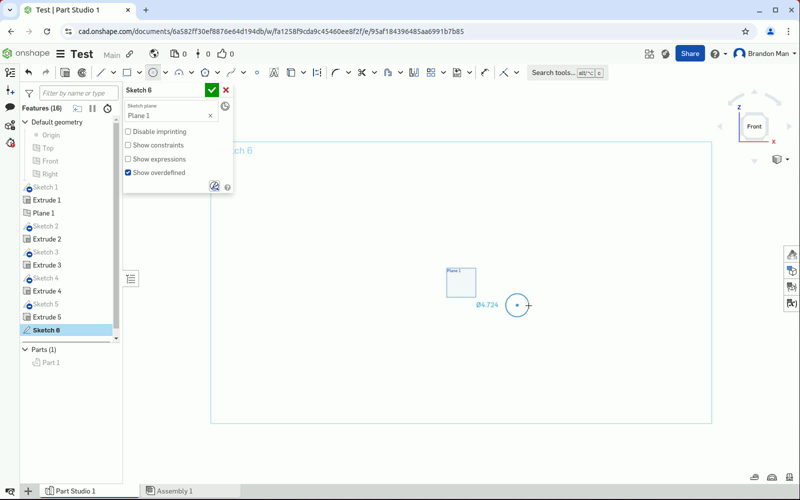
click(528, 305)
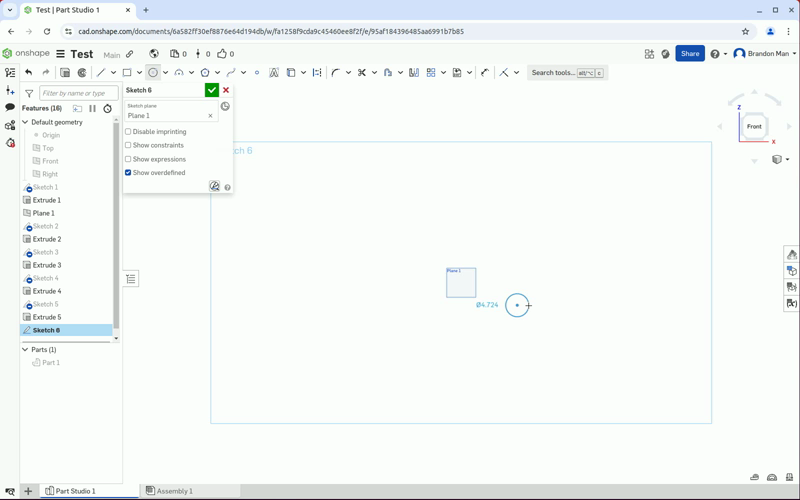
key(esc)
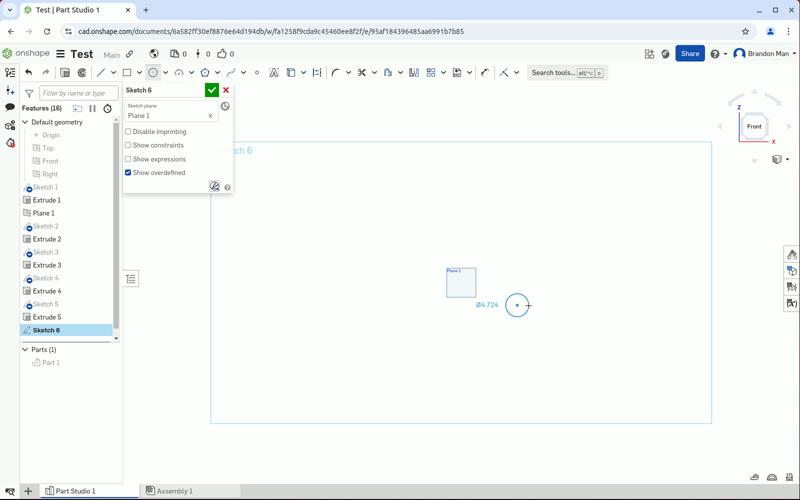
mouse_move(519, 308)
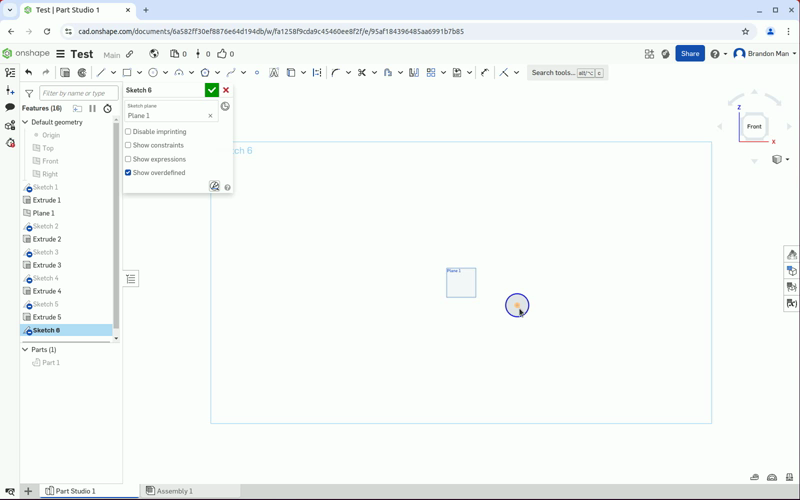
scroll(6)
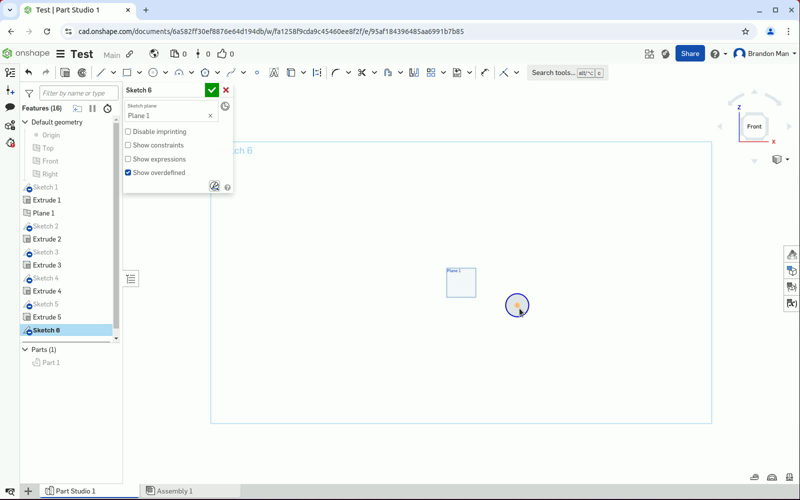
scroll(6)
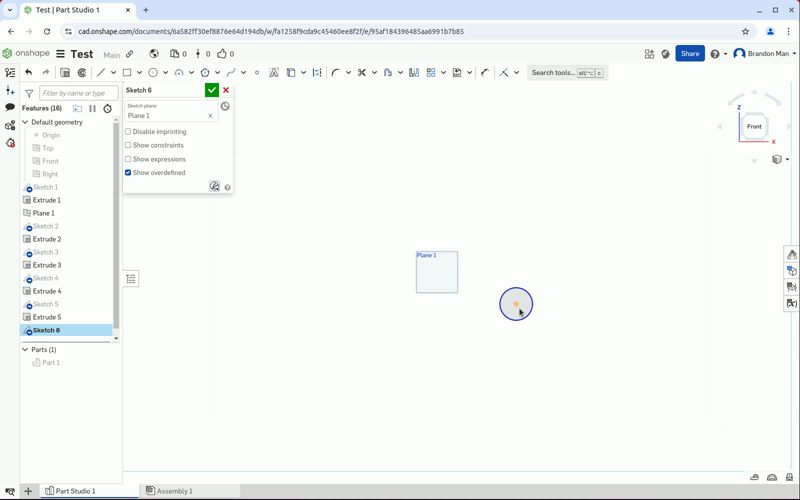
scroll(6)
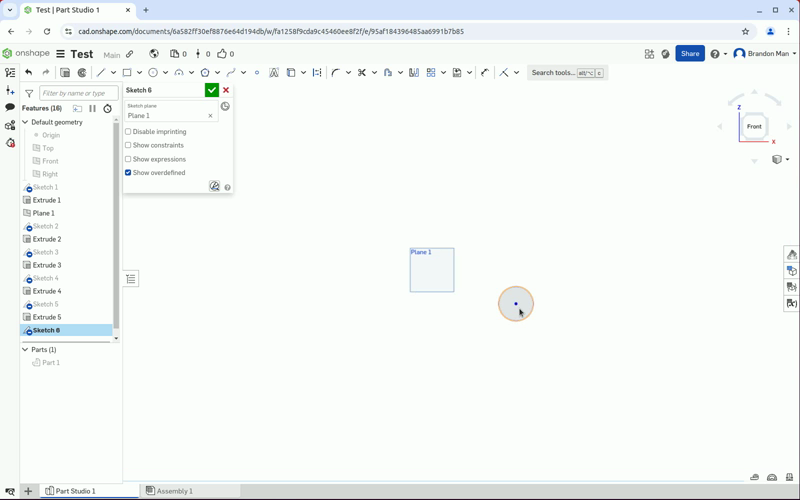
scroll(6)
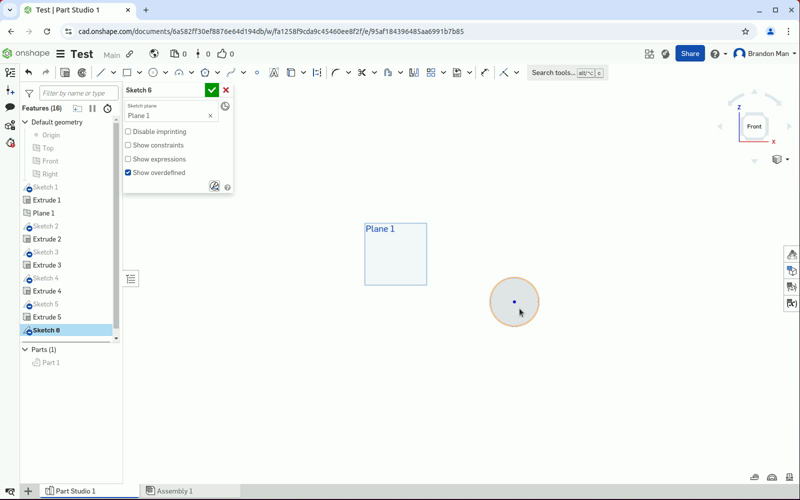
scroll(6)
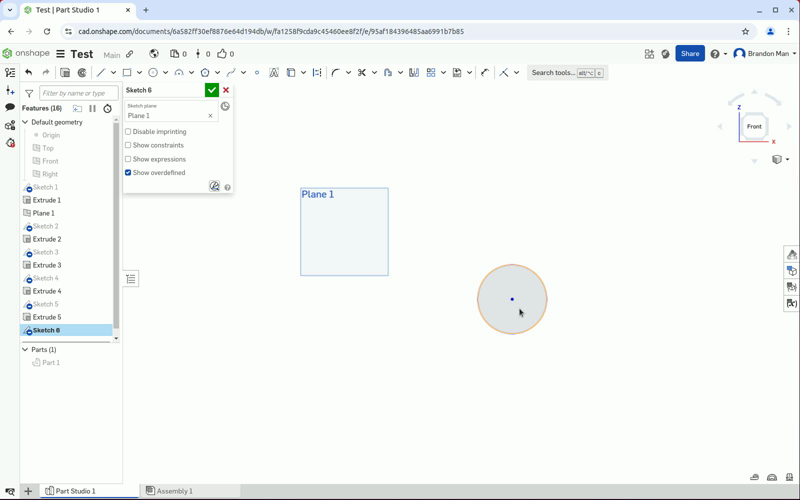
scroll(6)
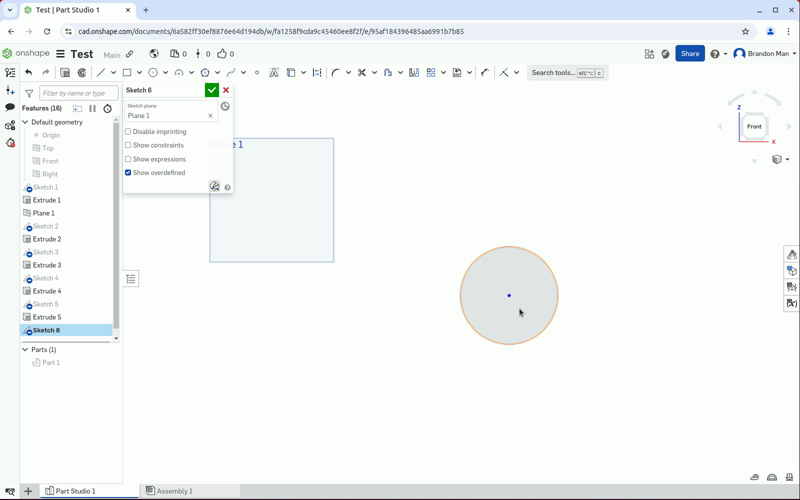
scroll(6)
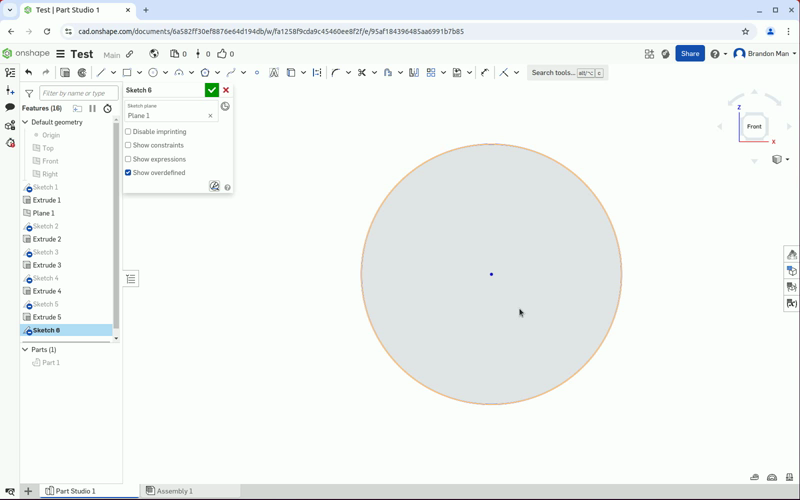
click(519, 308)
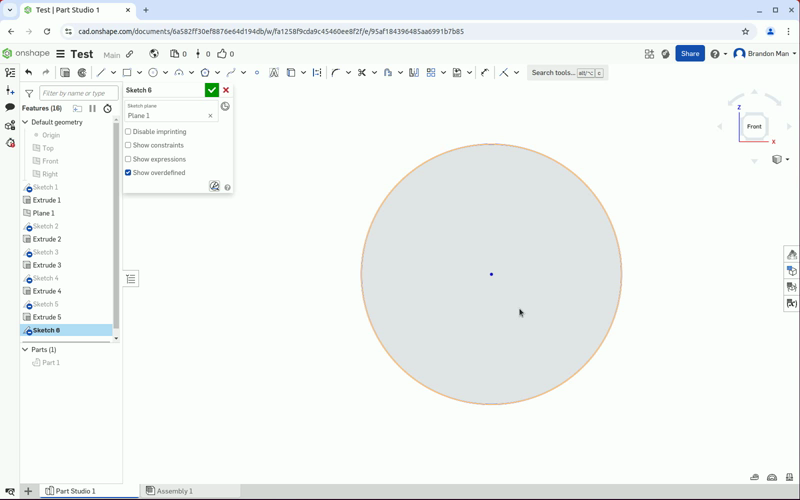
scroll(-6)
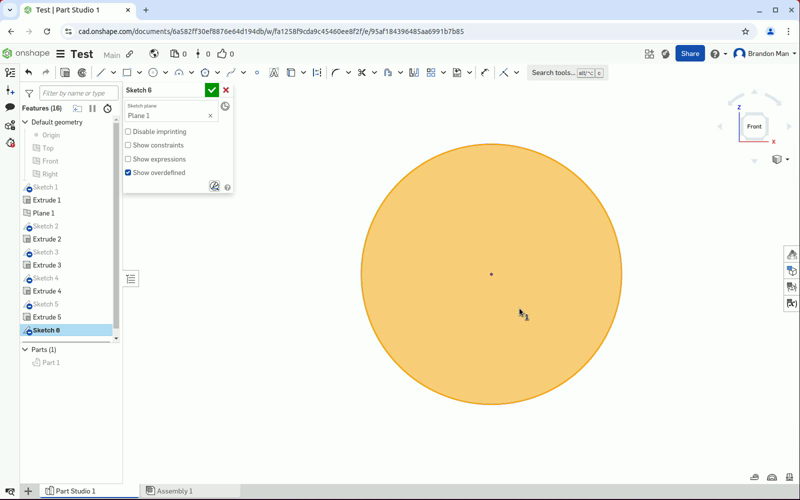
scroll(-6)
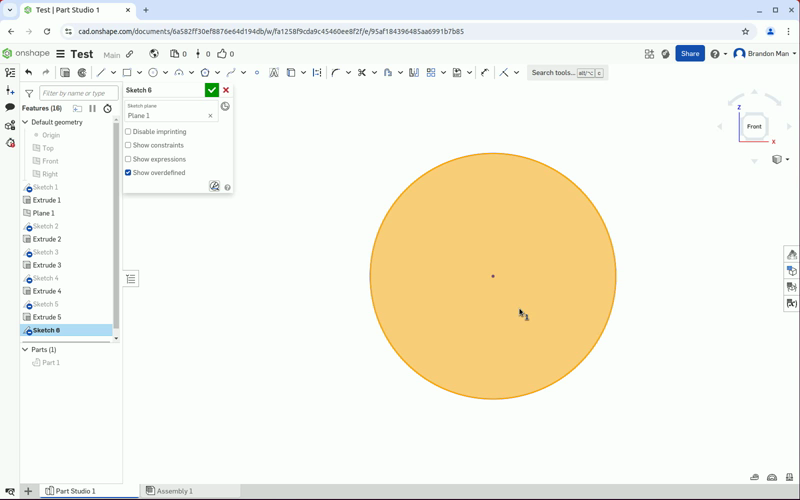
scroll(-6)
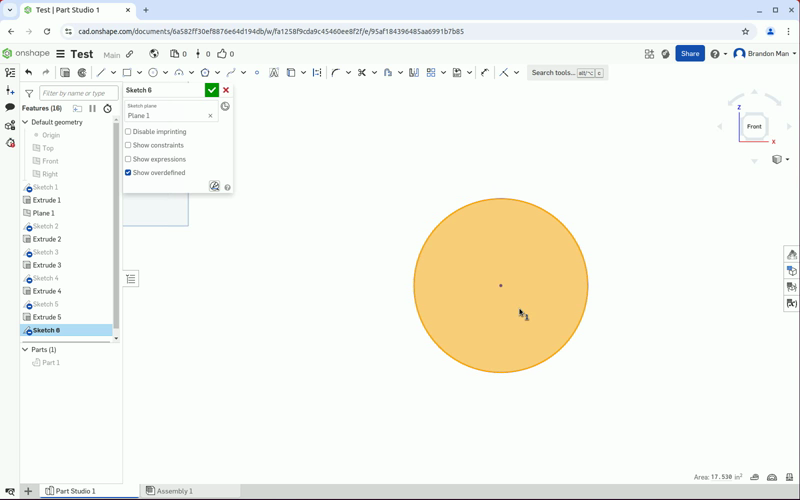
scroll(-6)
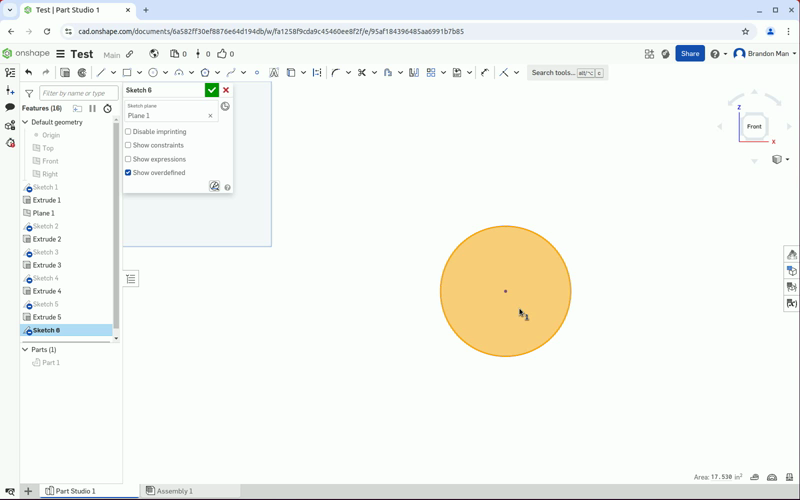
scroll(-6)
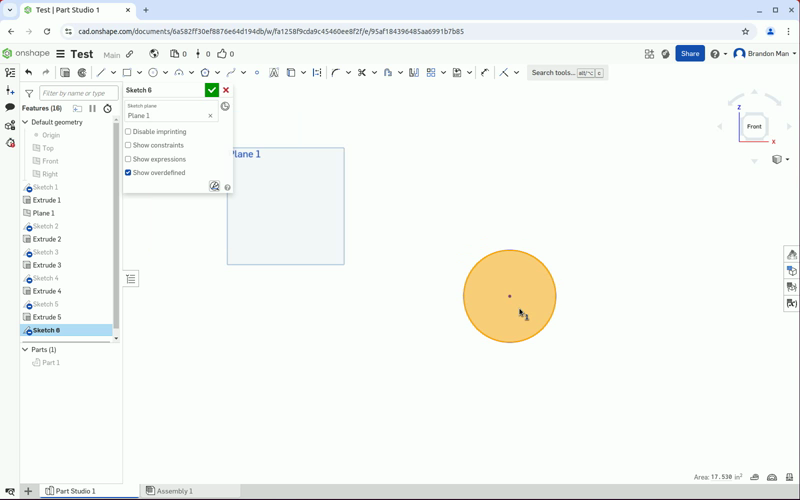
scroll(-6)
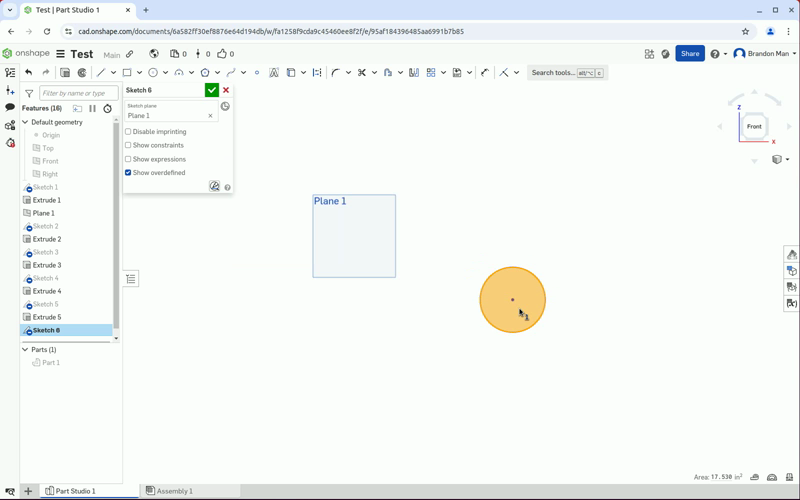
scroll(-6)
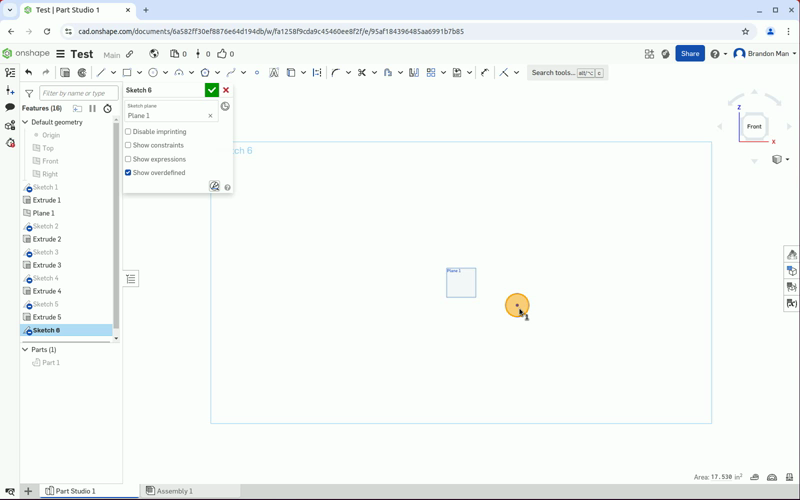
mouse_move(73, 352)
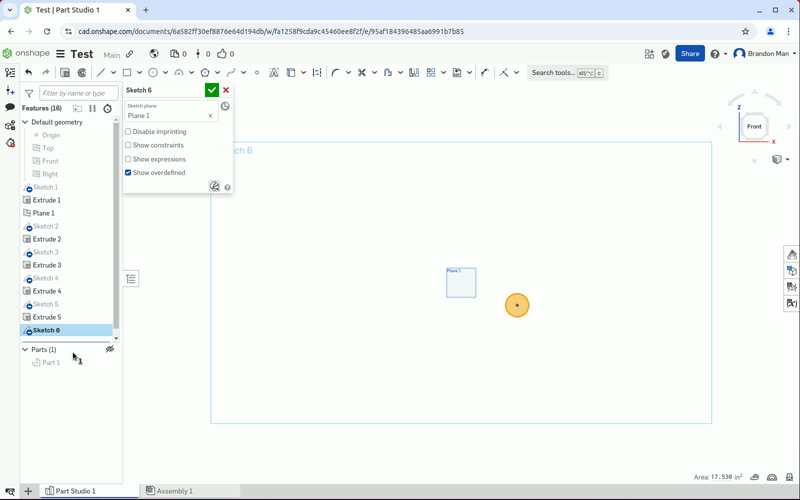
key(shift+y)
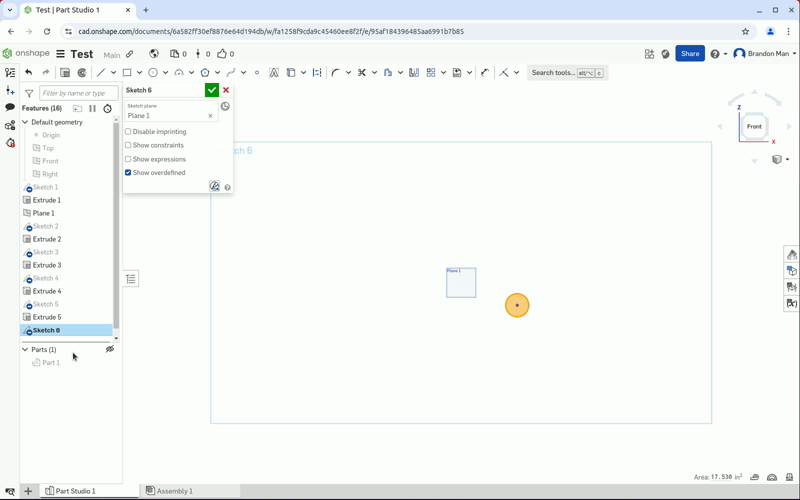
key(shift+e)
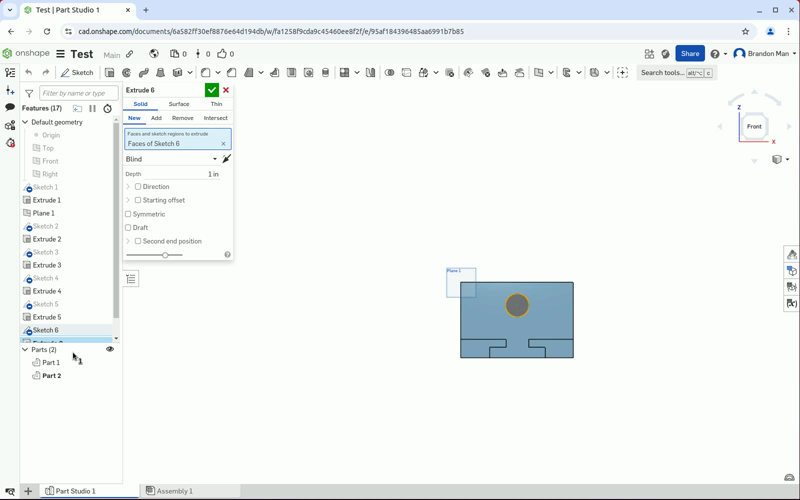
mouse_move(143, 106)
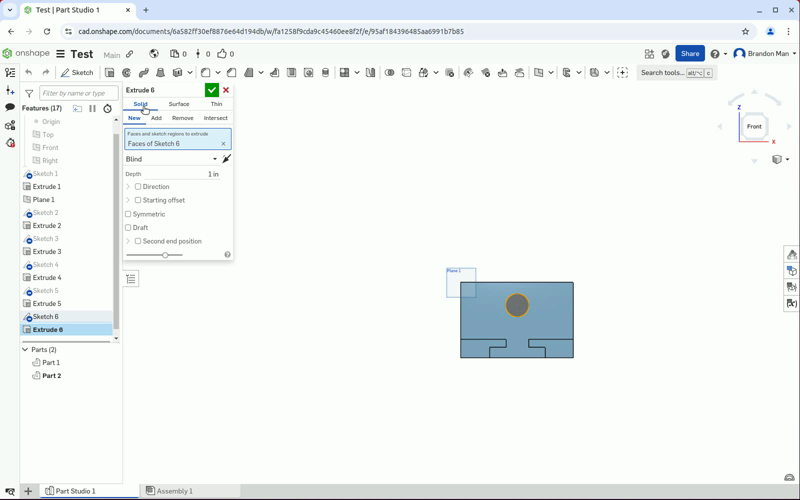
click(143, 106)
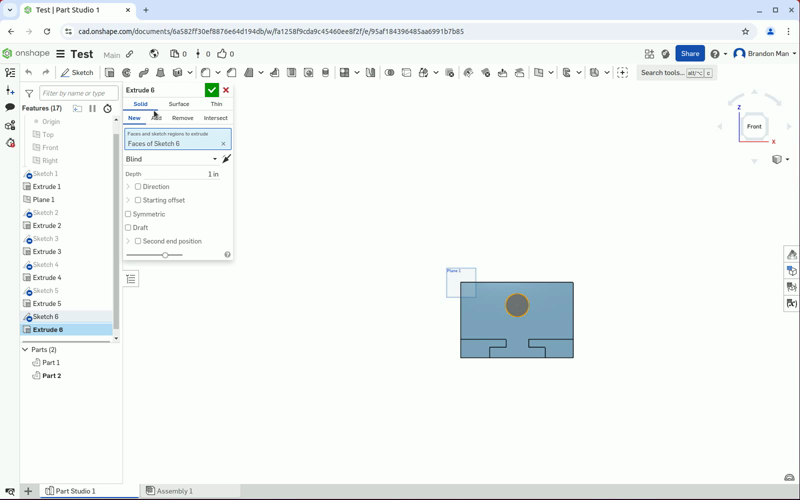
mouse_move(186, 120)
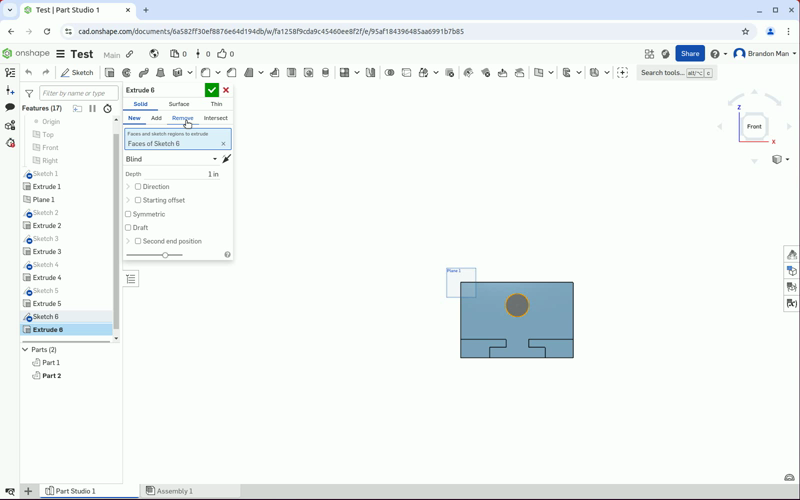
click(186, 120)
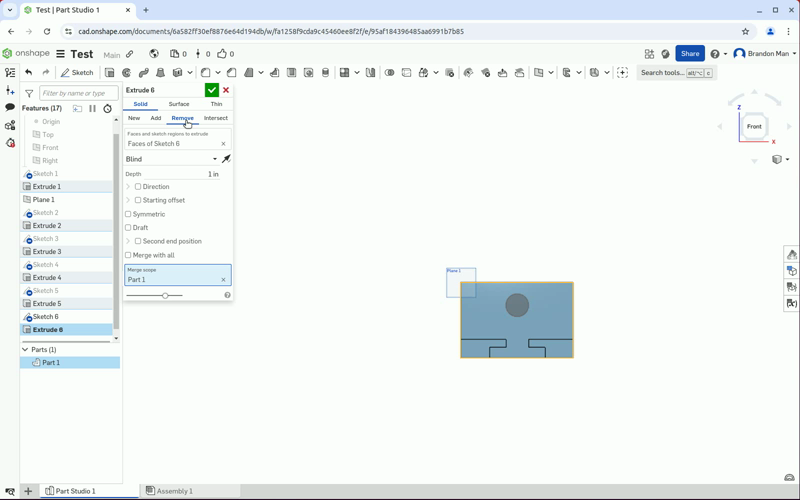
key(tab, 4)
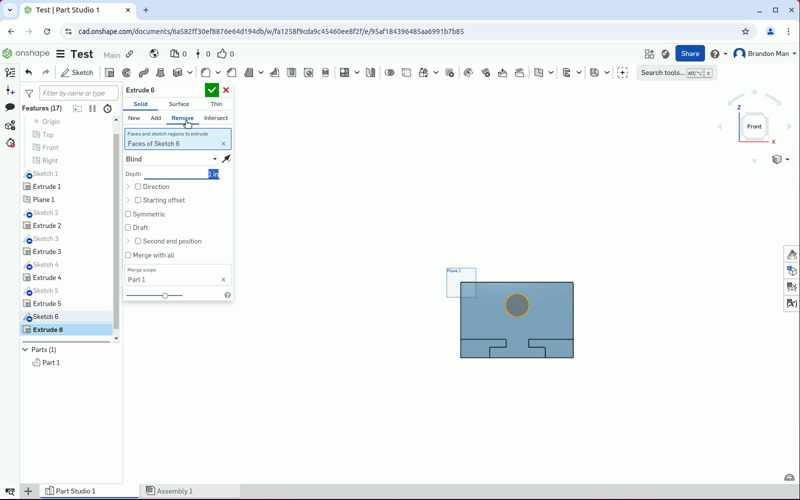
text(4.574)
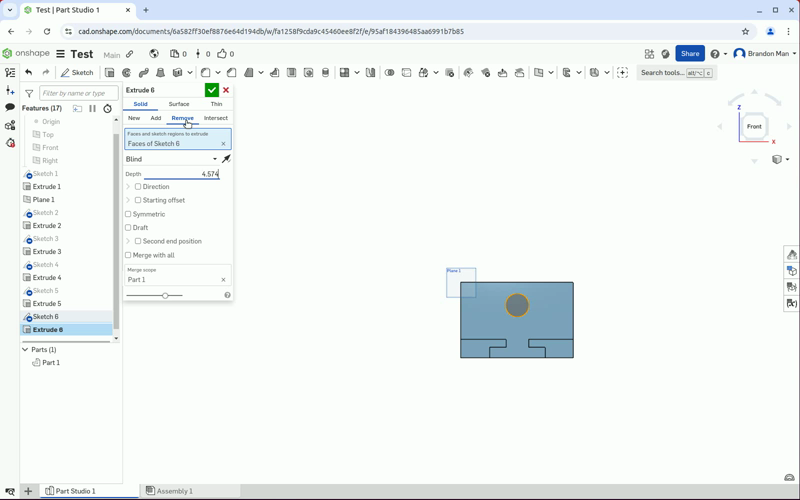
key(tab, 6)
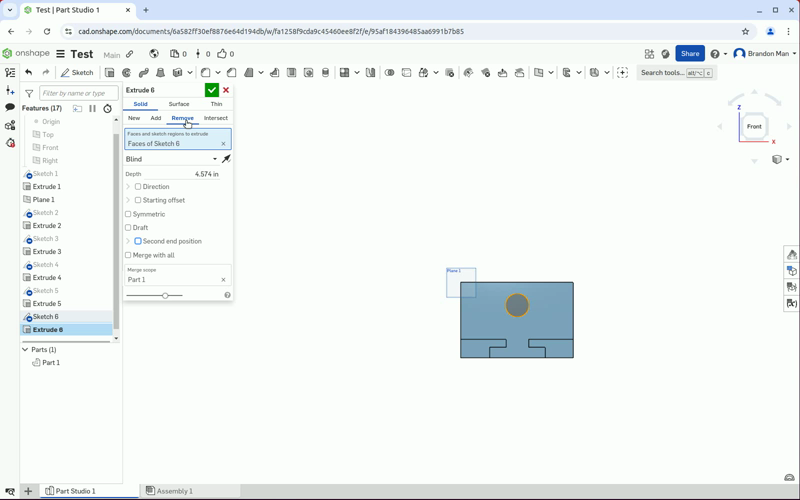
key(space)
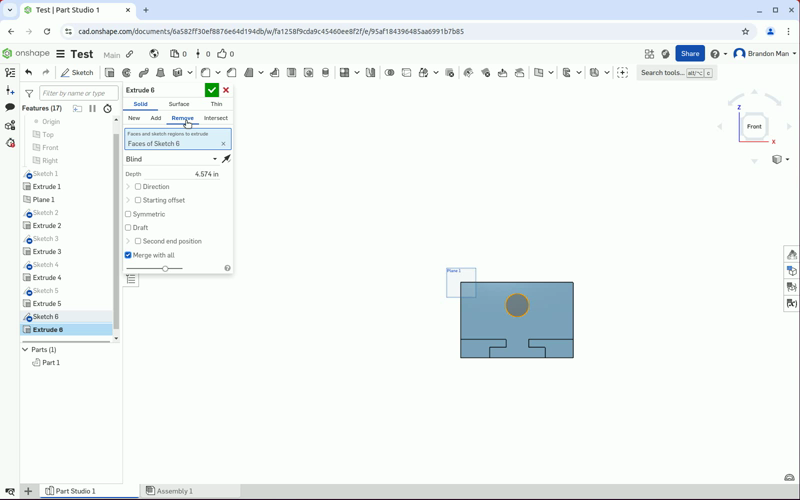
key(enter)
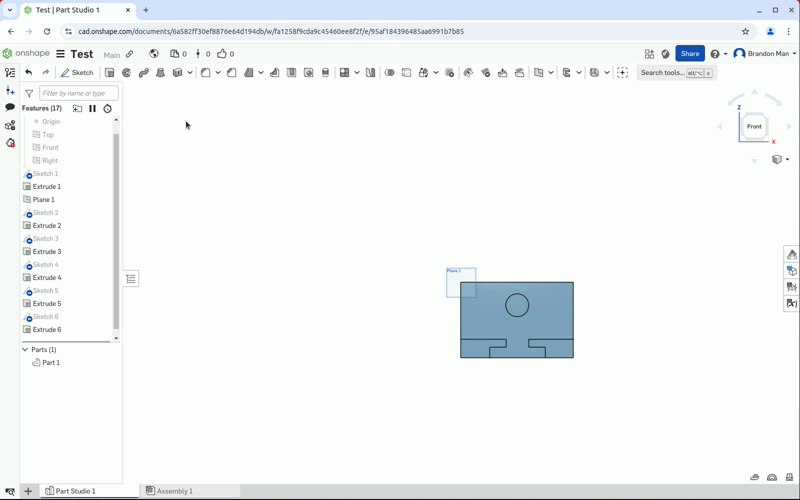
key(shift+h)
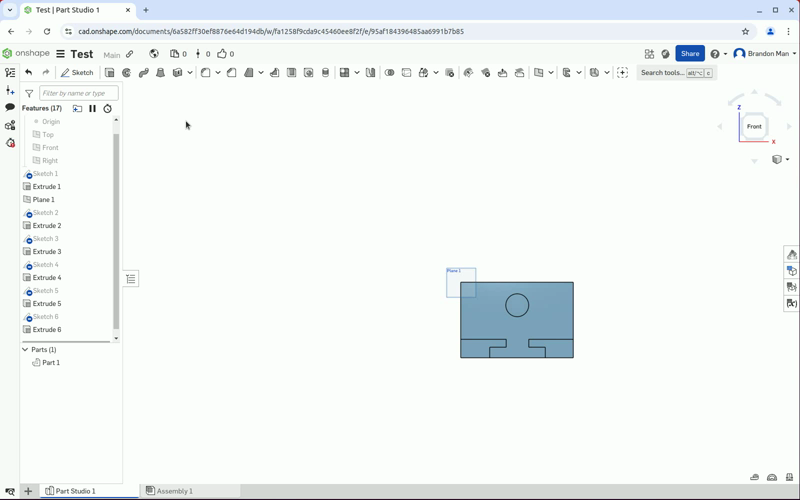
key(shift+h)
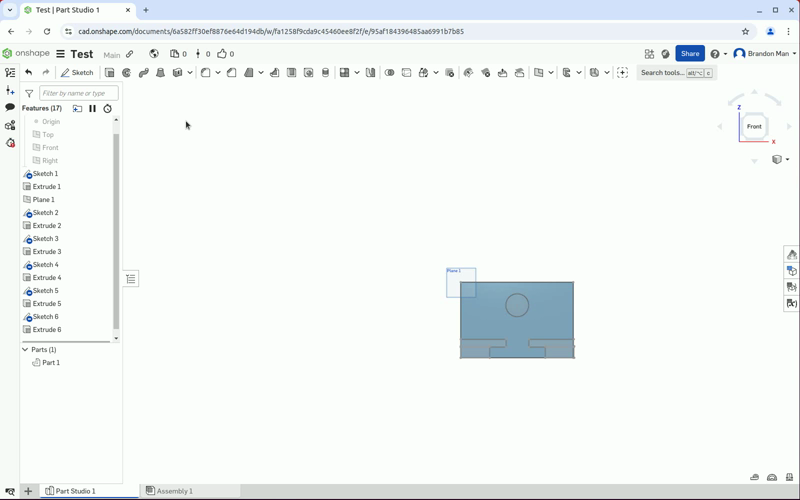
key(shift+7)
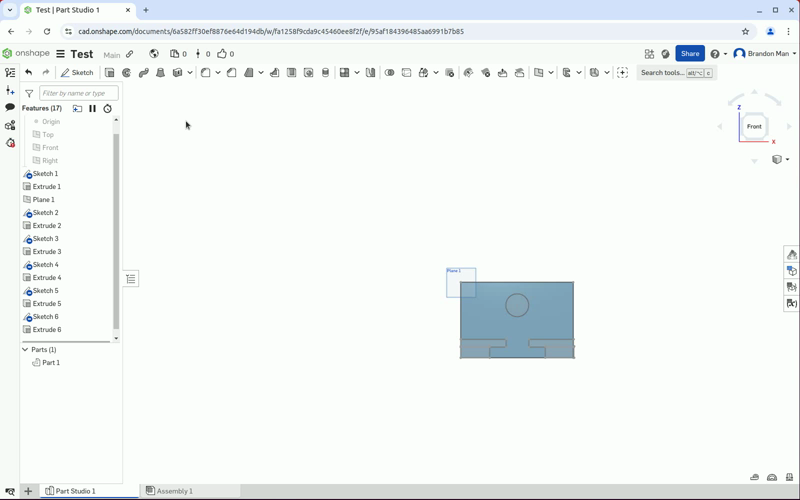
key(left, 2)
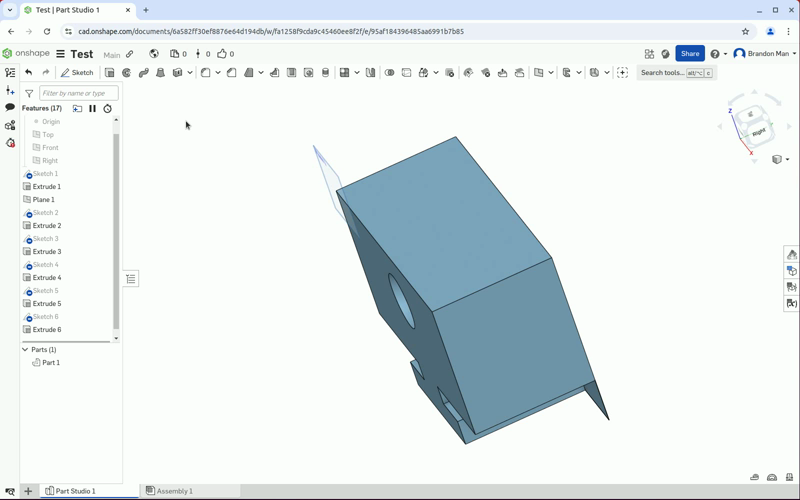
key(down, 2)
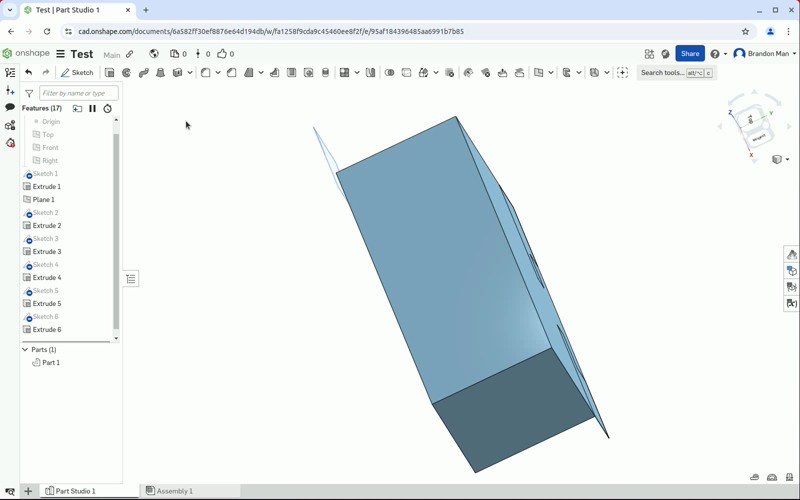
key(up, 2)
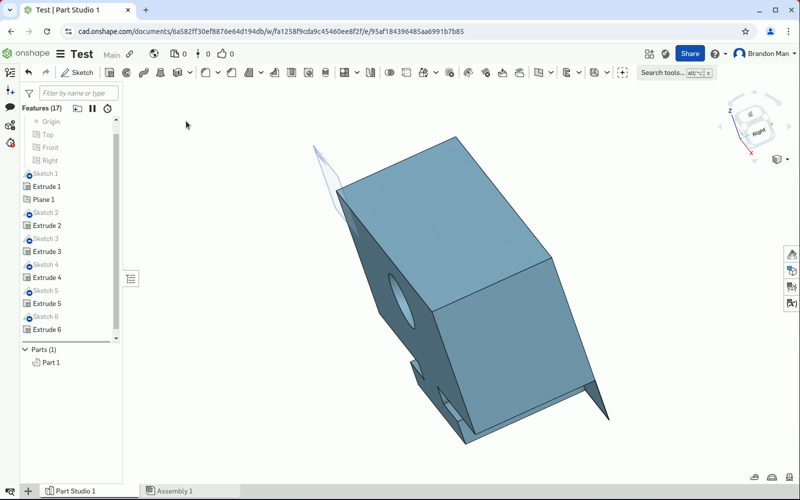
key(right, 2)
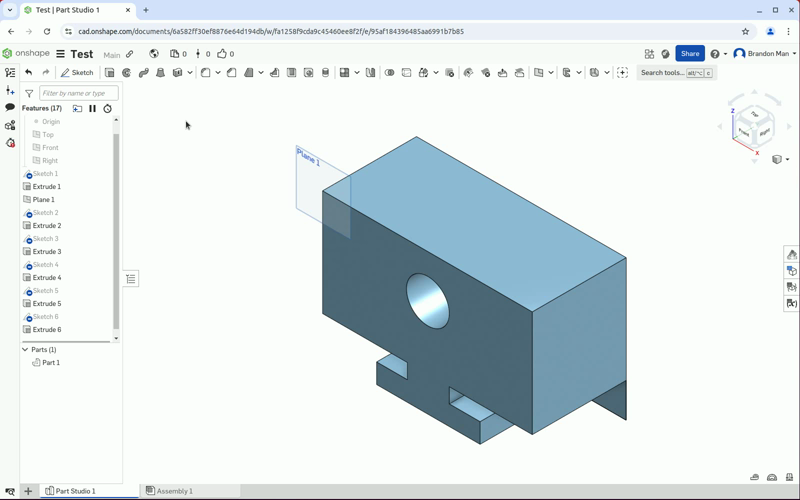
mouse_move(69, 176)
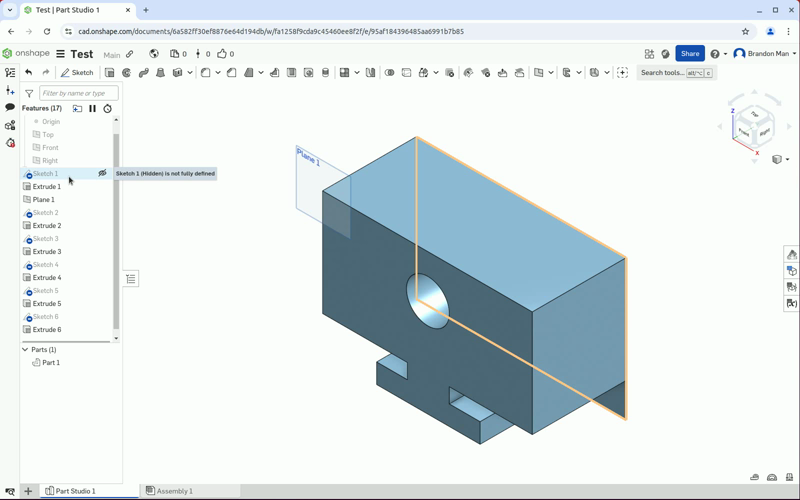
click(69, 176)